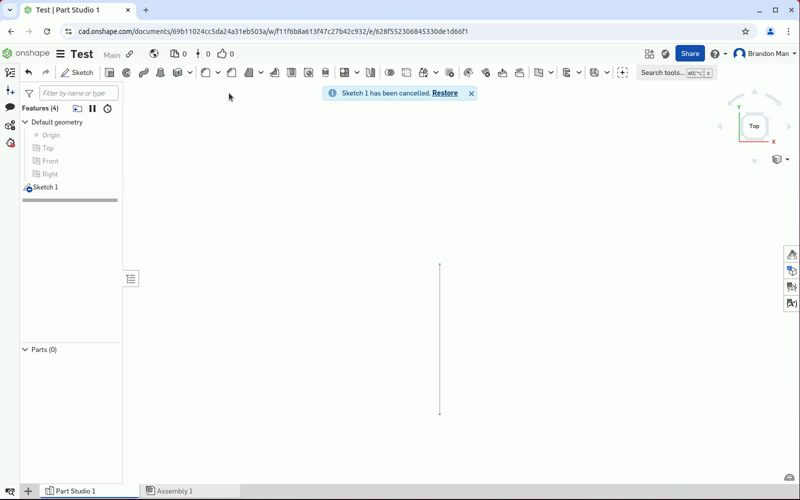
key(shift+h)
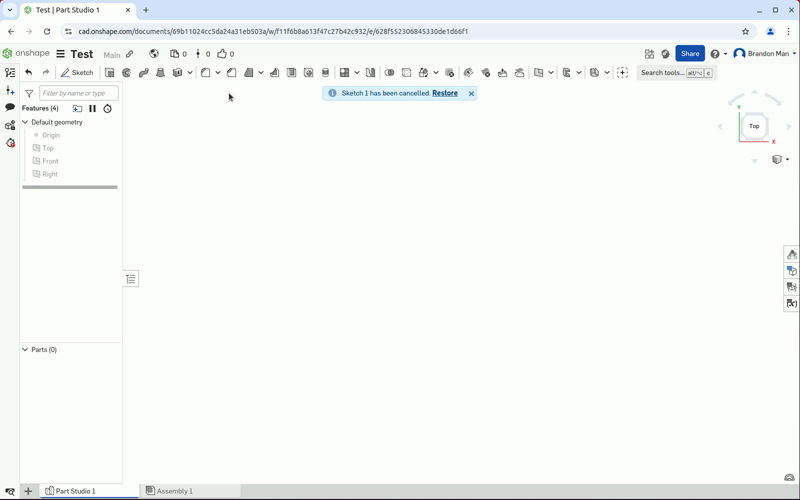
key(shift+s)
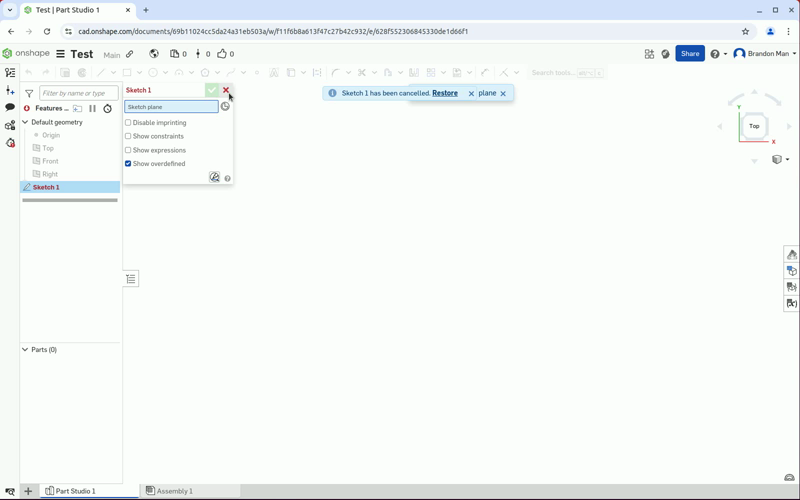
mouse_move(73, 150)
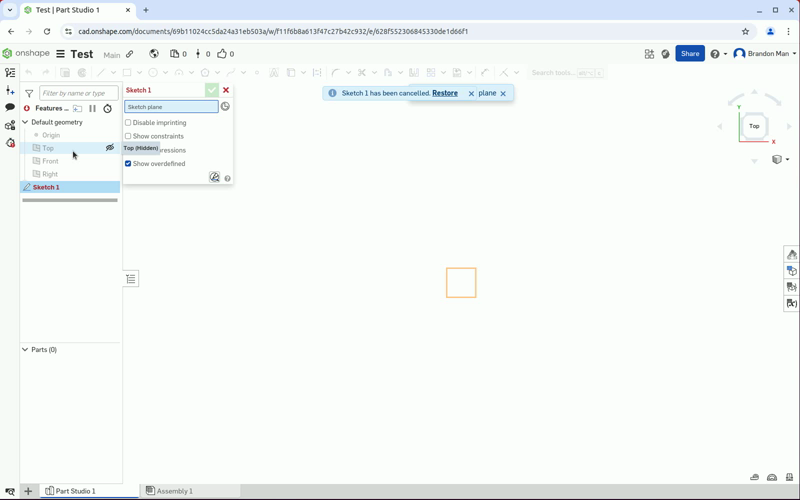
click(73, 150)
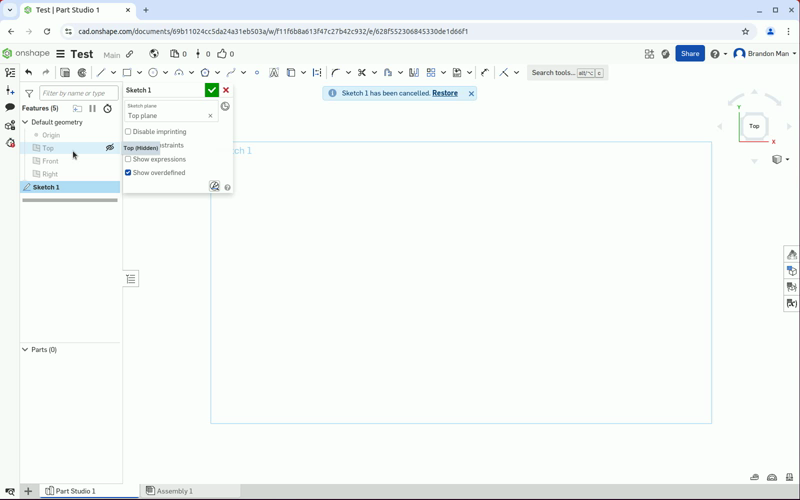
mouse_move(73, 352)
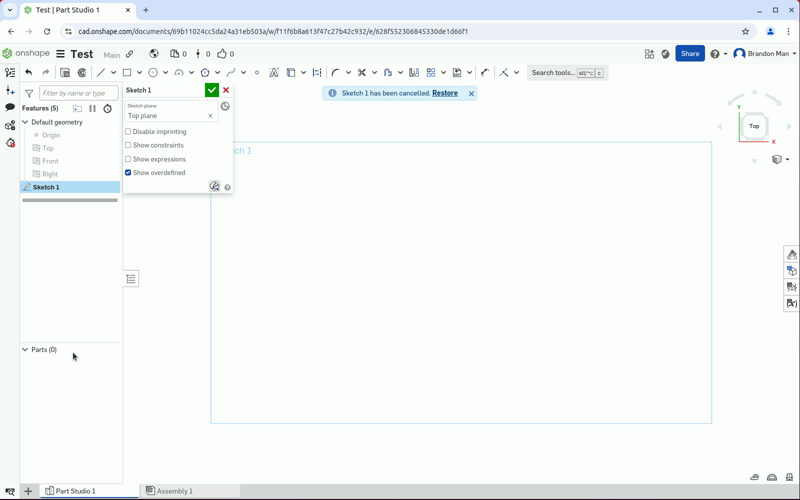
key(y)
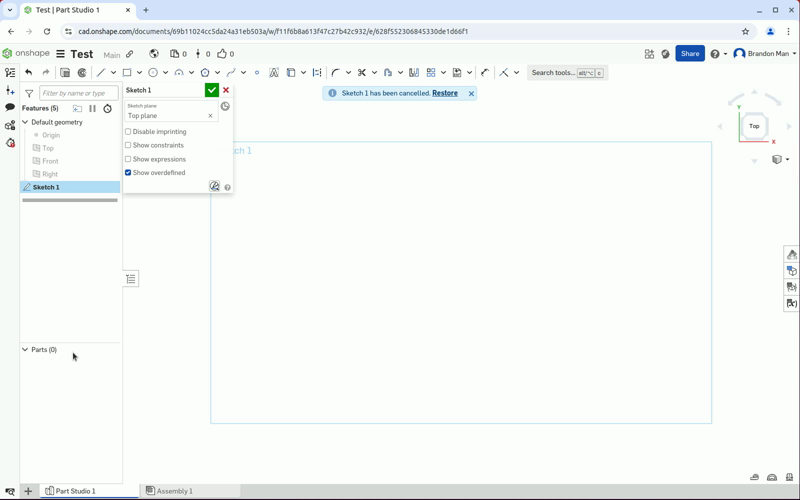
key(l)
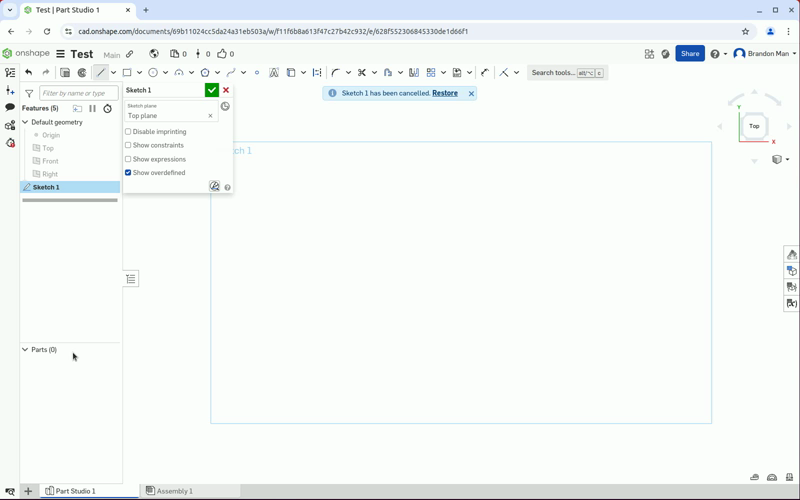
key_down(shift)
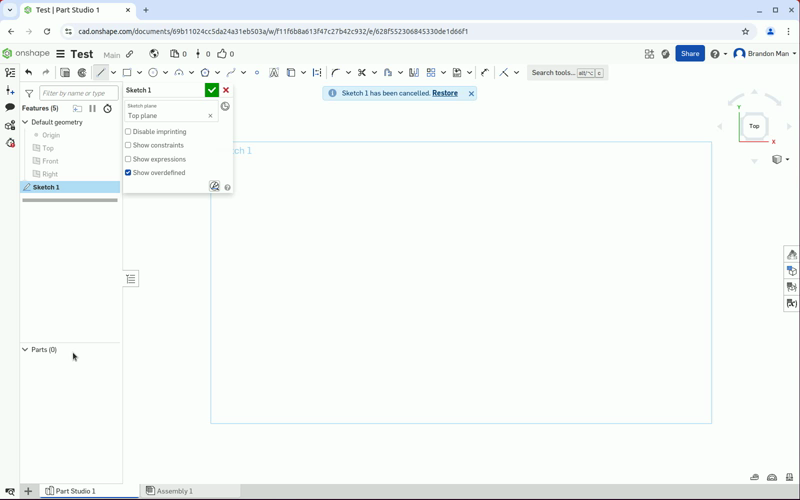
mouse_move(437, 395)
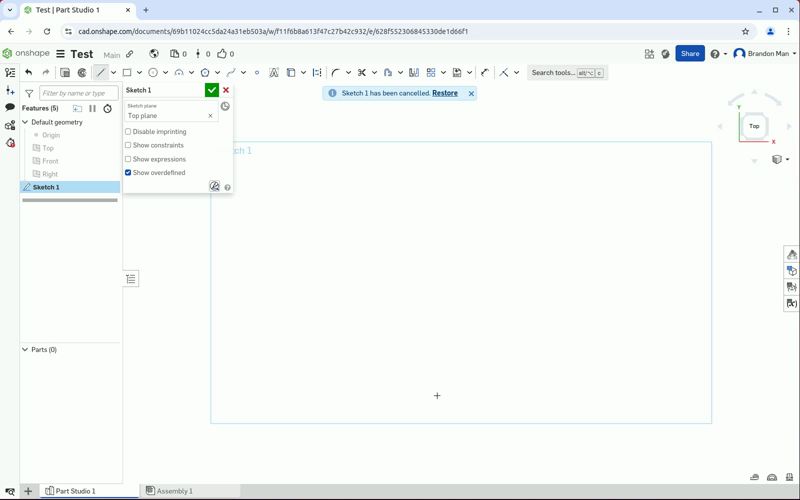
click(437, 395)
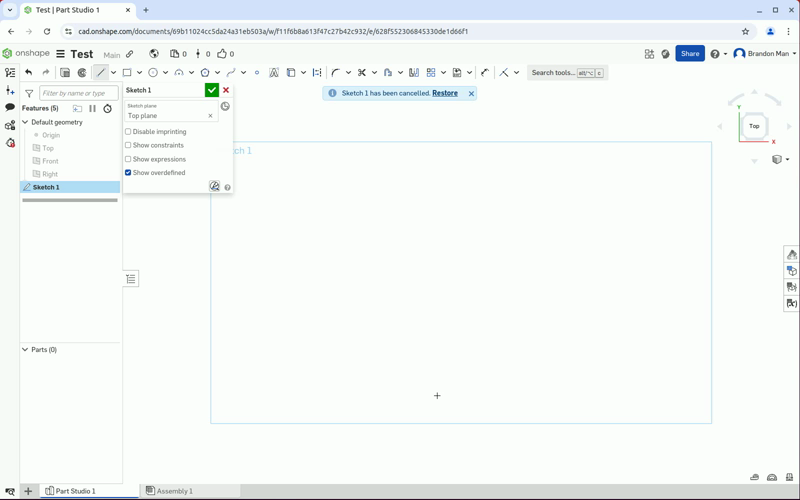
key_up(shift)
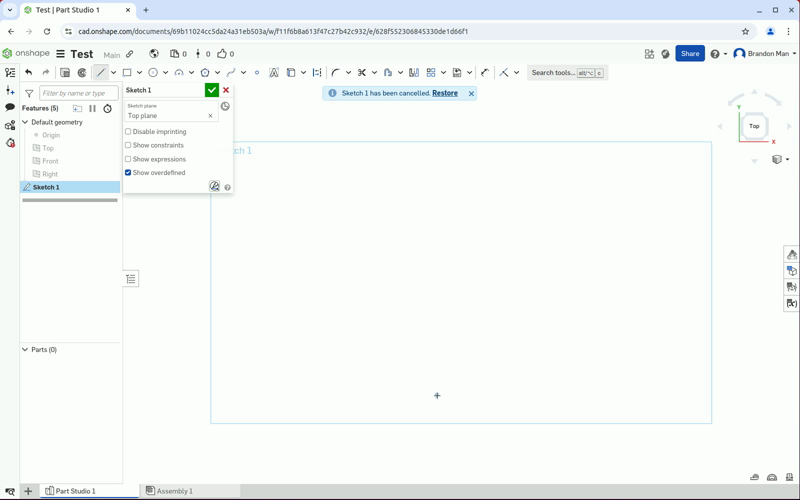
key_down(shift)
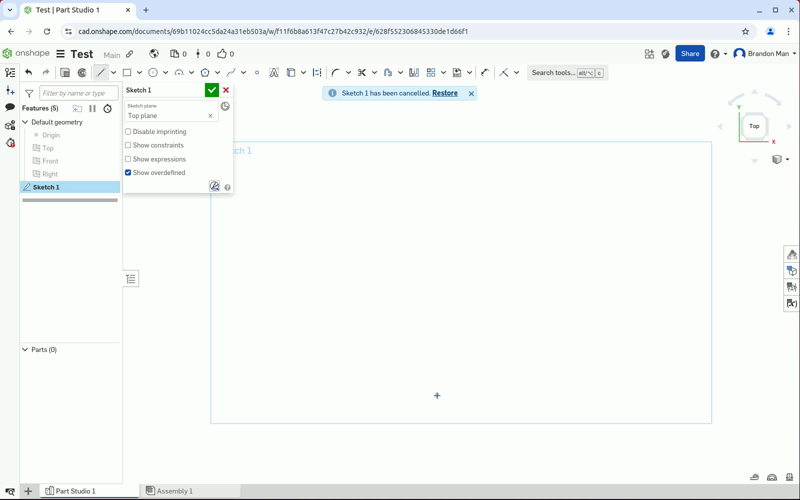
mouse_move(467, 395)
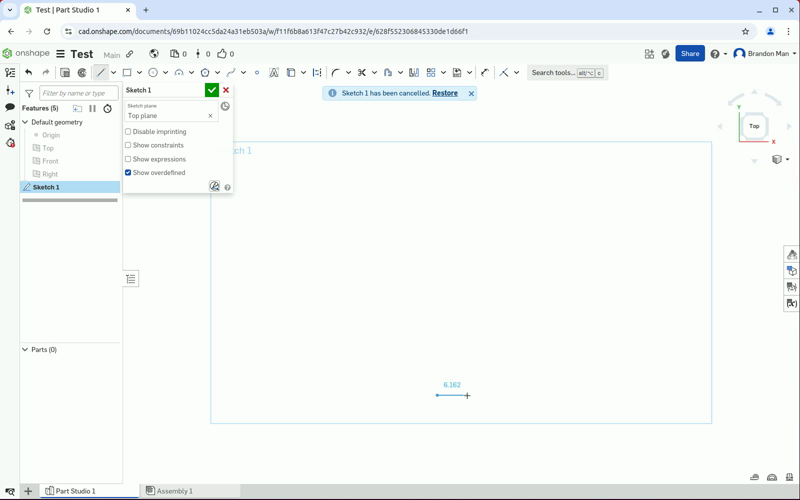
mouse_move(486, 395)
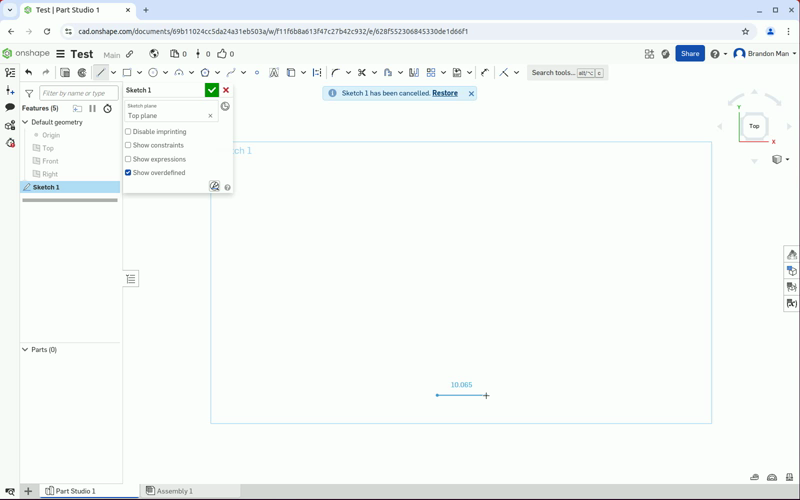
click(486, 395)
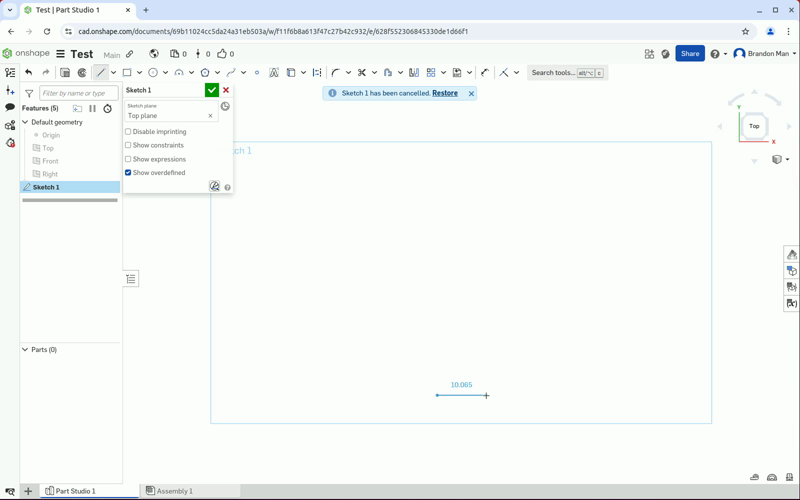
key_up(shift)
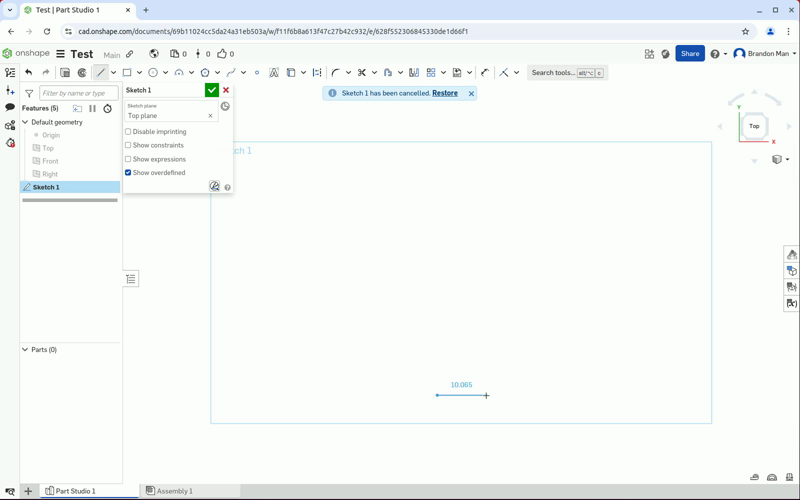
key_down(shift)
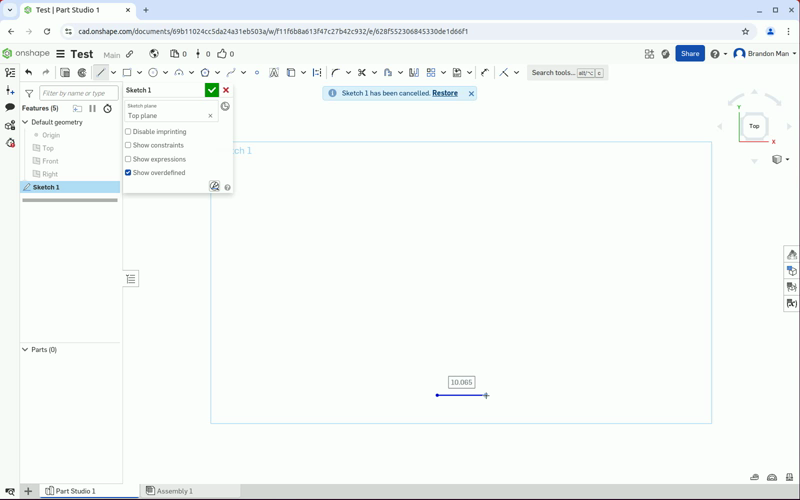
mouse_move(516, 395)
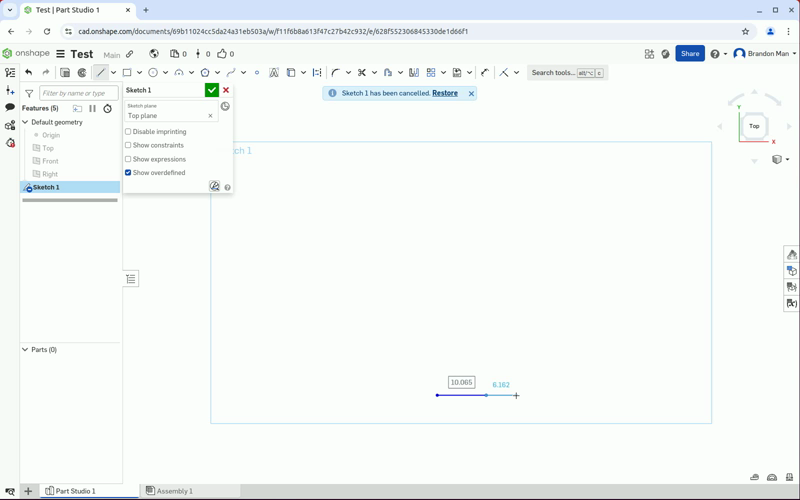
mouse_move(486, 340)
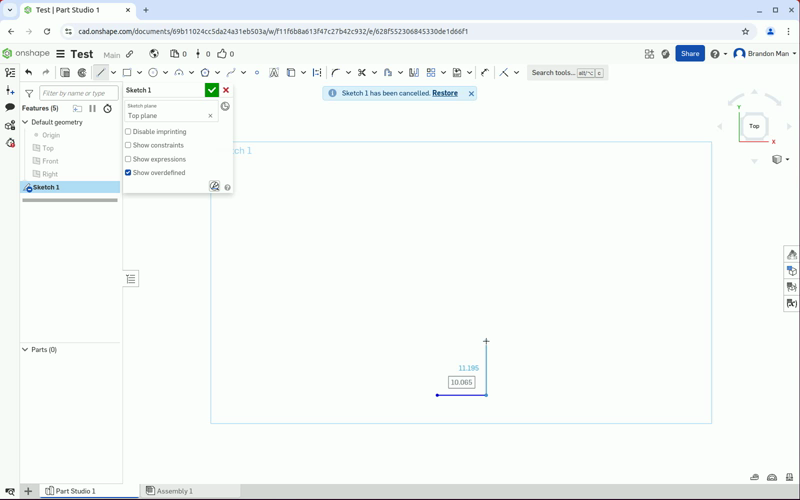
click(486, 340)
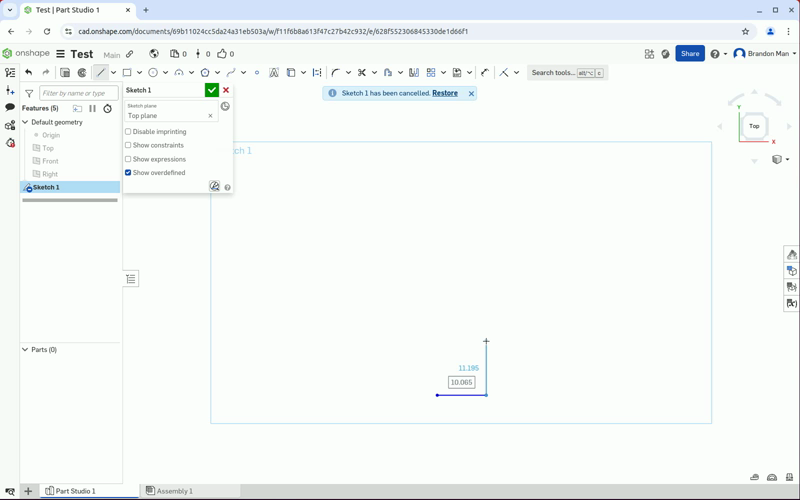
key_up(shift)
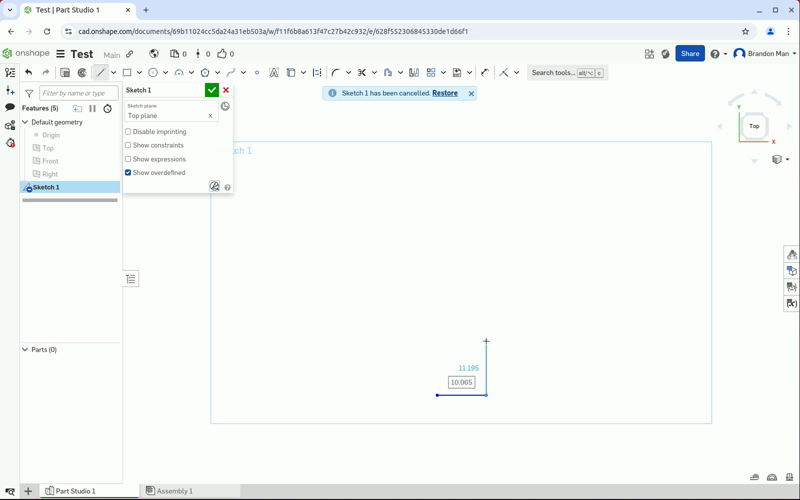
key_down(shift)
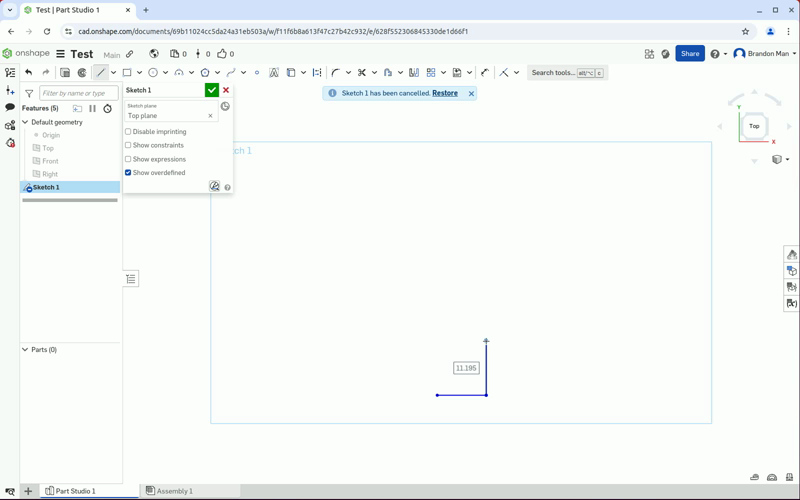
mouse_move(516, 340)
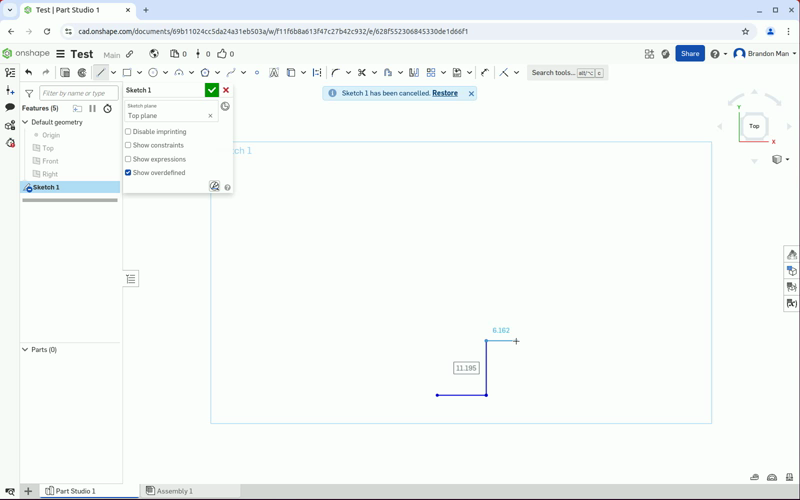
mouse_move(437, 340)
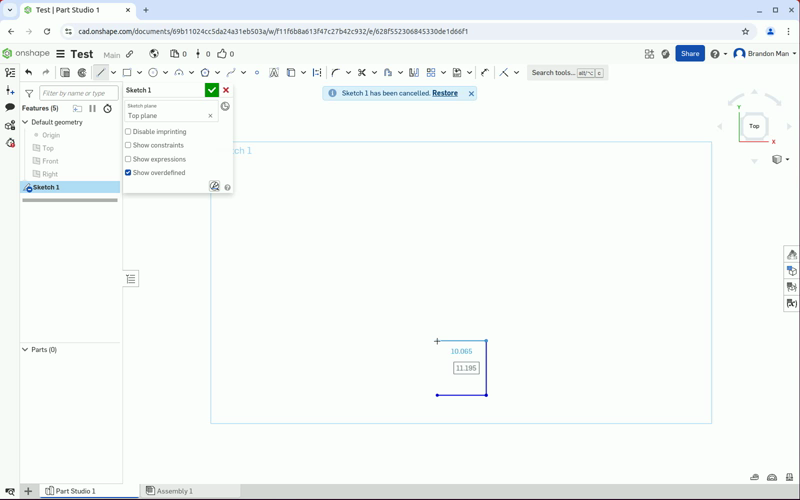
click(437, 340)
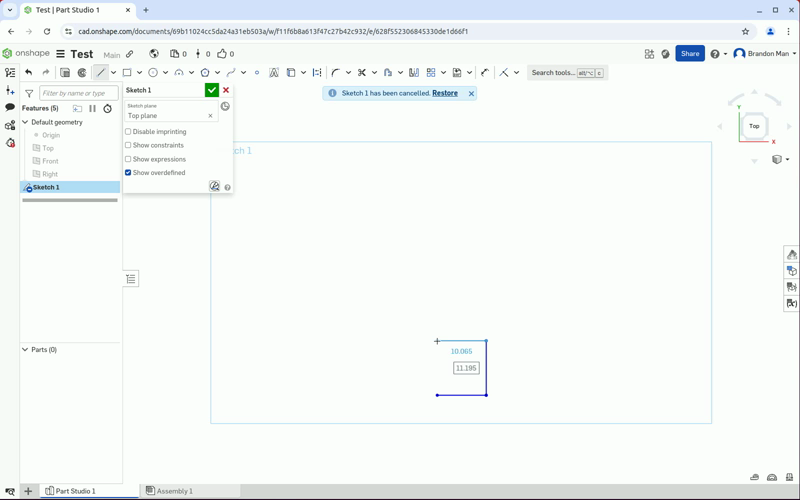
key_up(shift)
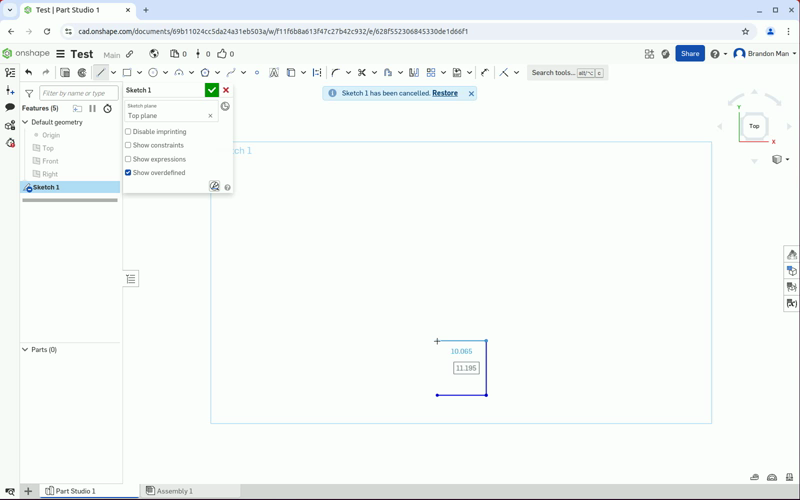
mouse_move(467, 340)
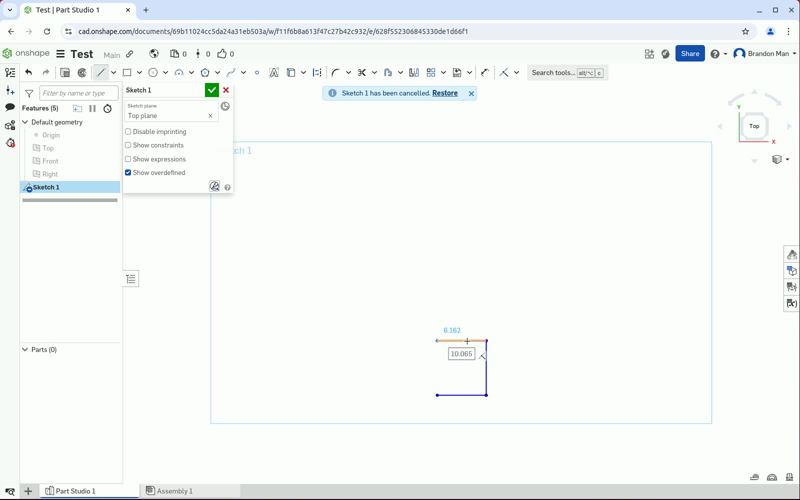
key_down(shift)
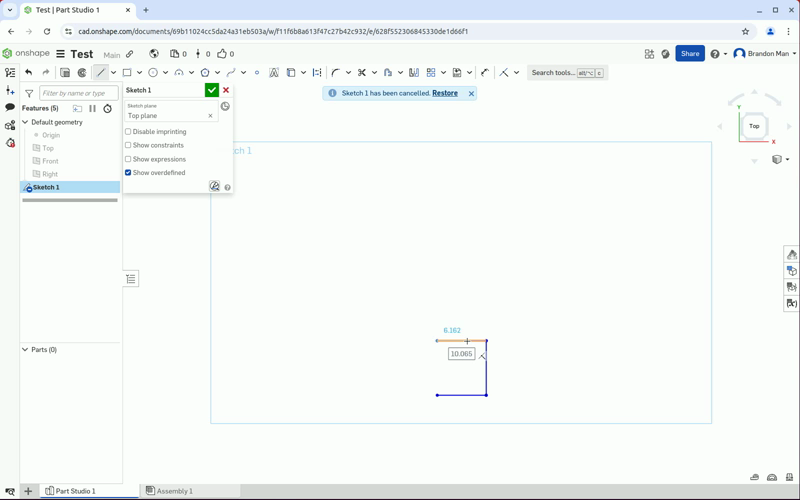
mouse_move(437, 395)
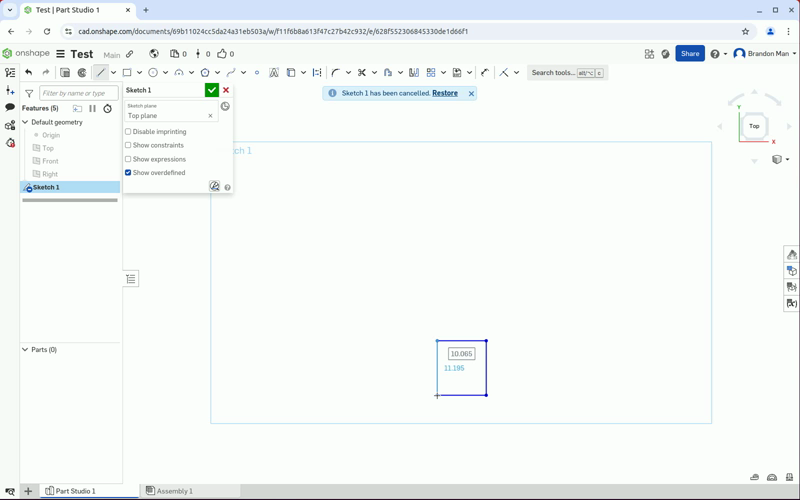
key_up(shift)
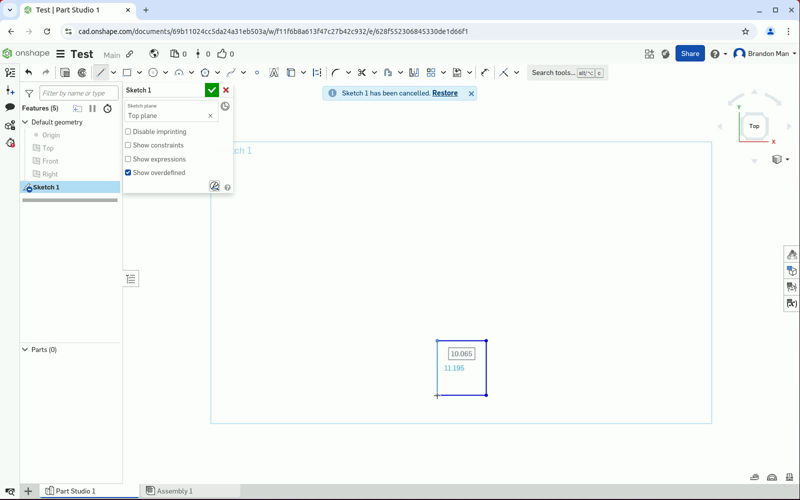
click(437, 395)
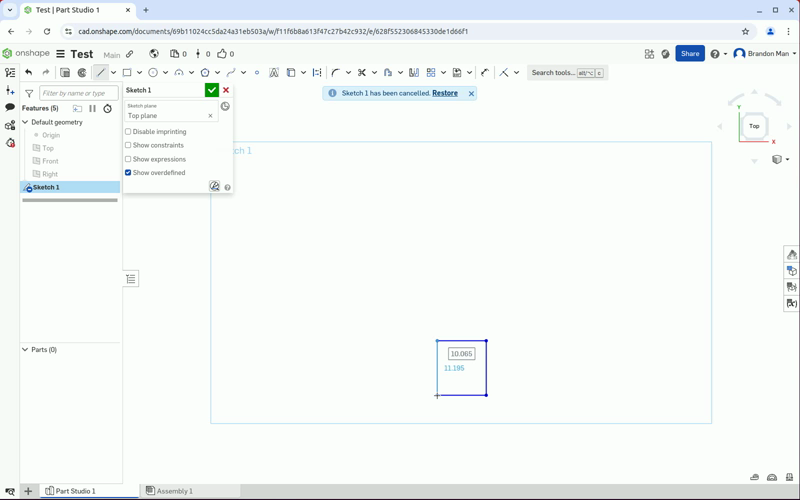
key(esc)
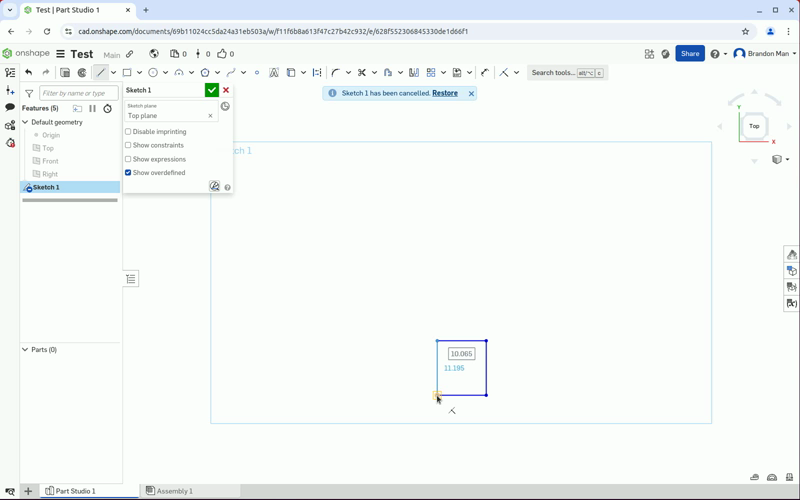
mouse_move(462, 380)
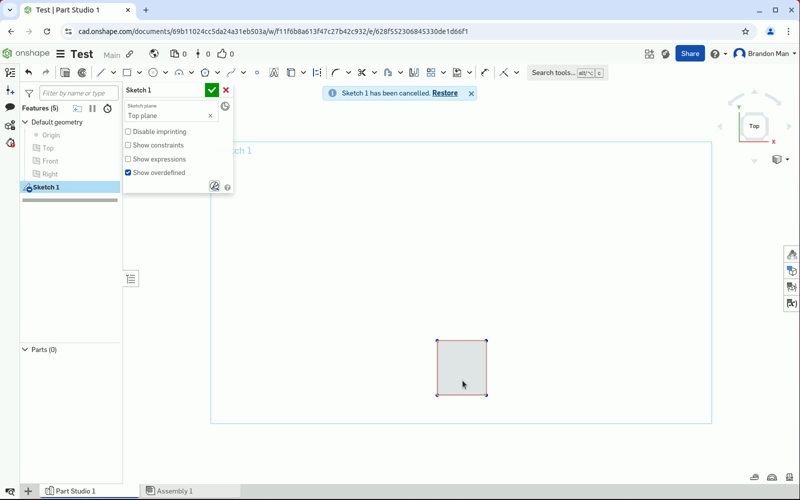
click(462, 380)
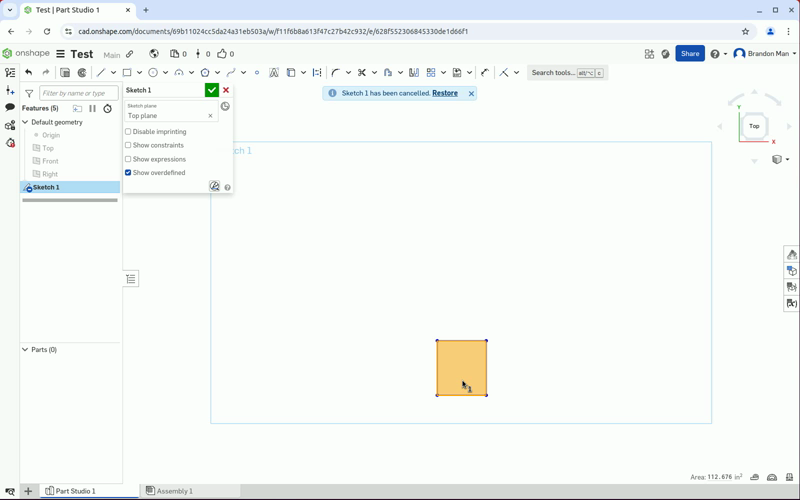
mouse_move(73, 352)
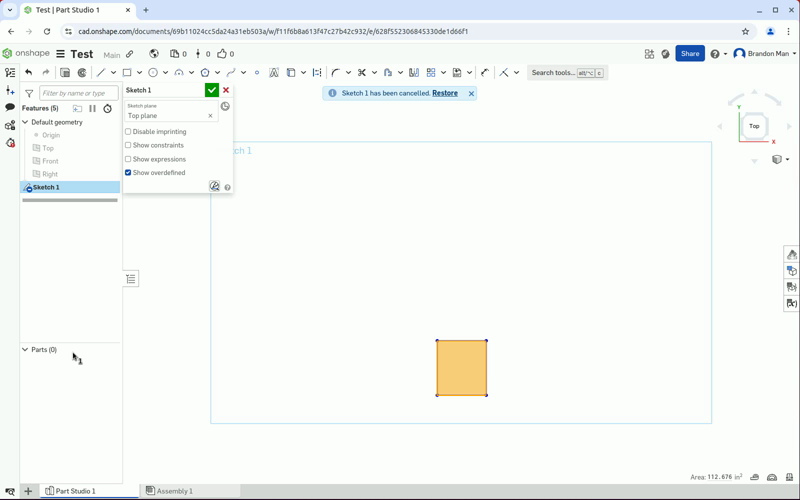
key(shift+y)
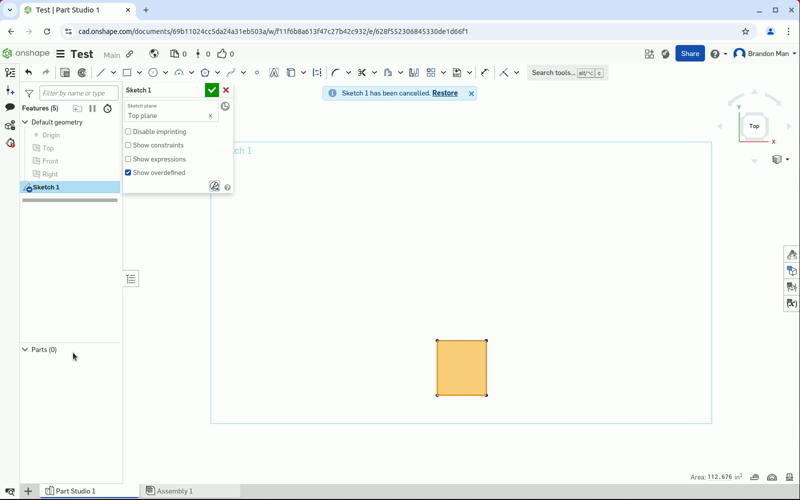
key(shift+e)
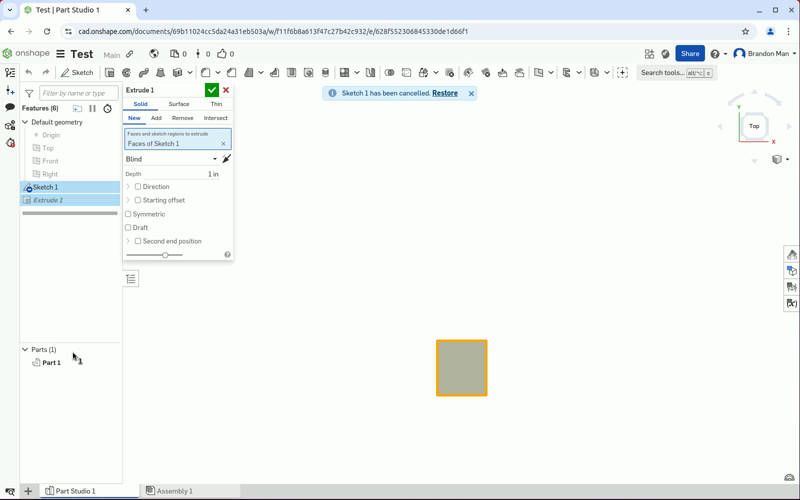
mouse_move(143, 106)
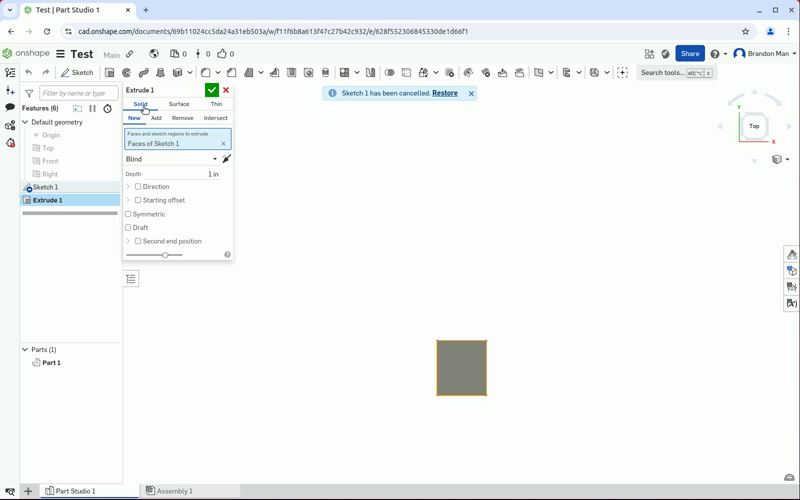
click(143, 106)
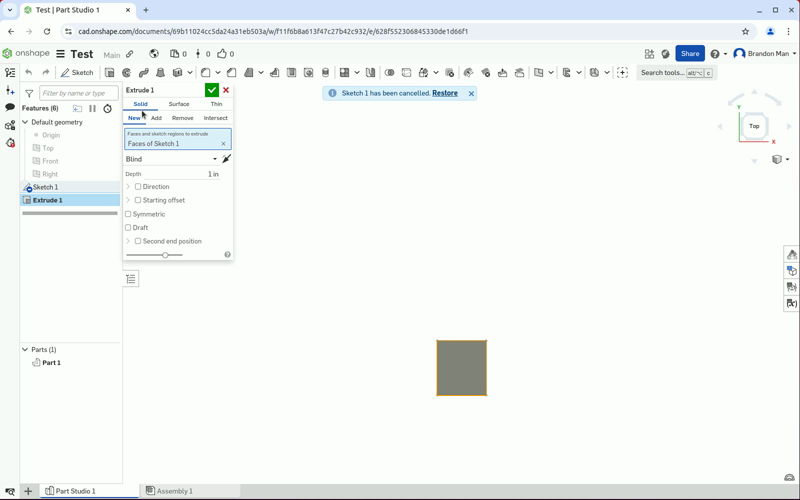
mouse_move(137, 120)
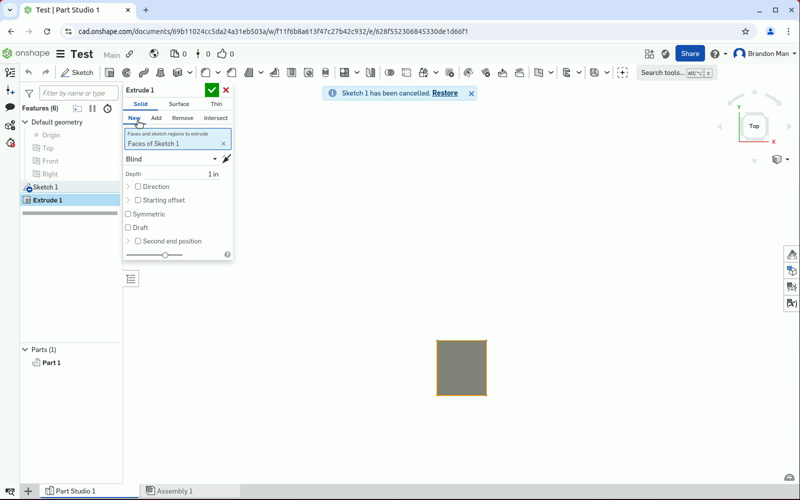
click(137, 120)
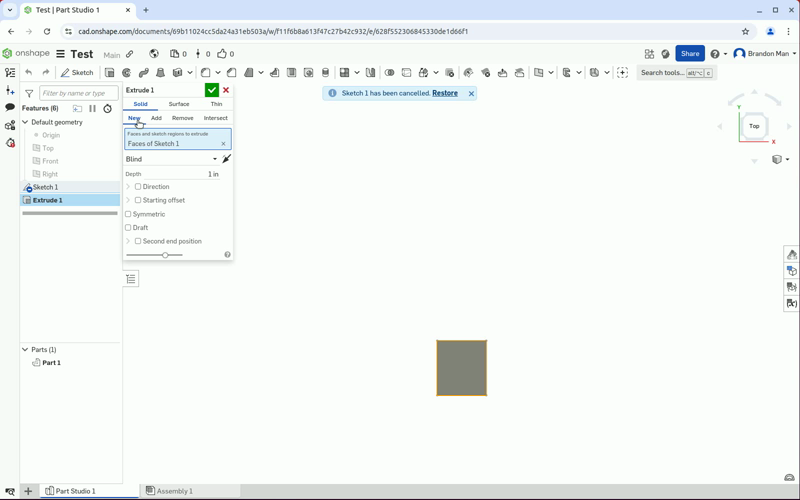
key(tab, 4)
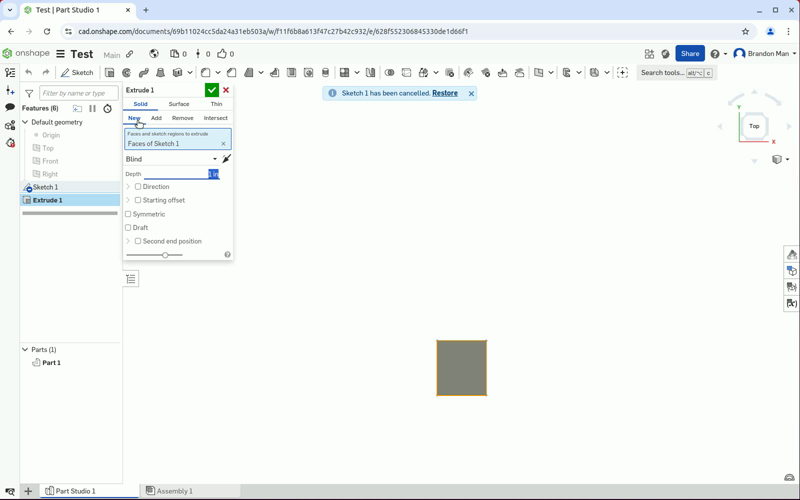
text(1.444)
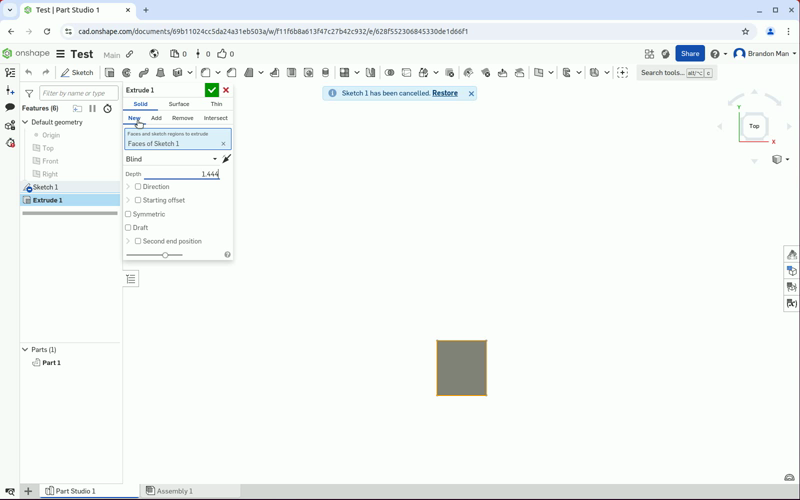
key(enter)
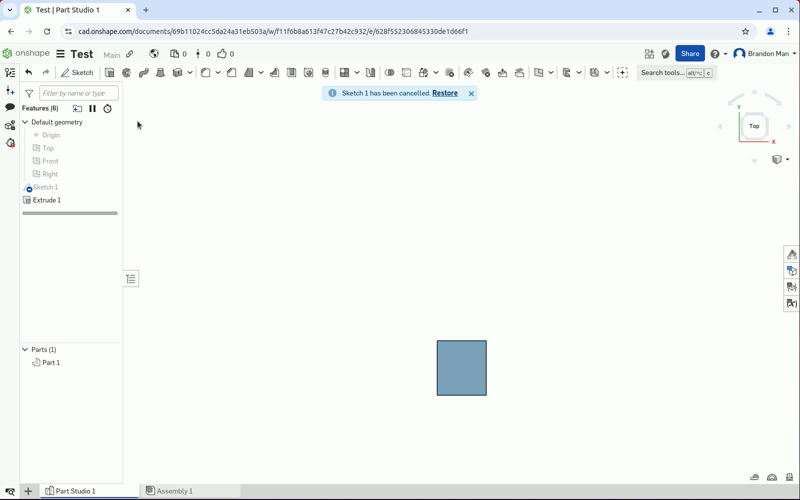
key(shift+h)
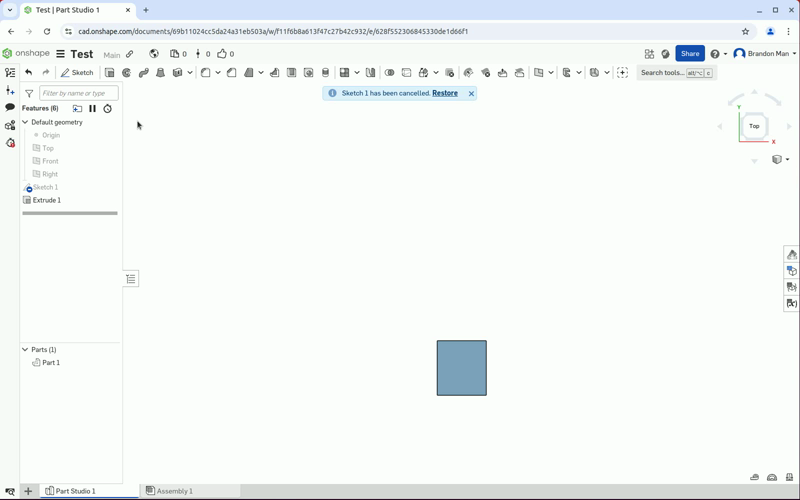
key(shift+h)
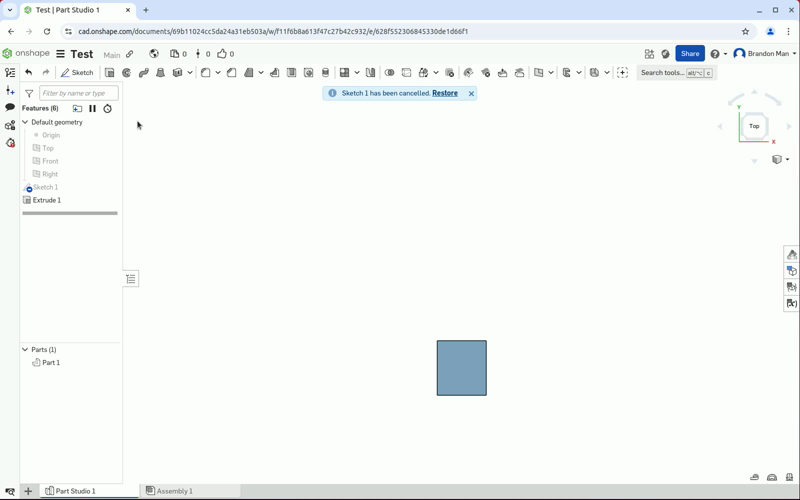
mouse_move(73, 189)
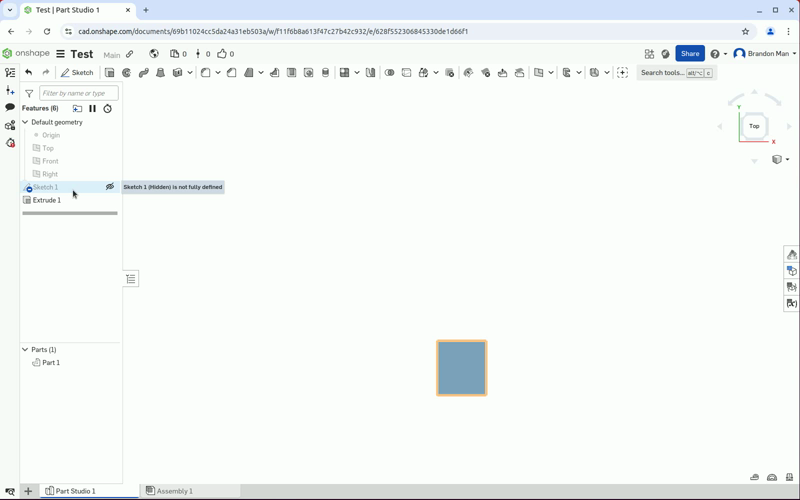
click(73, 189)
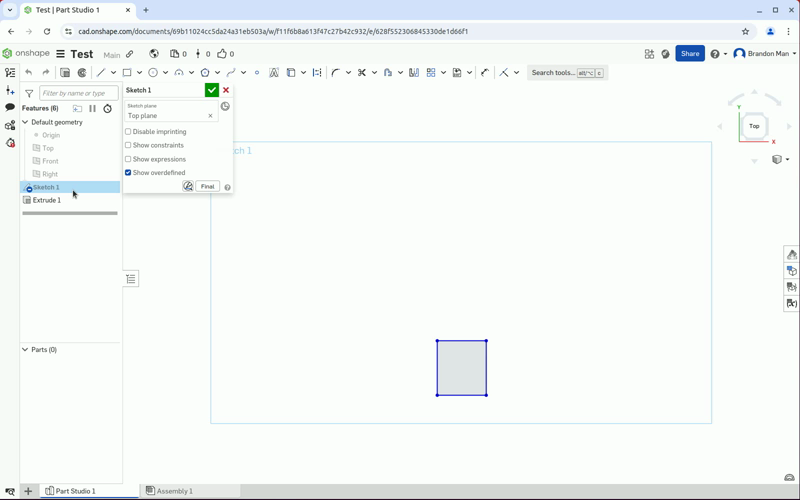
mouse_move(229, 92)
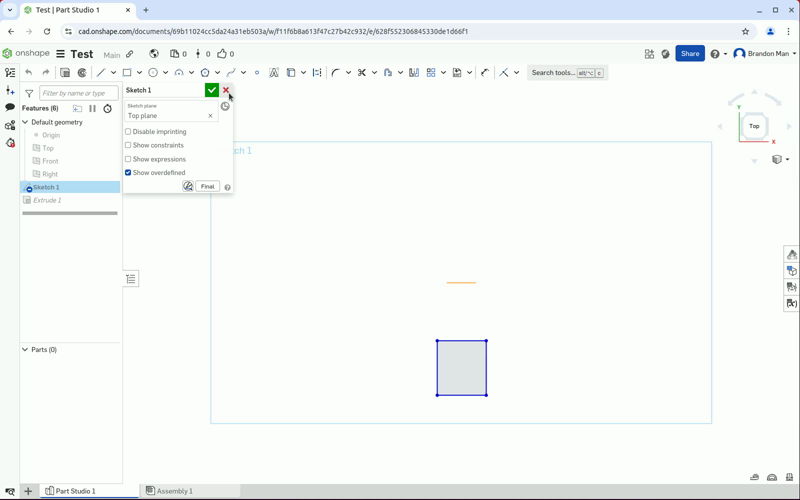
click(229, 92)
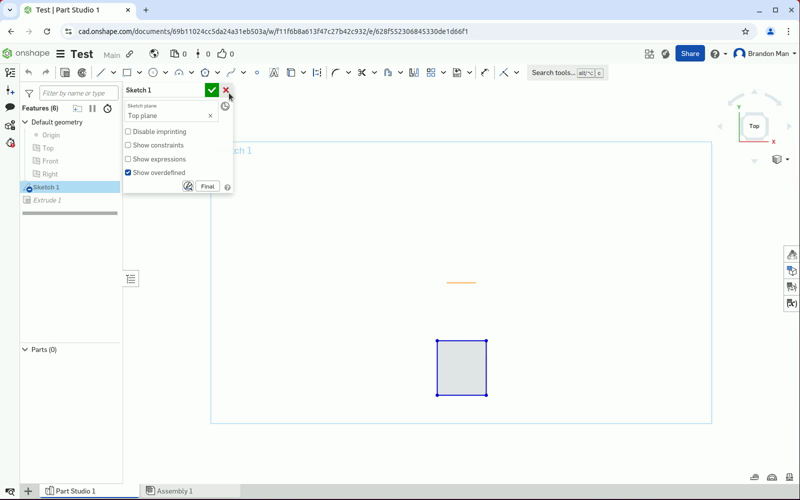
key(shift+s)
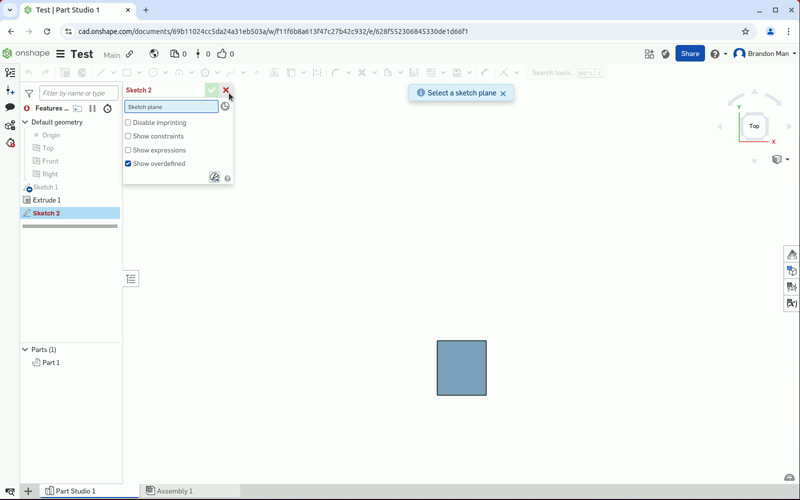
mouse_move(73, 150)
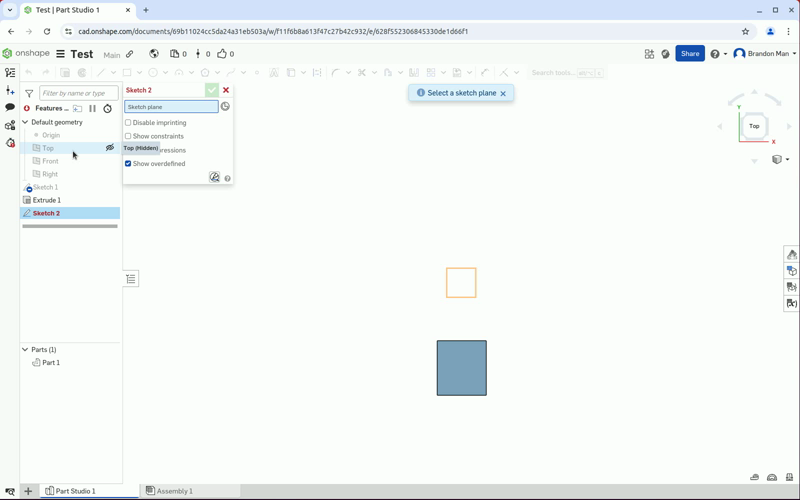
click(73, 150)
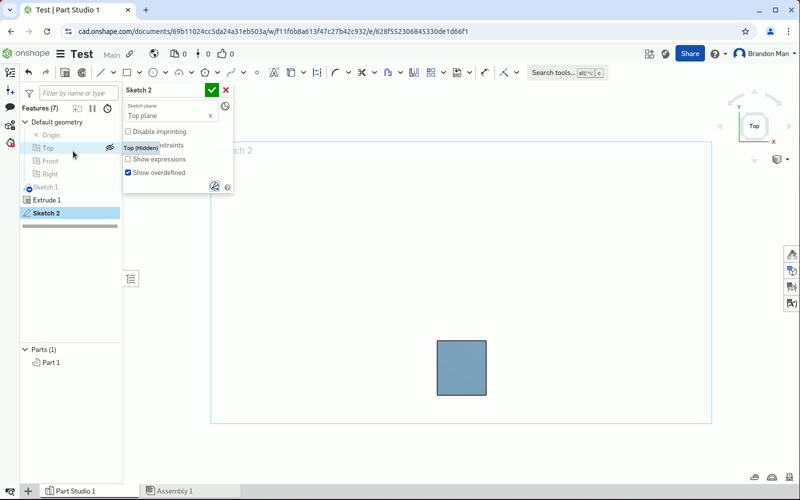
mouse_move(73, 352)
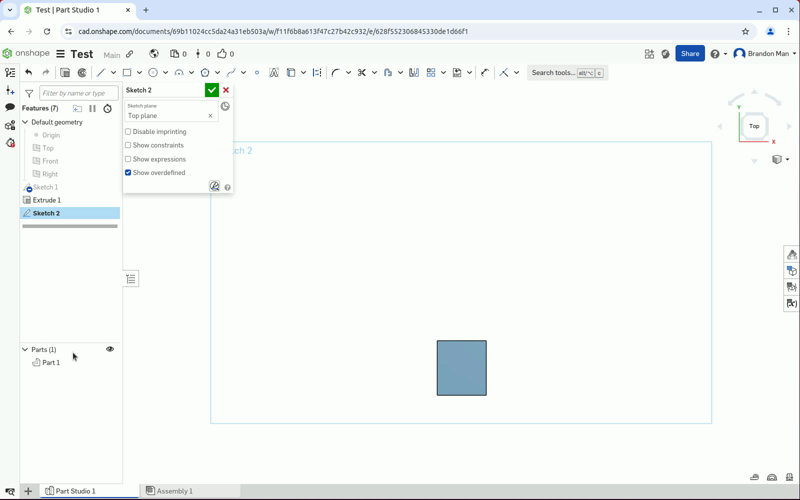
key(y)
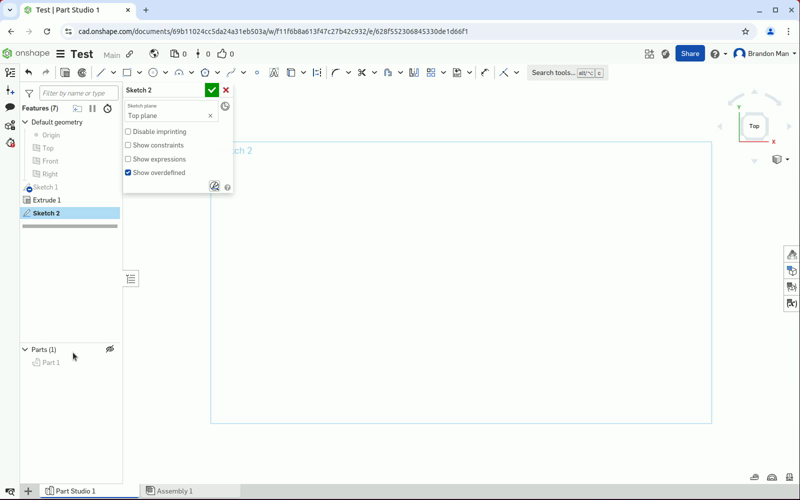
key(l)
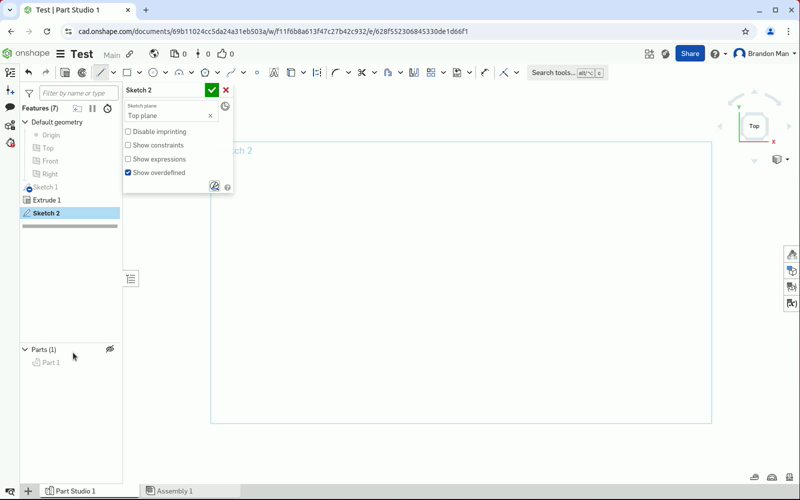
key_down(shift)
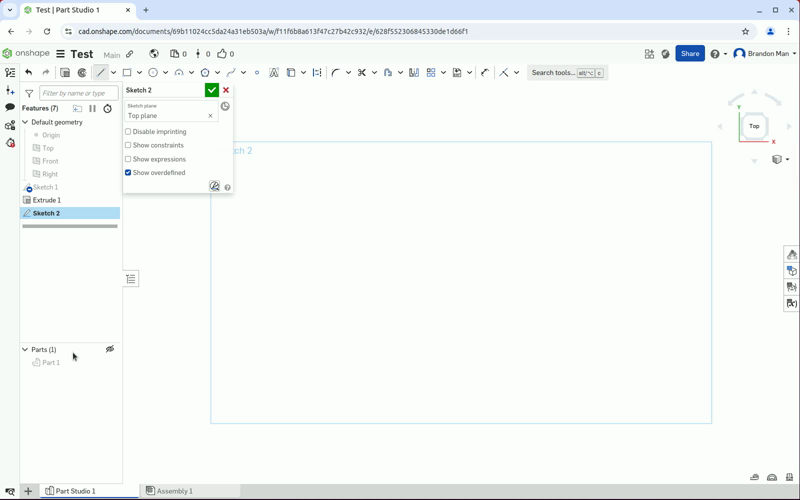
mouse_move(393, 321)
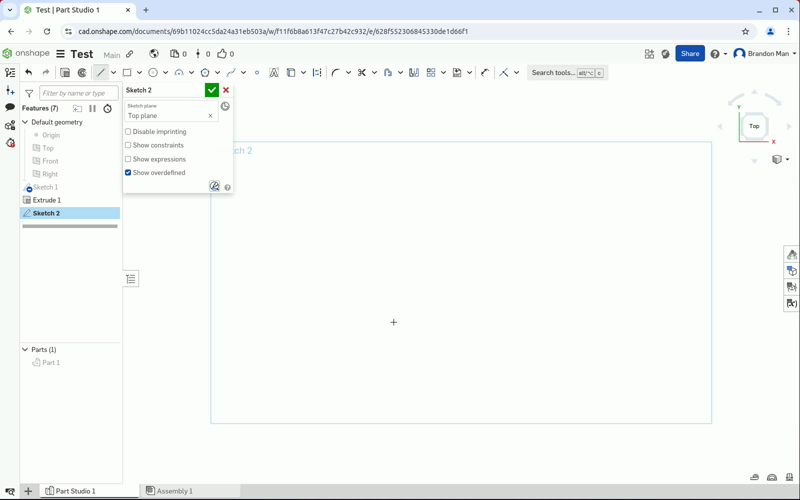
click(393, 321)
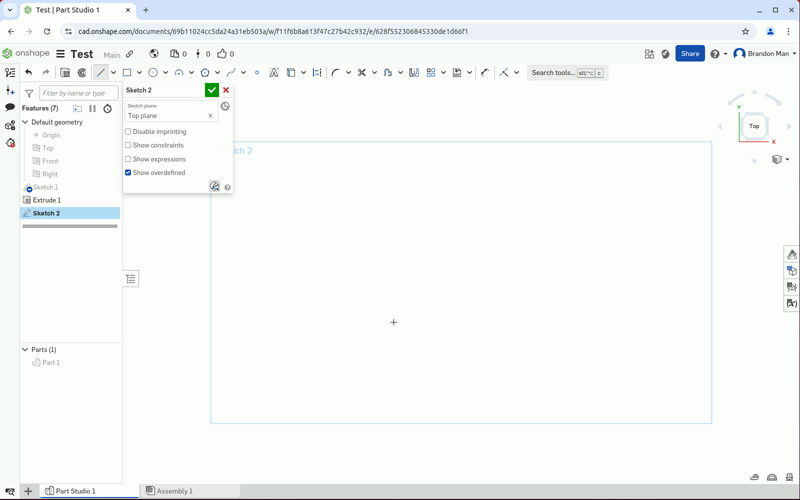
key_up(shift)
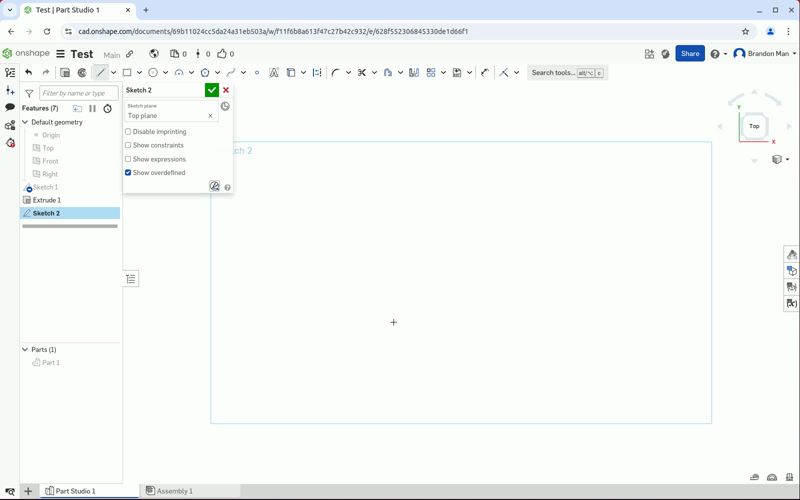
key_down(shift)
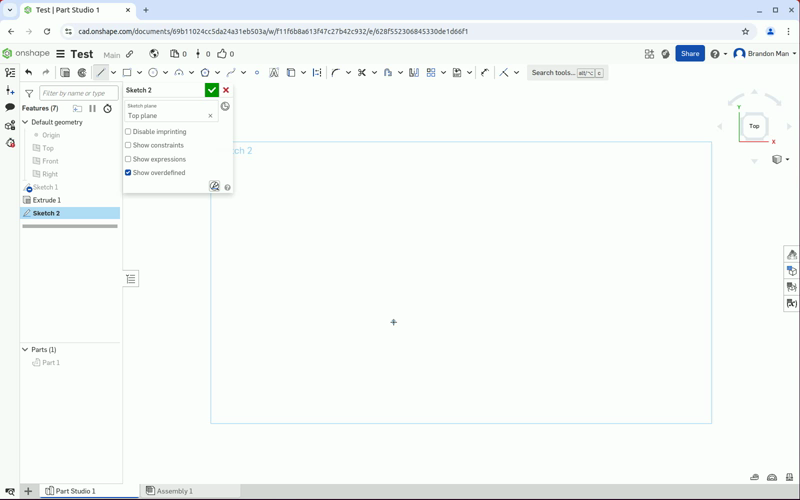
mouse_move(423, 321)
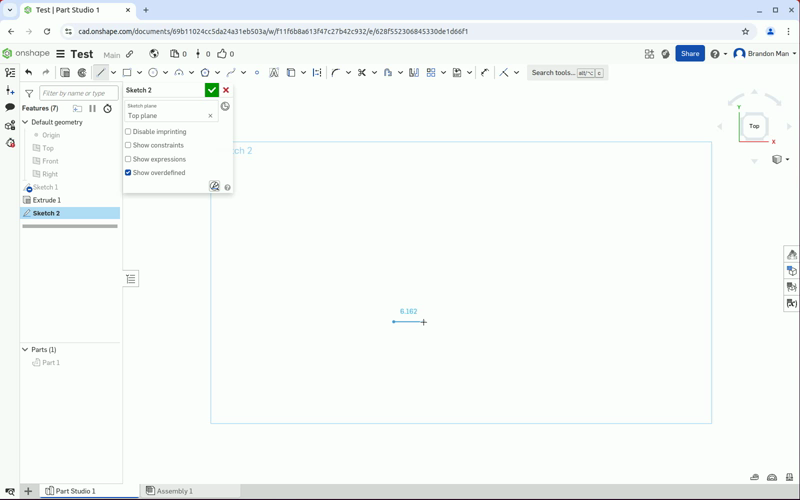
mouse_move(402, 321)
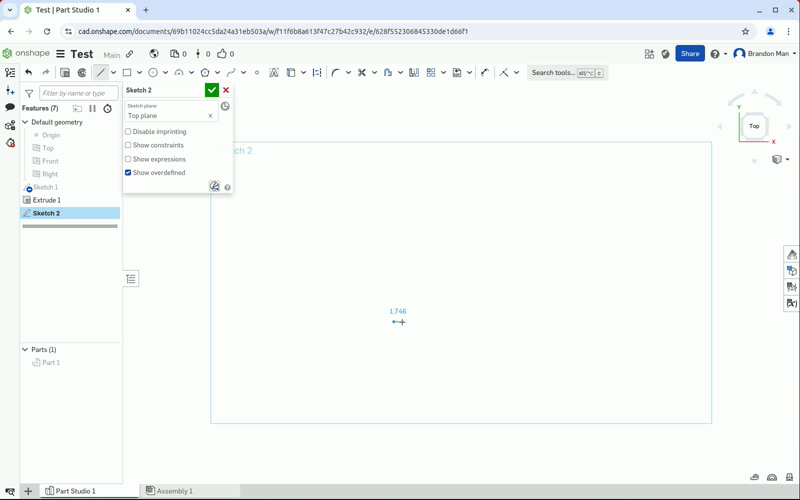
click(402, 321)
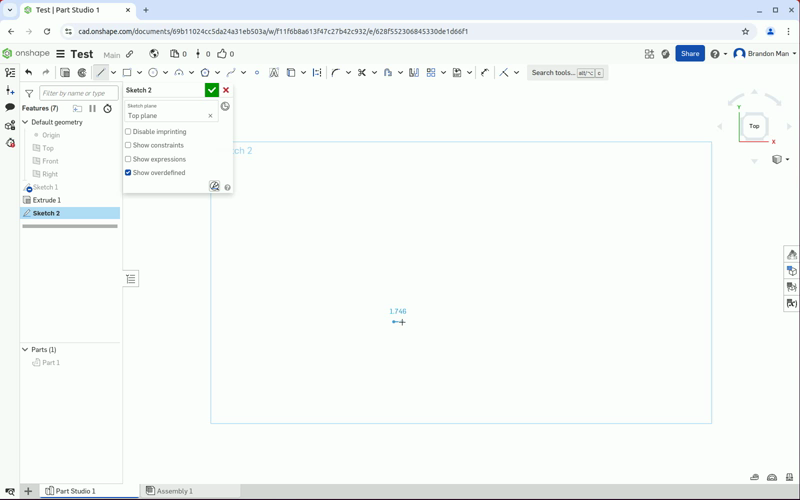
key_up(shift)
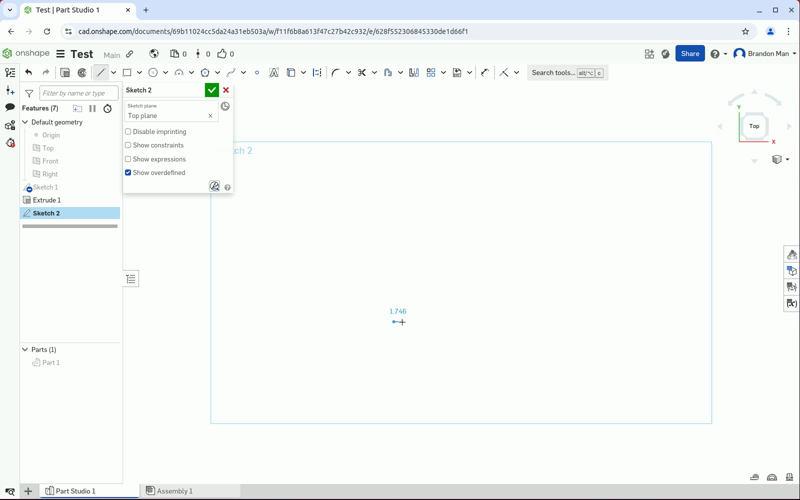
key_down(shift)
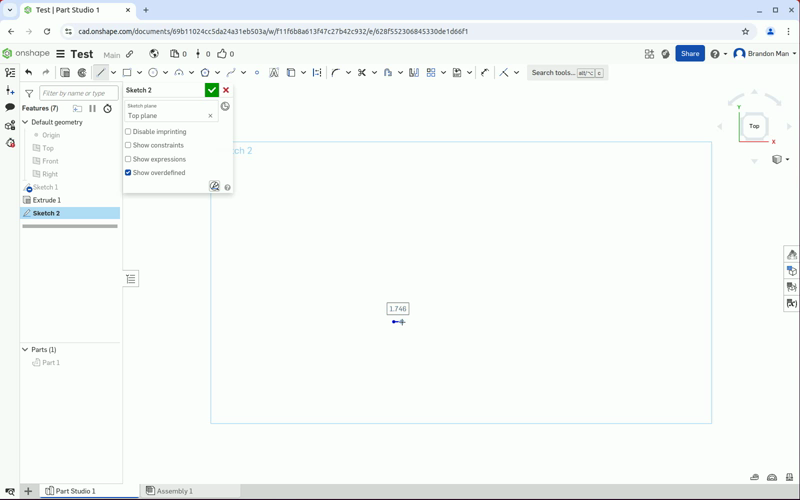
mouse_move(402, 243)
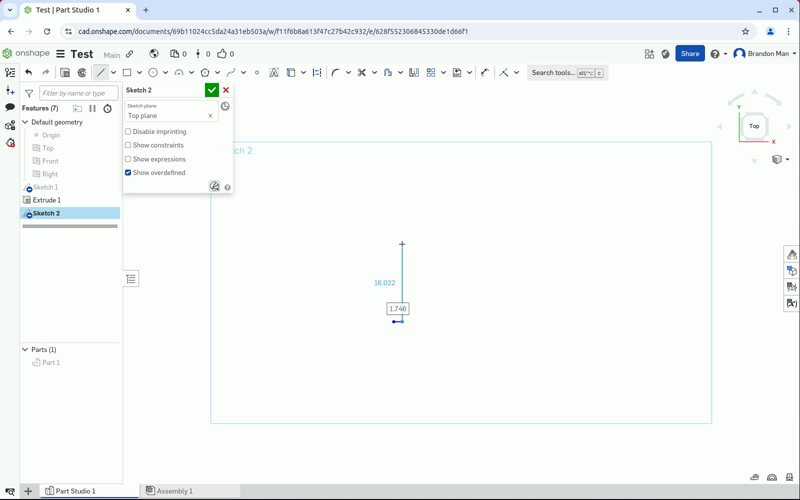
click(402, 243)
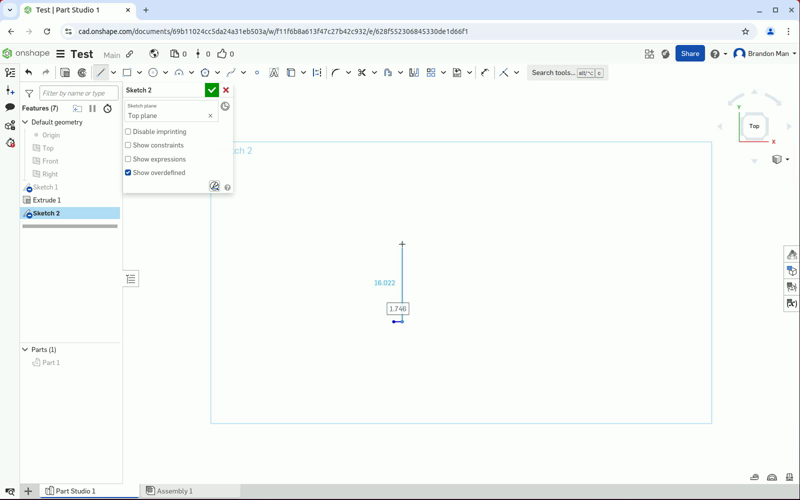
key_up(shift)
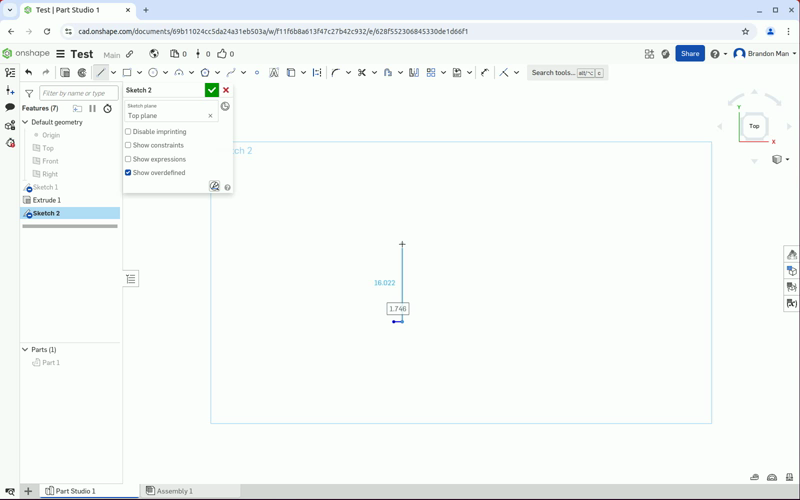
key_down(shift)
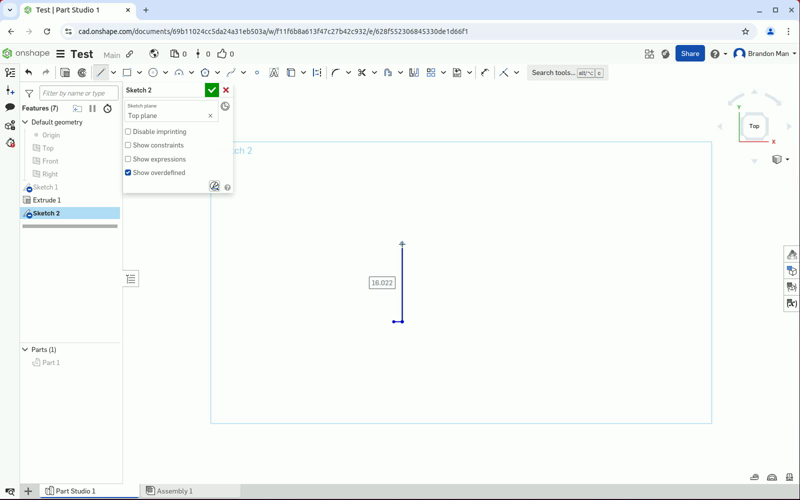
mouse_move(432, 243)
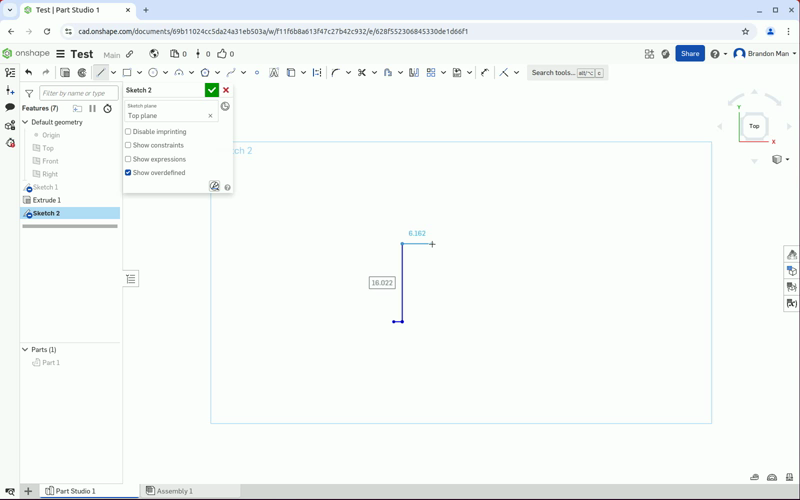
mouse_move(393, 243)
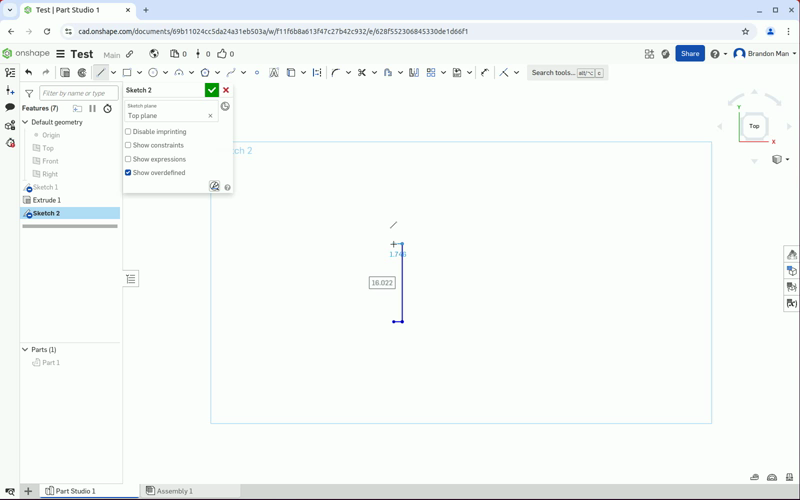
click(393, 243)
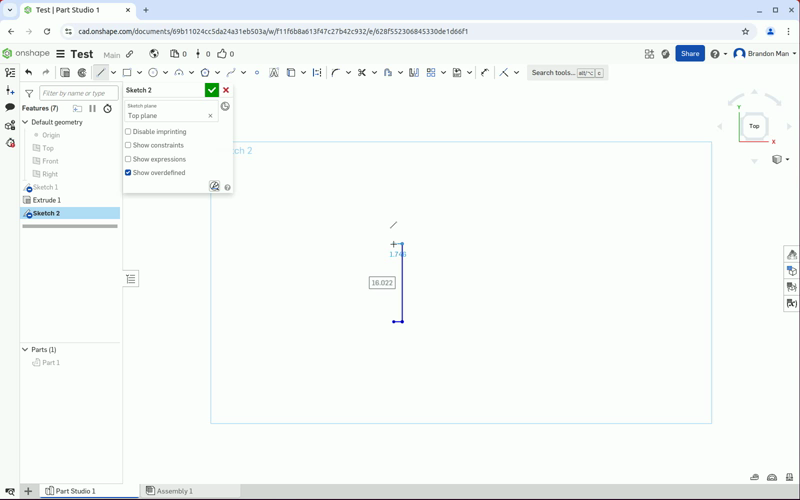
key_up(shift)
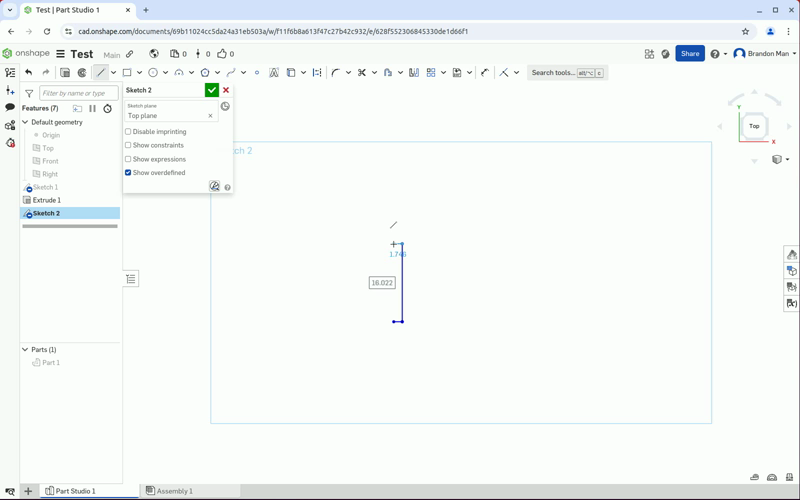
key_down(shift)
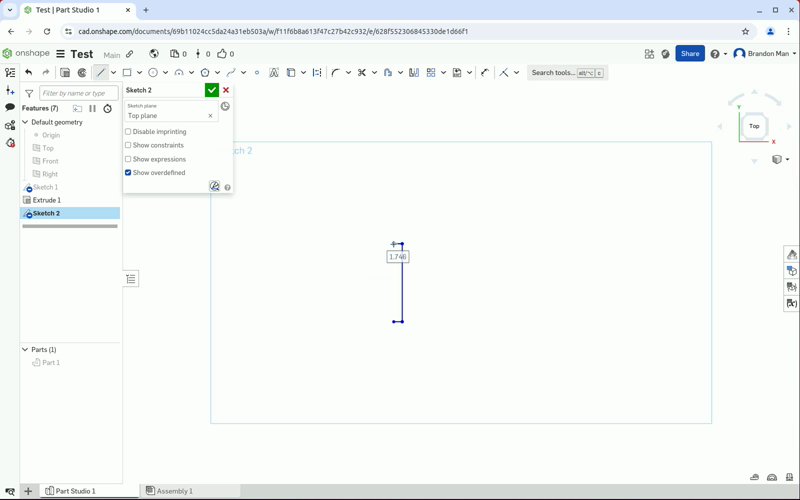
mouse_move(393, 321)
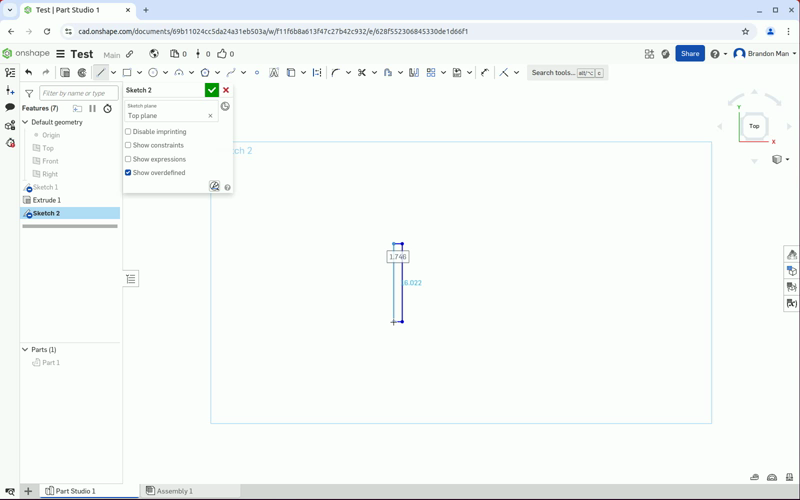
key_up(shift)
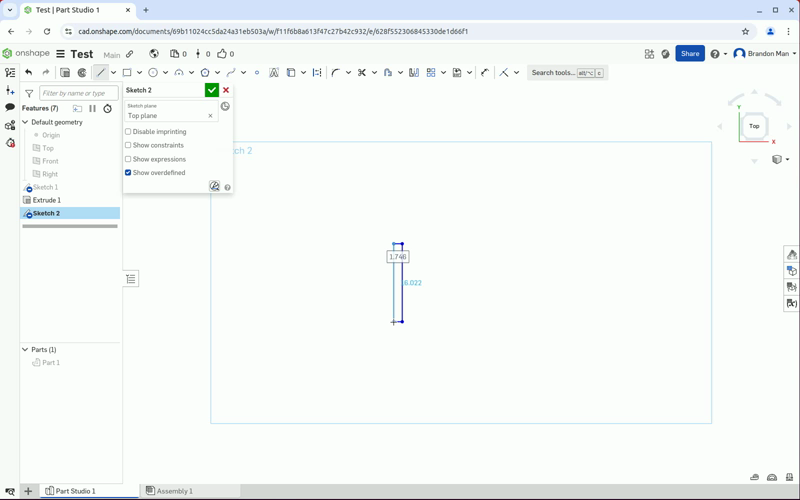
click(393, 321)
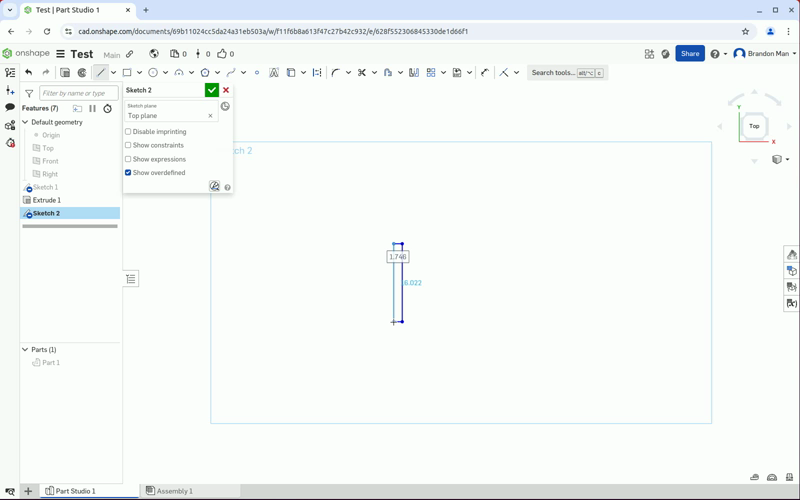
key(esc)
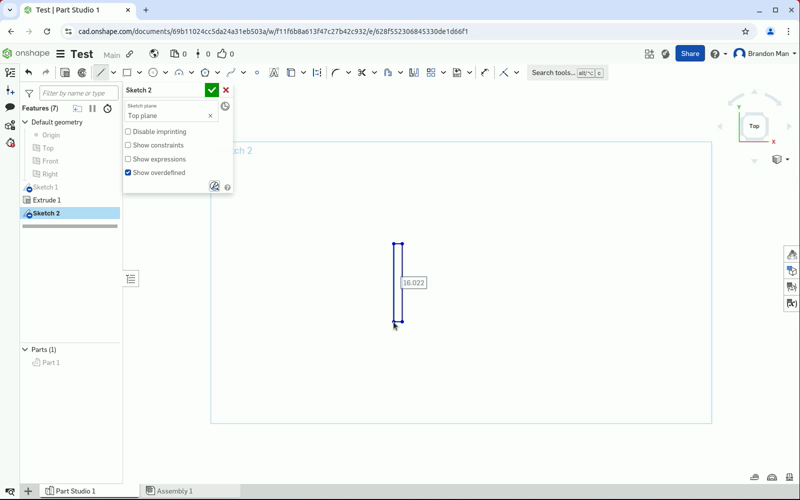
mouse_move(394, 258)
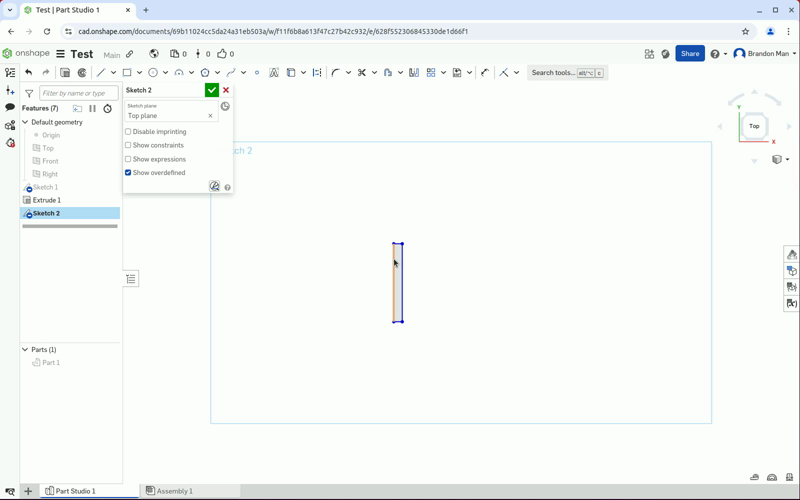
scroll(6)
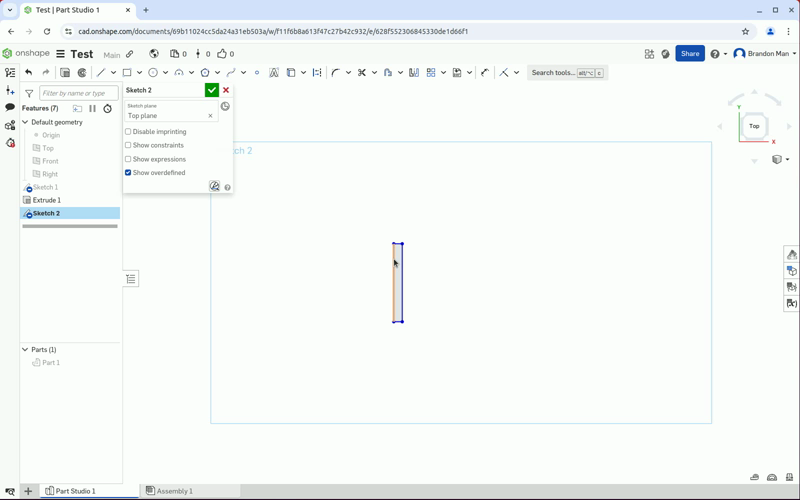
scroll(6)
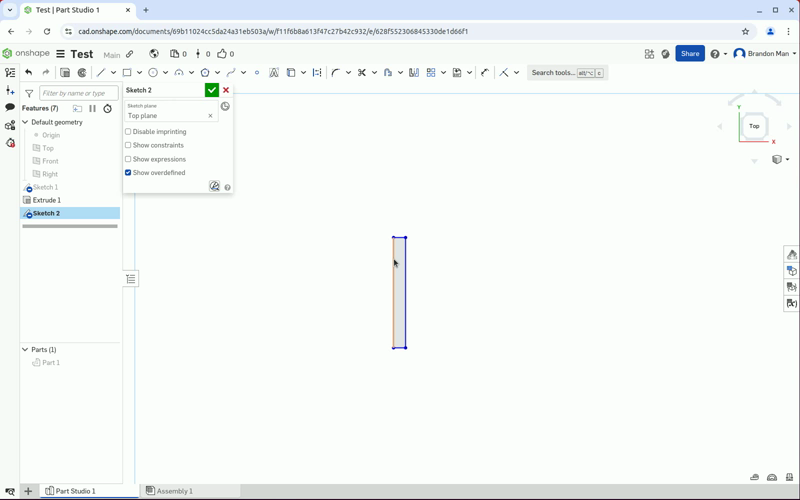
scroll(6)
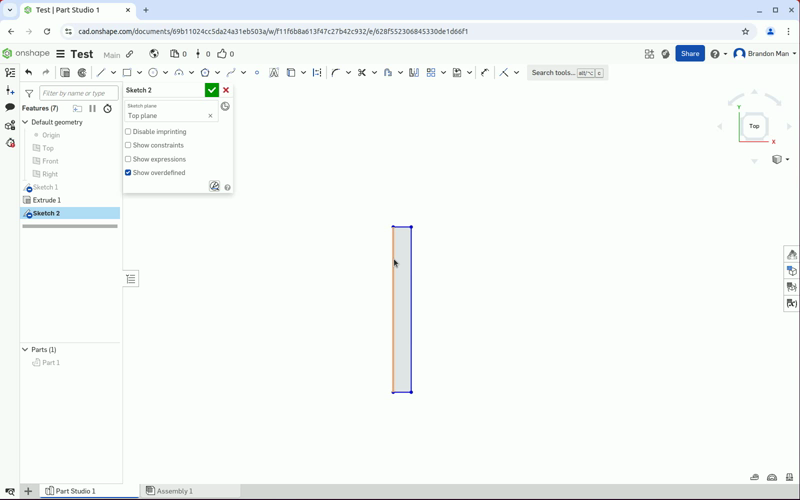
scroll(6)
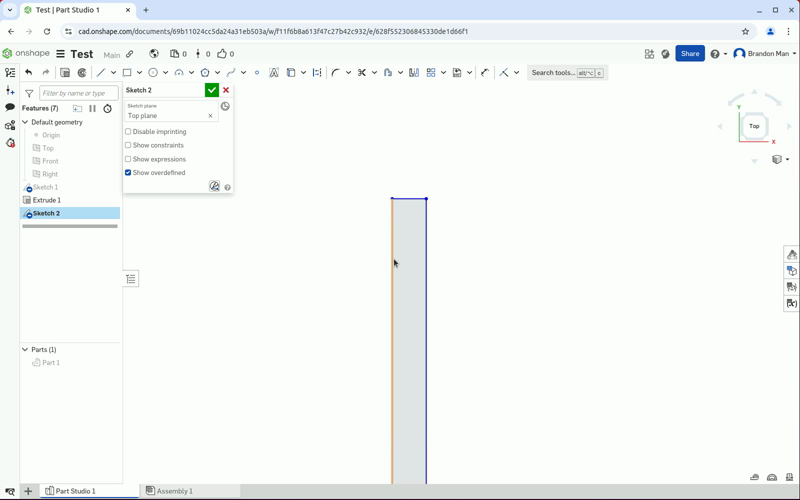
scroll(6)
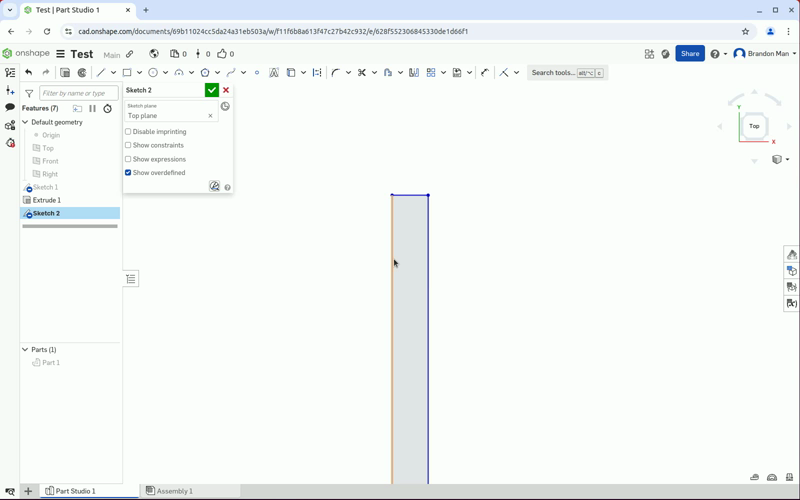
scroll(6)
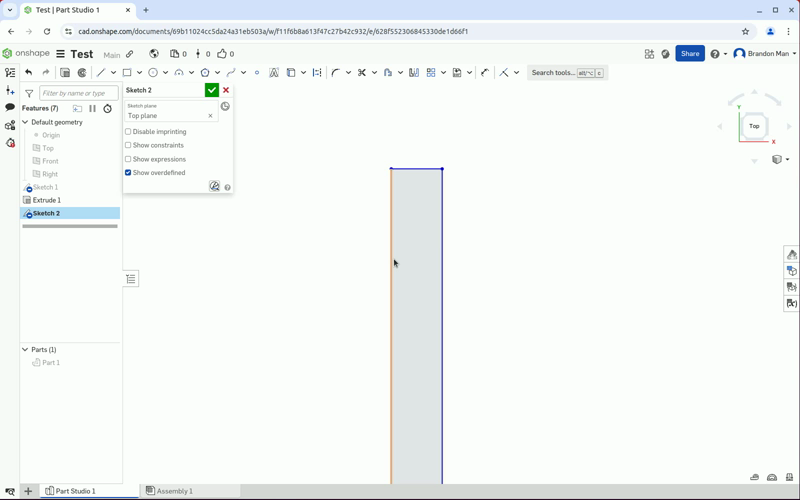
scroll(6)
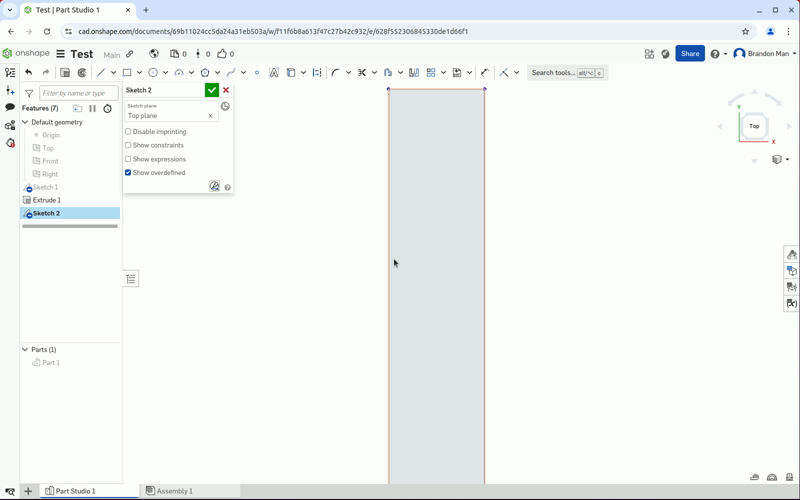
click(394, 258)
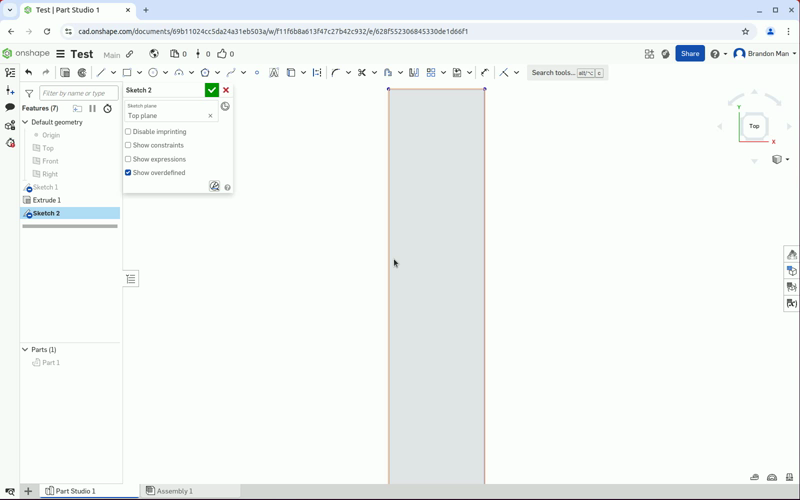
scroll(-6)
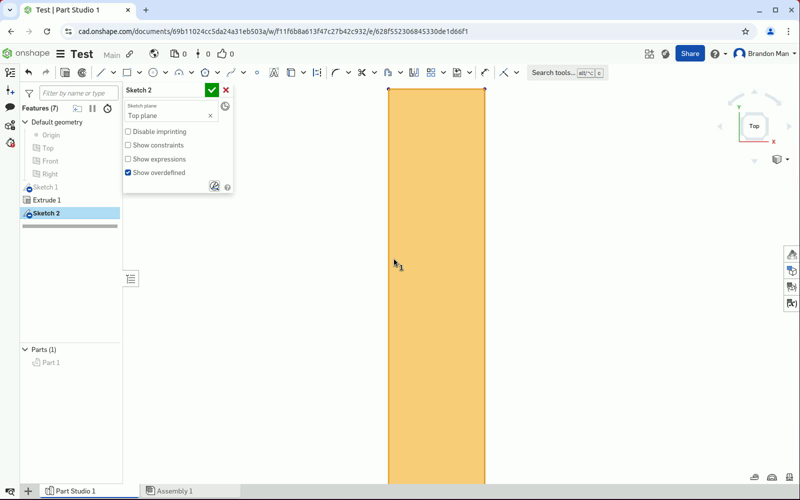
scroll(-6)
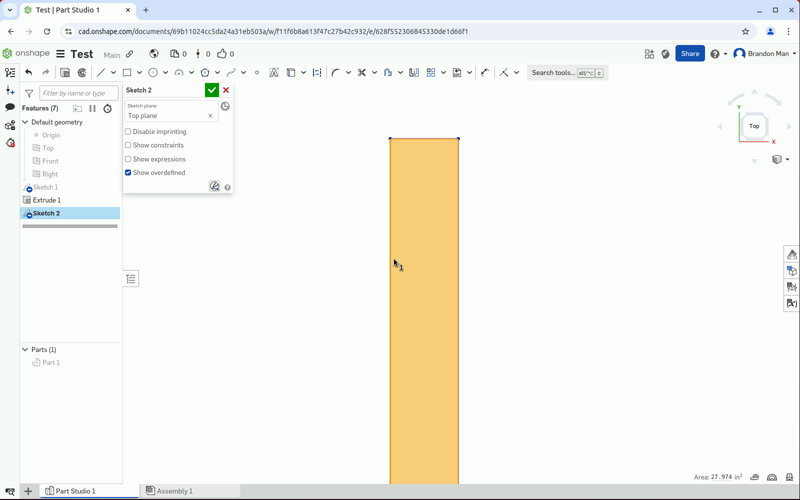
scroll(-6)
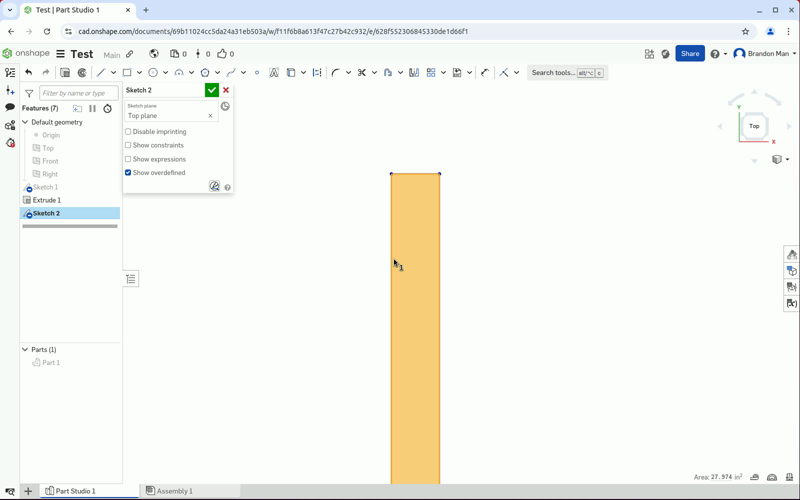
scroll(-6)
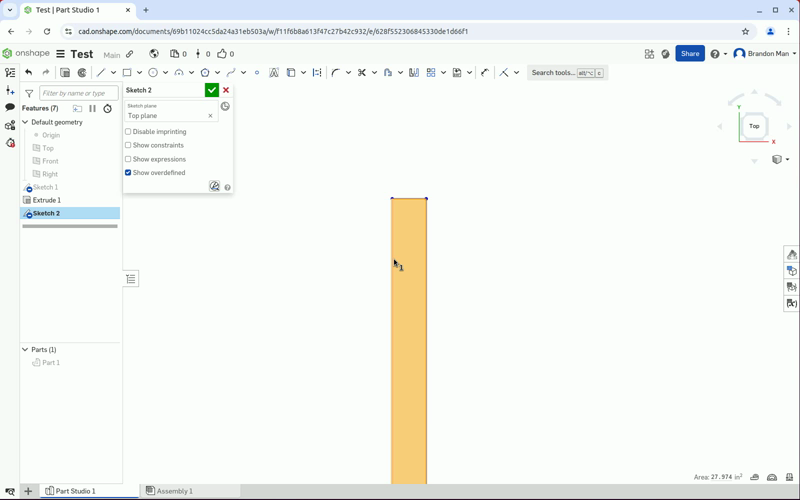
scroll(-6)
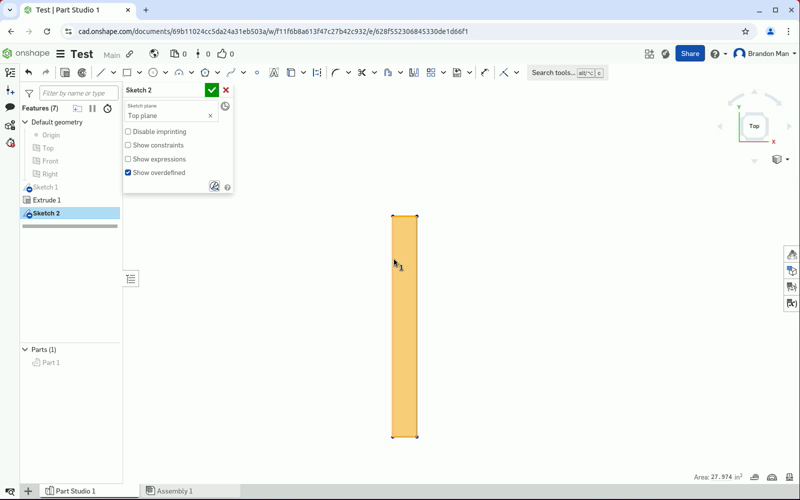
scroll(-6)
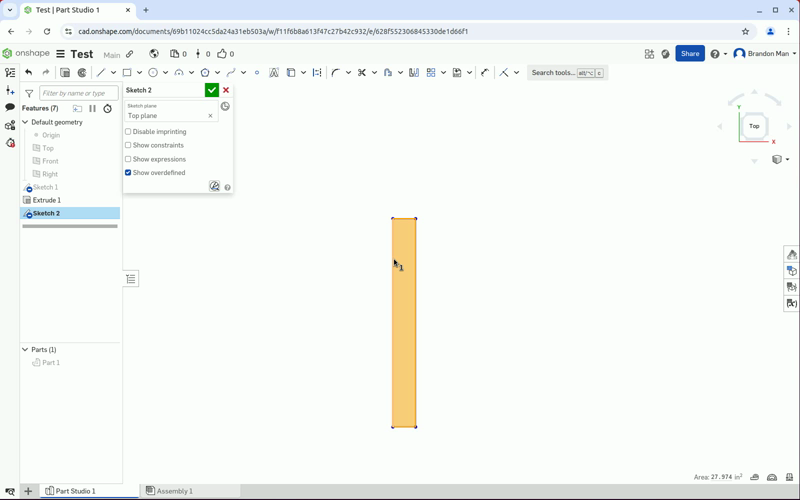
scroll(-6)
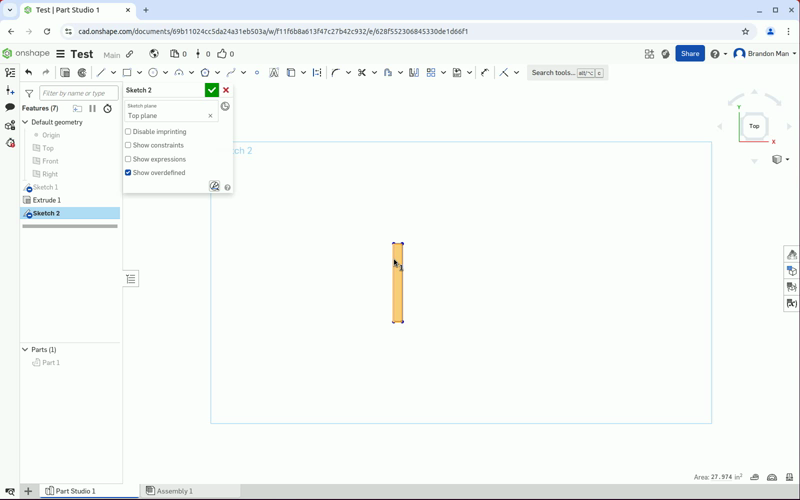
mouse_move(73, 352)
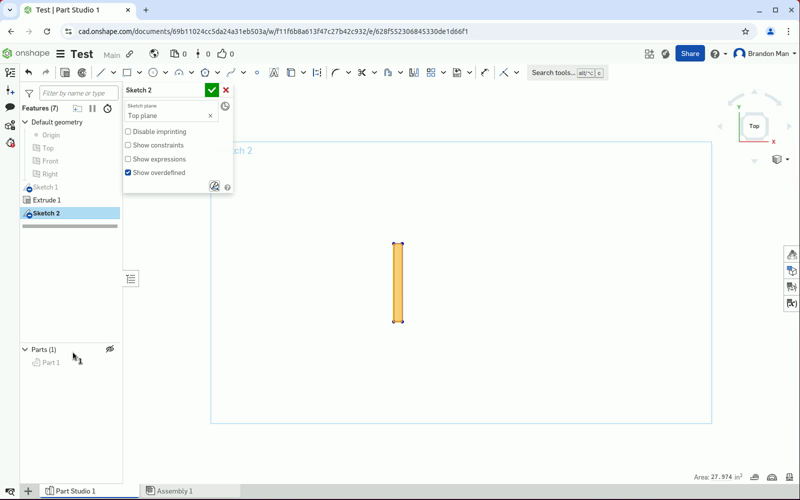
key(shift+y)
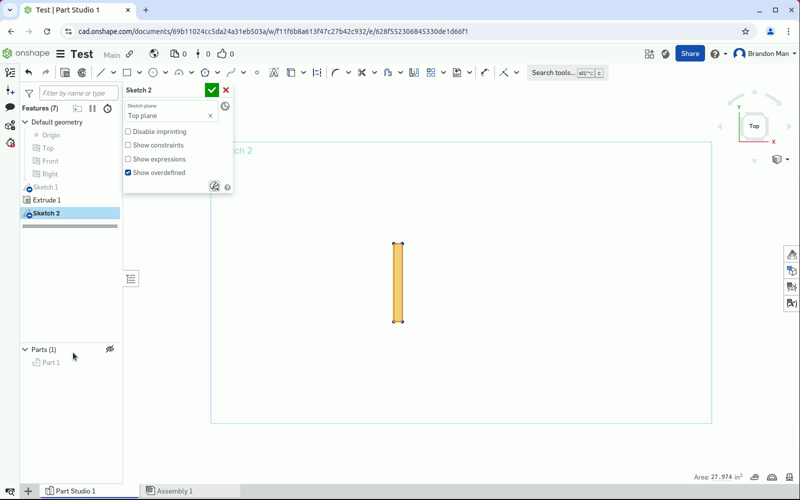
key(shift+e)
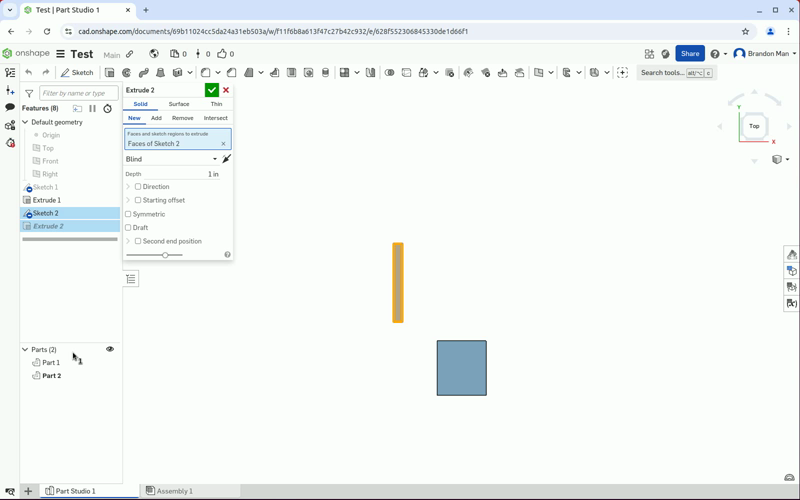
mouse_move(143, 106)
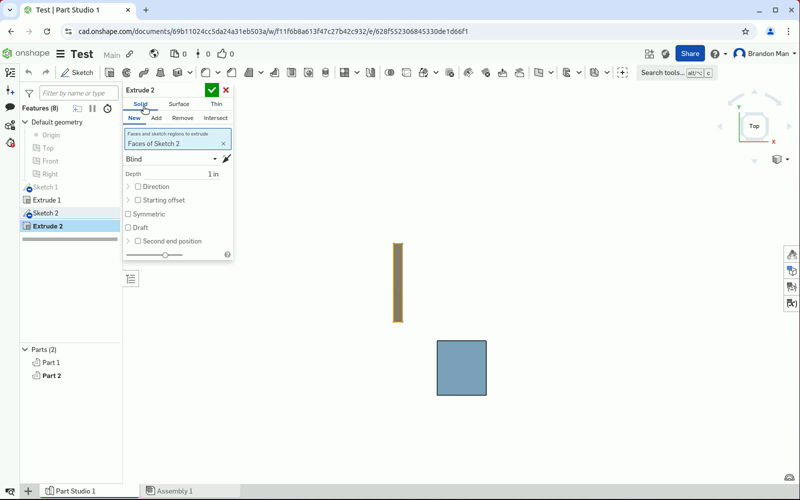
click(143, 106)
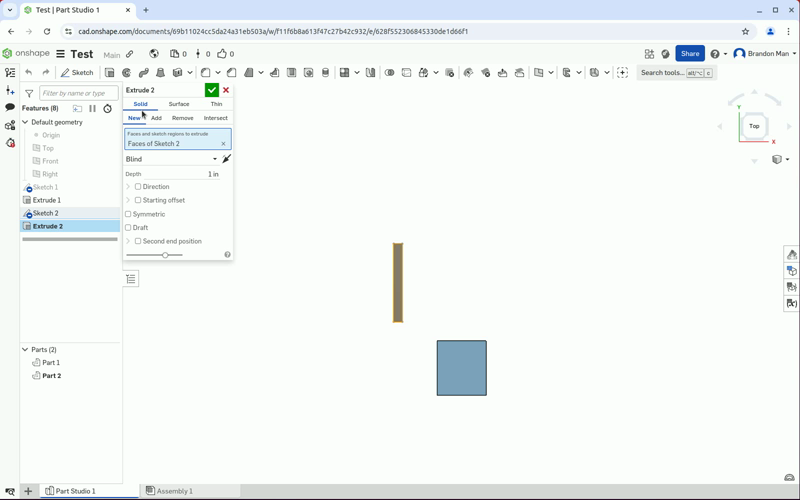
mouse_move(137, 120)
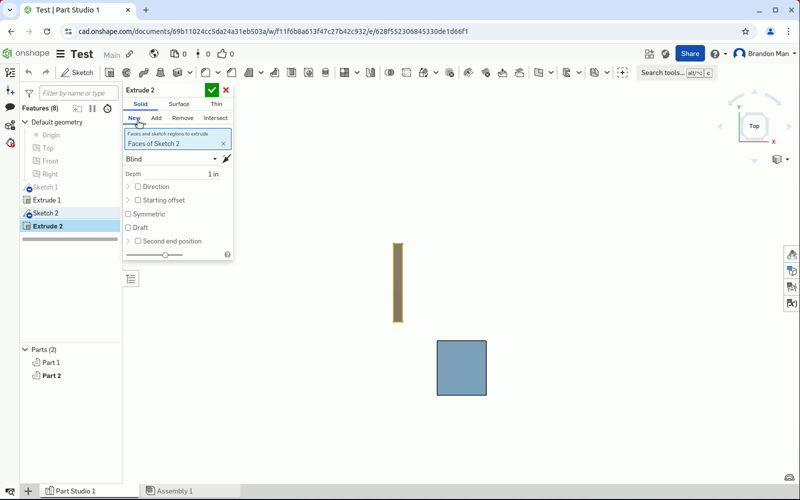
click(137, 120)
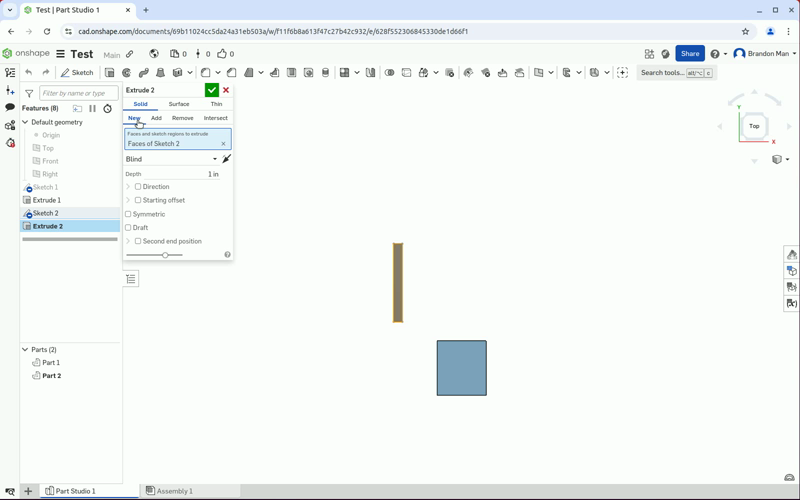
key(tab, 4)
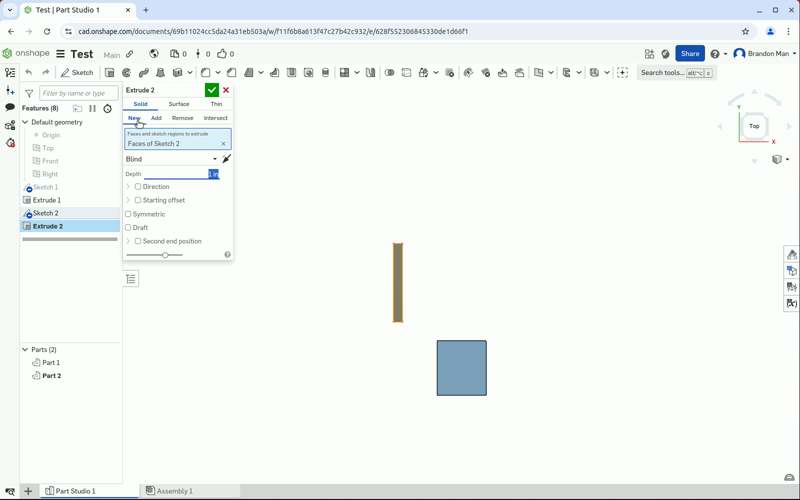
text(1.444)
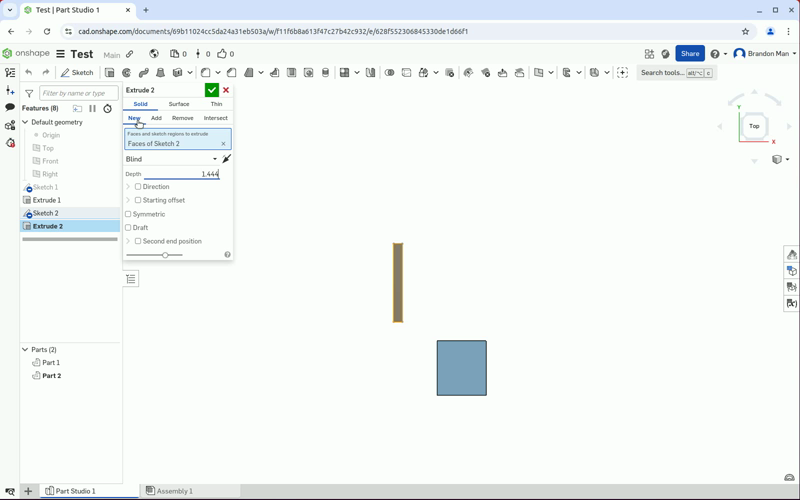
key(enter)
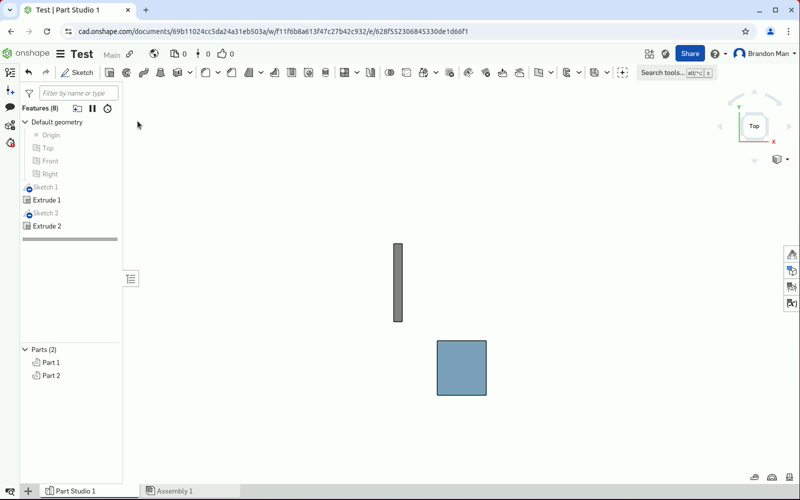
key(shift+h)
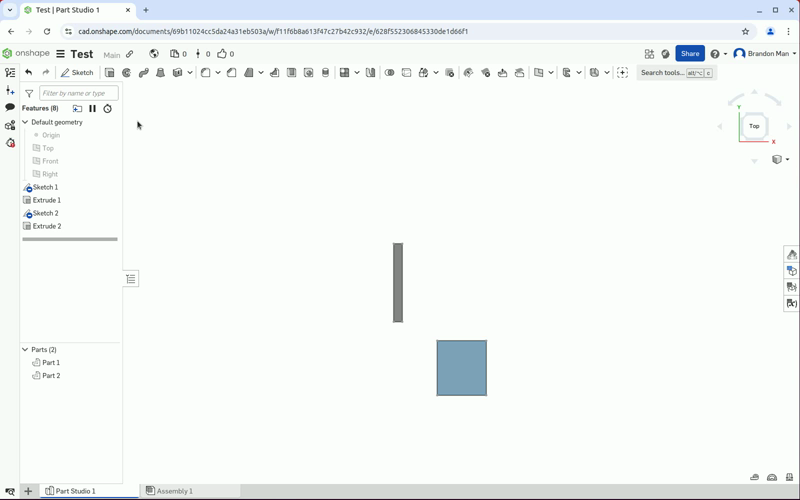
key(shift+h)
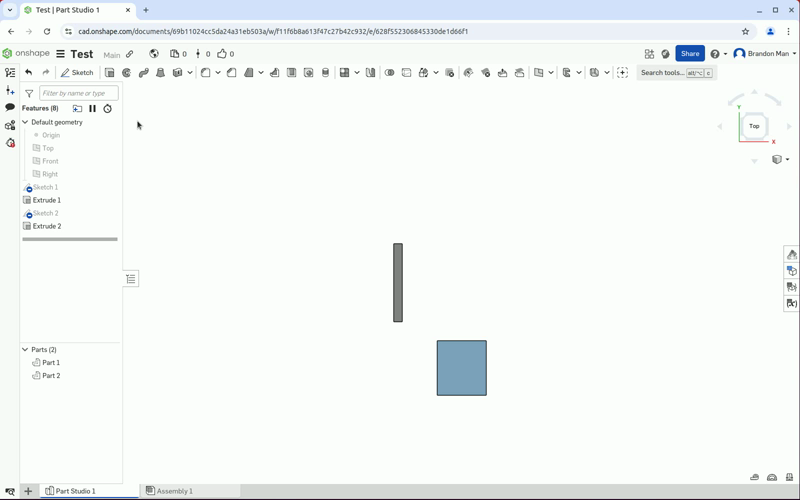
mouse_move(73, 189)
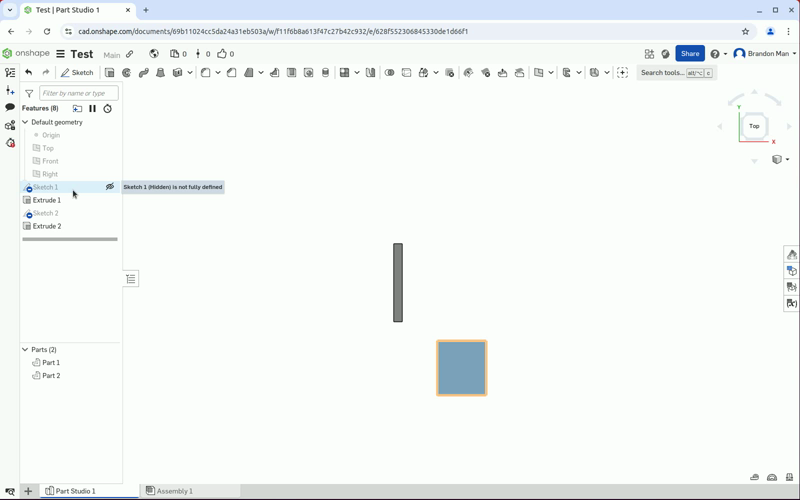
click(73, 189)
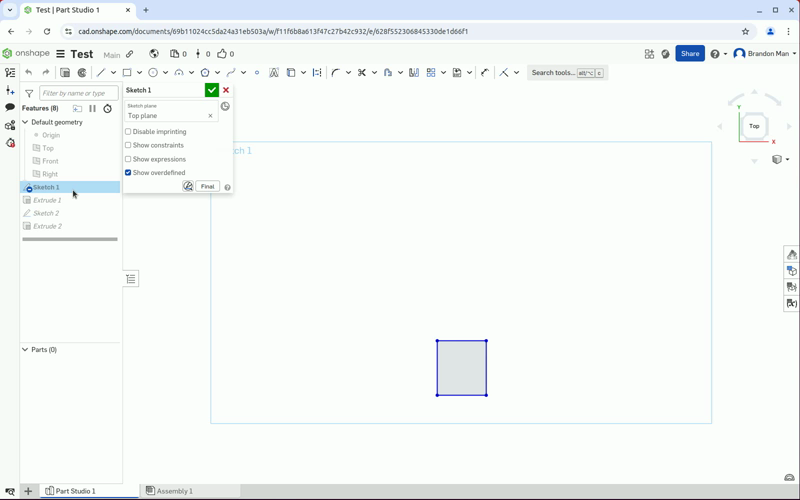
mouse_move(229, 92)
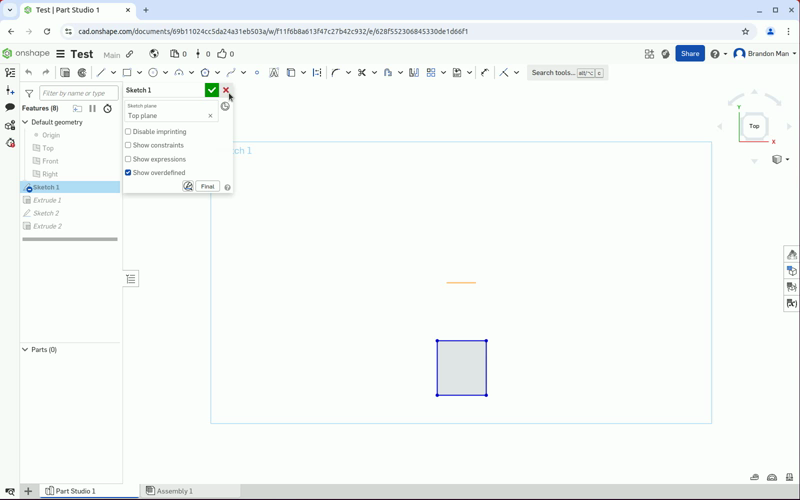
click(229, 92)
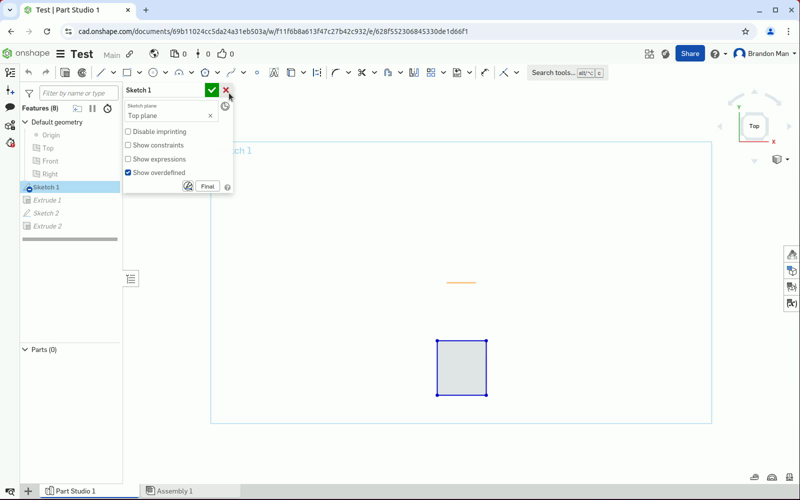
key(shift+s)
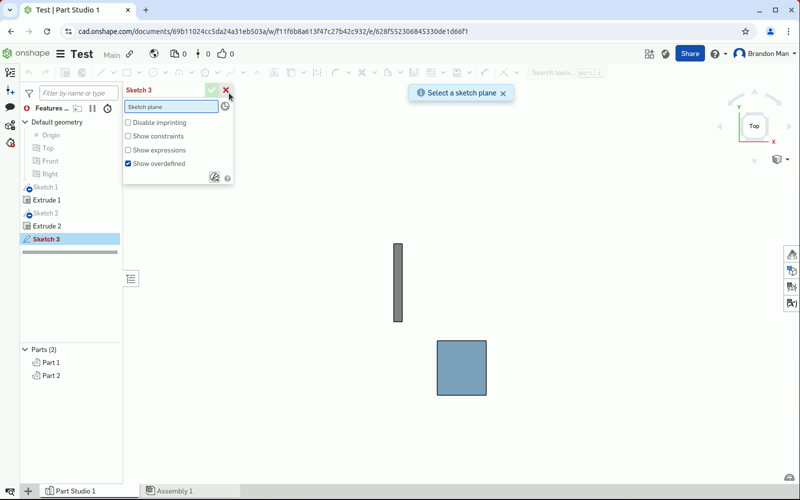
mouse_move(73, 150)
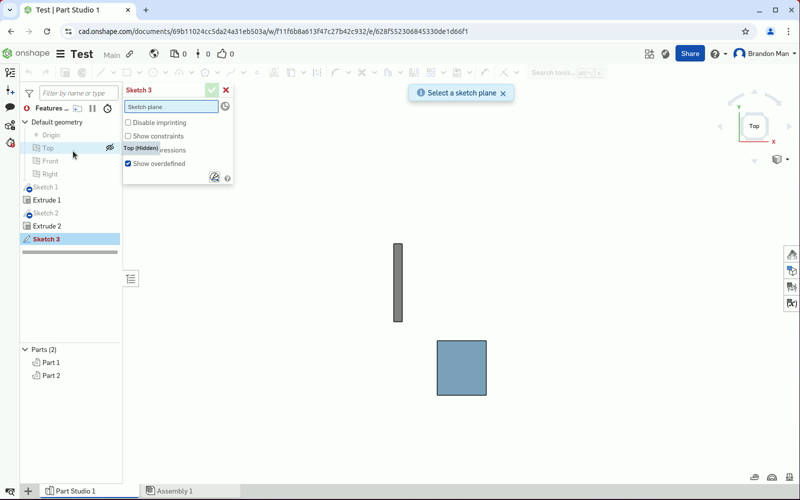
click(73, 150)
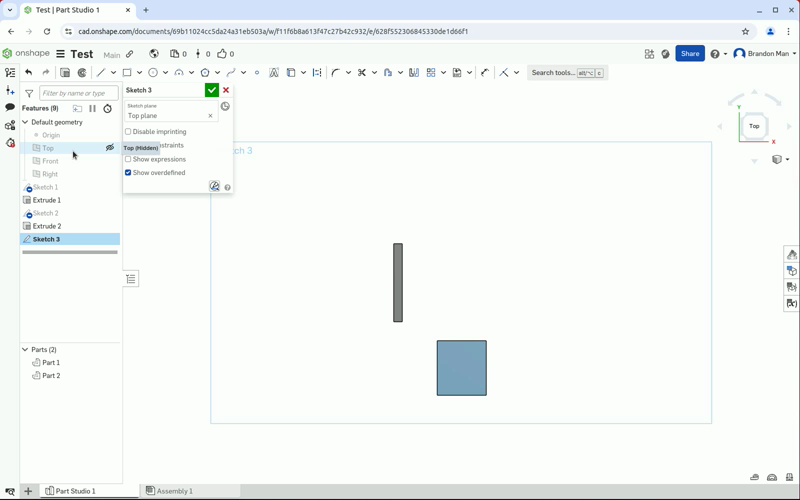
mouse_move(73, 352)
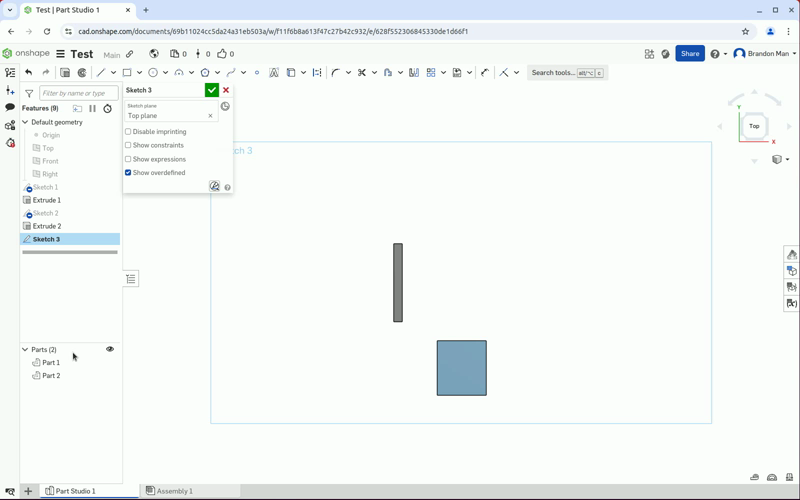
key(y)
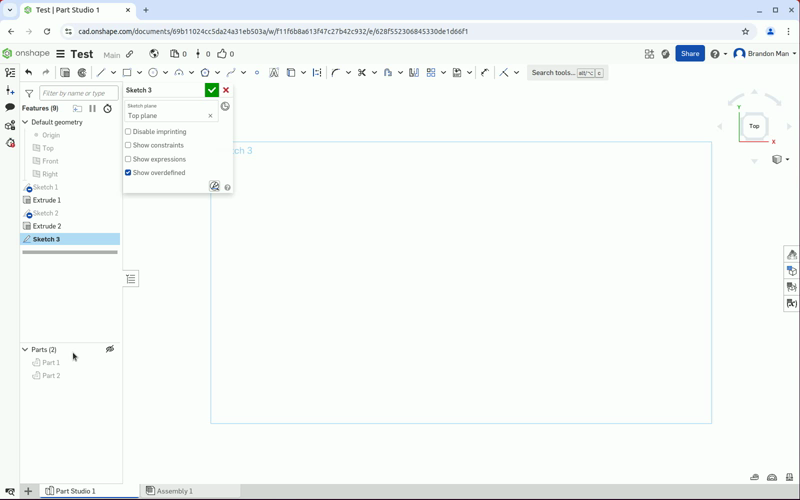
key(l)
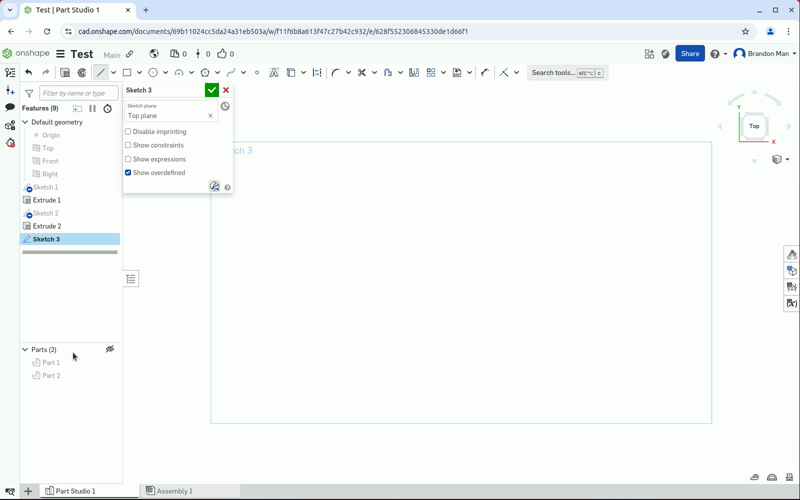
key_down(shift)
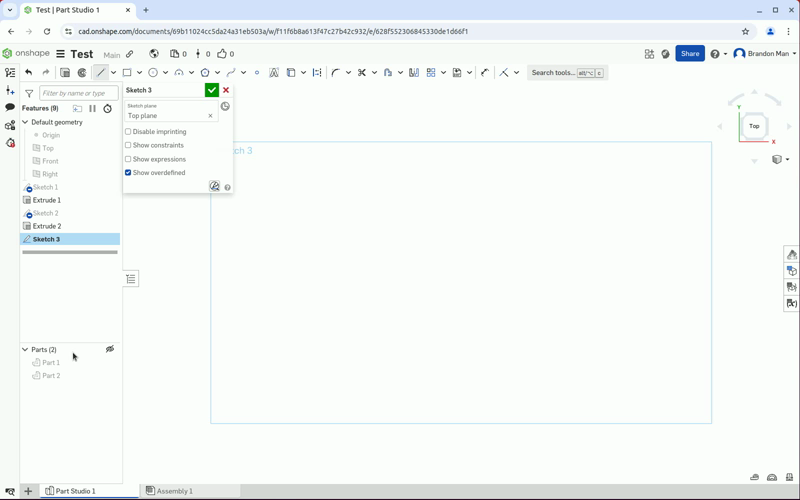
mouse_move(519, 321)
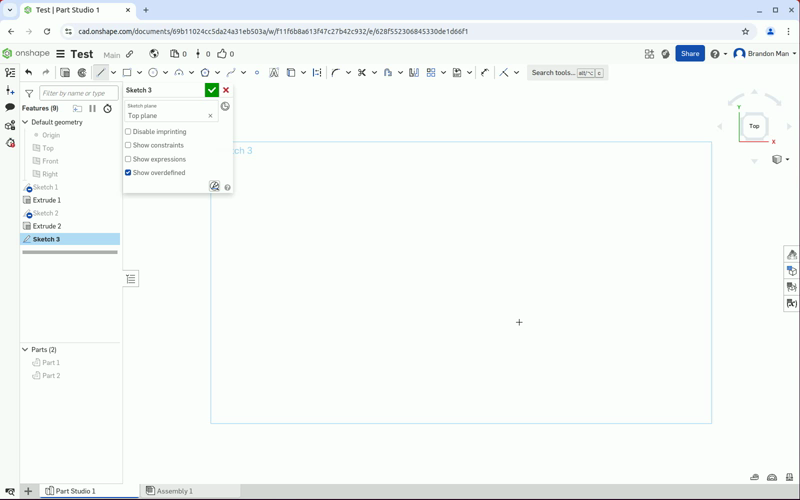
click(519, 321)
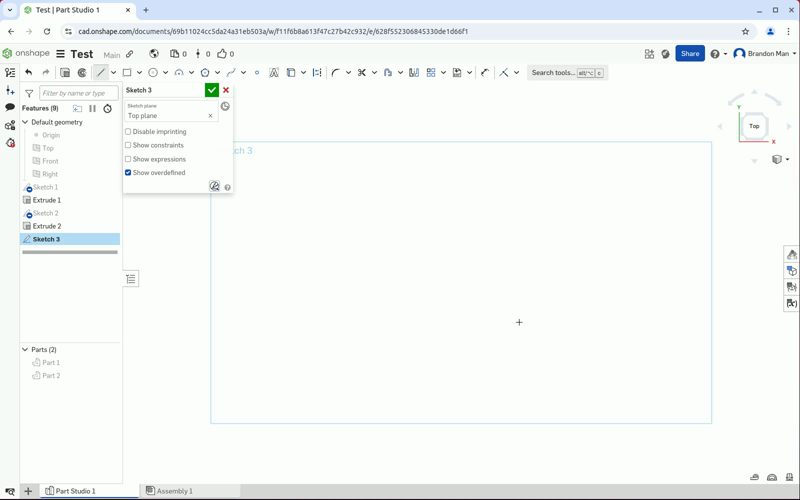
key_up(shift)
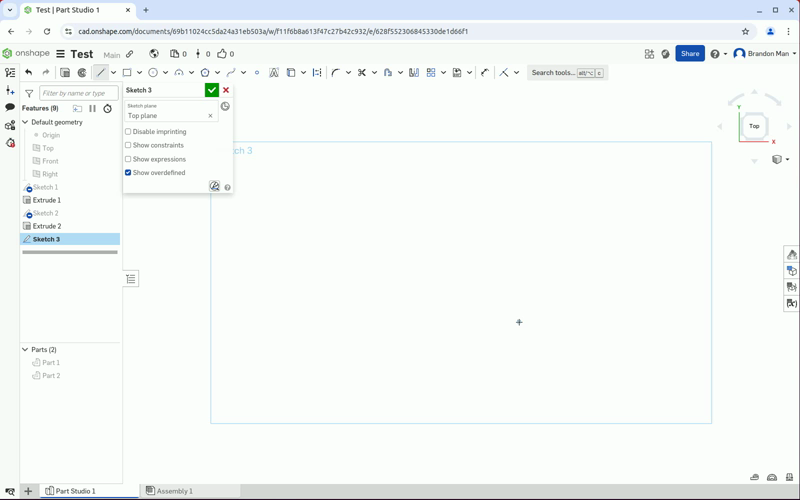
key_down(shift)
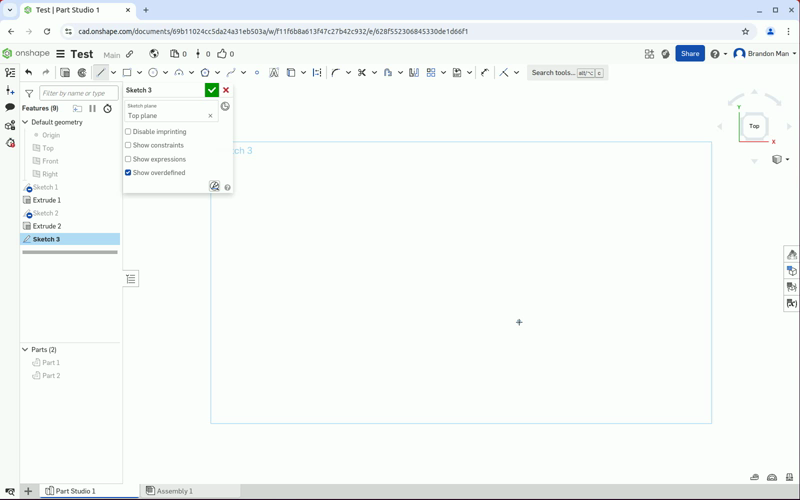
mouse_move(549, 321)
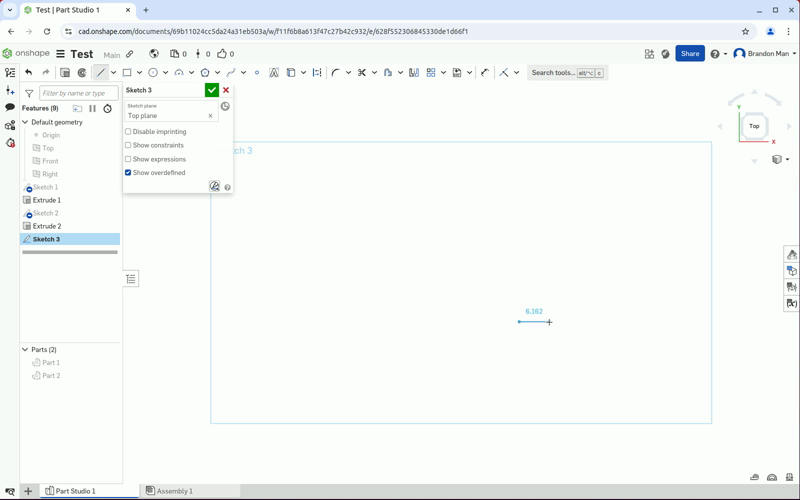
mouse_move(527, 321)
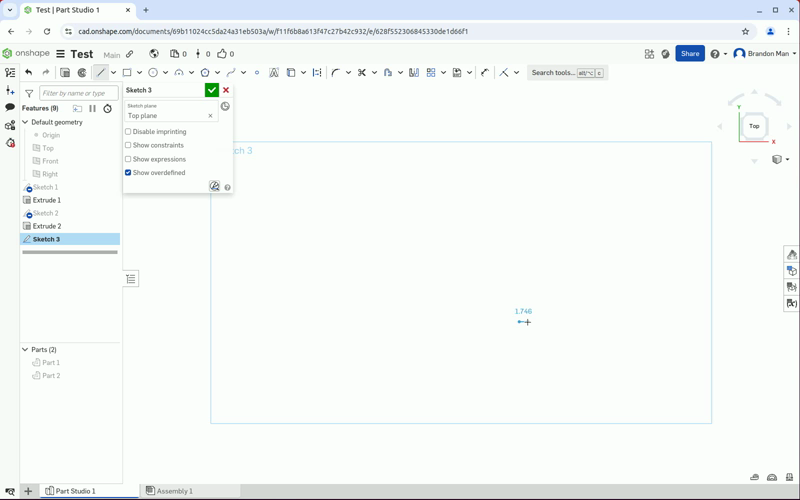
click(527, 321)
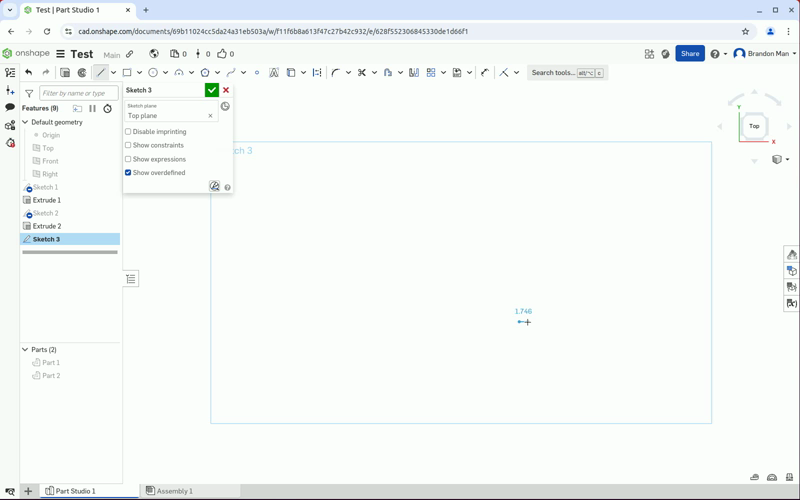
key_up(shift)
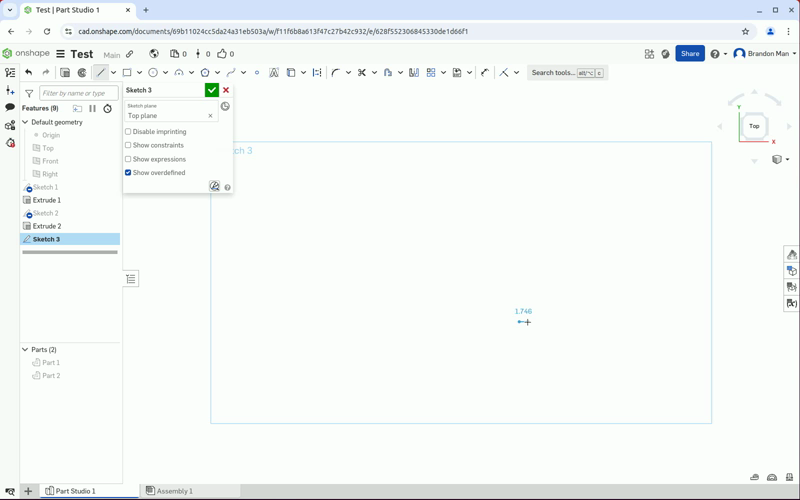
key_down(shift)
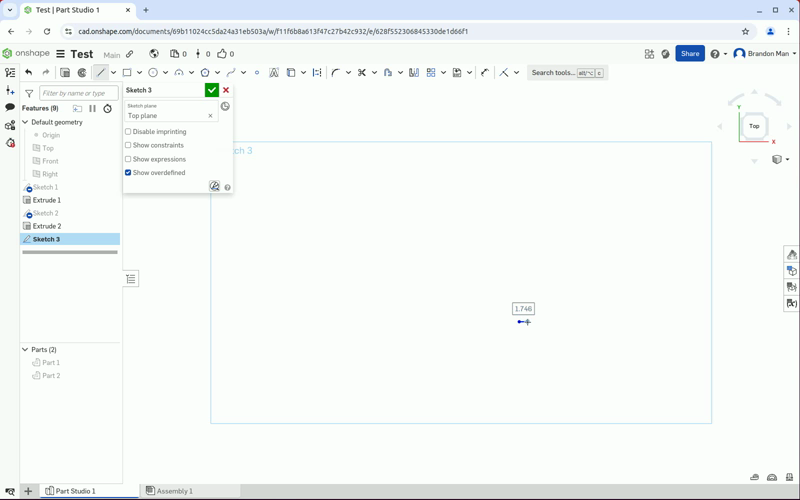
mouse_move(527, 243)
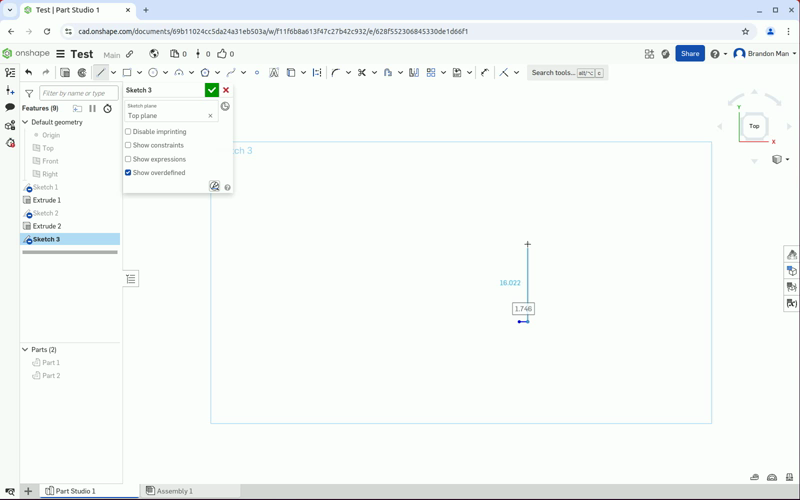
click(527, 243)
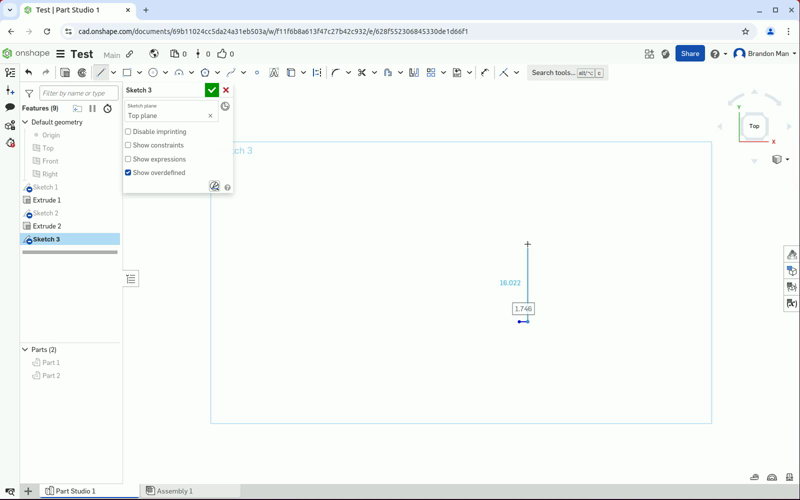
key_up(shift)
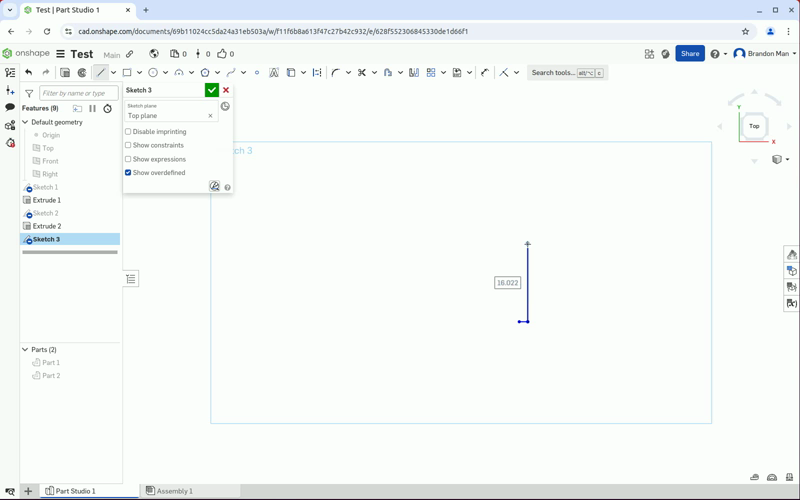
key_down(shift)
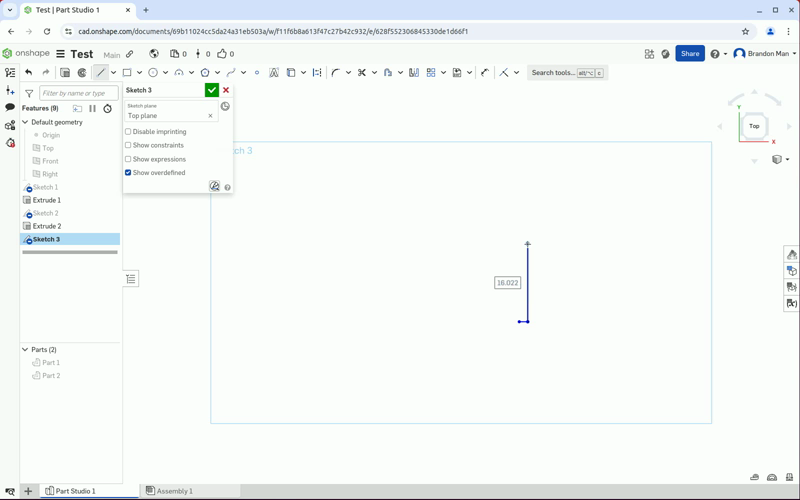
mouse_move(557, 243)
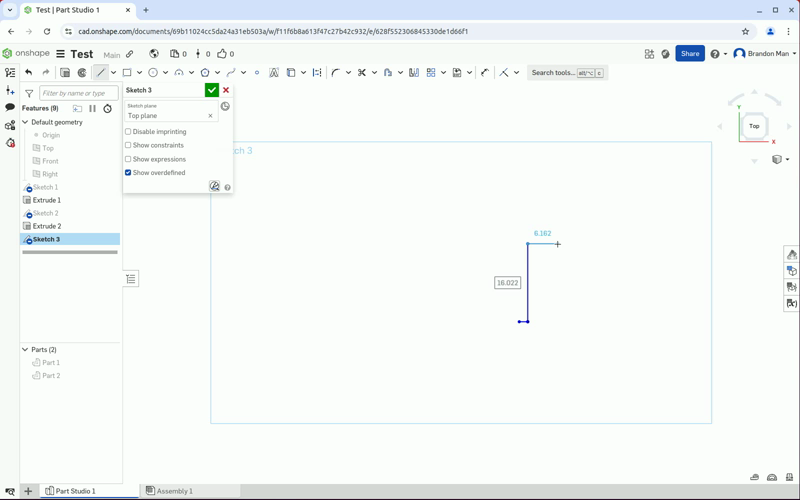
mouse_move(519, 243)
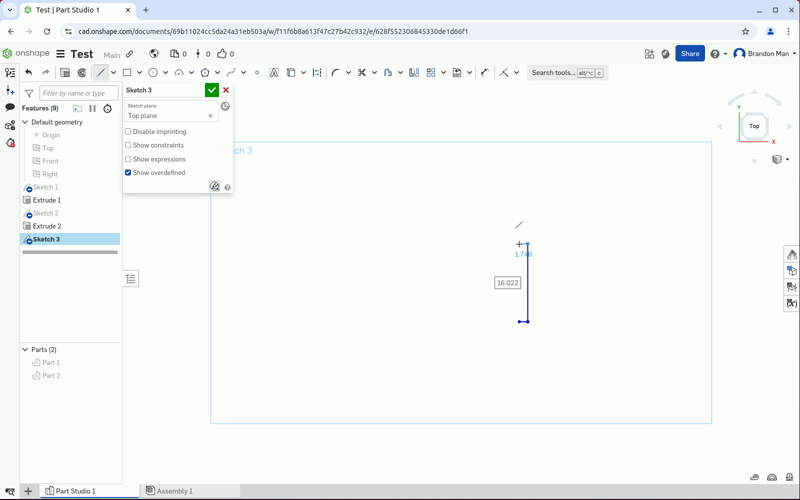
click(519, 243)
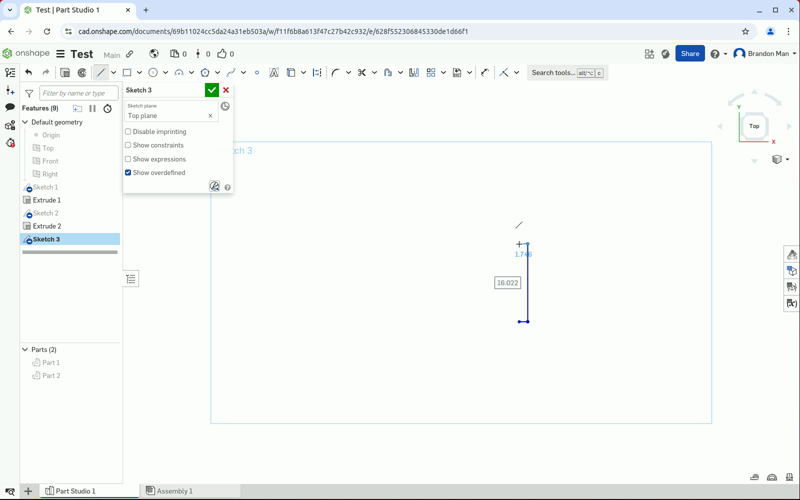
key_up(shift)
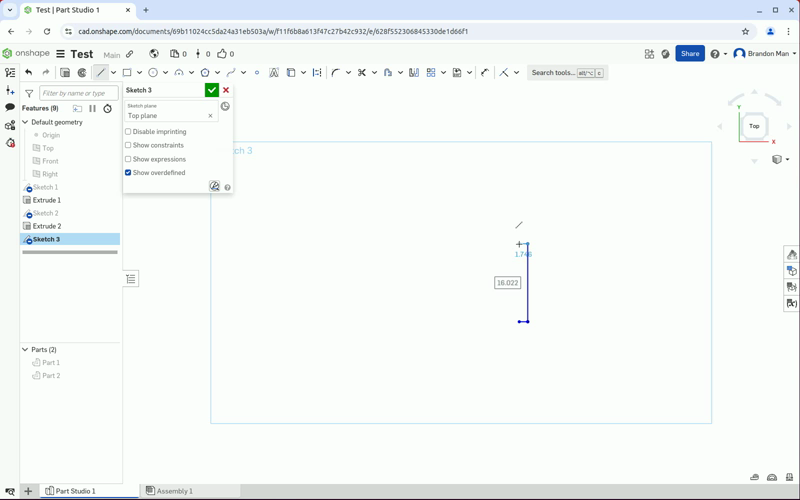
key_down(shift)
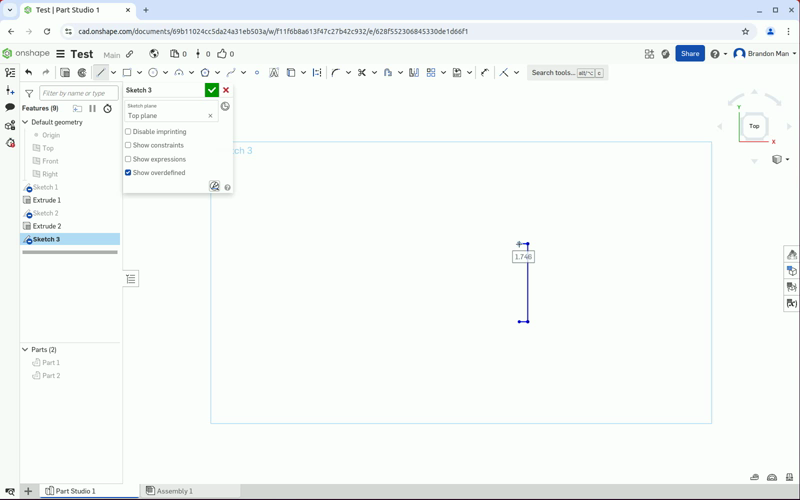
mouse_move(519, 321)
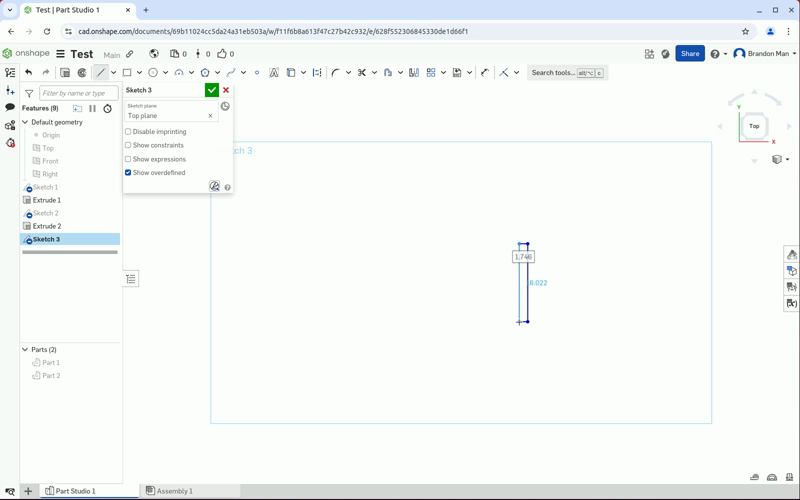
key_up(shift)
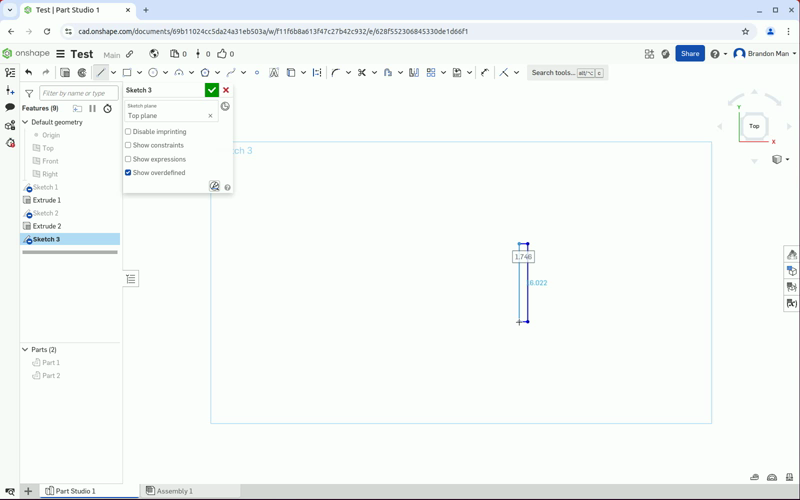
click(519, 321)
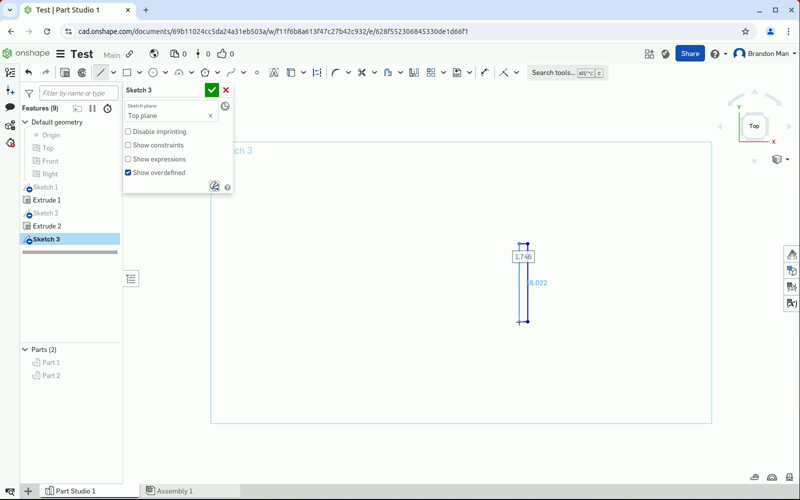
key(esc)
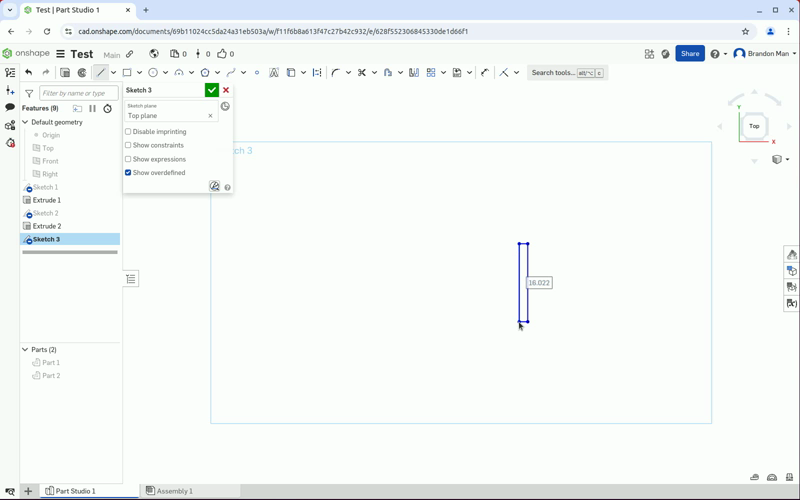
mouse_move(524, 311)
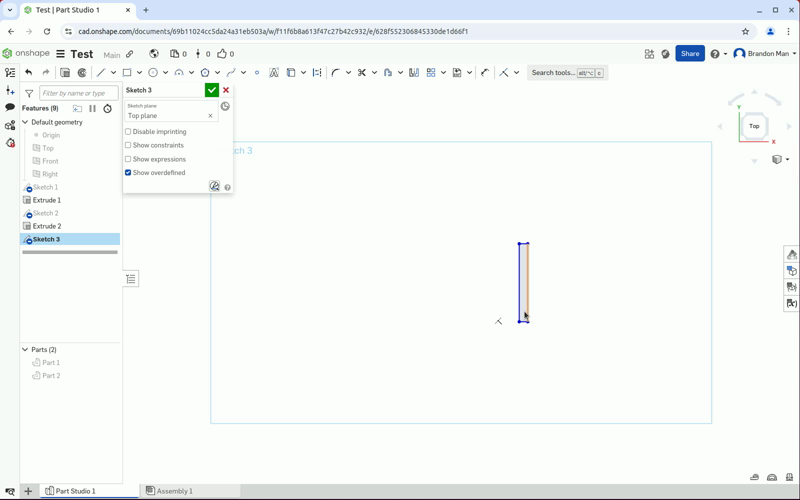
scroll(6)
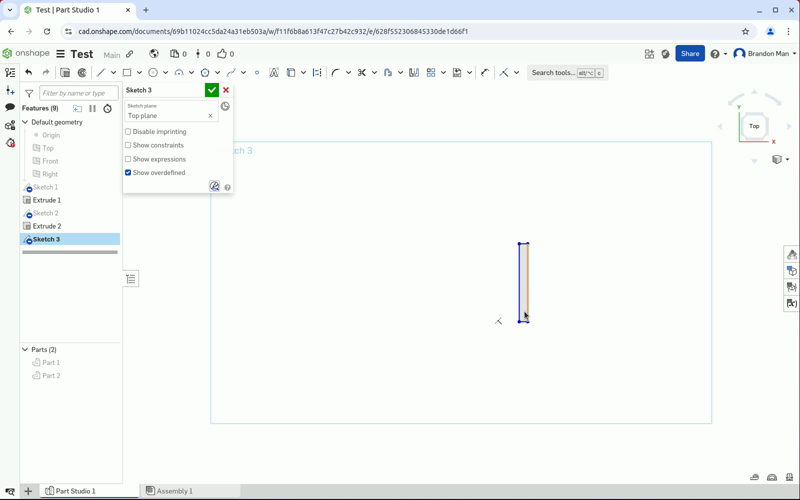
scroll(6)
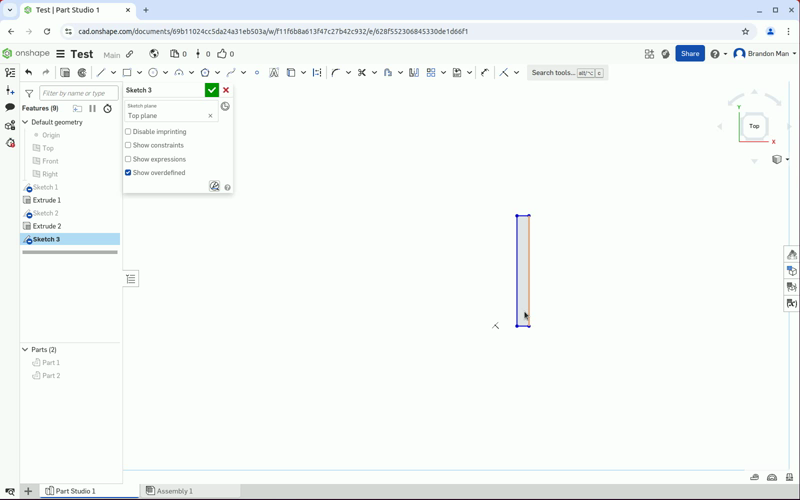
scroll(6)
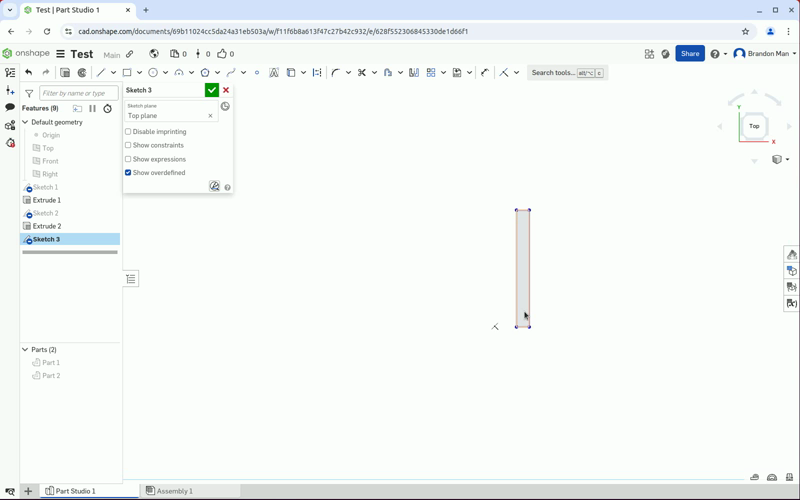
scroll(6)
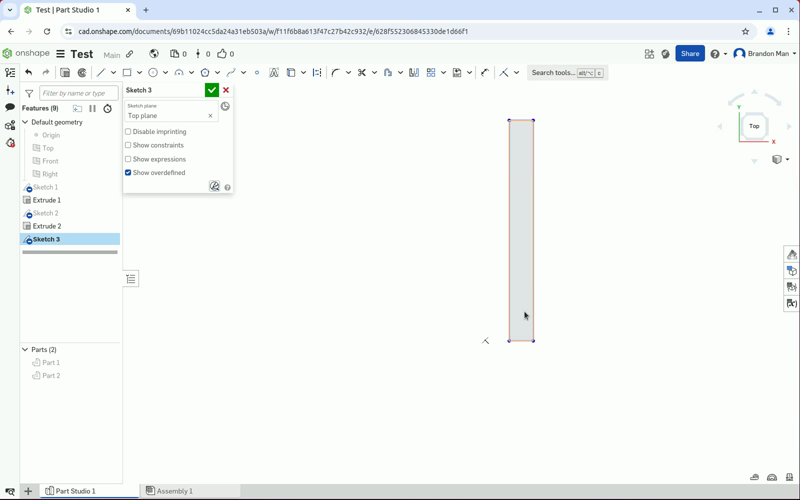
scroll(6)
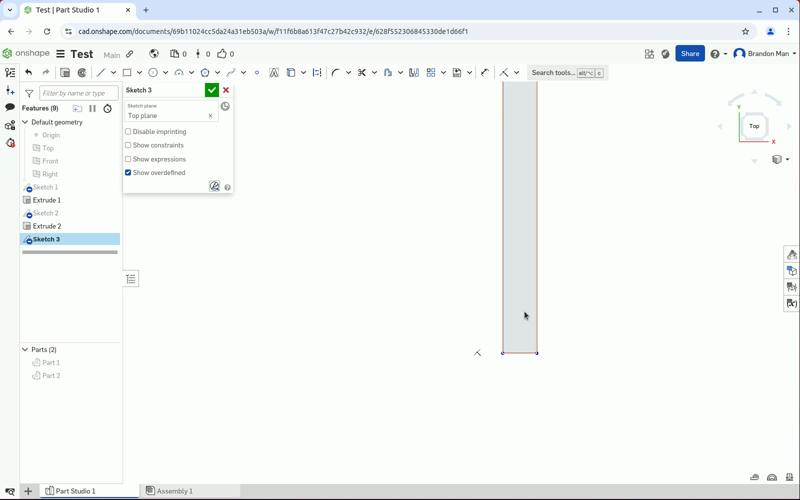
scroll(6)
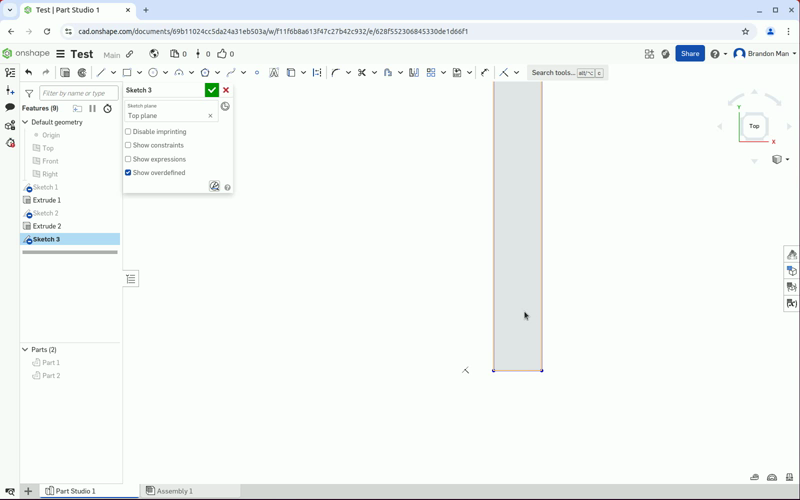
scroll(6)
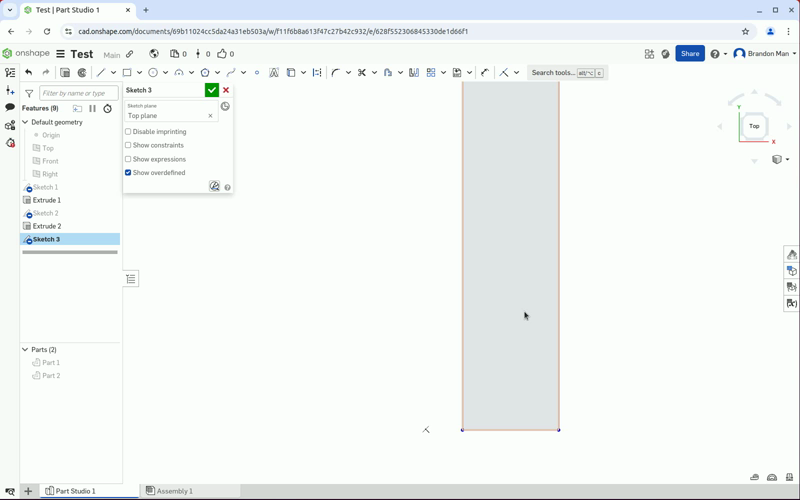
click(524, 311)
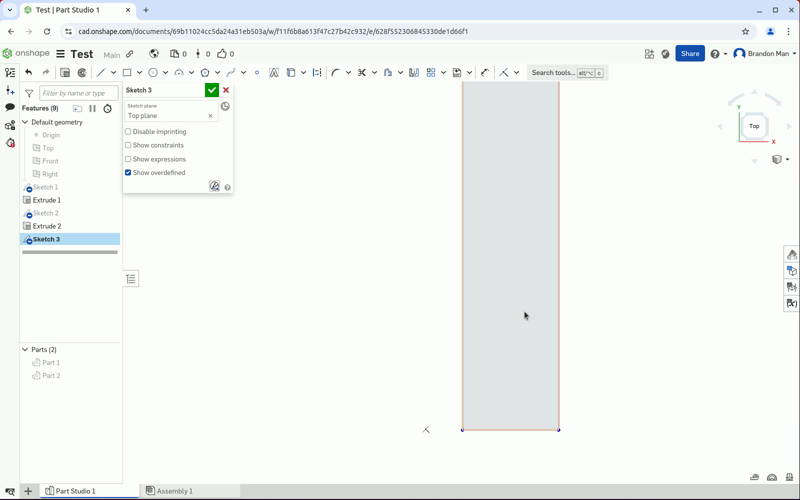
scroll(-6)
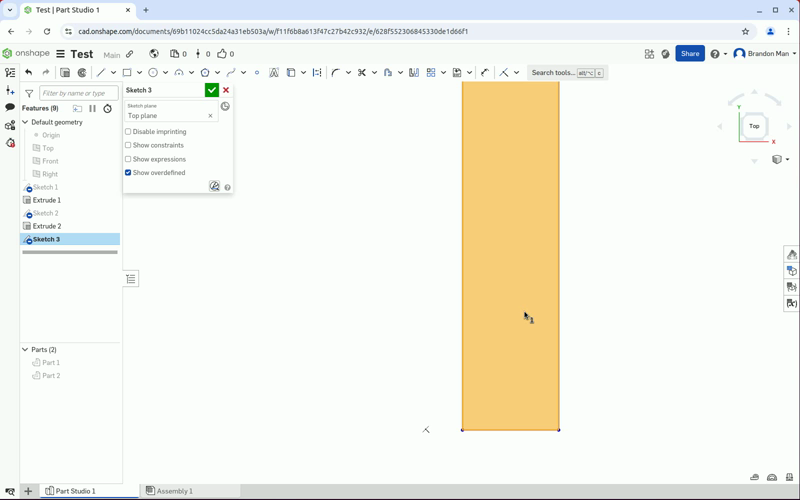
scroll(-6)
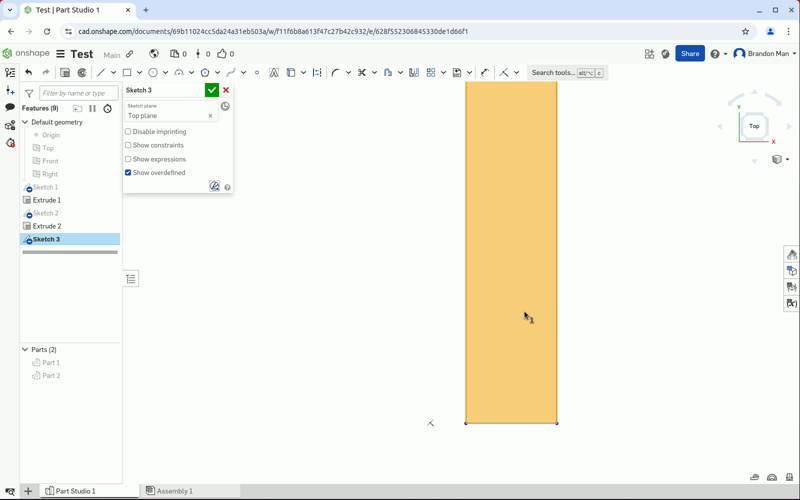
scroll(-6)
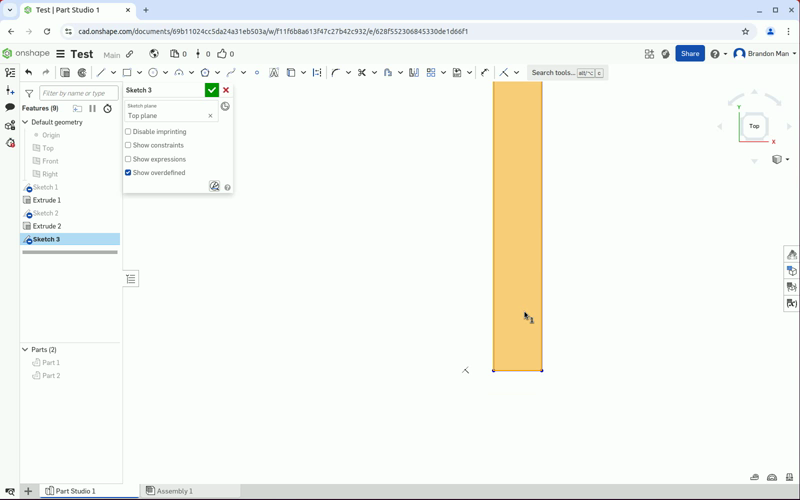
scroll(-6)
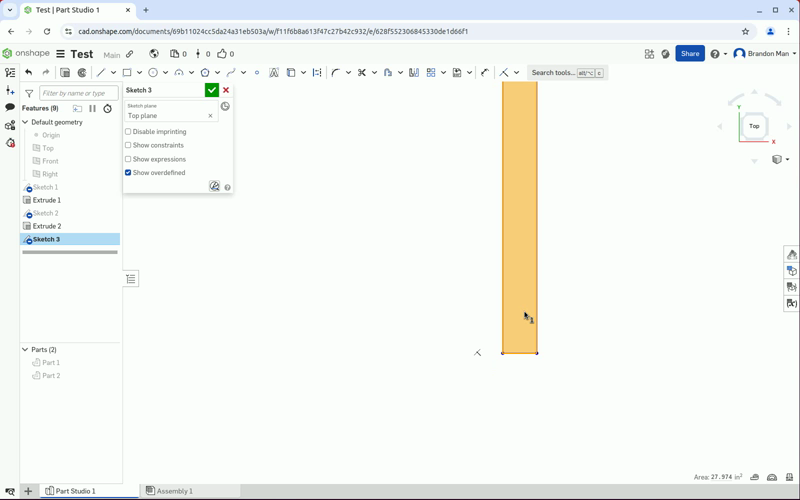
scroll(-6)
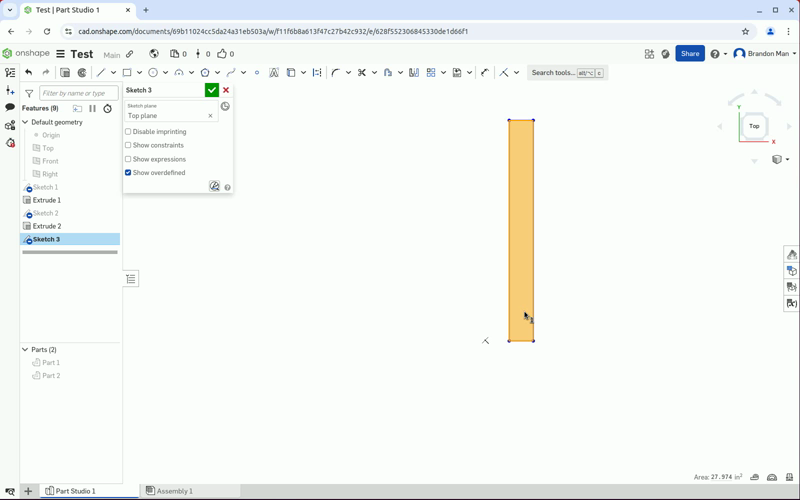
scroll(-6)
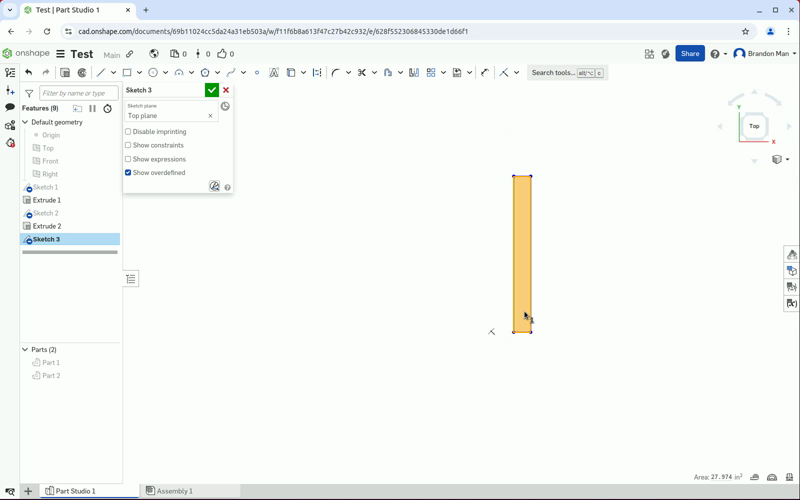
scroll(-6)
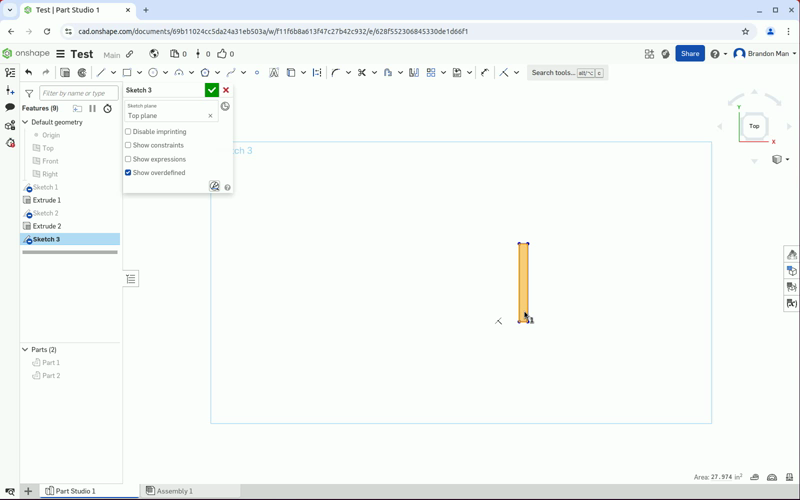
mouse_move(73, 352)
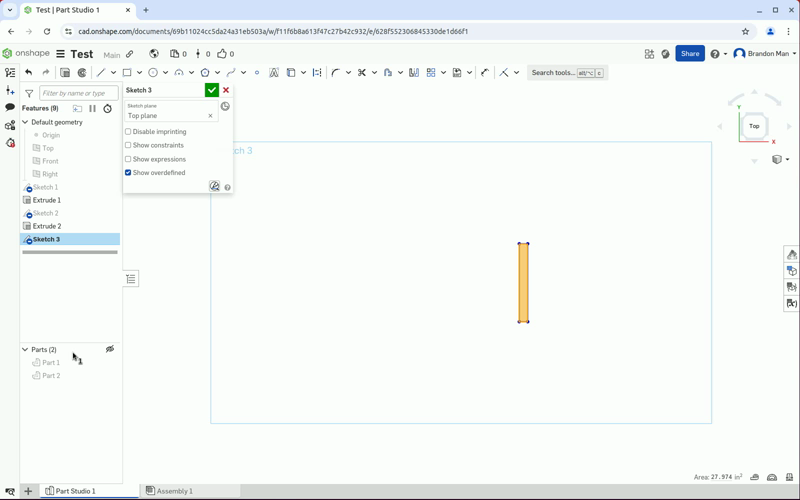
key(shift+y)
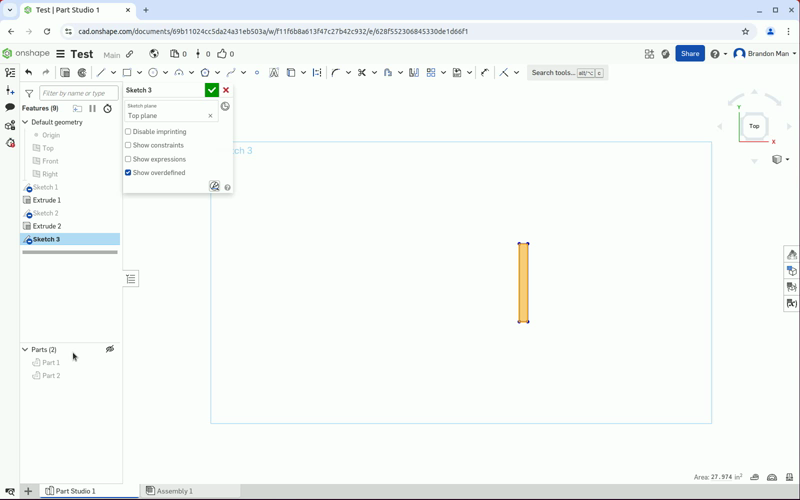
key(shift+e)
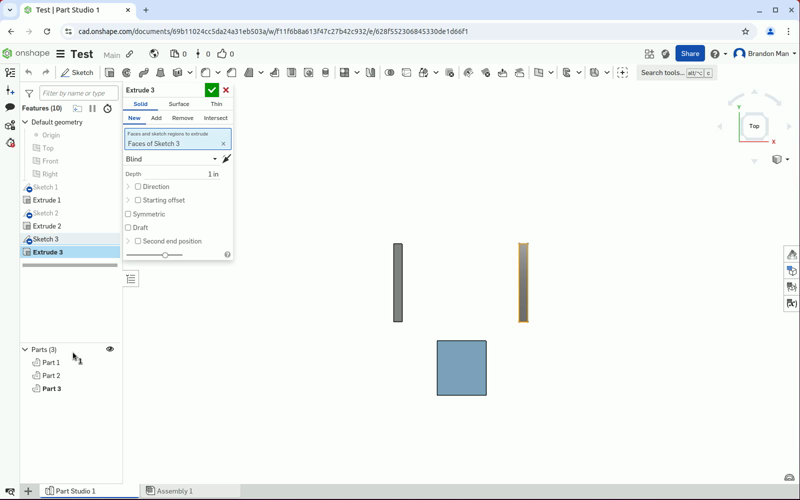
mouse_move(143, 106)
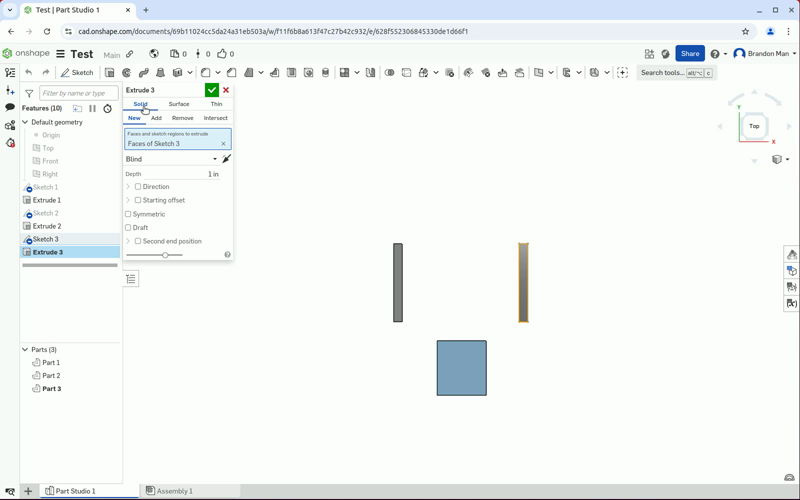
click(143, 106)
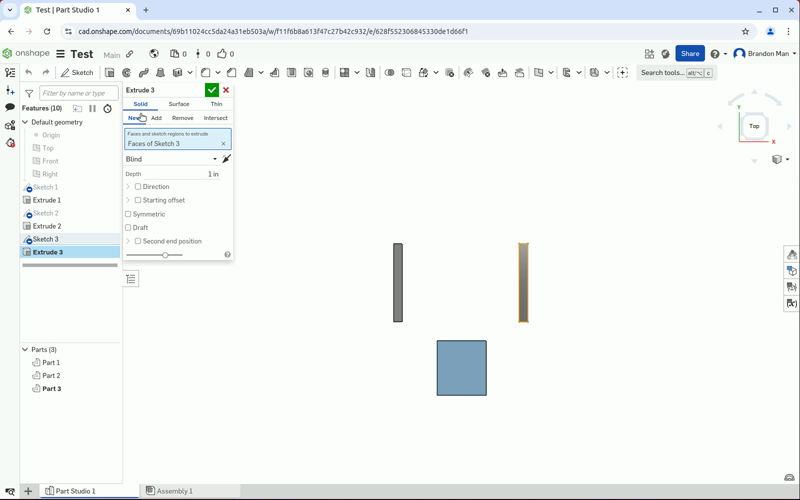
mouse_move(137, 120)
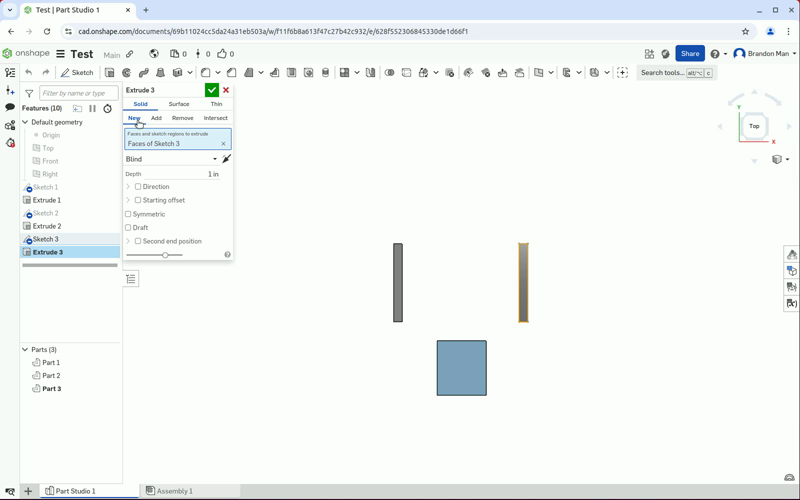
click(137, 120)
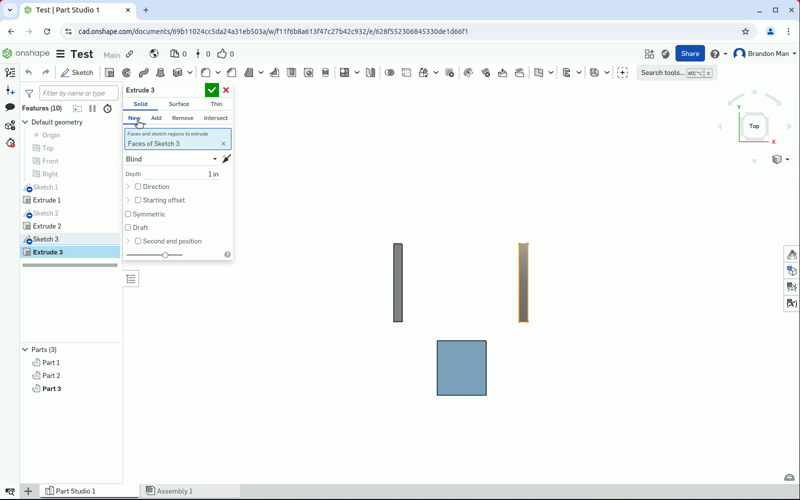
key(tab, 4)
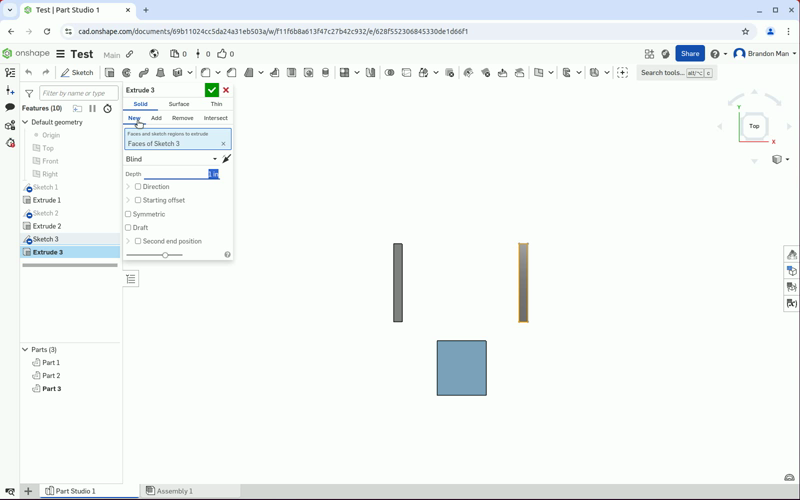
text(1.444)
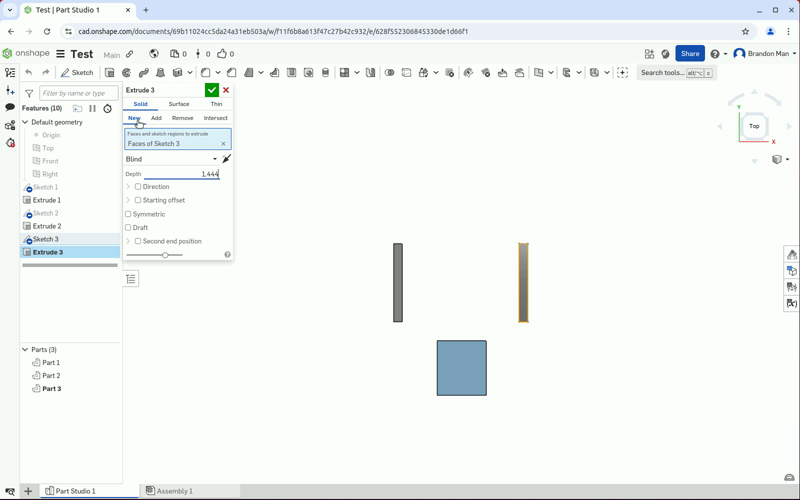
key(enter)
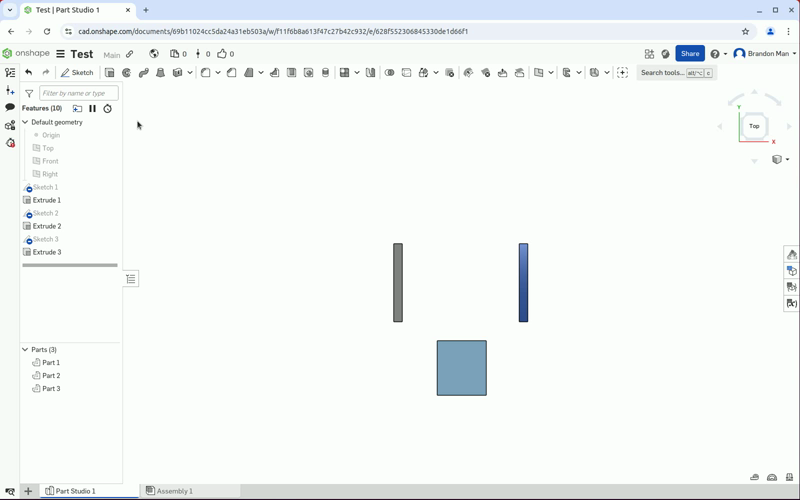
key(shift+h)
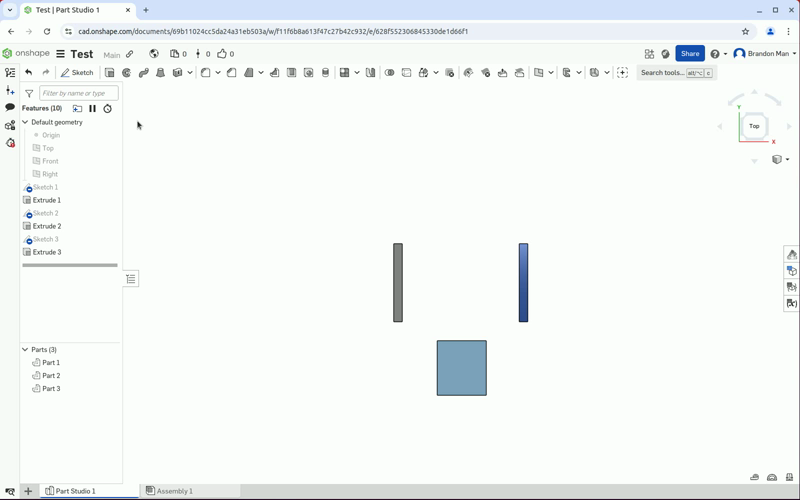
key(shift+h)
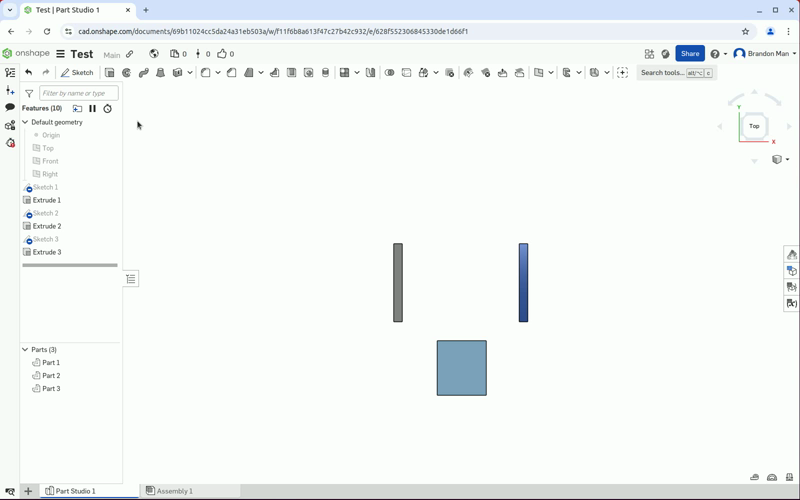
mouse_move(73, 189)
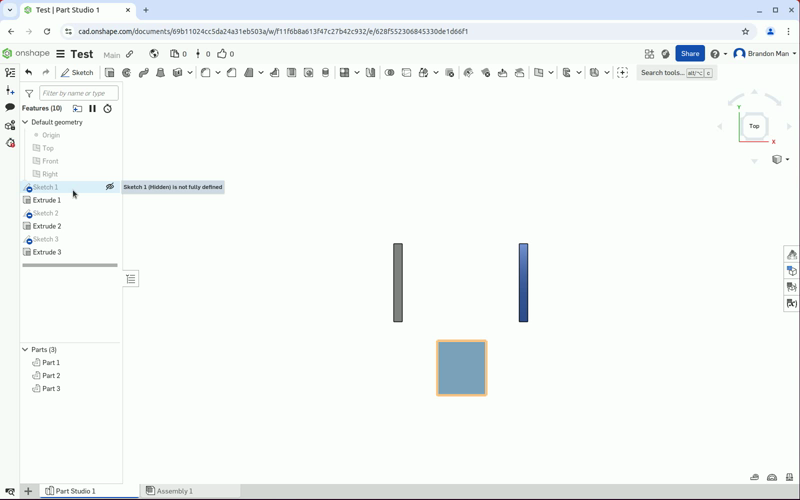
click(73, 189)
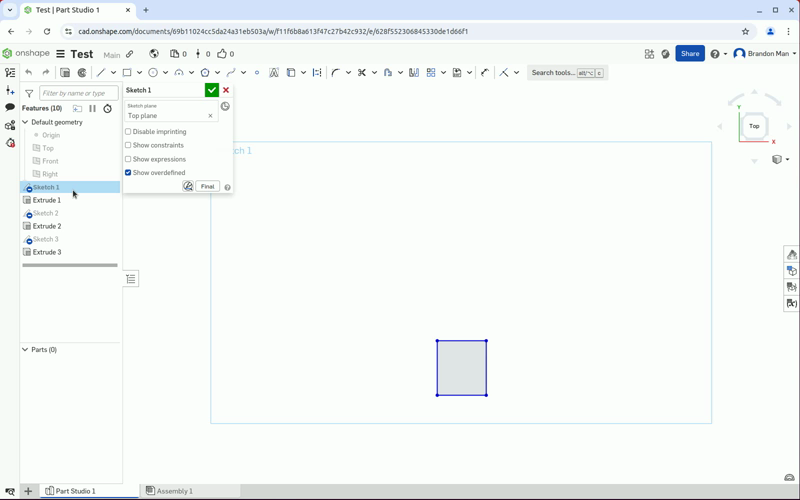
mouse_move(229, 92)
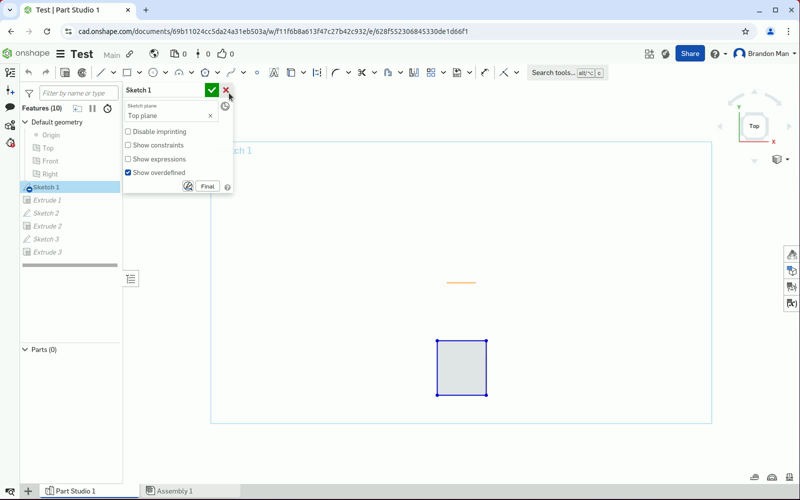
click(229, 92)
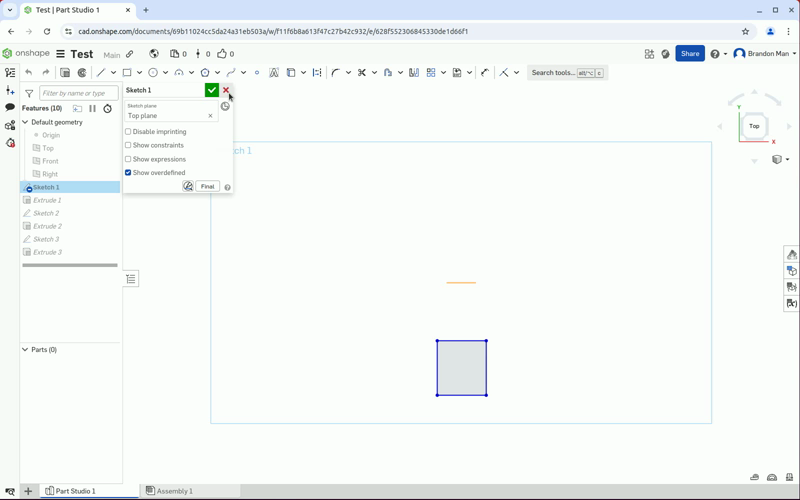
key(shift+s)
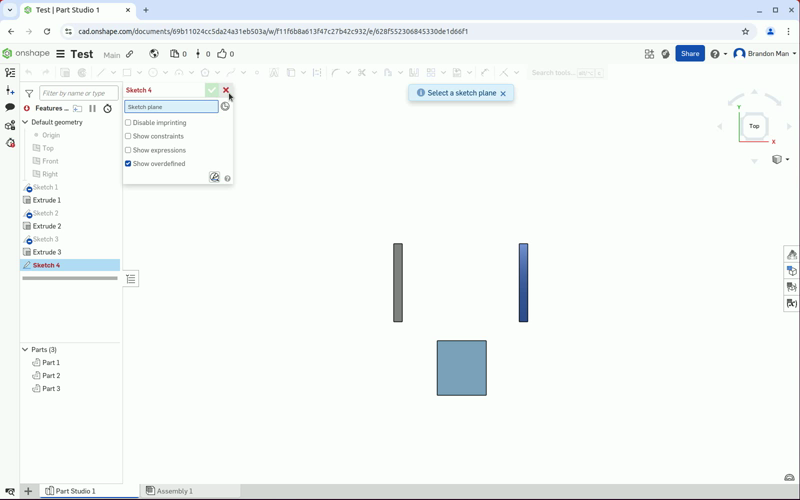
mouse_move(73, 150)
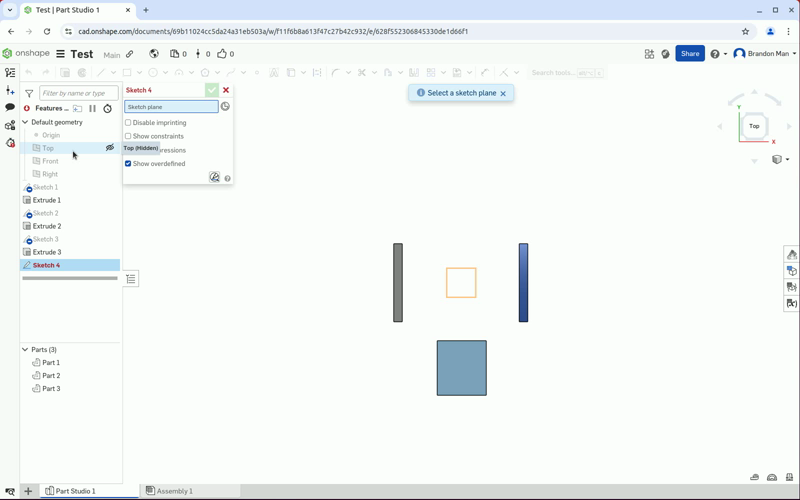
click(73, 150)
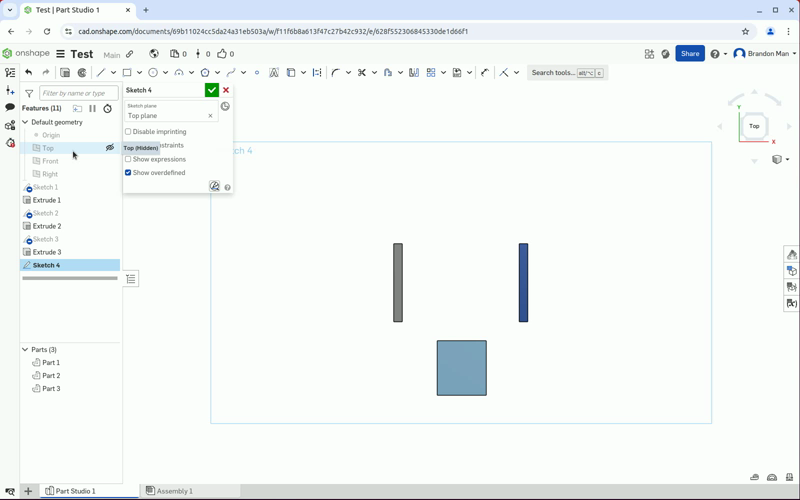
mouse_move(73, 352)
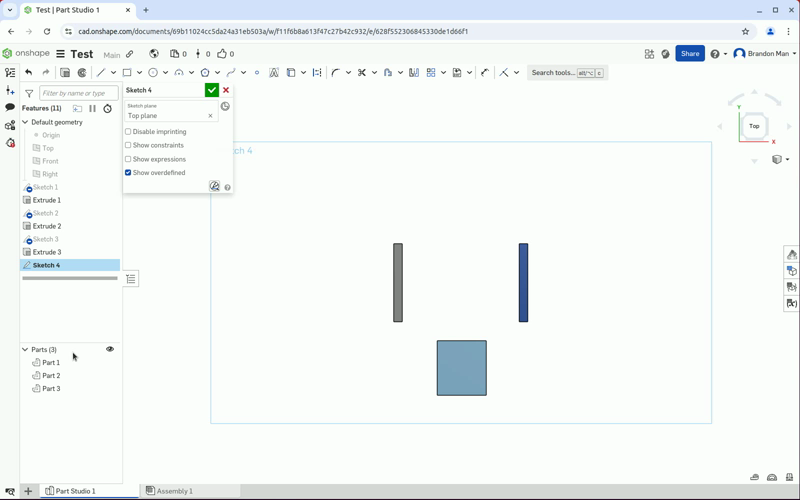
key(y)
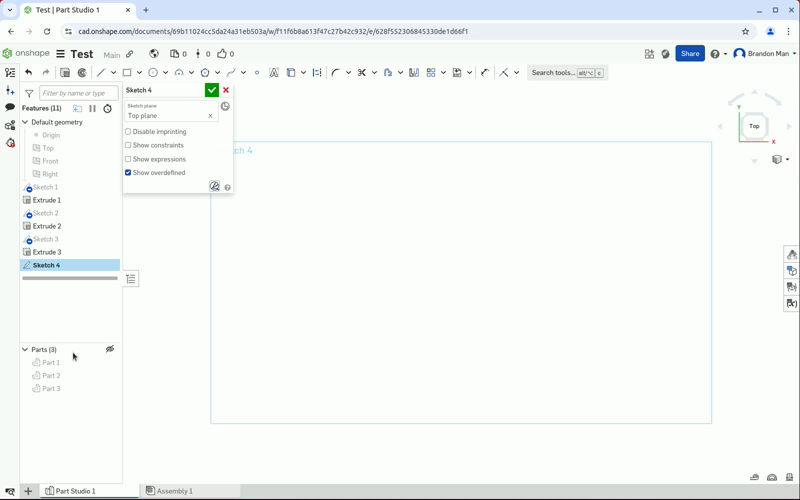
key(a)
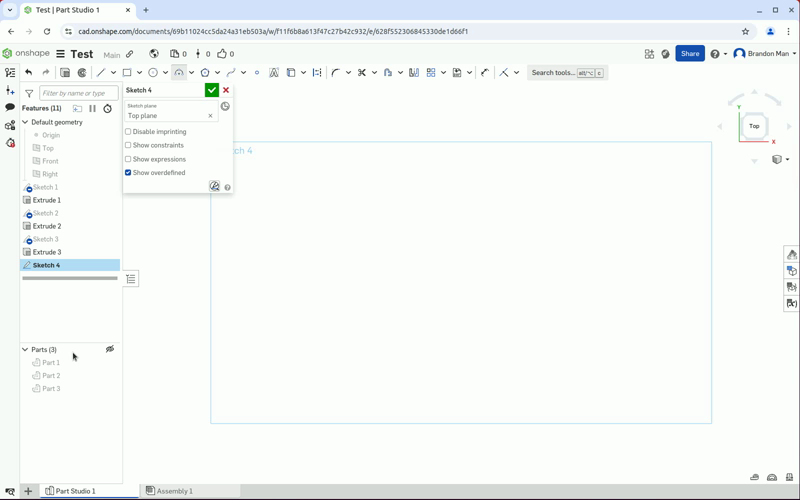
key_down(shift)
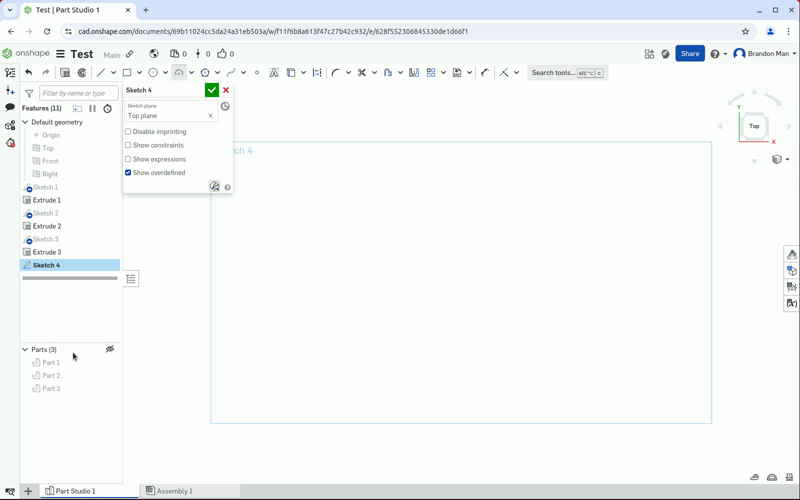
mouse_move(401, 335)
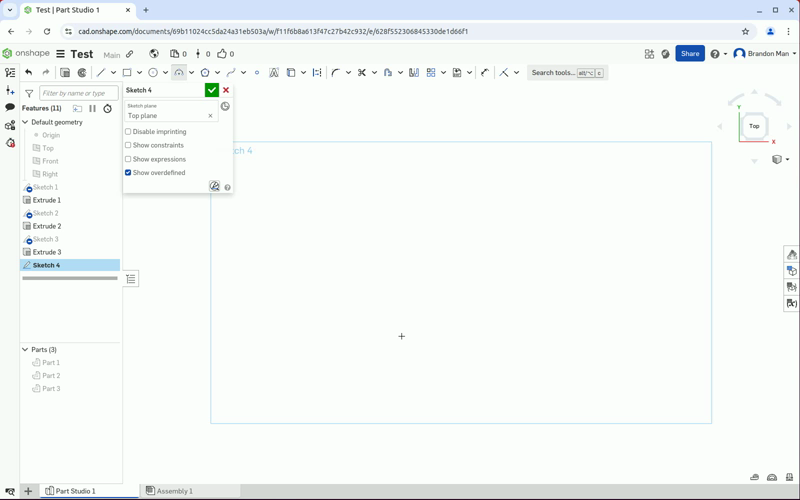
click(401, 335)
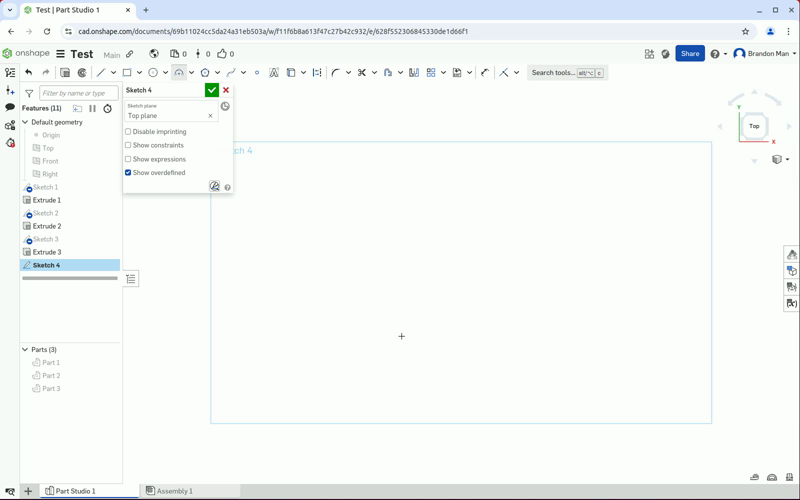
key_up(shift)
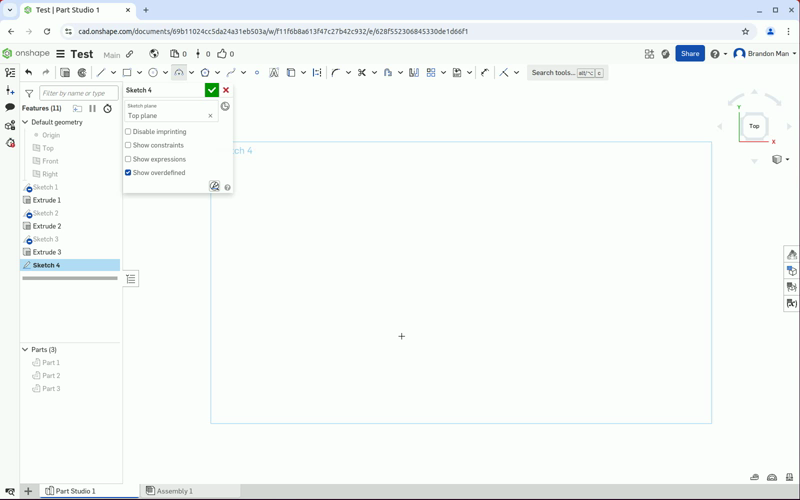
key_down(shift)
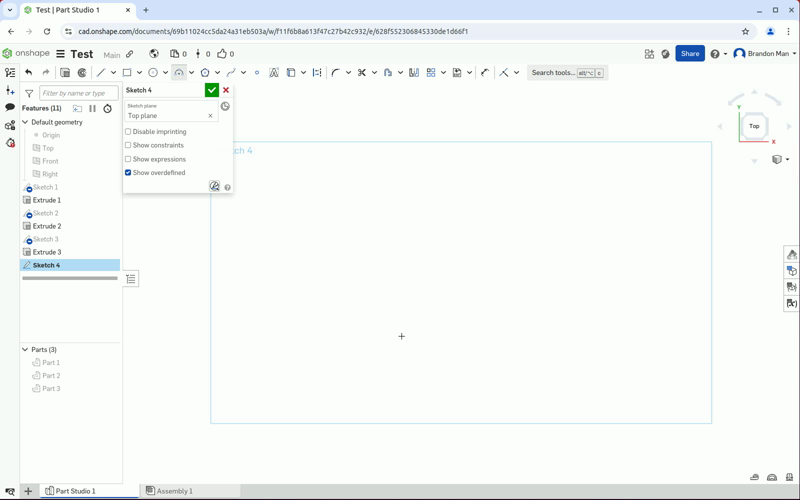
mouse_move(408, 342)
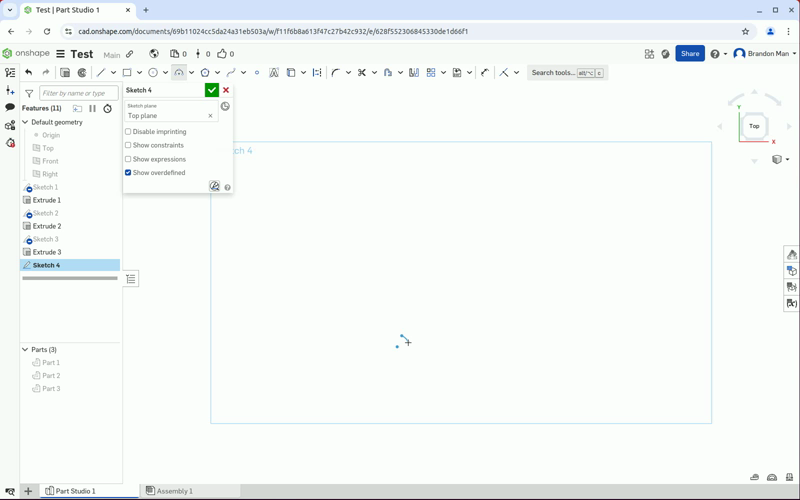
click(408, 342)
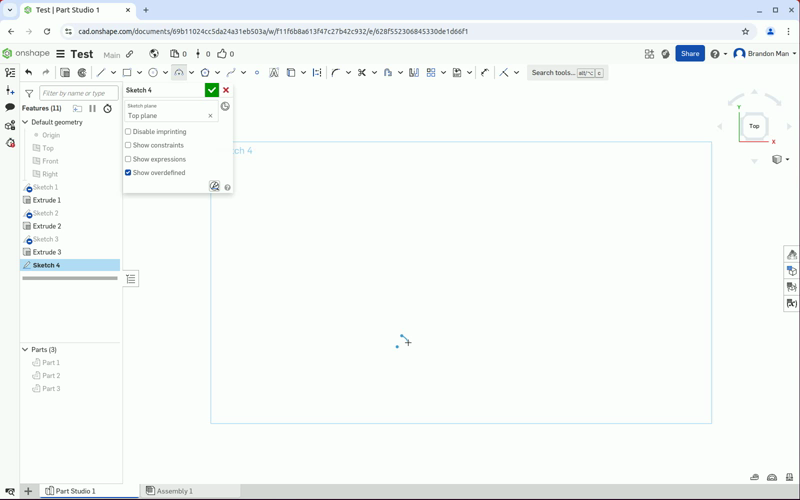
mouse_move(404, 340)
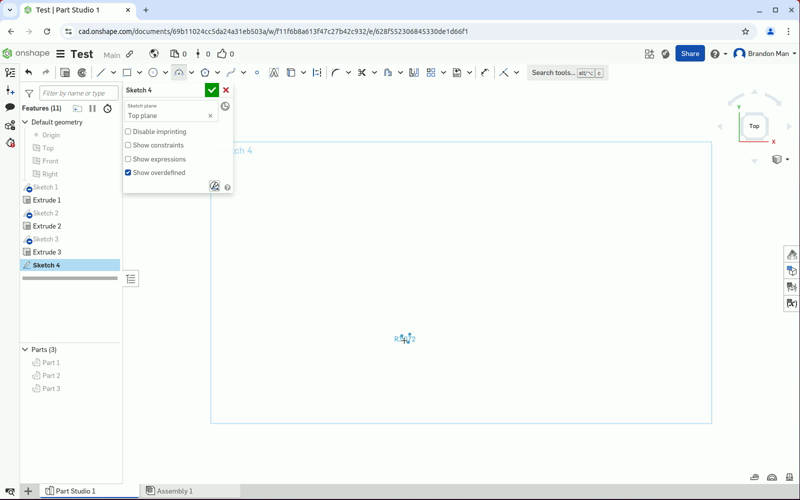
click(404, 340)
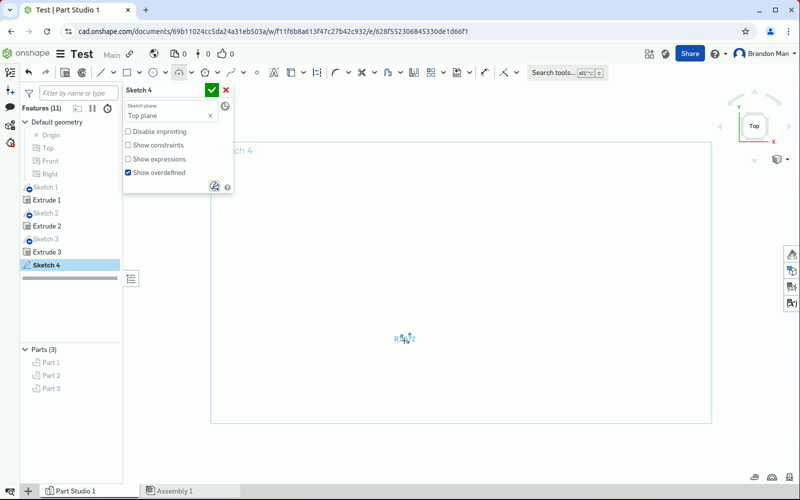
key_up(shift)
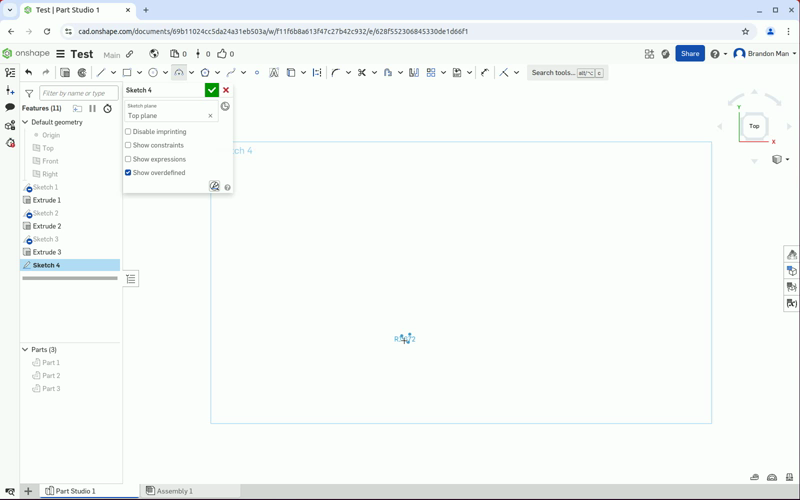
key(esc)
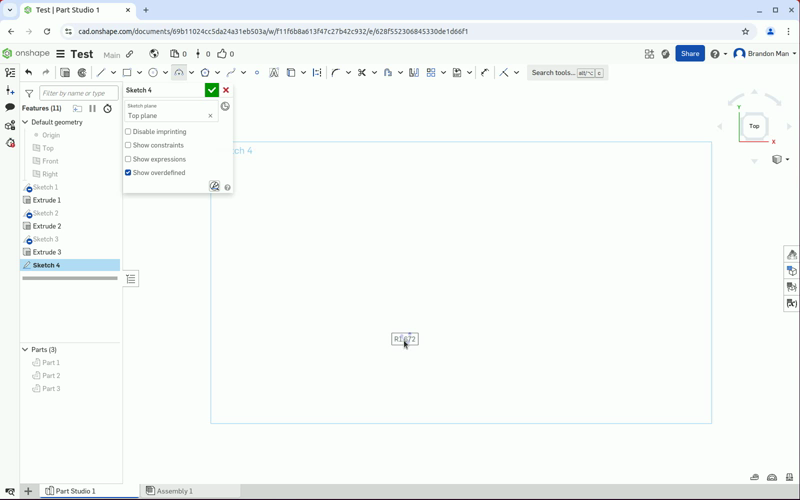
key(l)
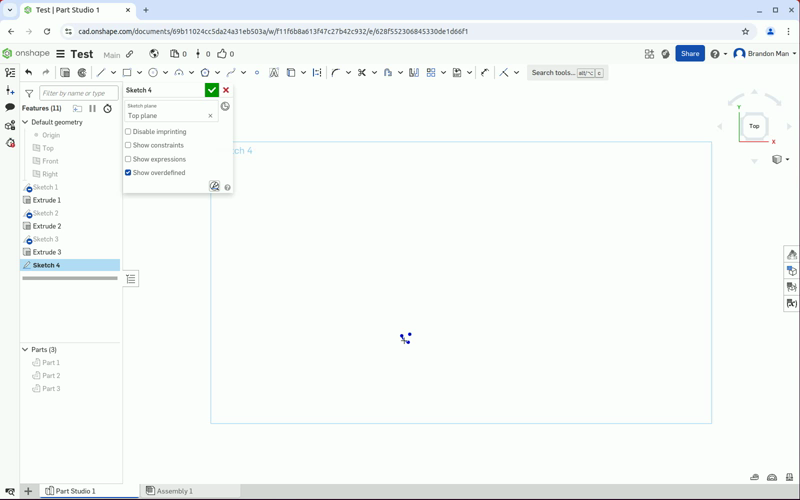
mouse_move(408, 342)
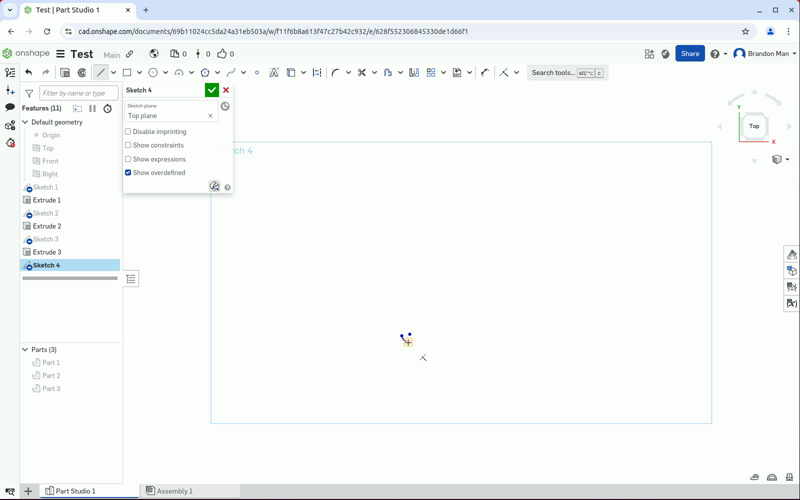
click(408, 342)
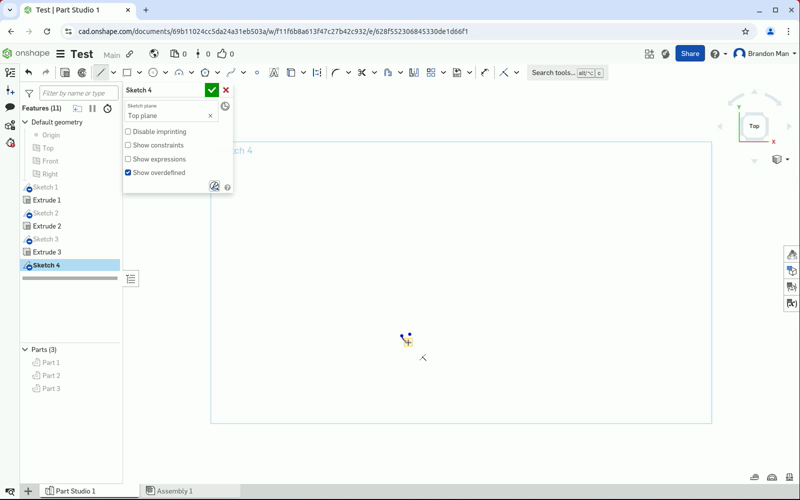
key_down(shift)
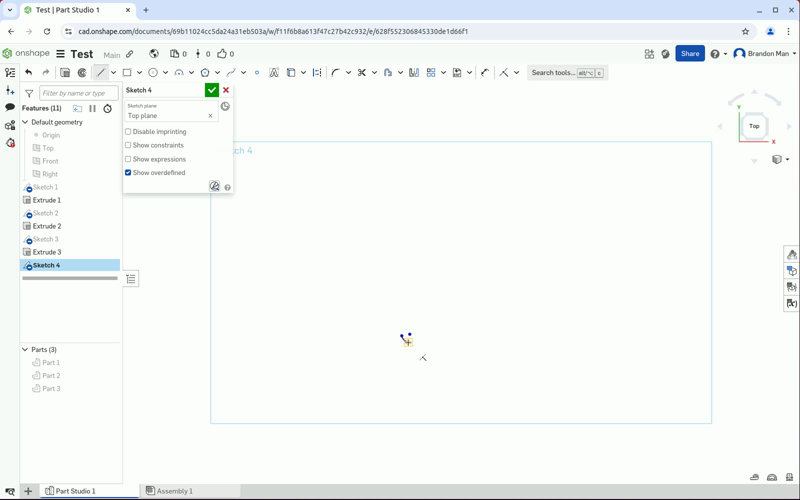
mouse_move(438, 342)
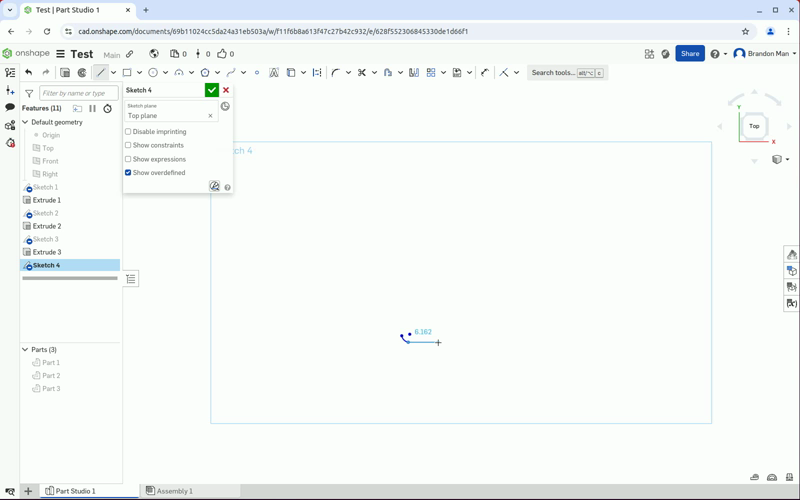
mouse_move(436, 342)
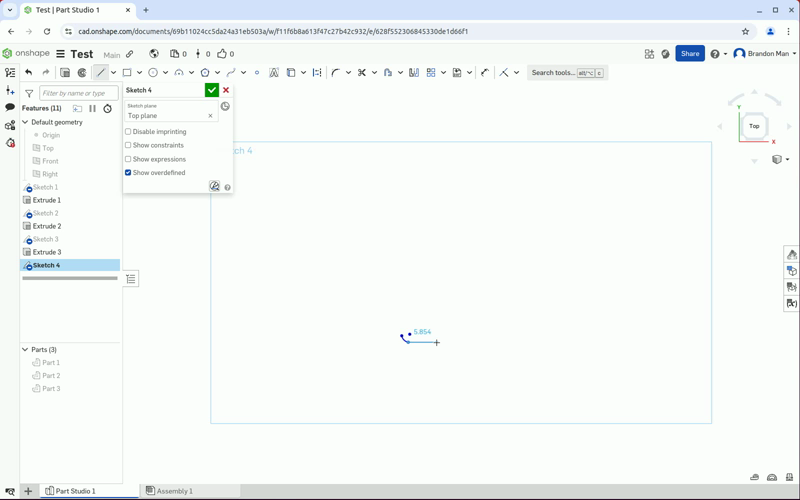
click(436, 342)
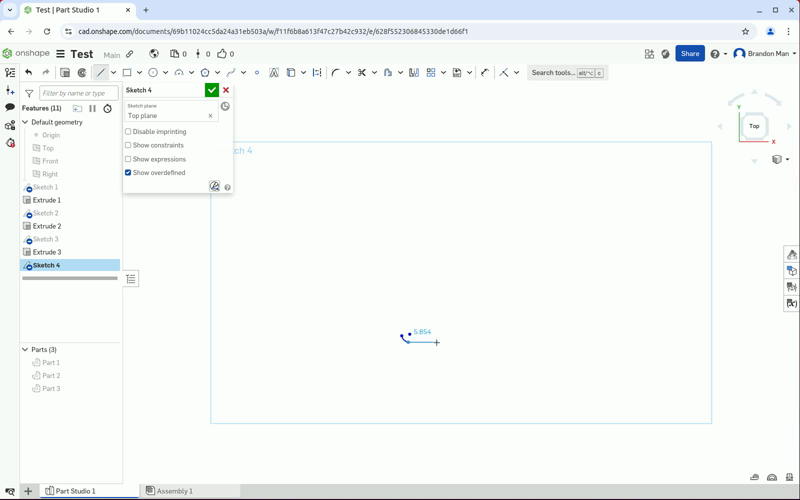
key_up(shift)
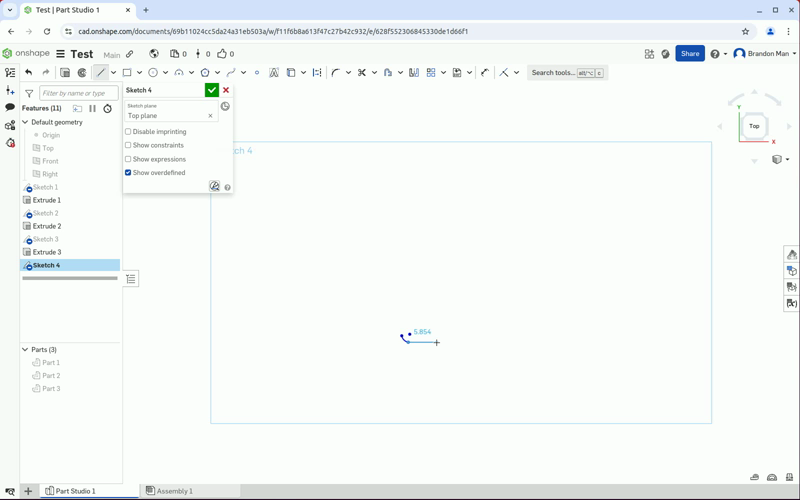
key_down(shift)
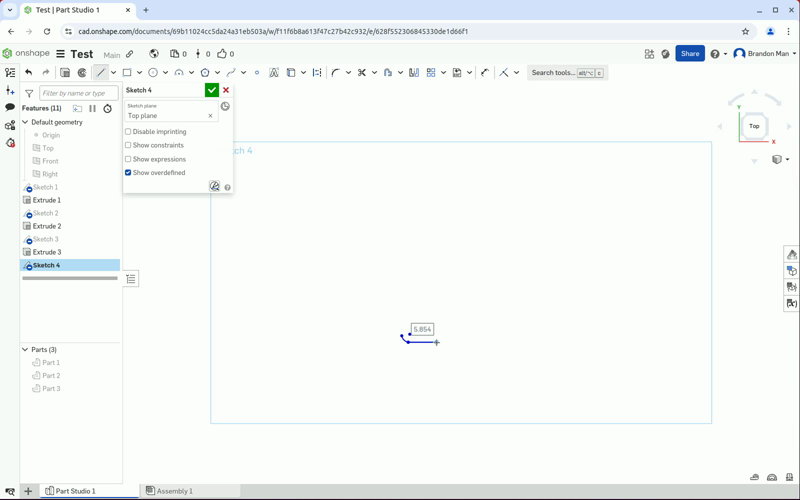
mouse_move(466, 342)
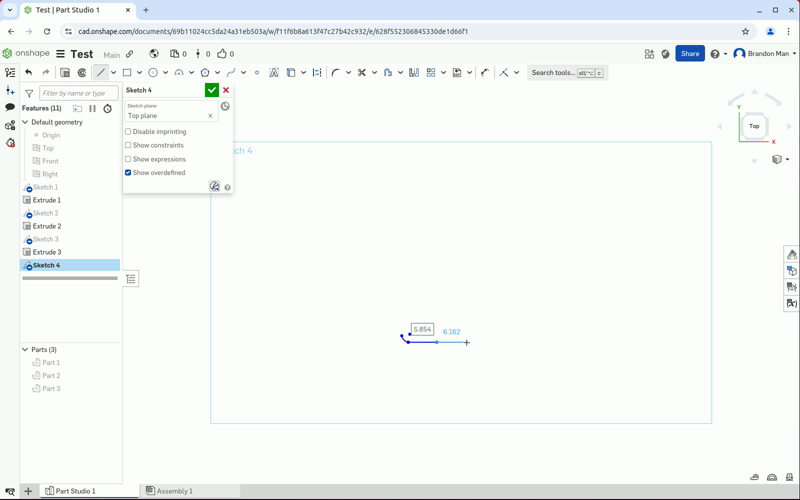
mouse_move(484, 342)
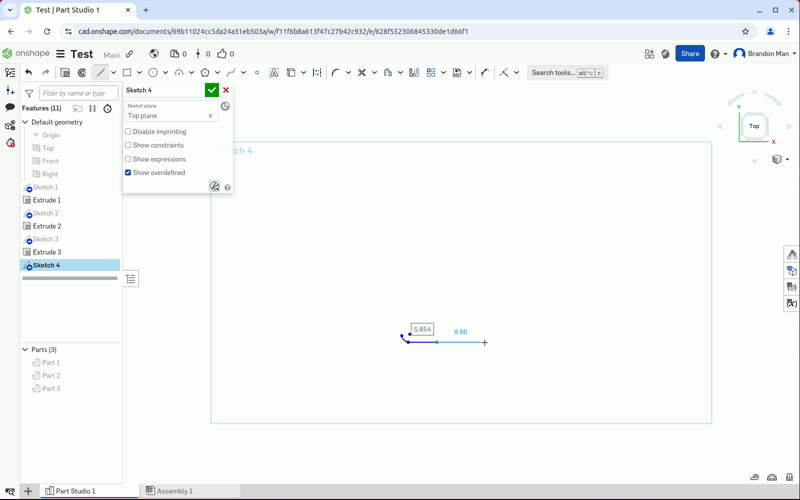
click(484, 342)
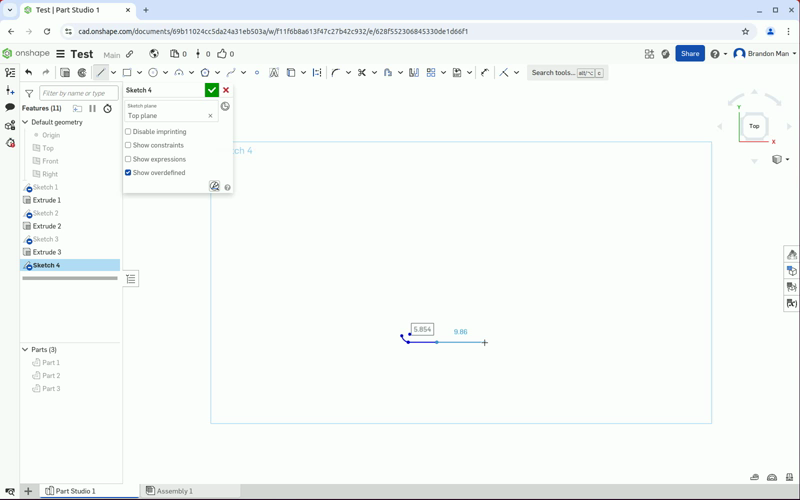
key_up(shift)
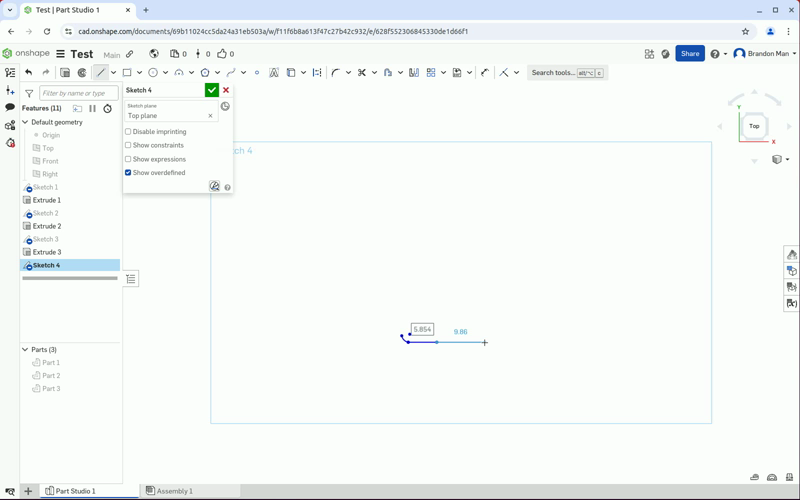
key_down(shift)
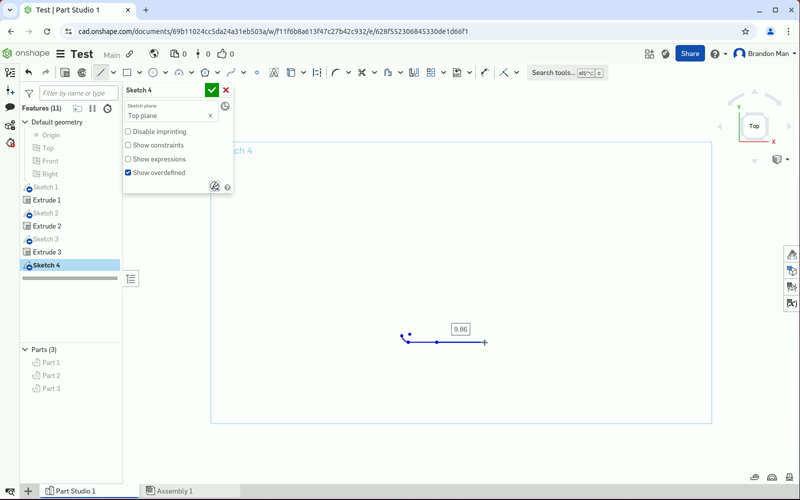
mouse_move(514, 342)
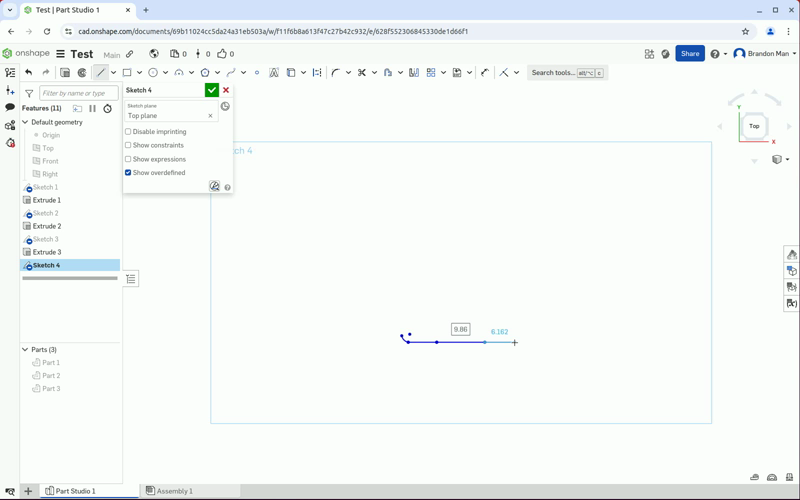
mouse_move(513, 342)
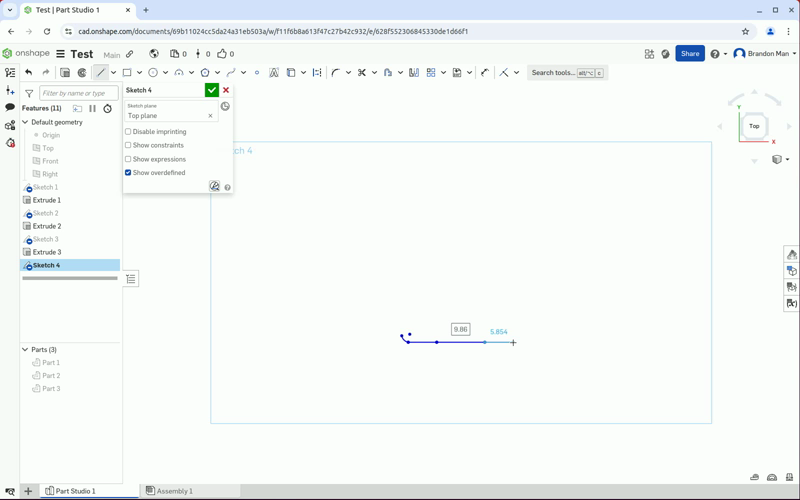
click(513, 342)
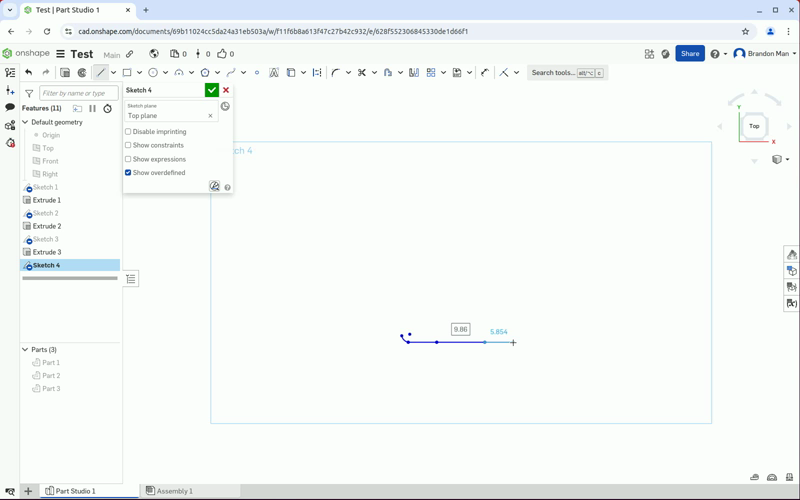
key_up(shift)
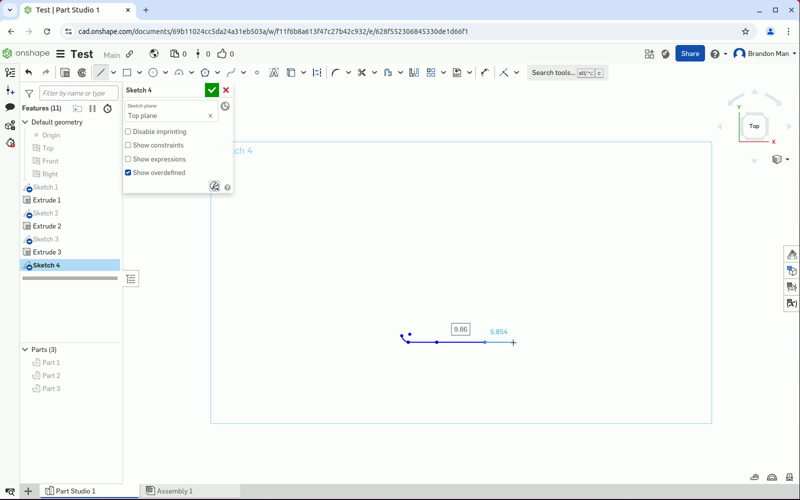
key(esc)
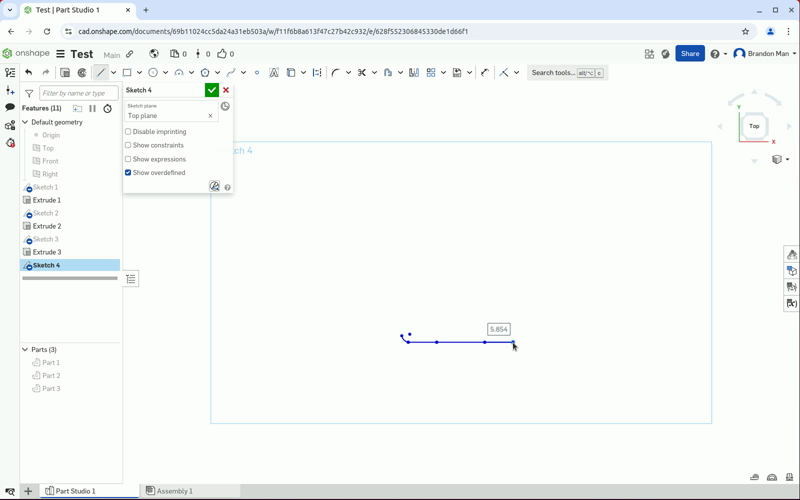
key(a)
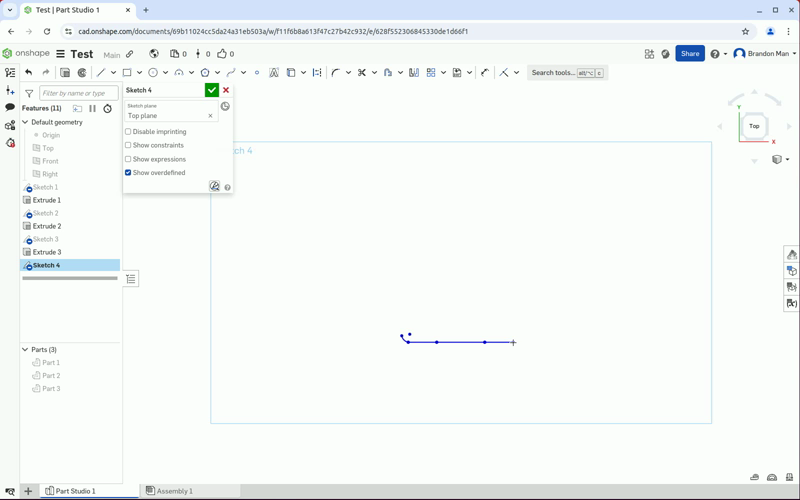
mouse_move(513, 342)
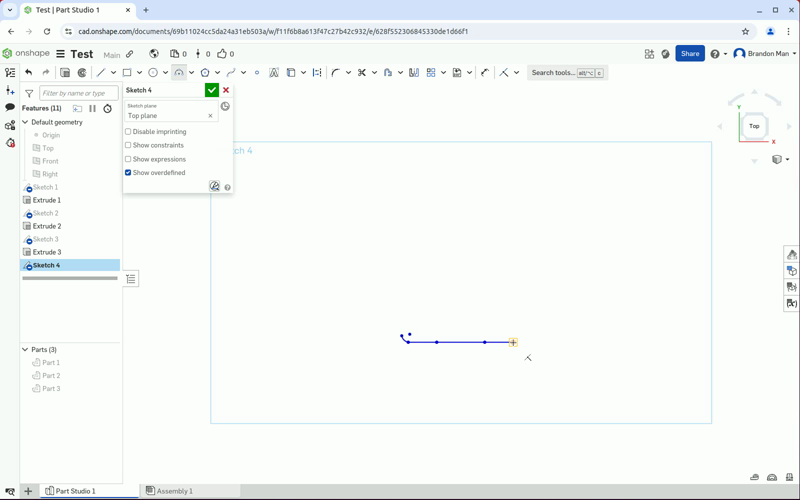
click(513, 342)
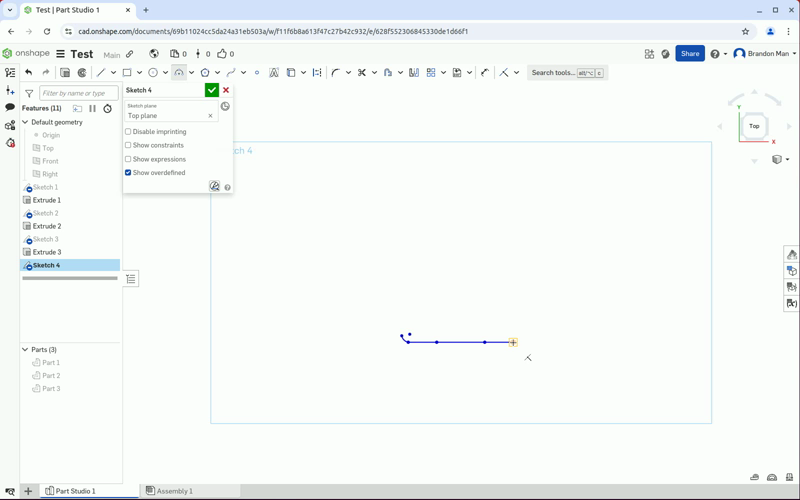
key_down(shift)
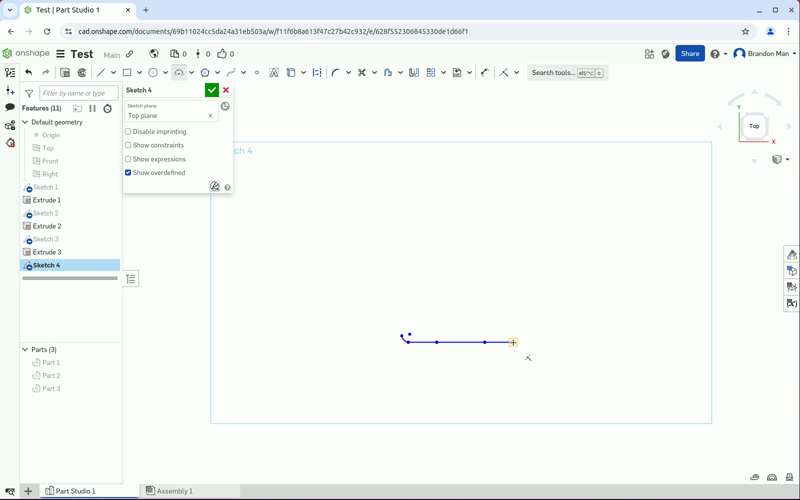
mouse_move(519, 335)
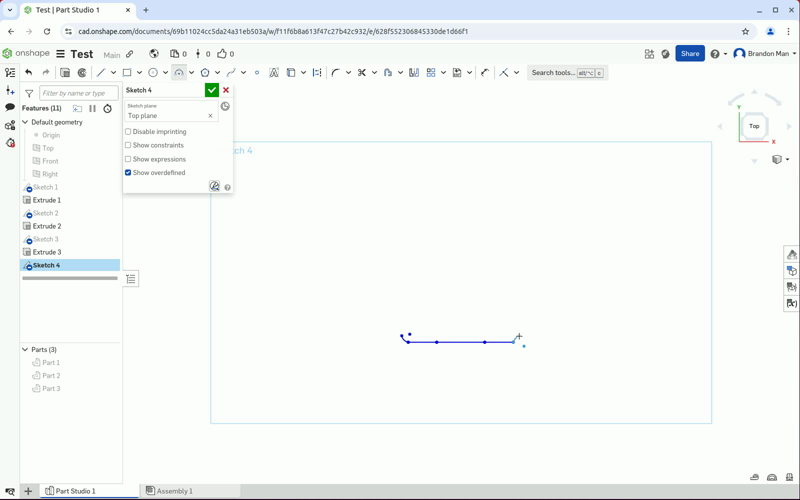
click(519, 335)
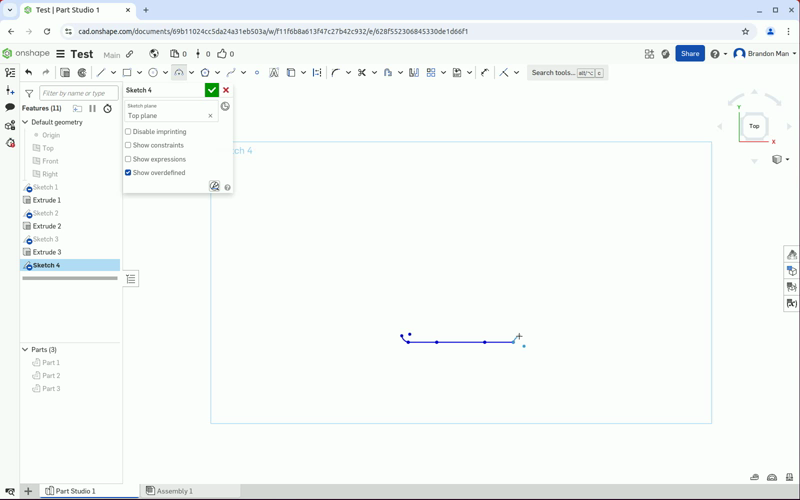
mouse_move(517, 340)
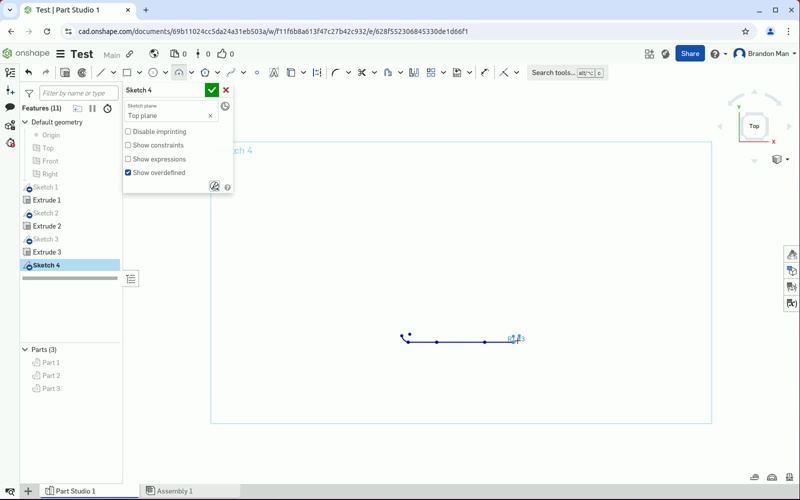
click(517, 340)
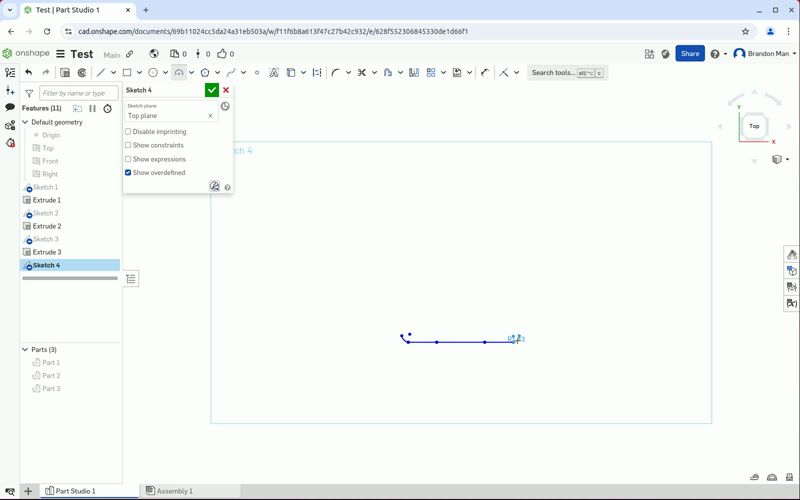
key_up(shift)
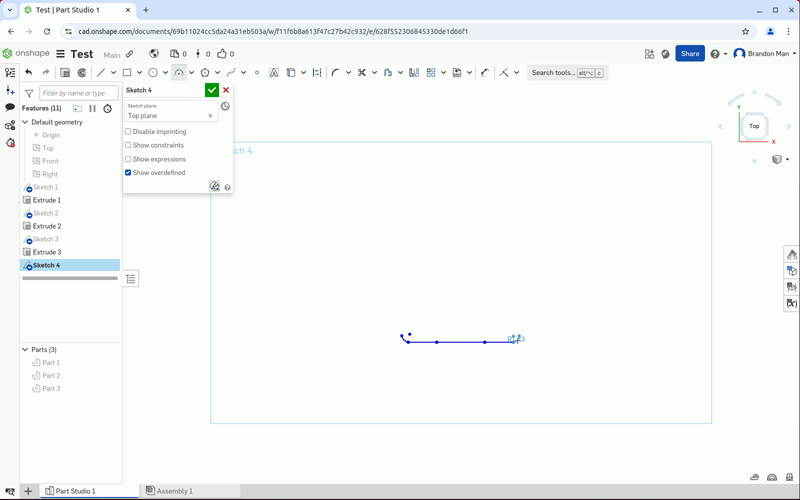
key(esc)
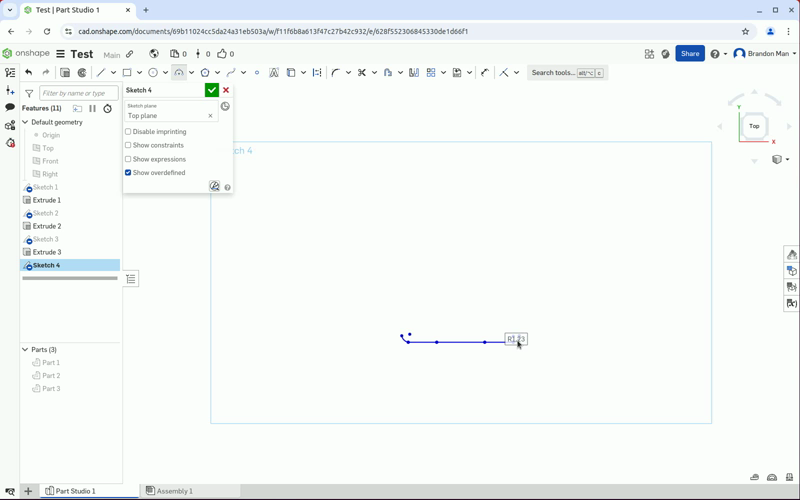
key(l)
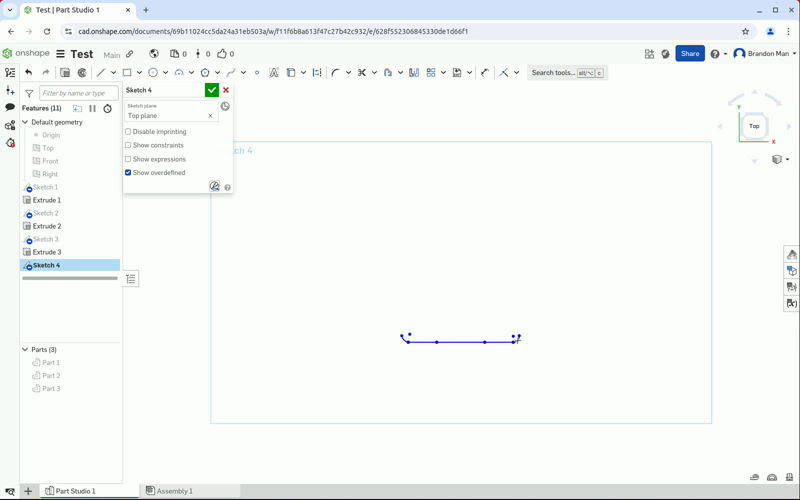
mouse_move(519, 335)
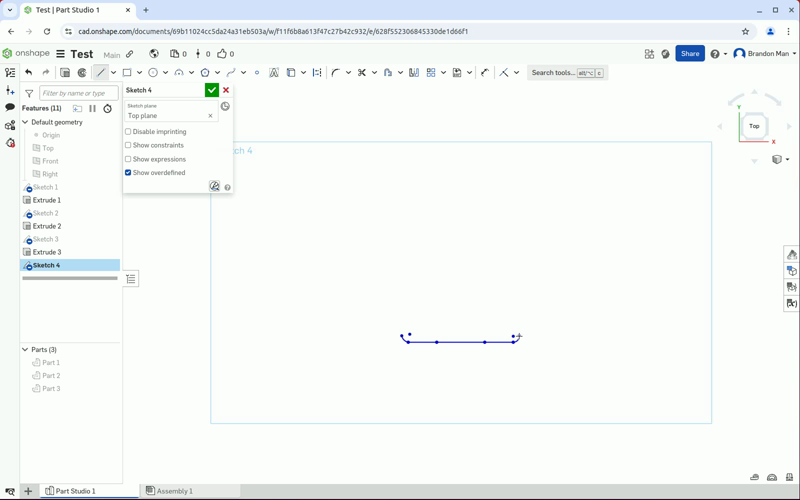
click(519, 335)
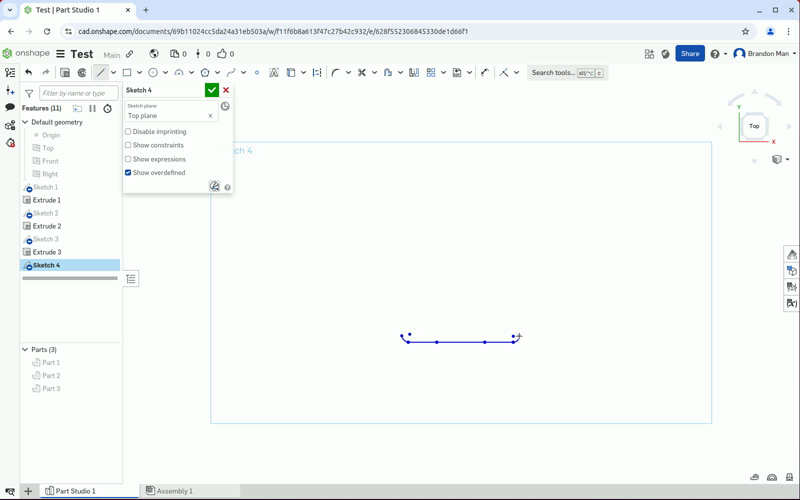
key_down(shift)
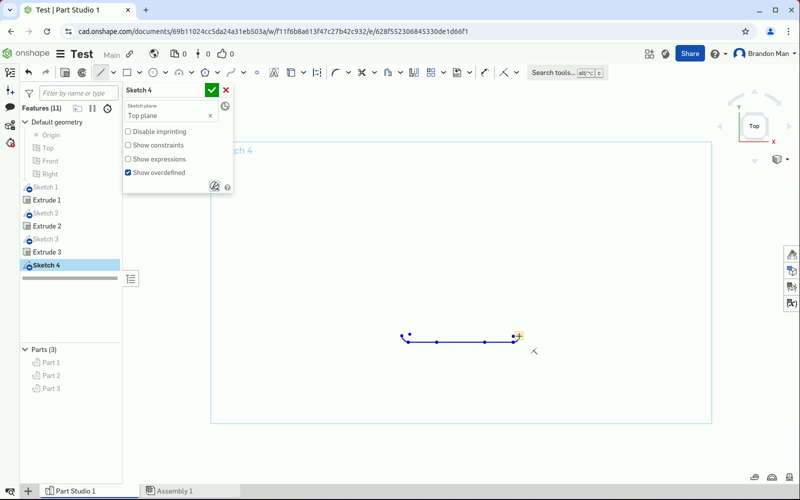
mouse_move(549, 335)
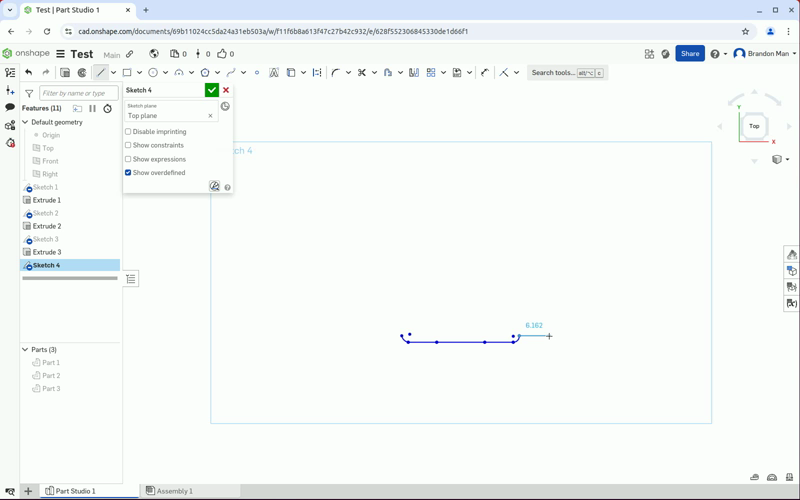
mouse_move(519, 322)
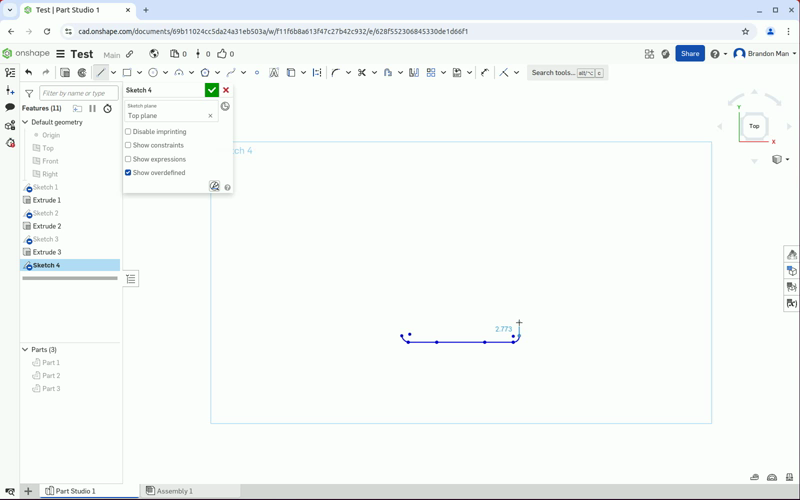
click(519, 322)
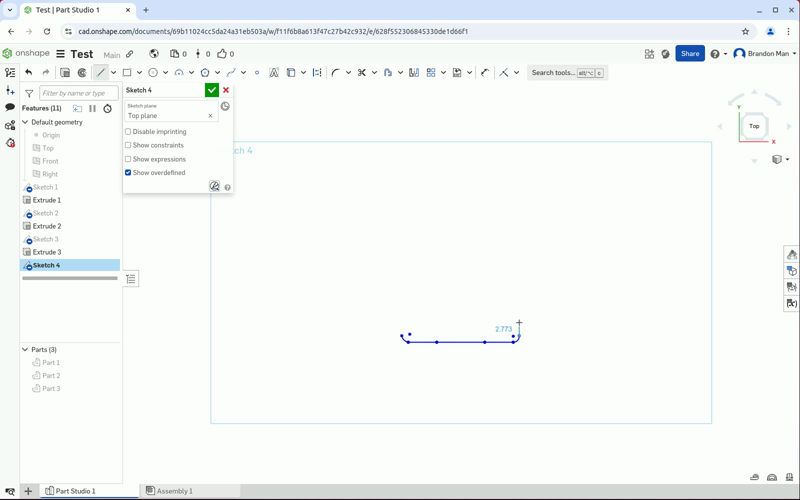
key_up(shift)
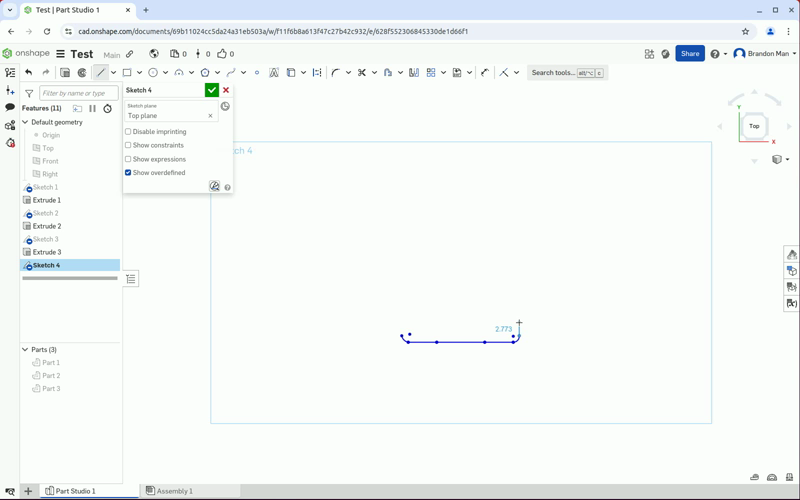
key_down(shift)
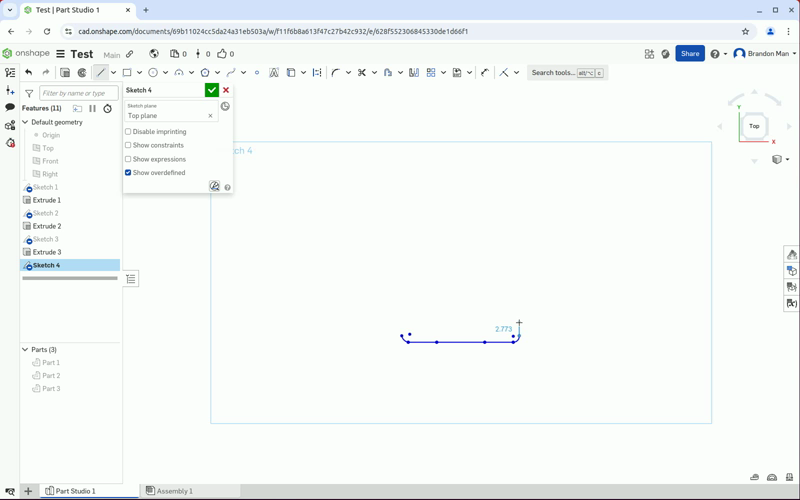
mouse_move(519, 244)
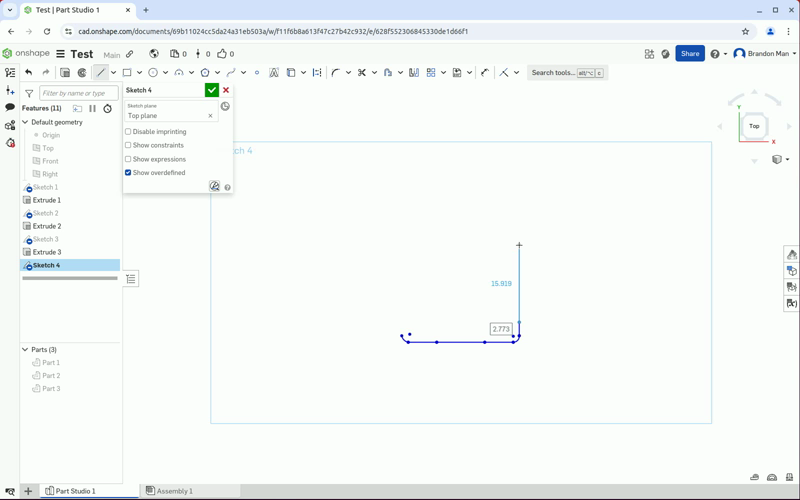
click(519, 244)
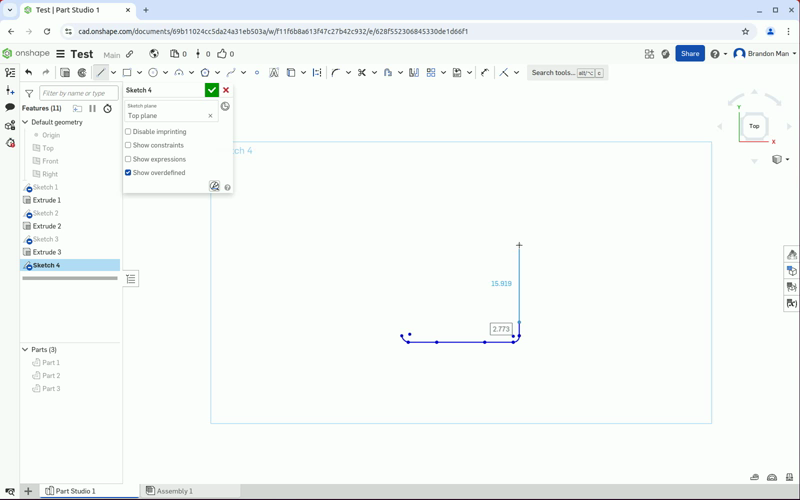
key_up(shift)
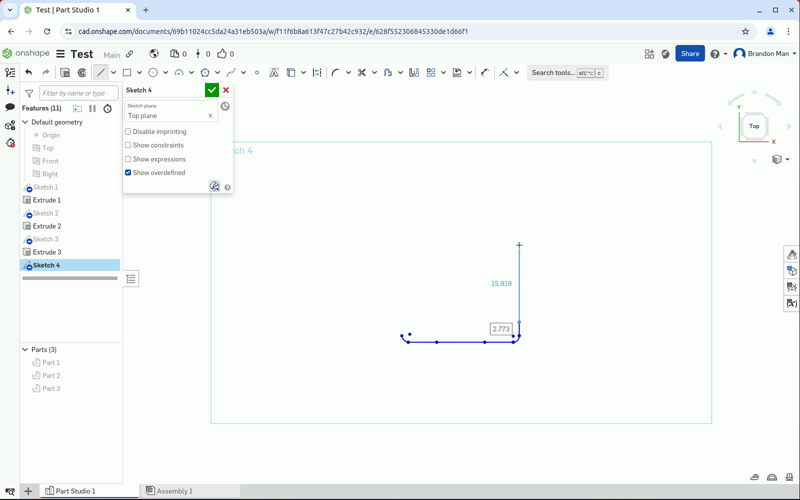
key_down(shift)
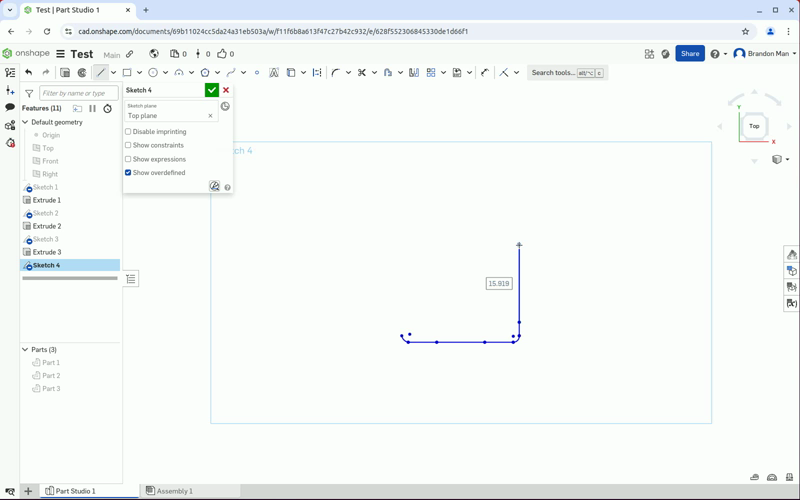
mouse_move(549, 244)
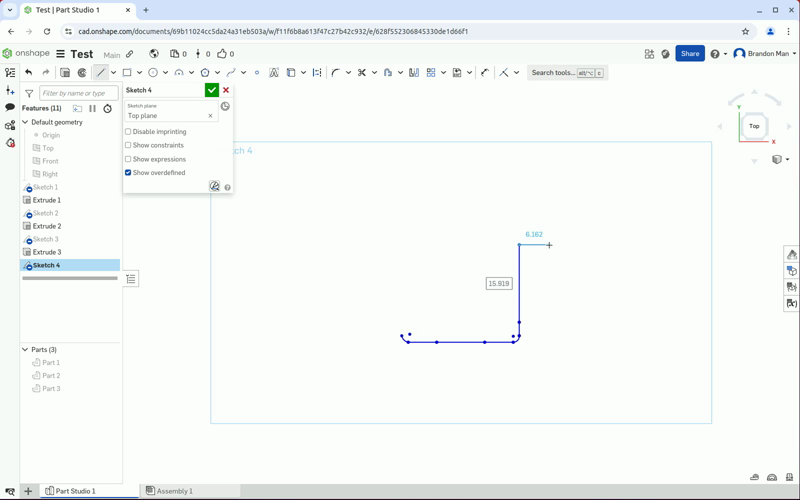
mouse_move(519, 232)
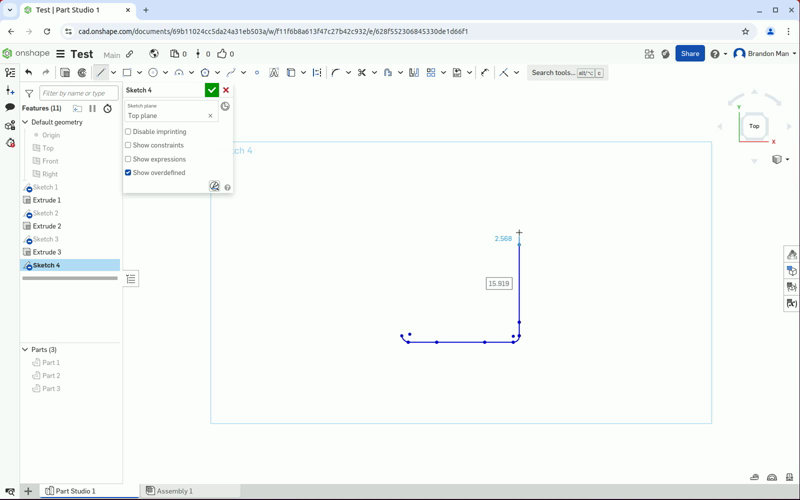
click(519, 232)
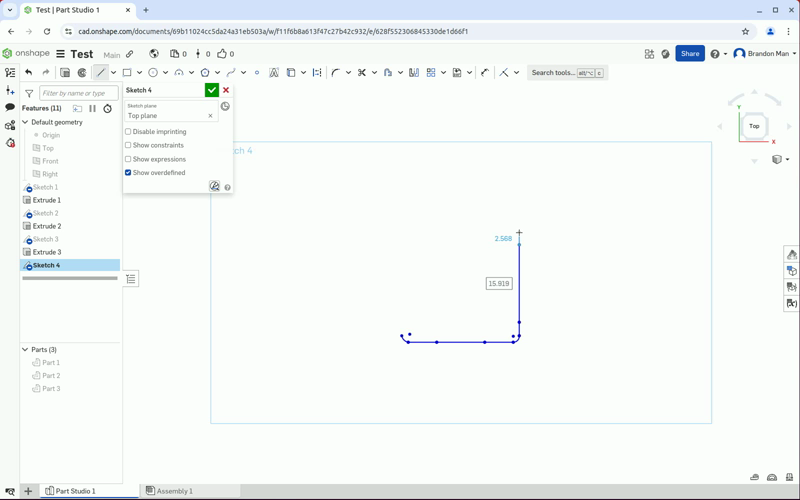
key_up(shift)
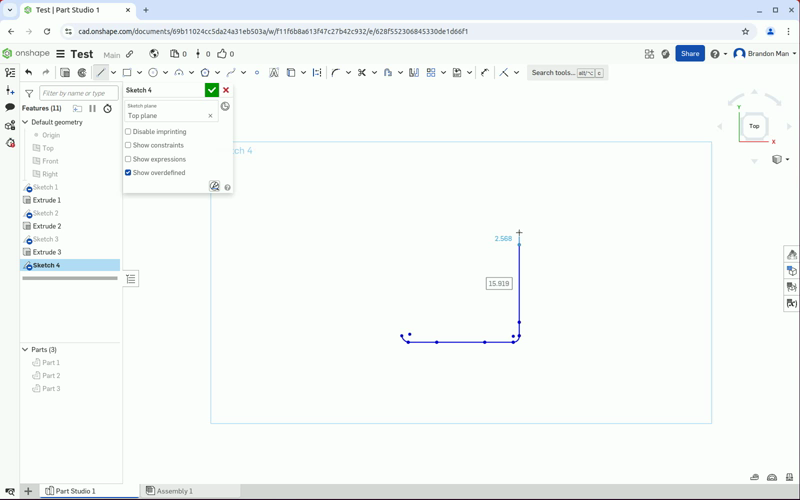
key(esc)
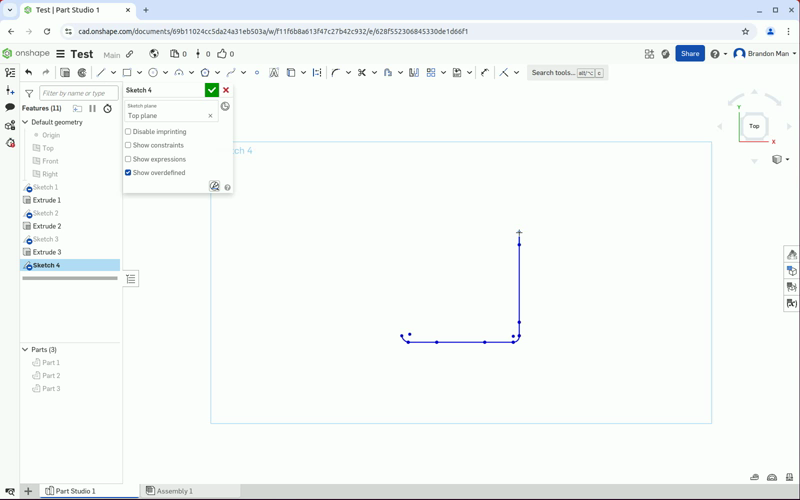
key(a)
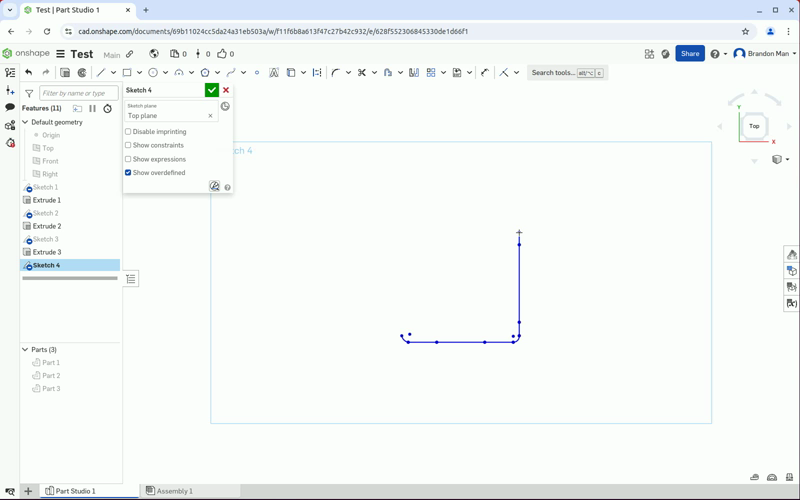
mouse_move(519, 232)
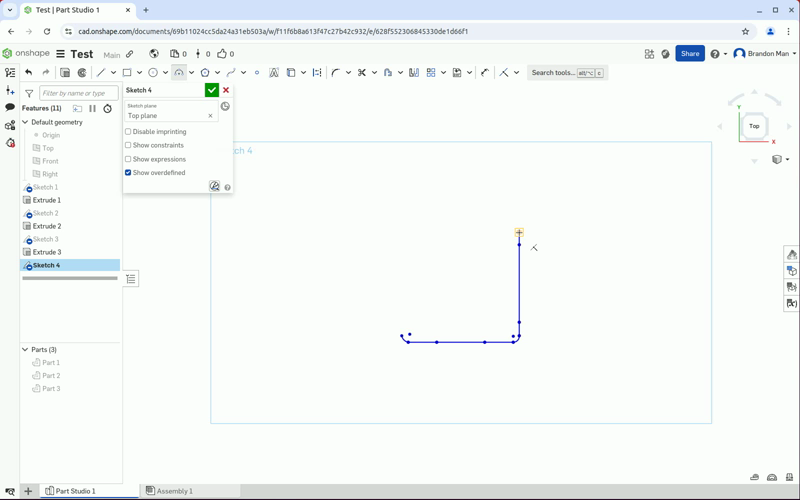
click(519, 232)
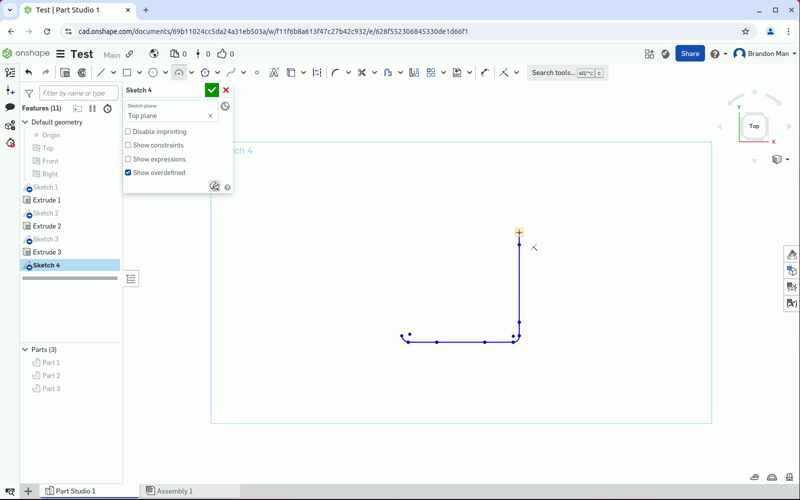
key_down(shift)
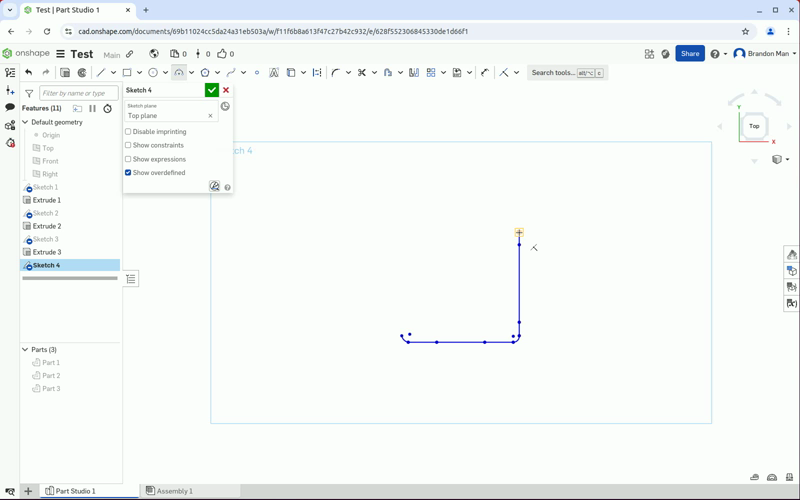
mouse_move(513, 224)
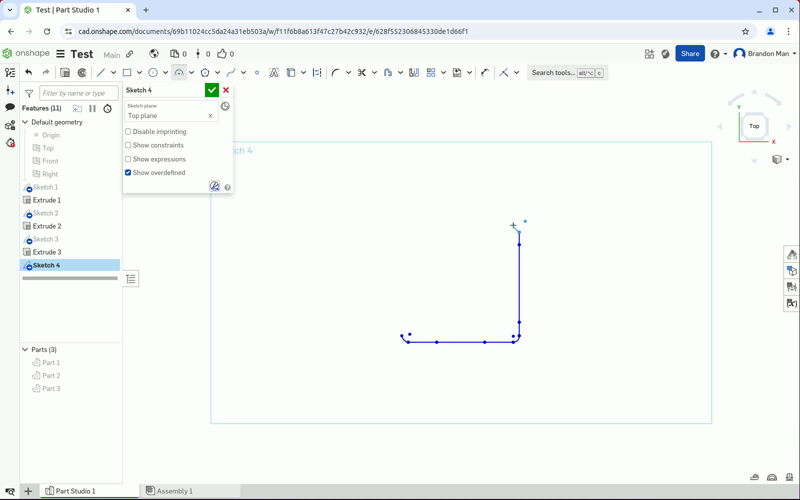
click(513, 224)
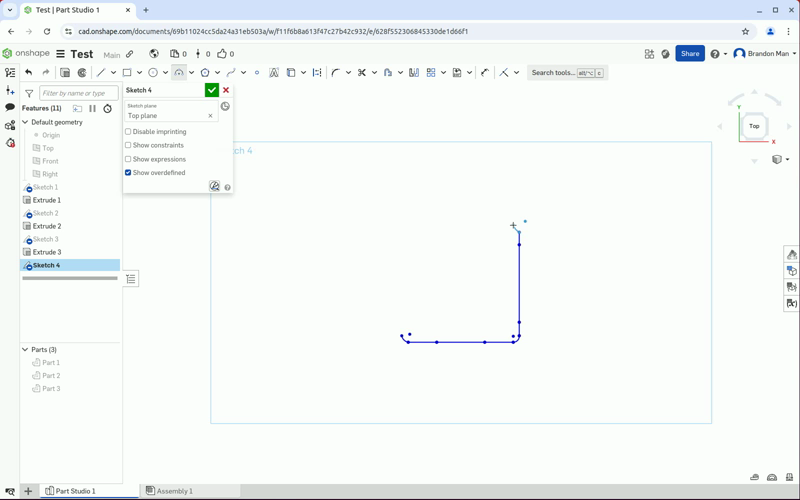
mouse_move(517, 227)
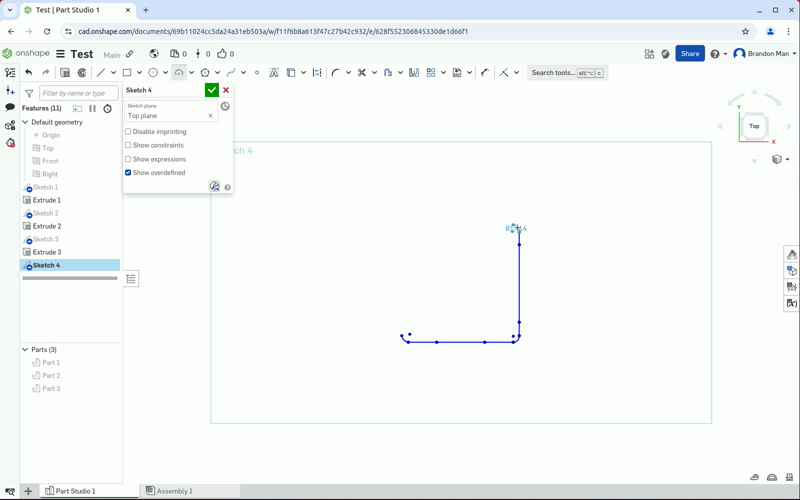
click(517, 227)
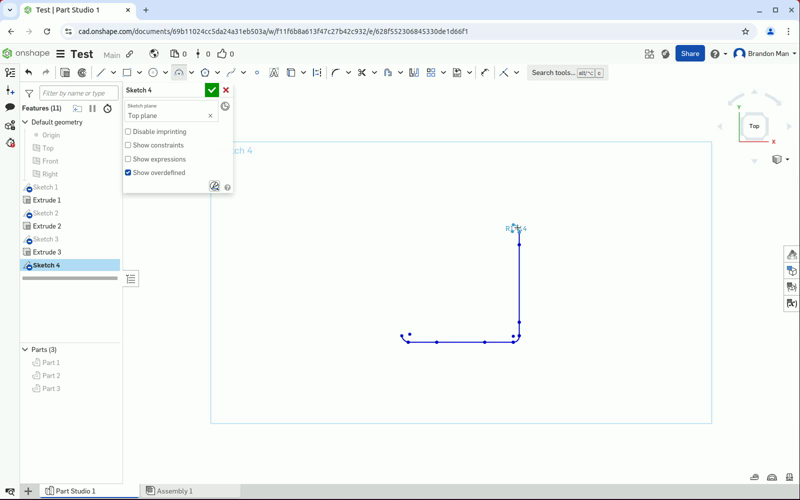
key_up(shift)
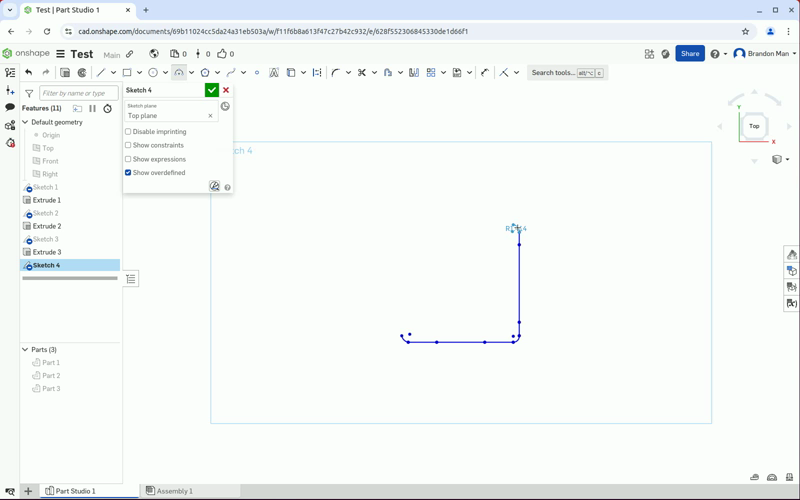
key(esc)
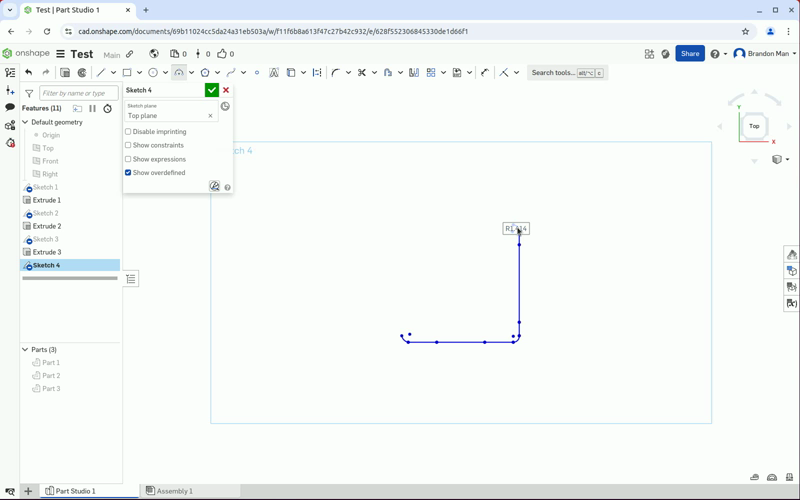
key(l)
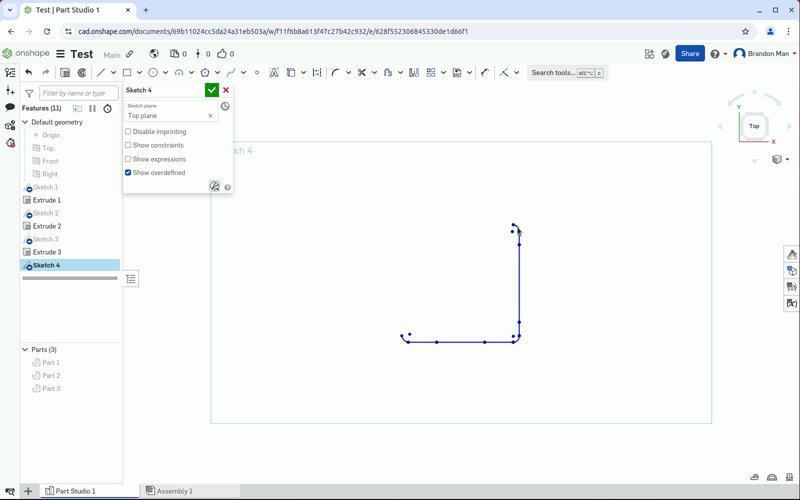
mouse_move(513, 224)
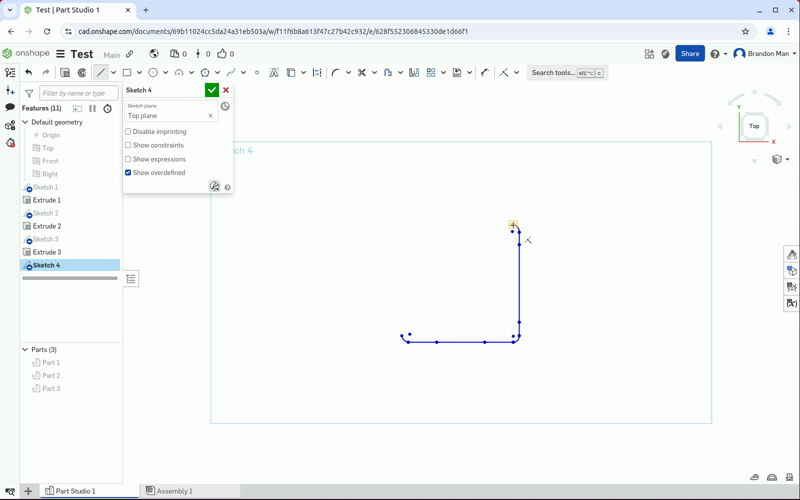
click(513, 224)
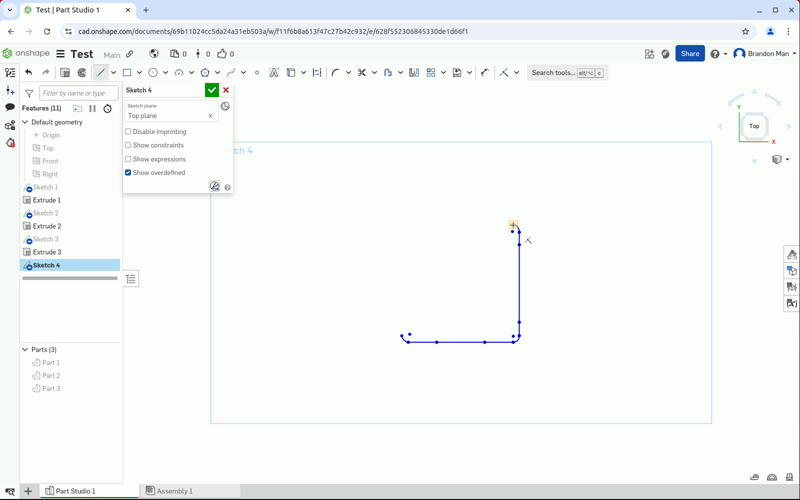
key_down(shift)
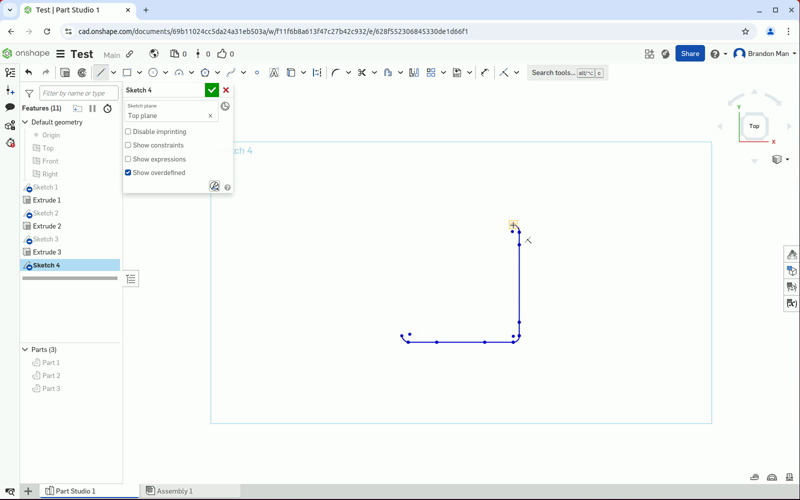
mouse_move(408, 224)
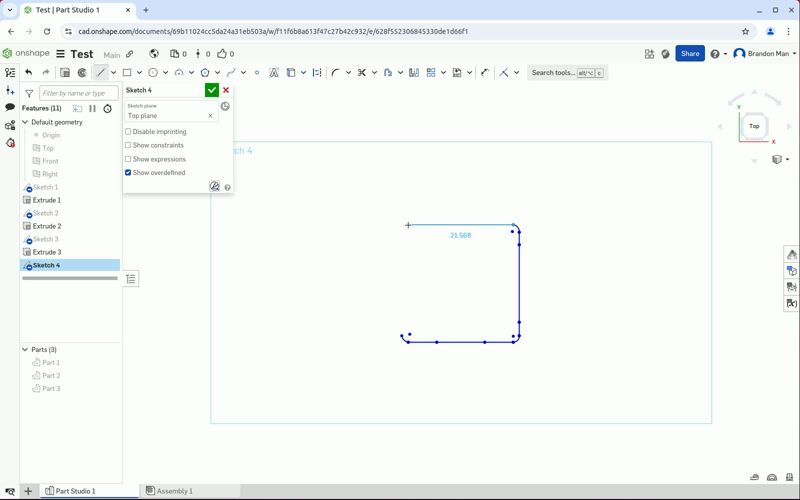
click(408, 224)
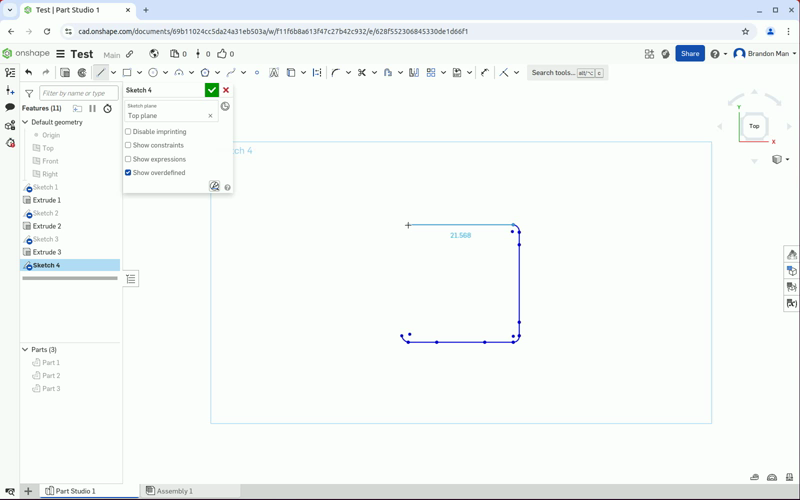
key_up(shift)
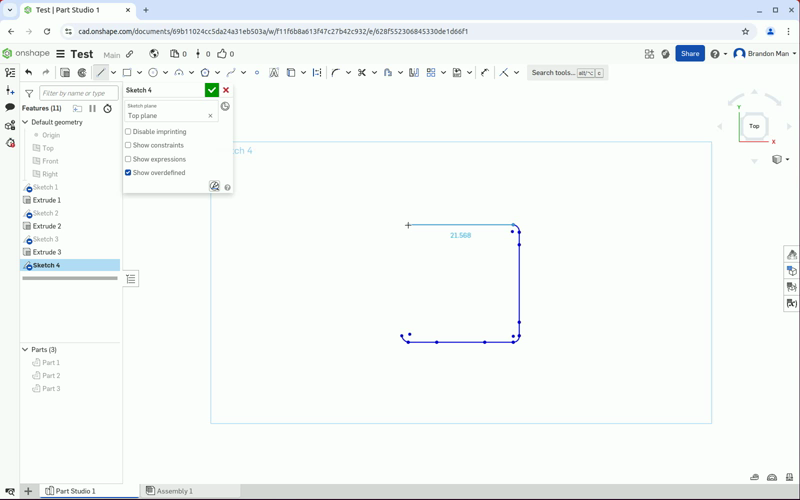
key(esc)
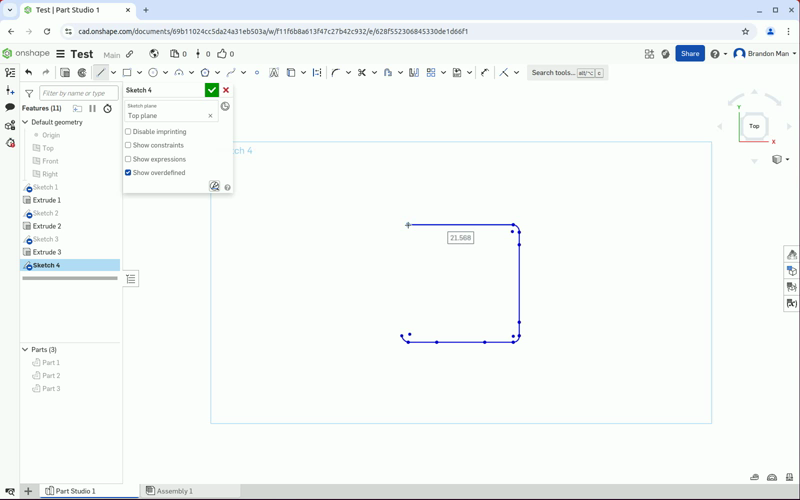
key(a)
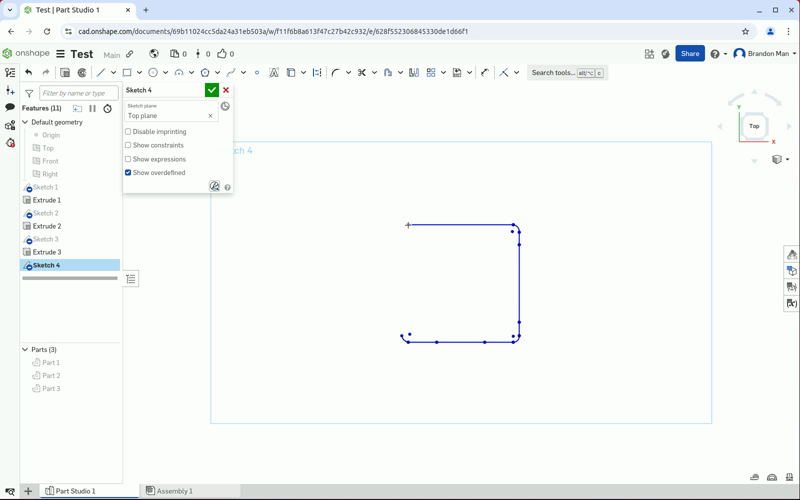
mouse_move(408, 224)
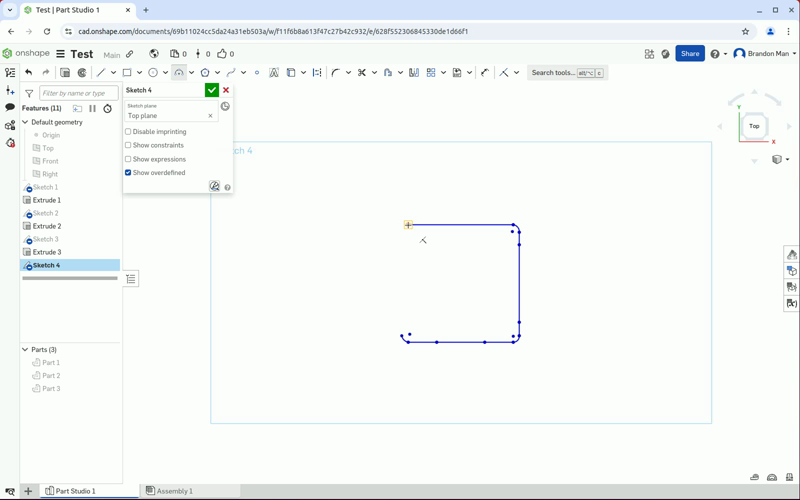
click(408, 224)
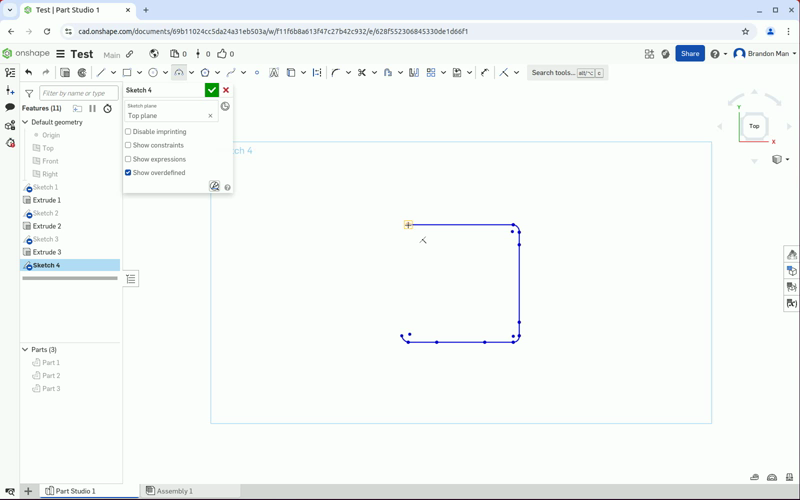
key_down(shift)
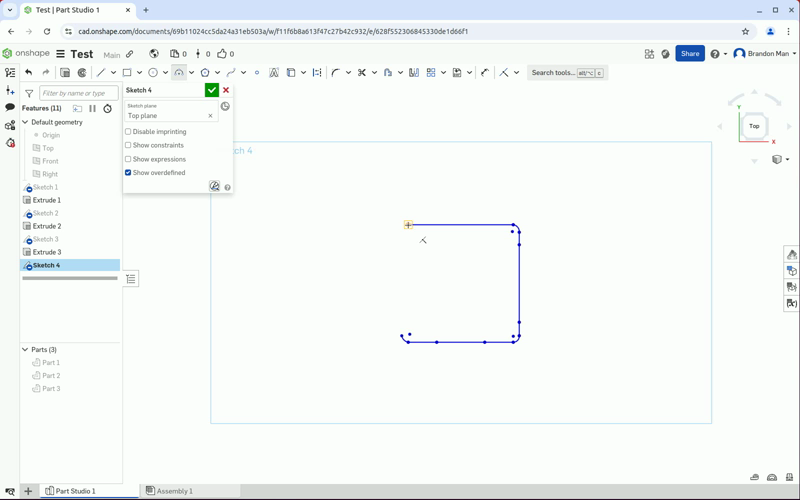
mouse_move(401, 232)
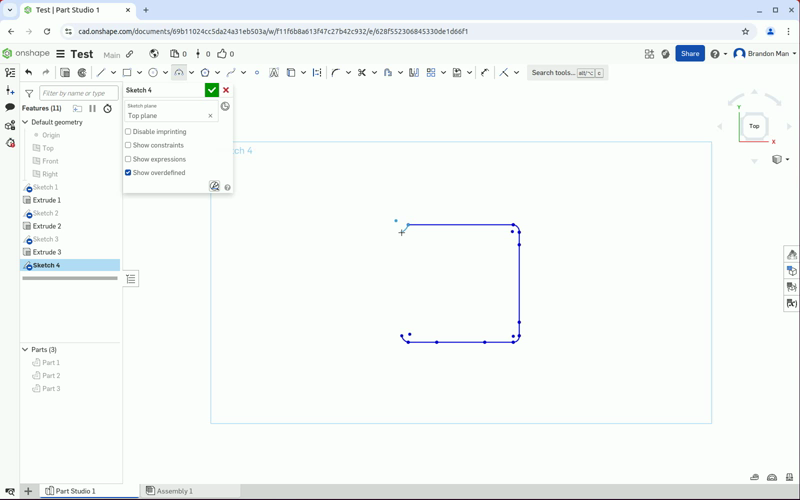
click(401, 232)
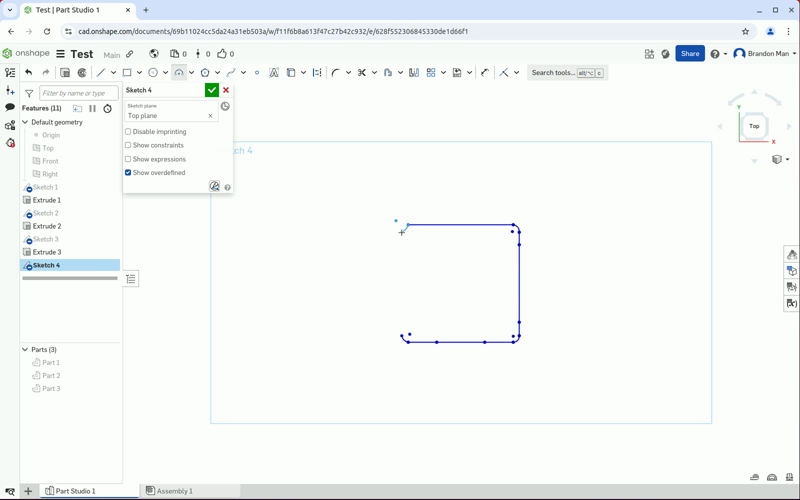
mouse_move(403, 227)
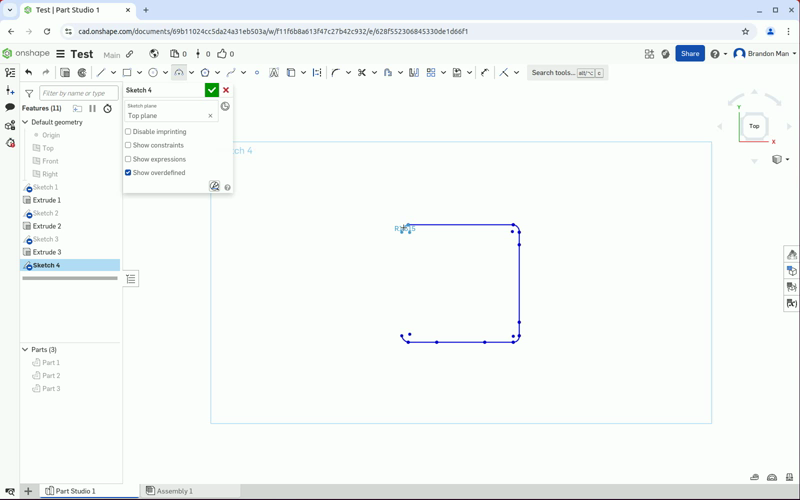
click(403, 227)
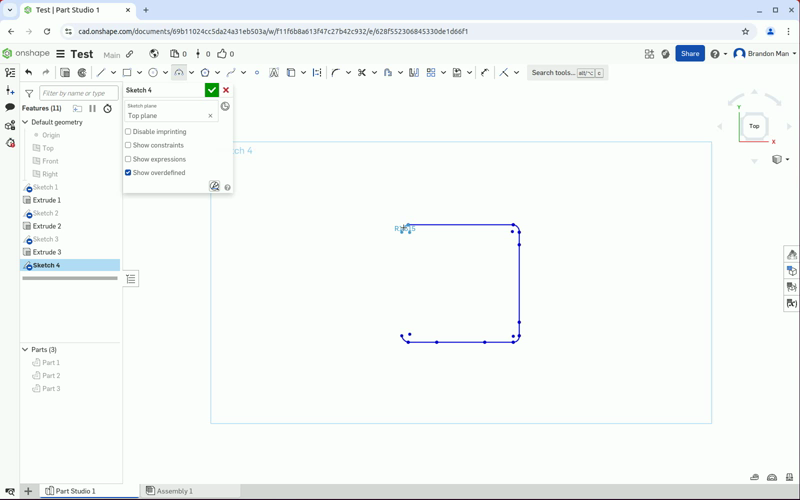
key_up(shift)
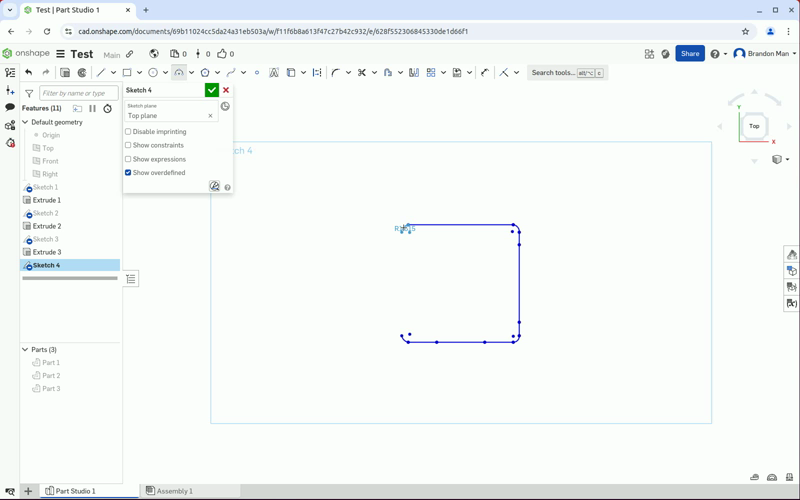
key(esc)
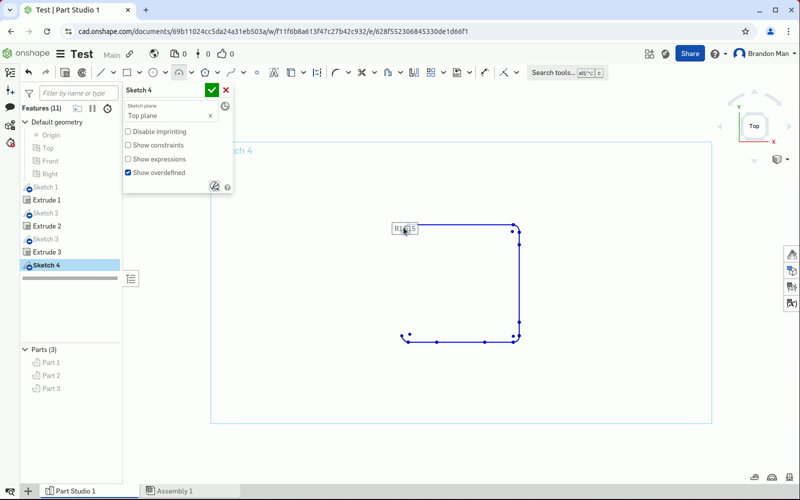
key(l)
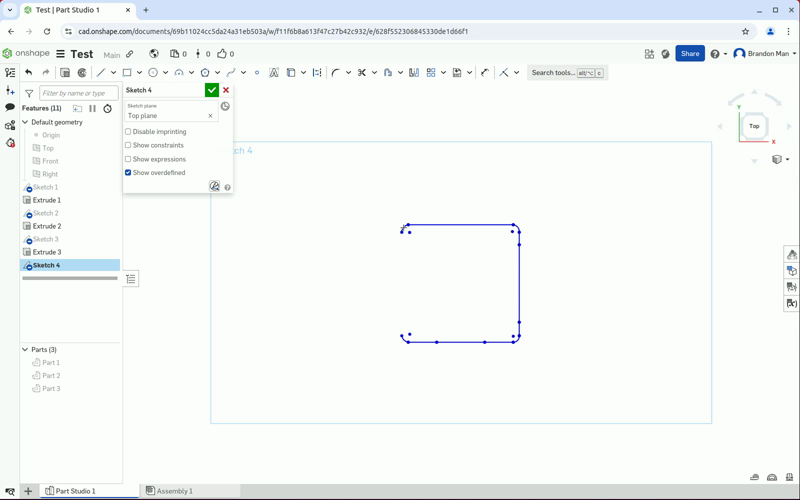
mouse_move(401, 232)
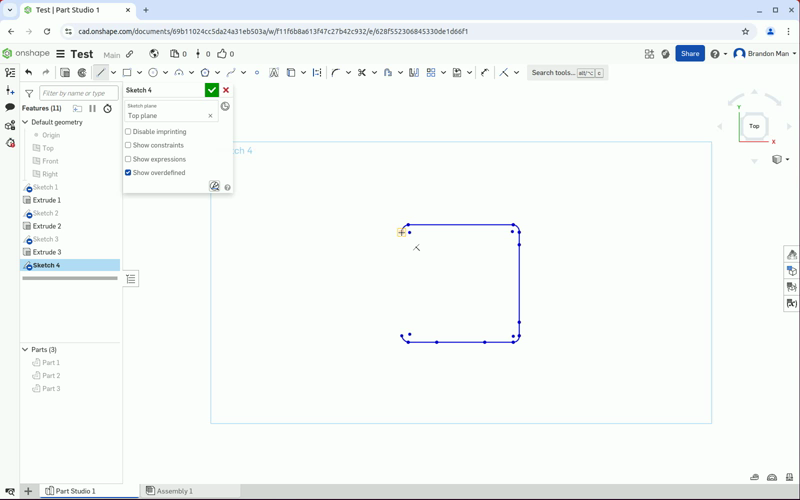
click(401, 232)
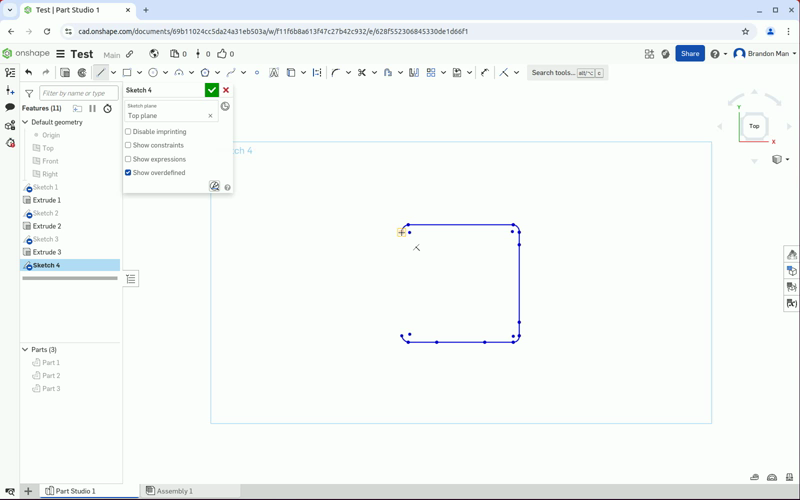
key_down(shift)
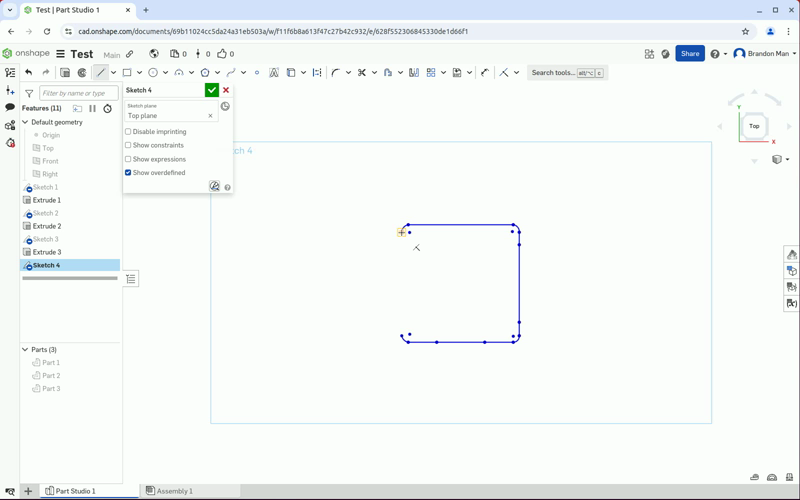
mouse_move(431, 232)
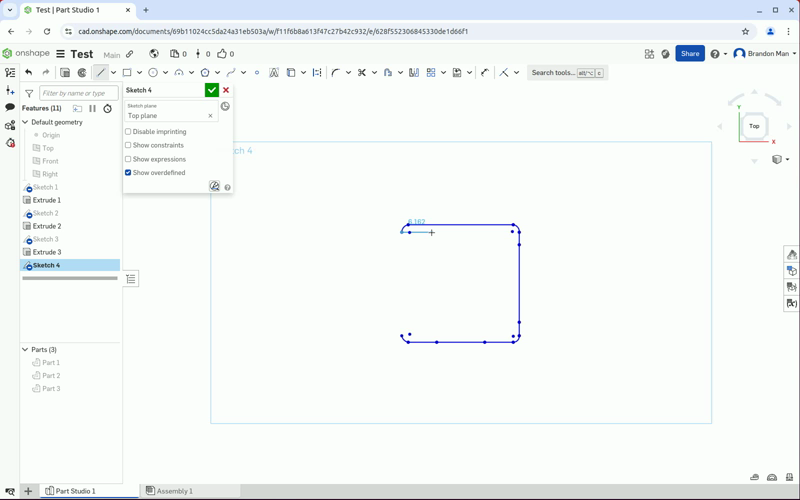
mouse_move(401, 244)
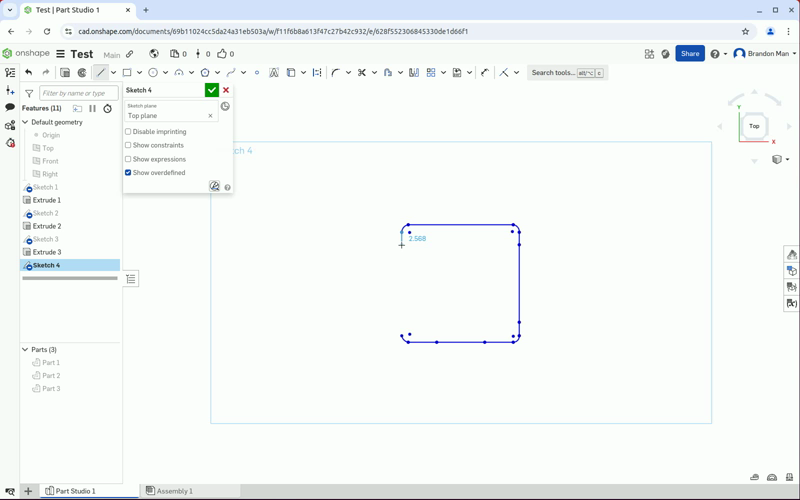
click(401, 244)
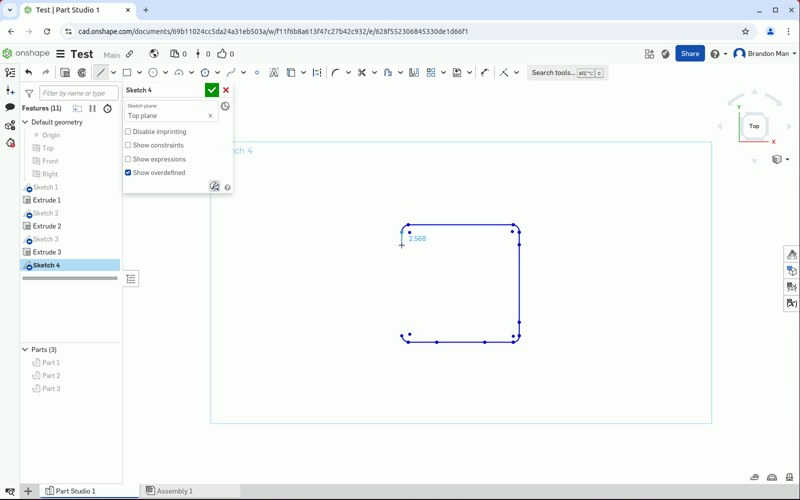
key_up(shift)
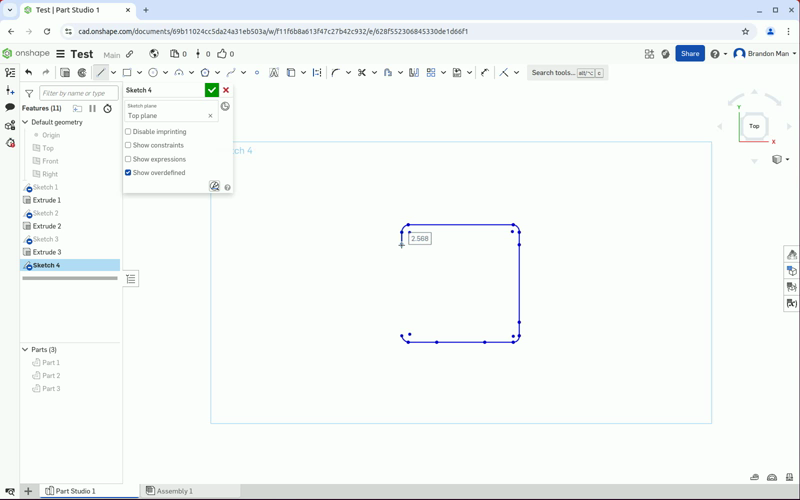
key_down(shift)
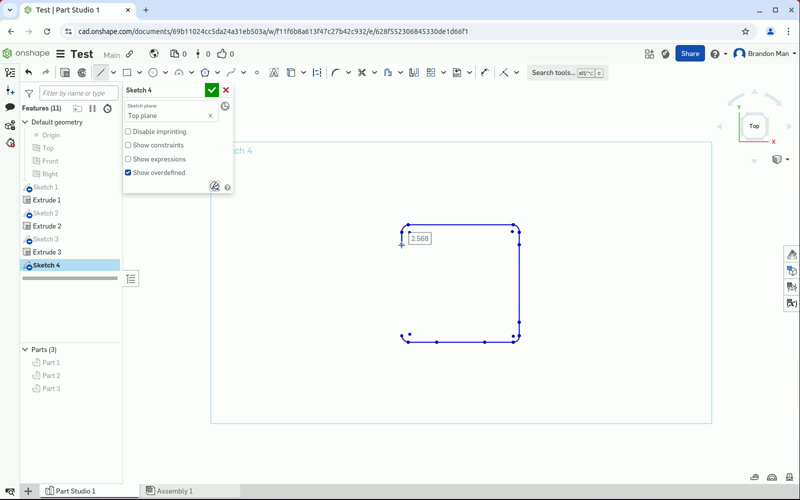
mouse_move(401, 322)
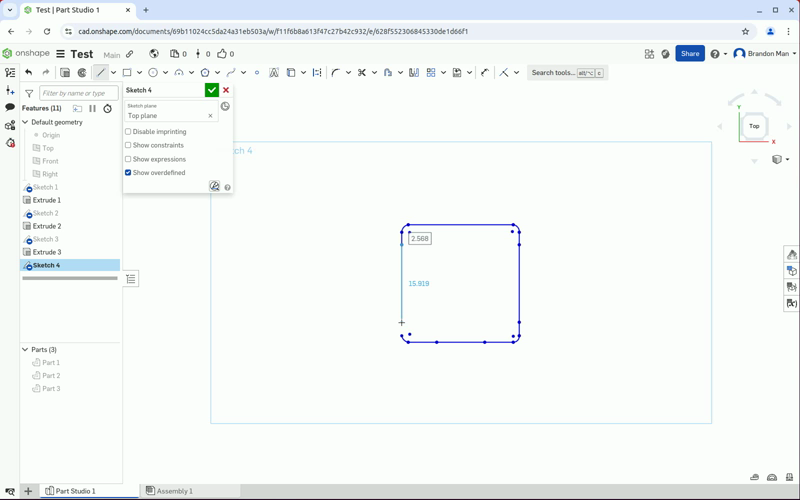
click(401, 322)
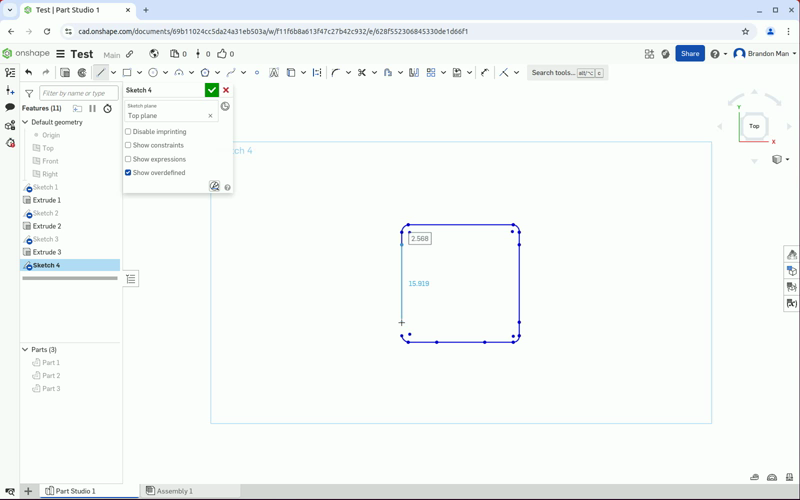
key_up(shift)
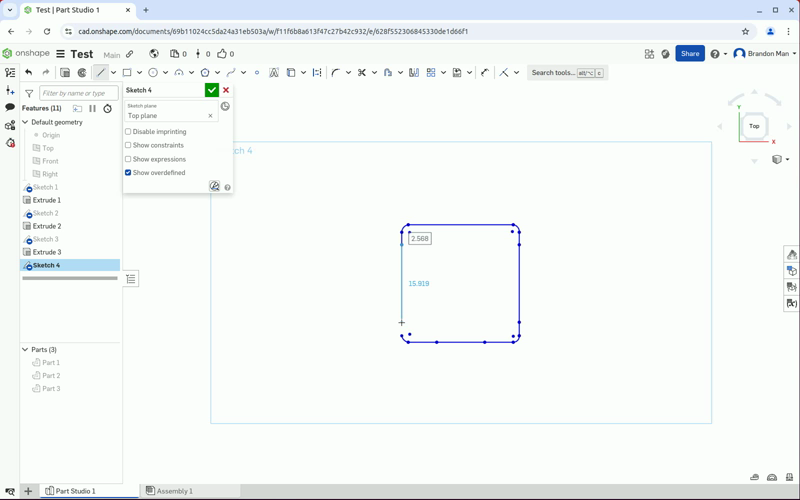
mouse_move(431, 322)
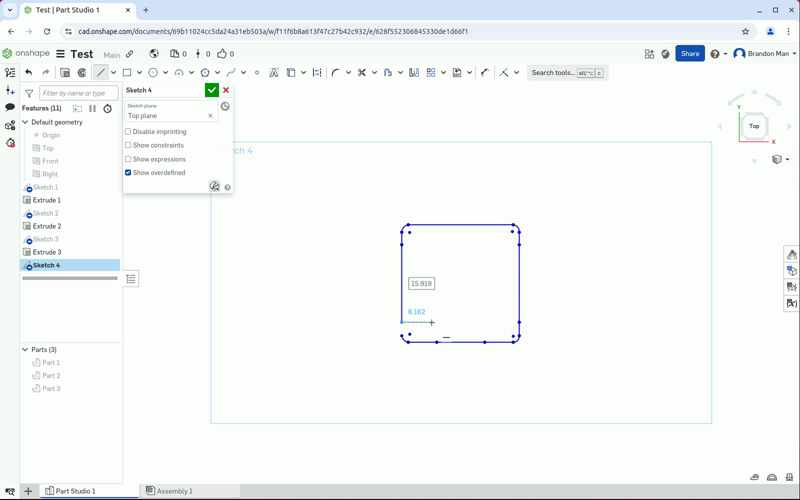
key_down(shift)
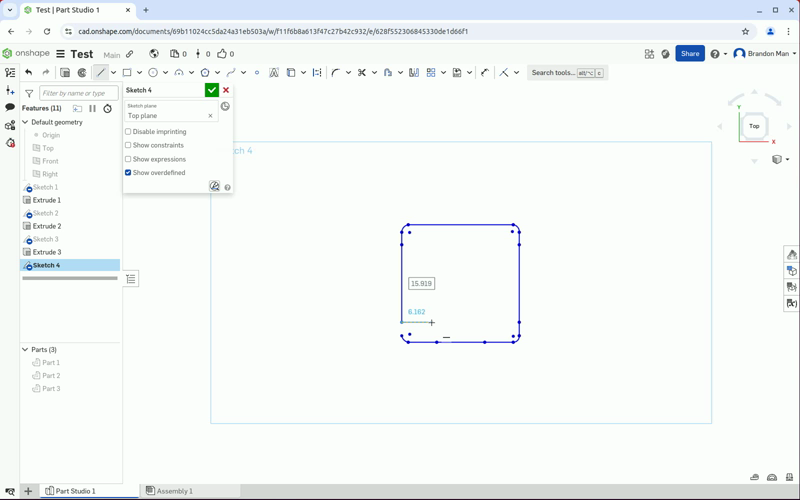
mouse_move(401, 335)
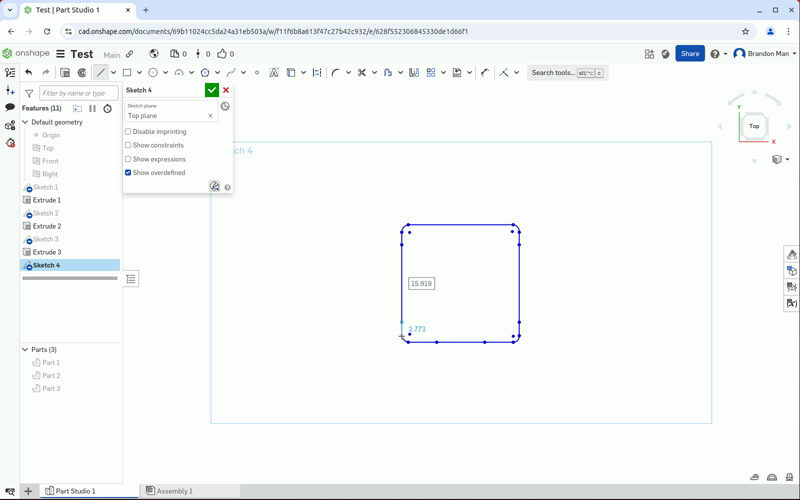
key_up(shift)
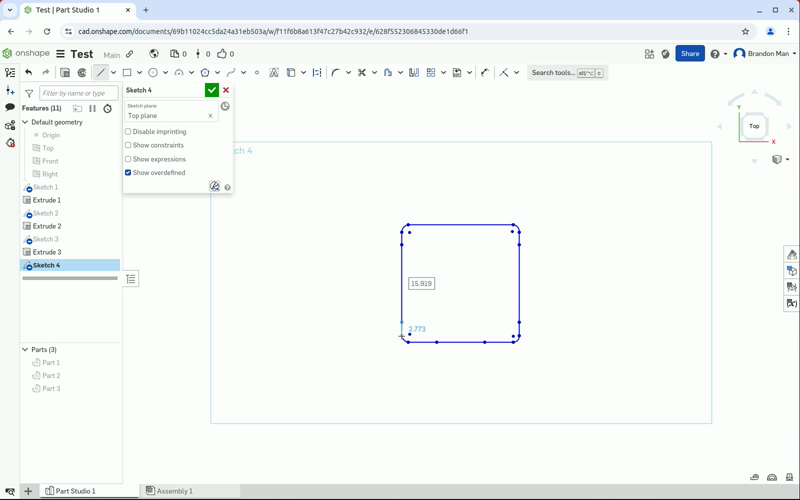
click(401, 335)
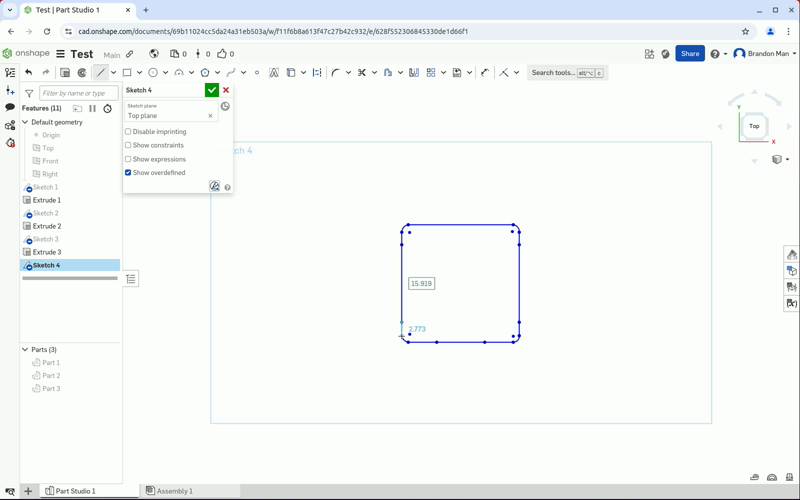
key(esc)
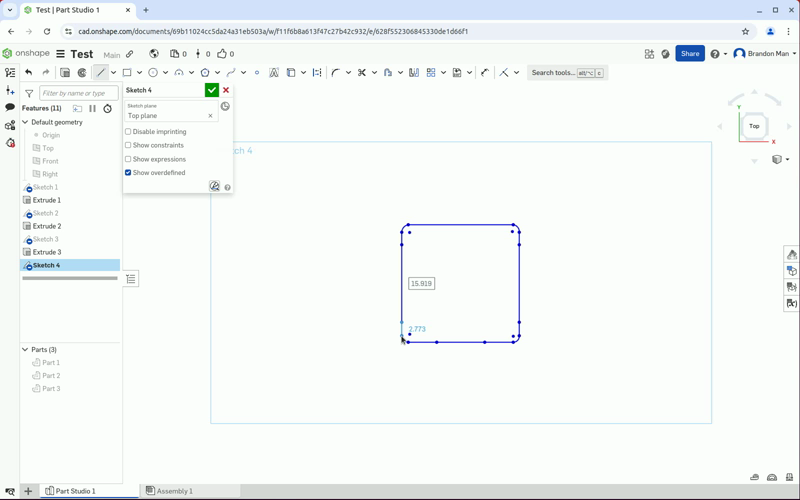
key(c)
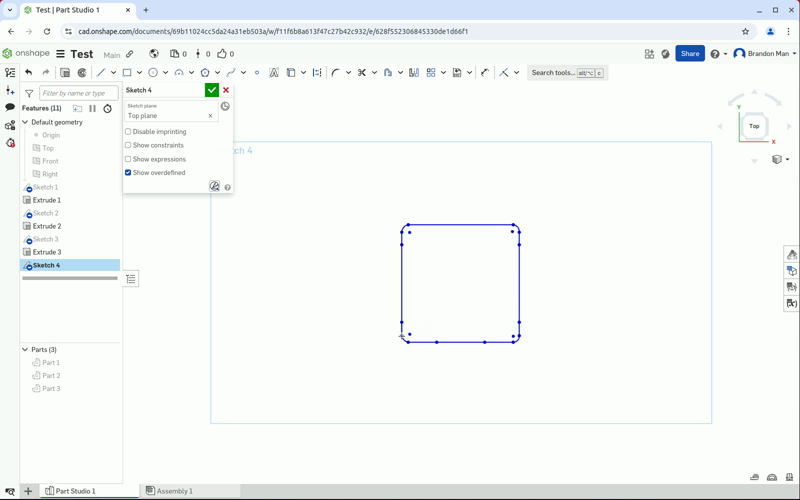
key_down(shift)
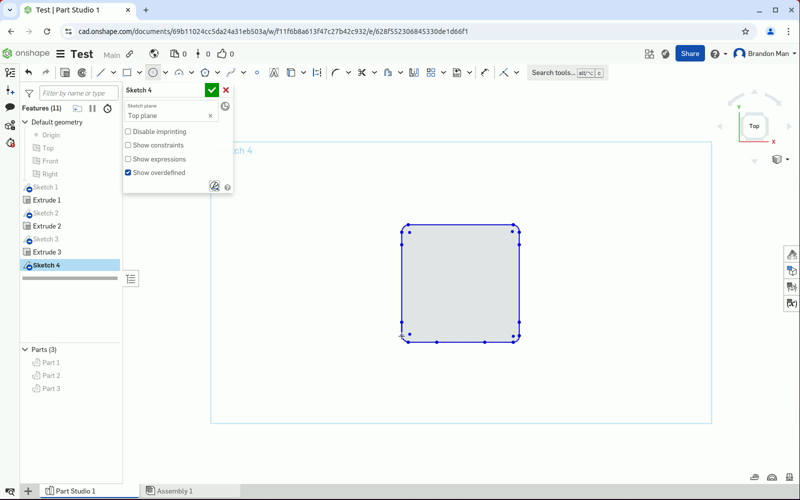
mouse_move(410, 234)
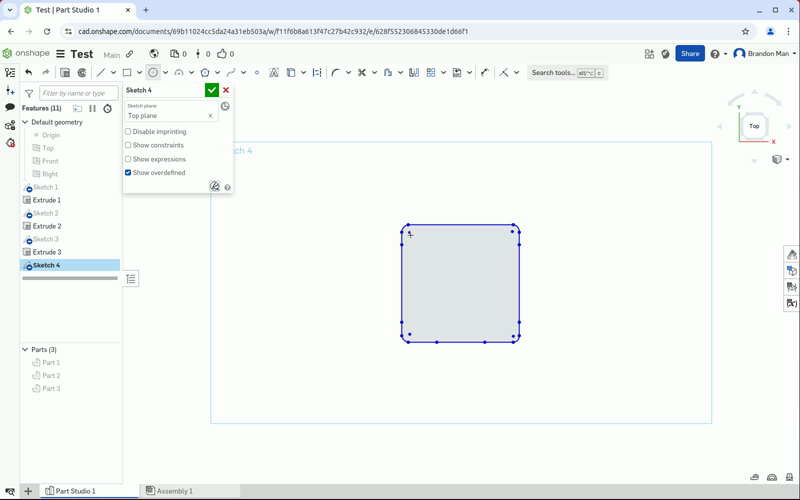
scroll(6)
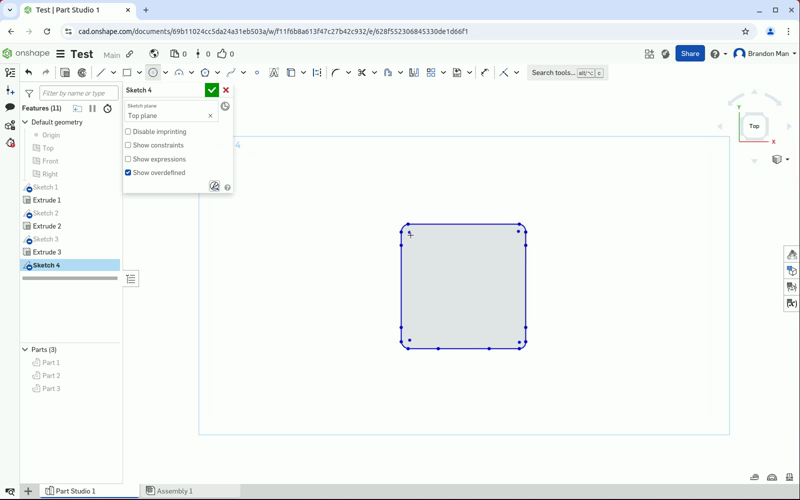
scroll(6)
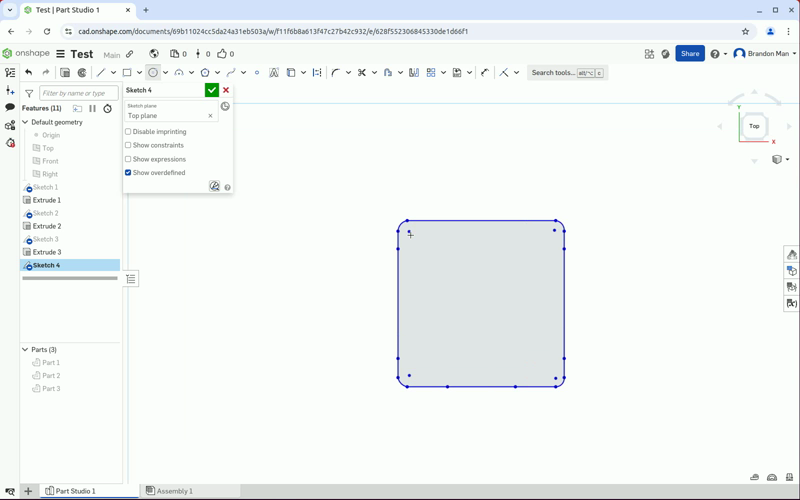
scroll(6)
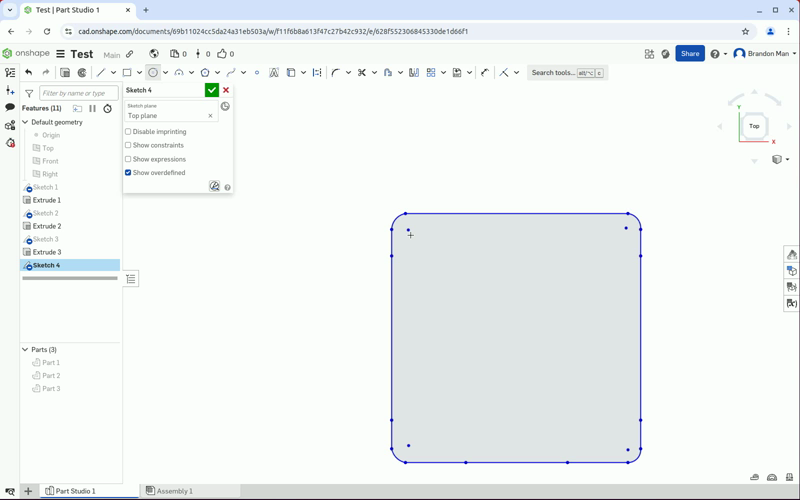
scroll(6)
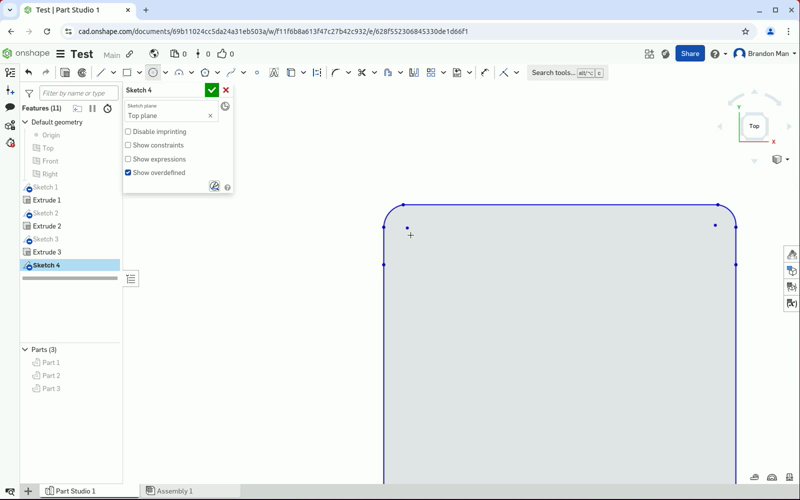
scroll(6)
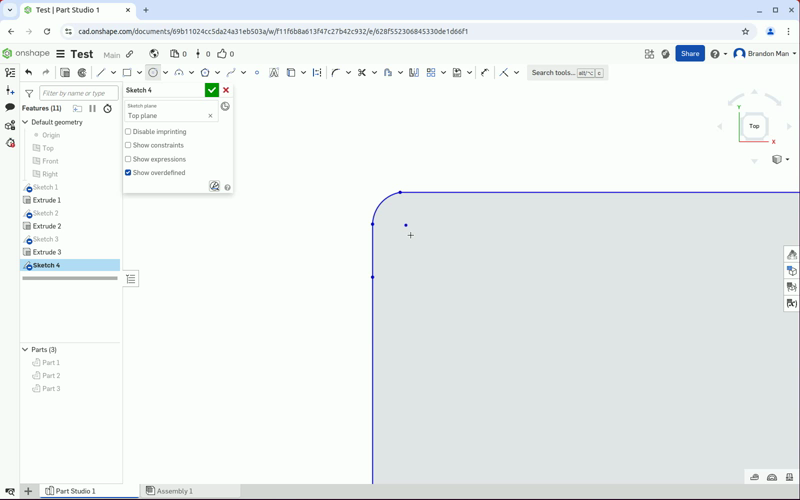
scroll(6)
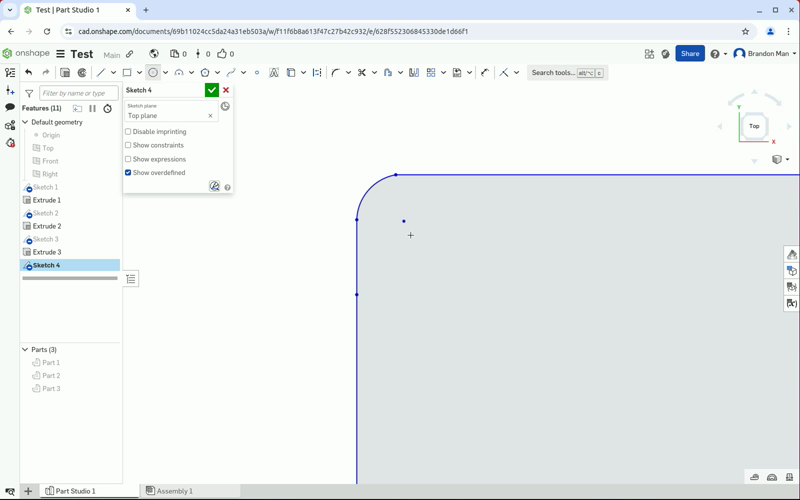
scroll(6)
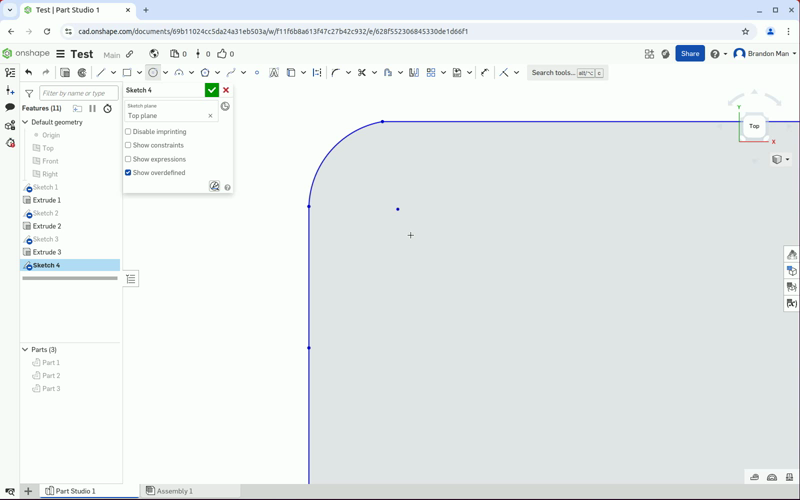
click(410, 234)
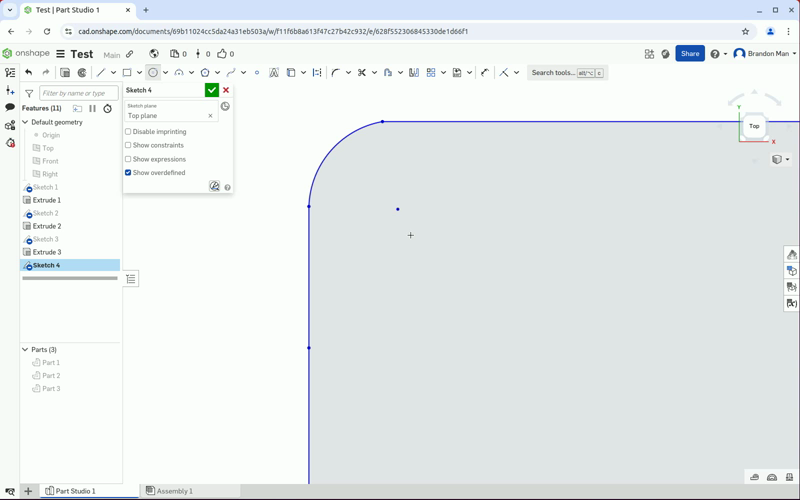
scroll(-6)
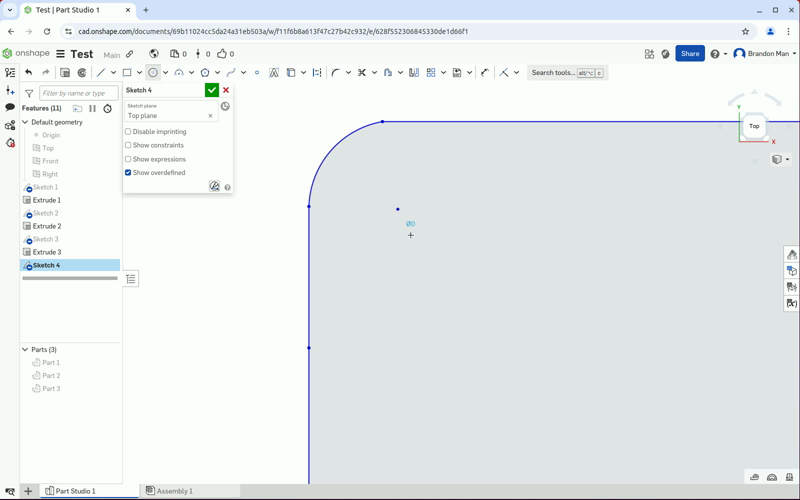
scroll(-6)
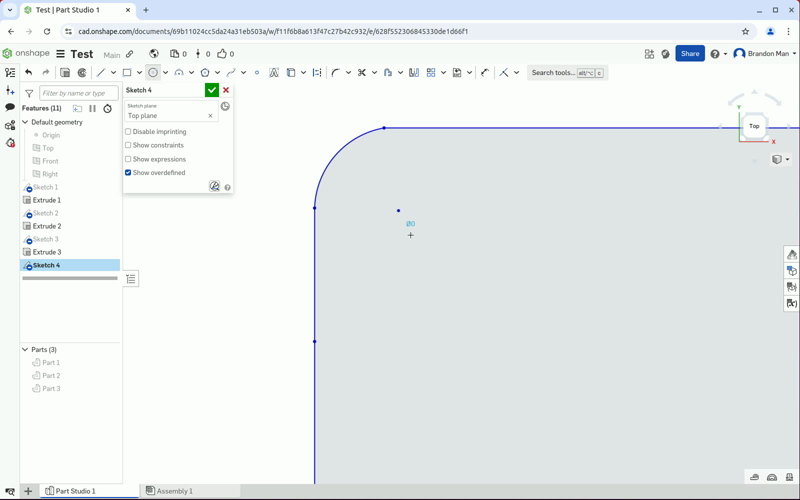
scroll(-6)
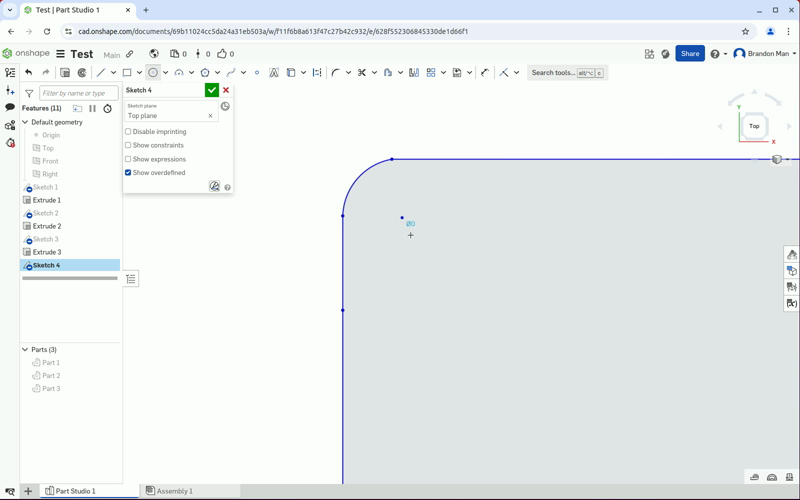
scroll(-6)
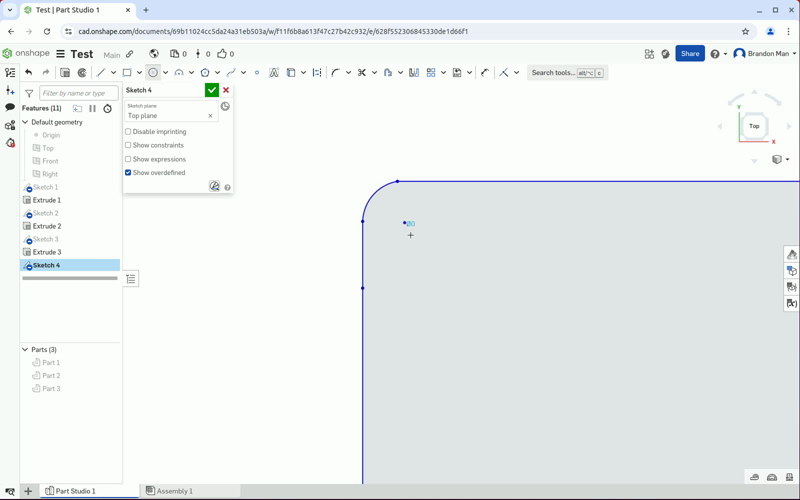
scroll(-6)
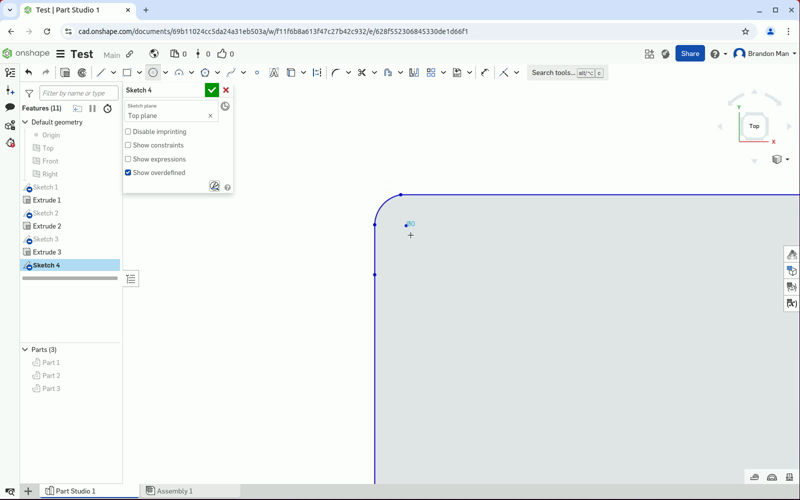
scroll(-6)
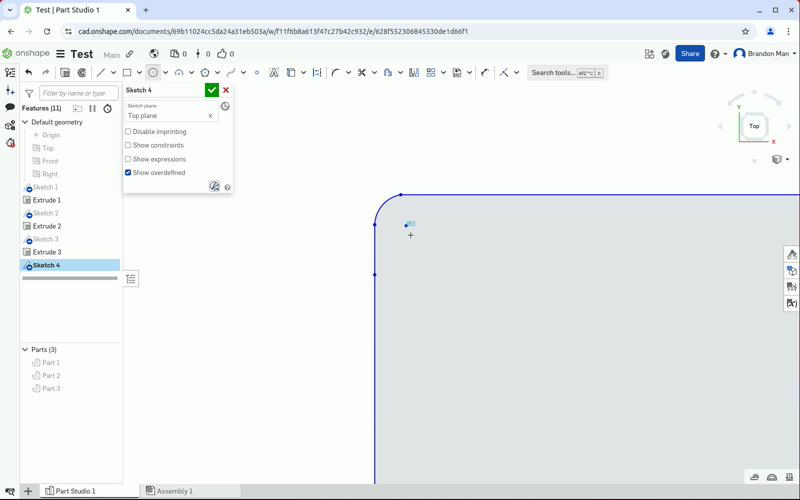
scroll(-6)
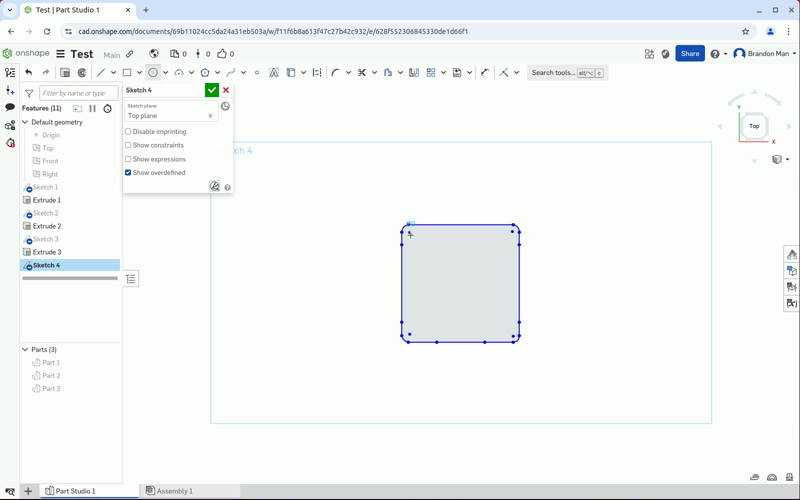
key_up(shift)
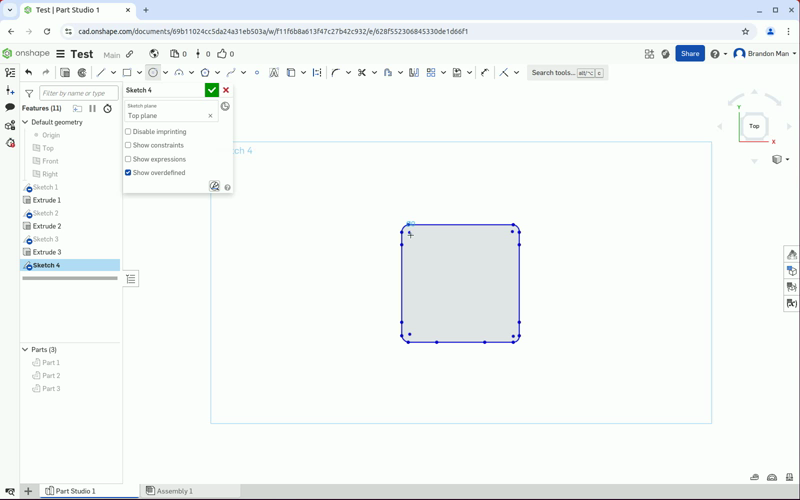
mouse_move(415, 234)
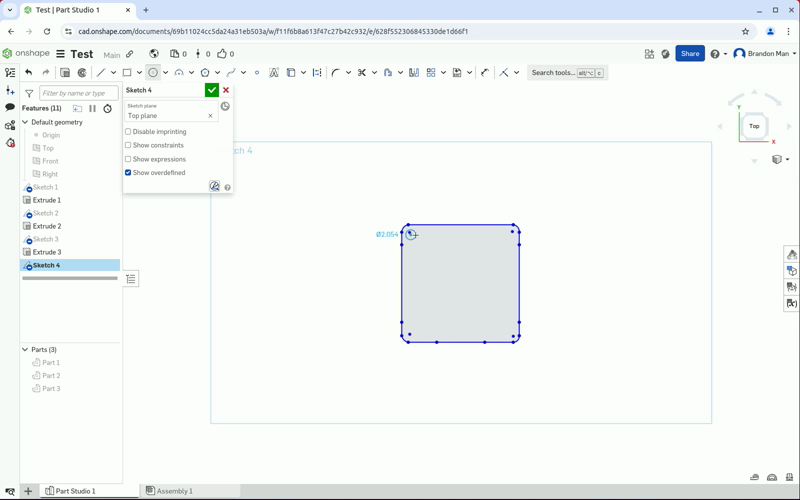
click(415, 234)
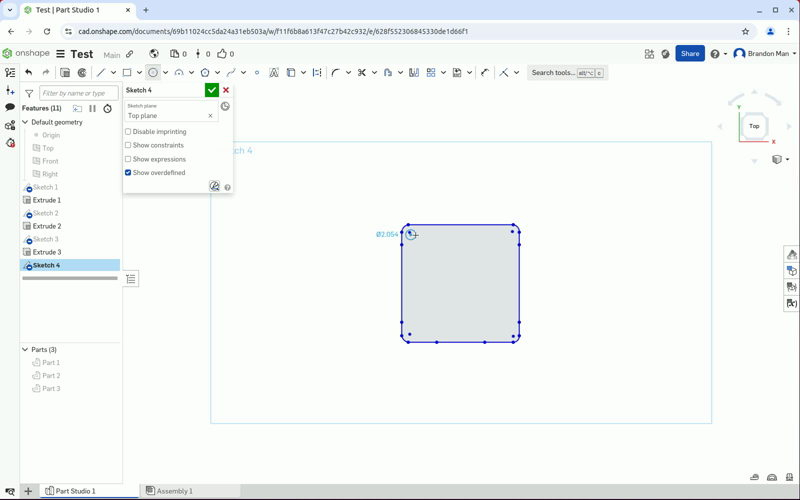
key(esc)
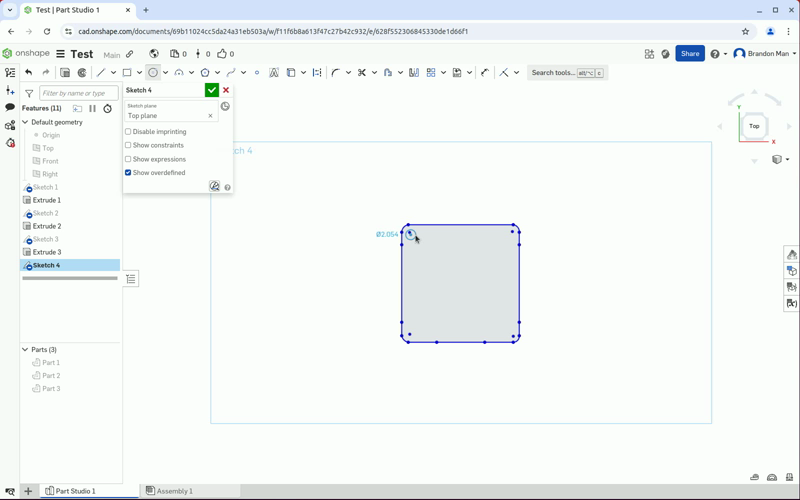
key(c)
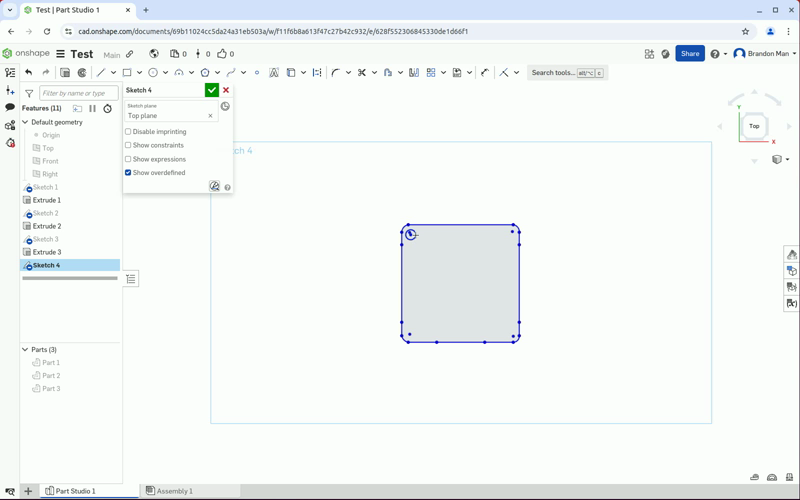
key_down(shift)
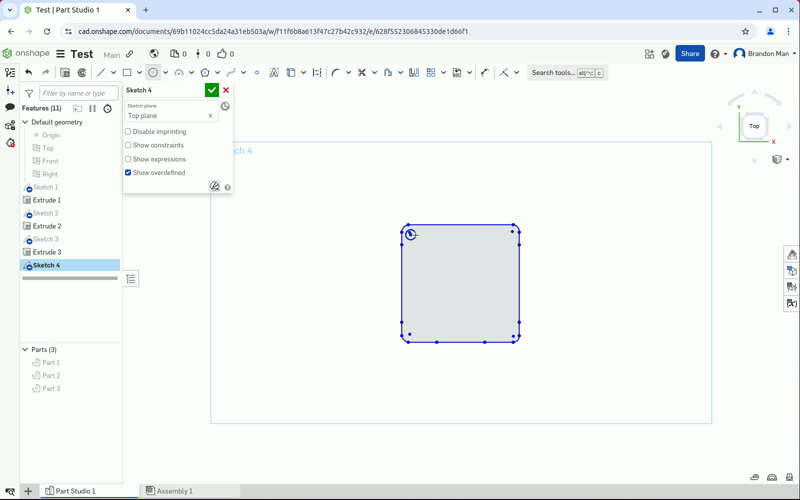
mouse_move(411, 333)
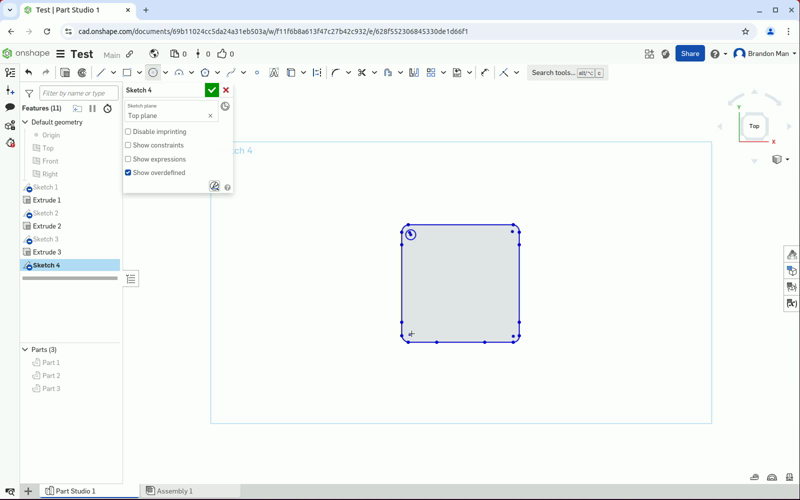
scroll(6)
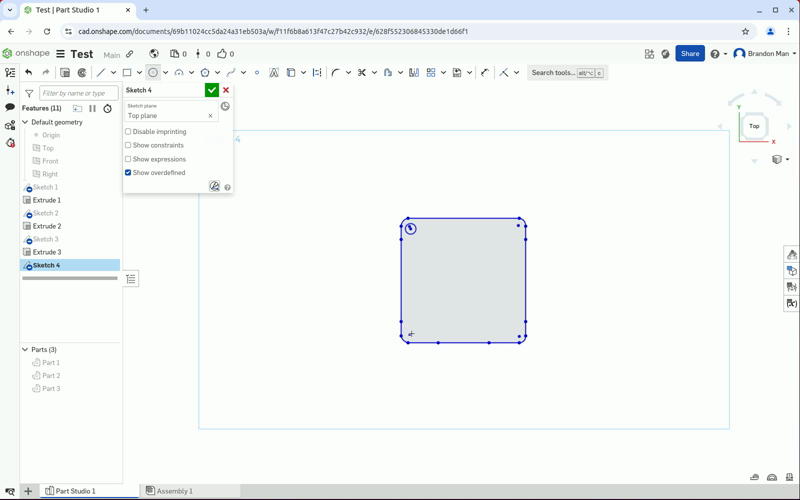
scroll(6)
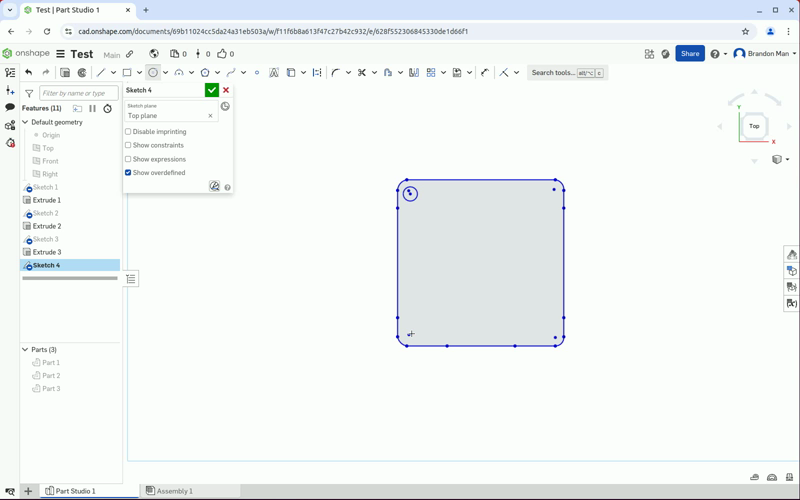
scroll(6)
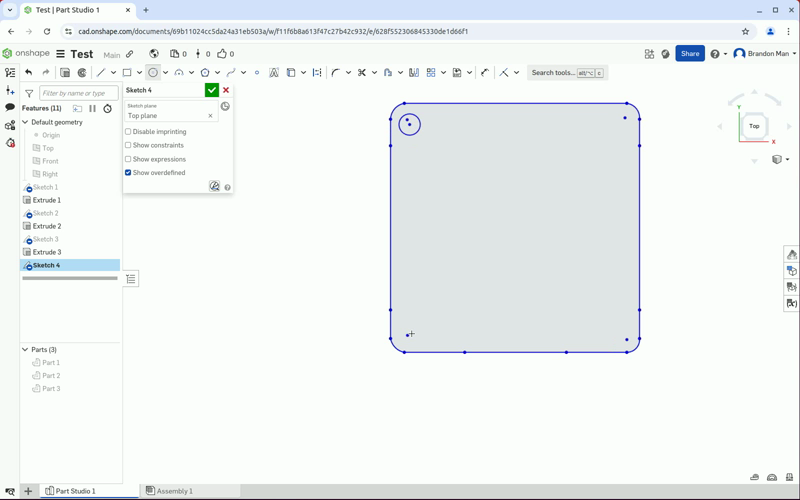
scroll(6)
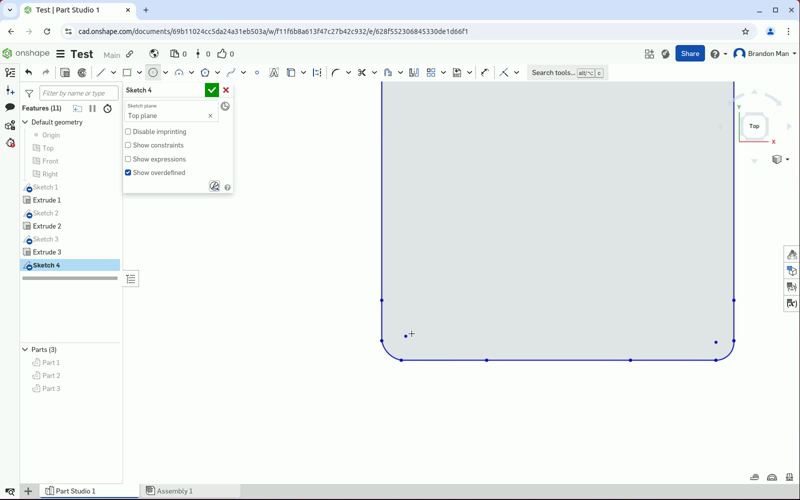
scroll(6)
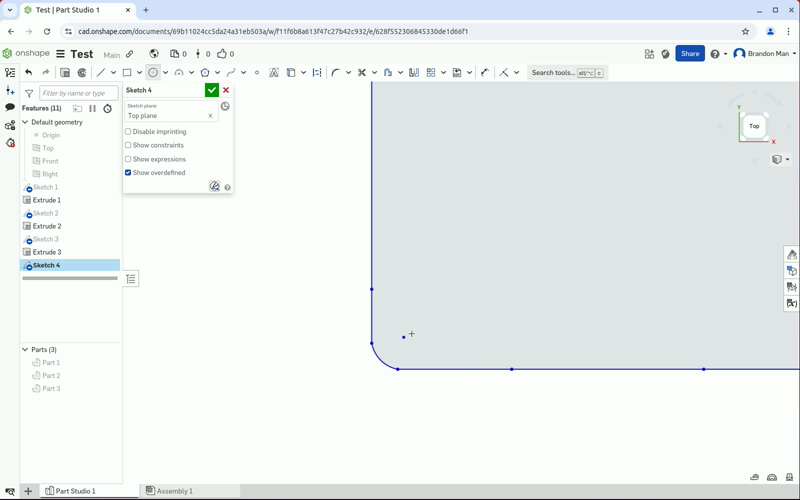
scroll(6)
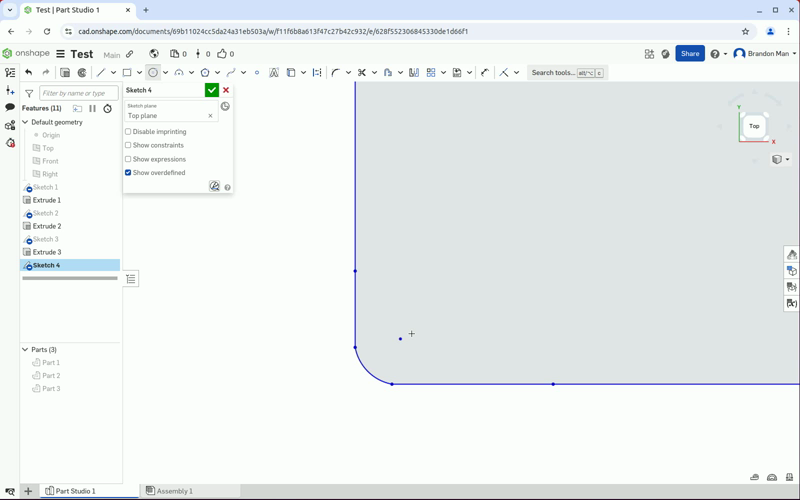
scroll(6)
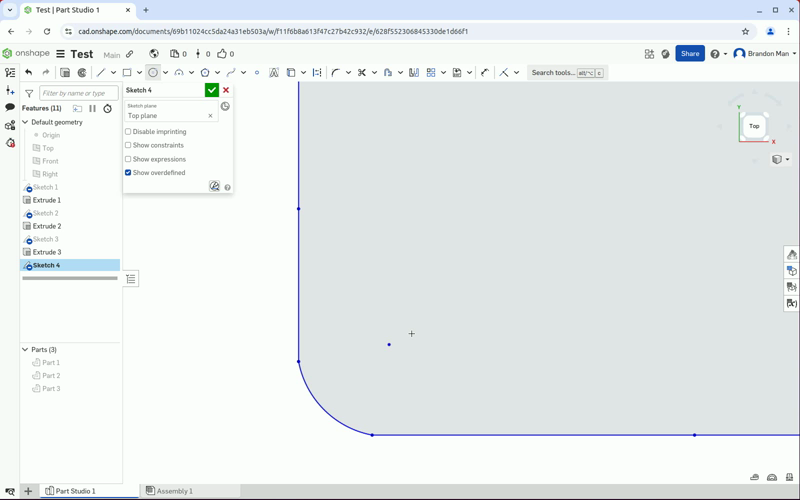
click(411, 333)
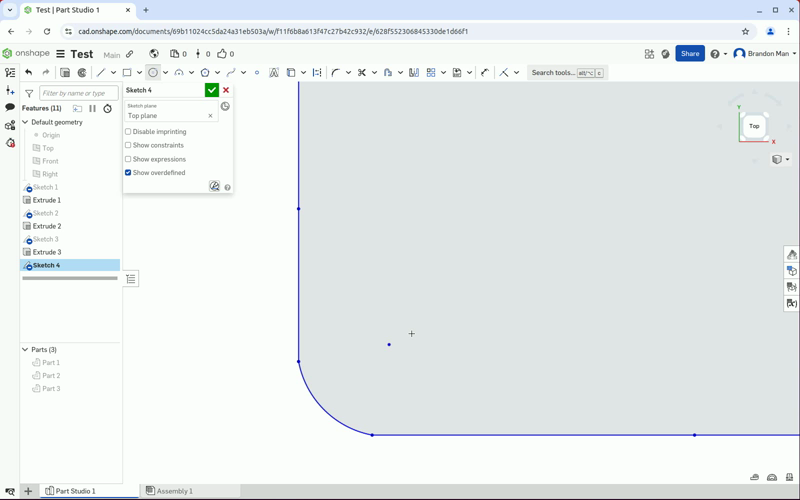
scroll(-6)
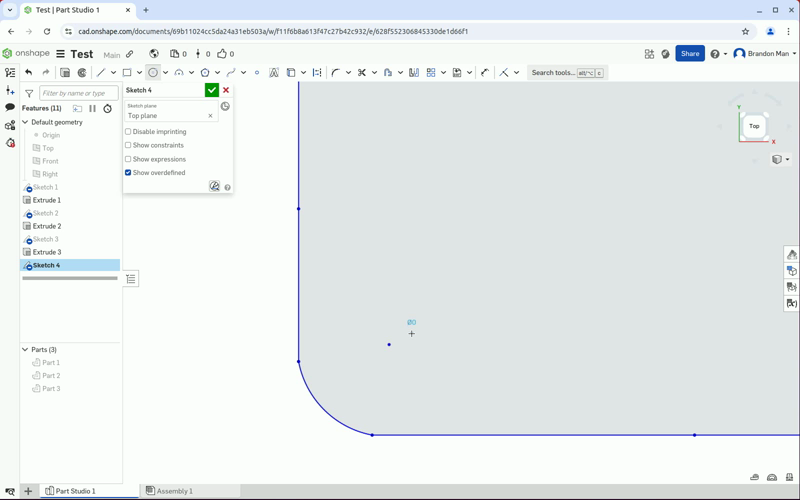
scroll(-6)
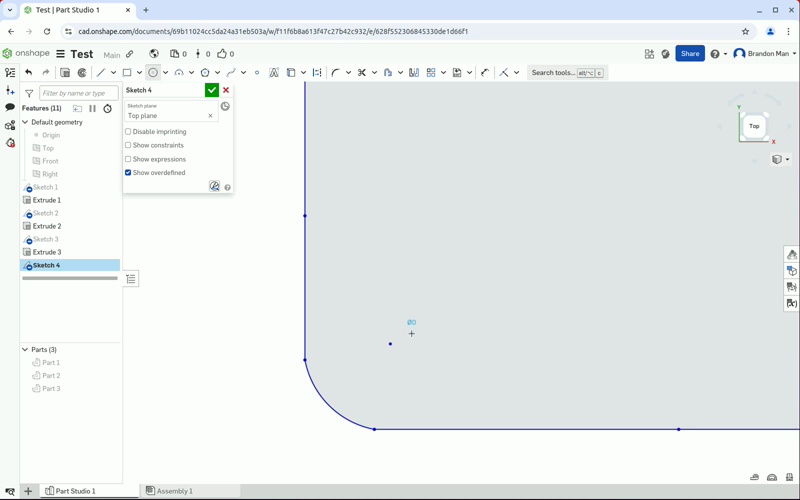
scroll(-6)
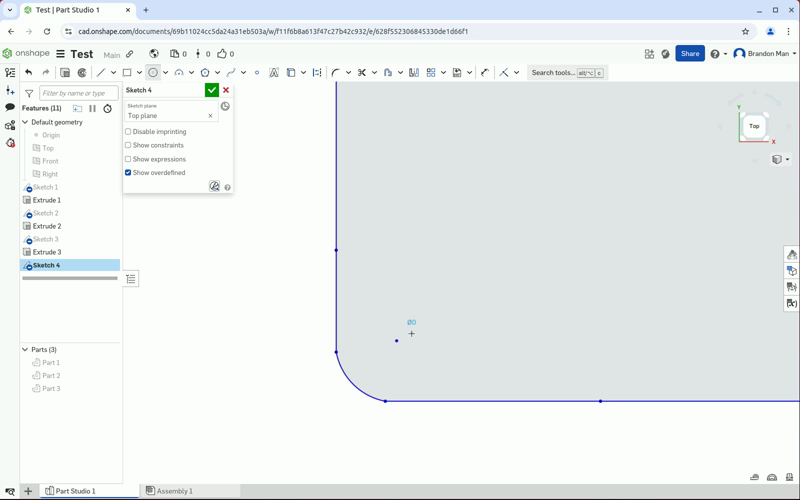
scroll(-6)
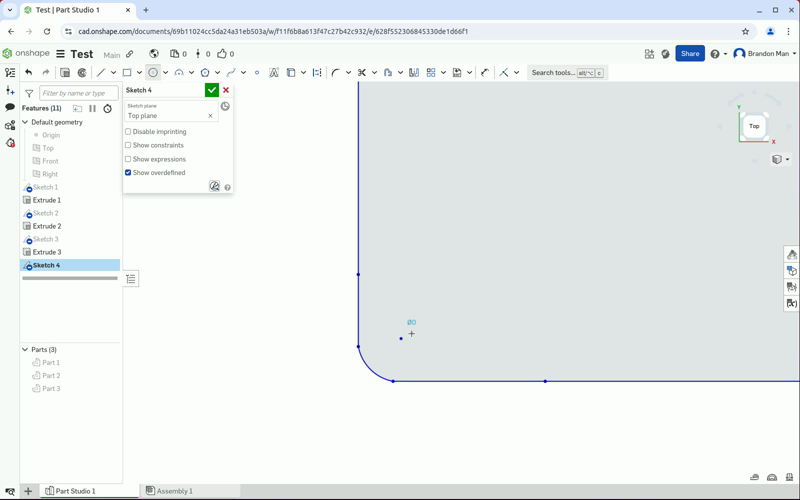
scroll(-6)
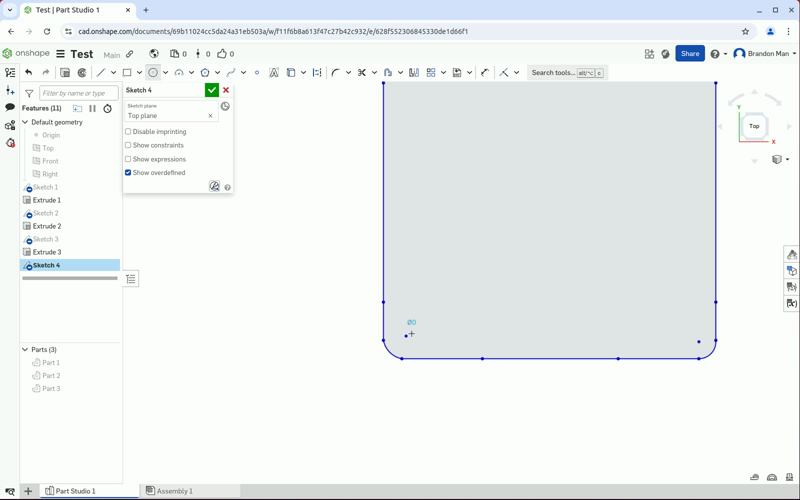
scroll(-6)
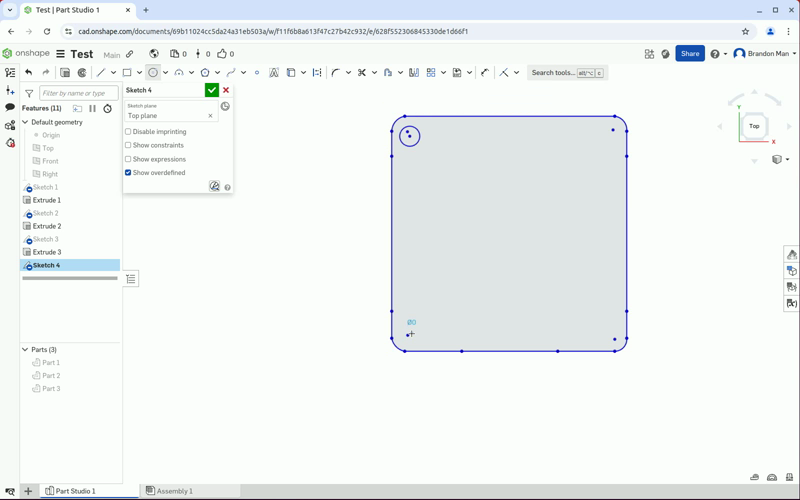
scroll(-6)
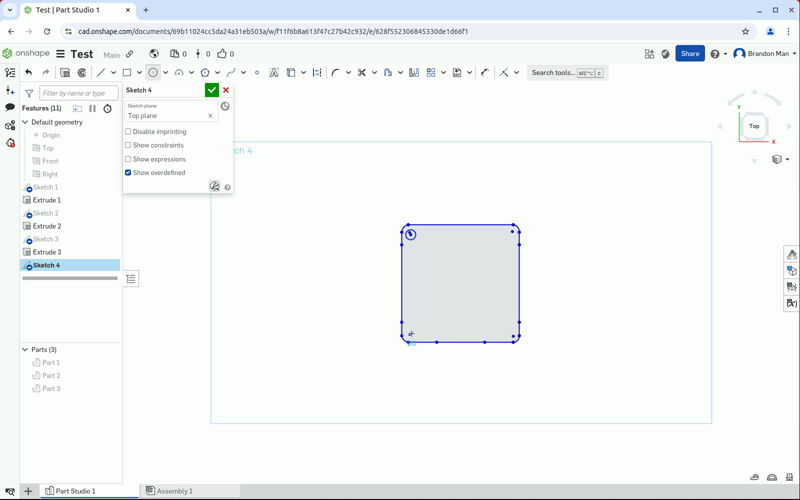
key_up(shift)
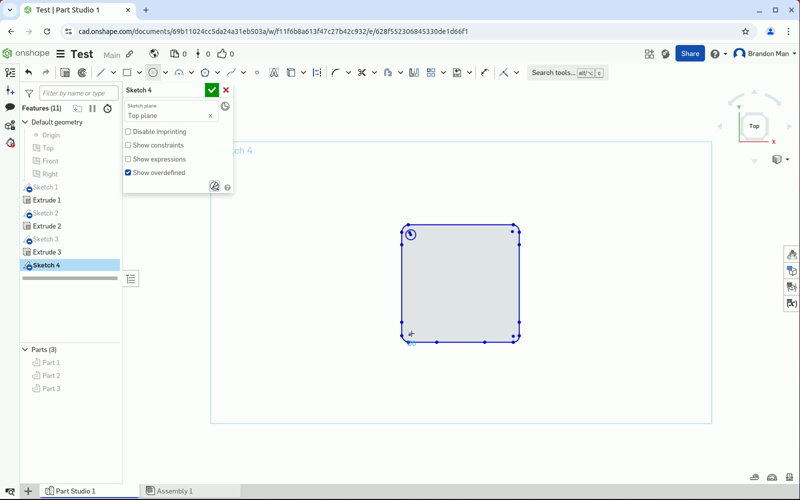
mouse_move(416, 333)
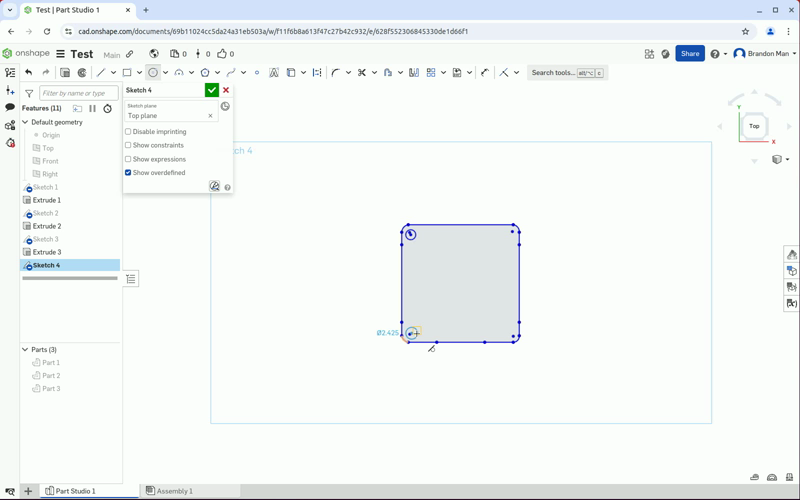
click(416, 333)
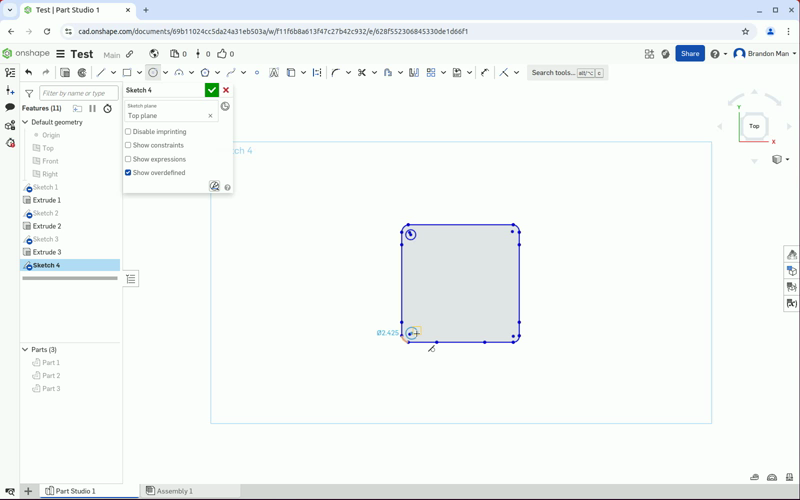
key(esc)
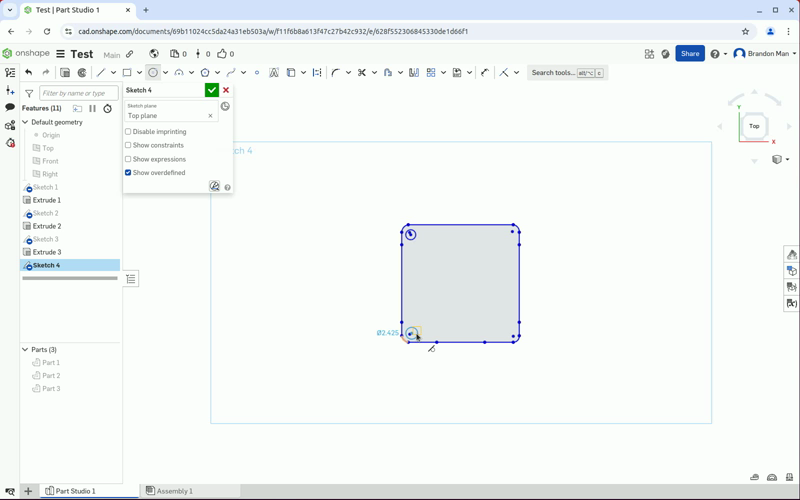
key(c)
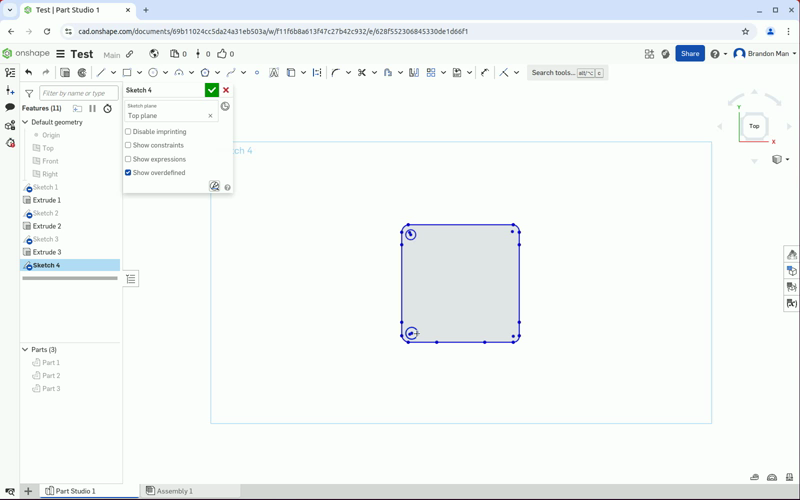
key_down(shift)
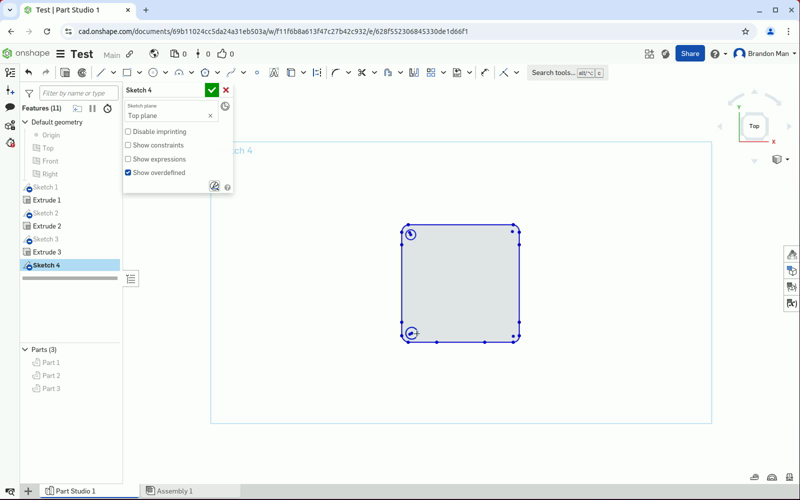
mouse_move(510, 332)
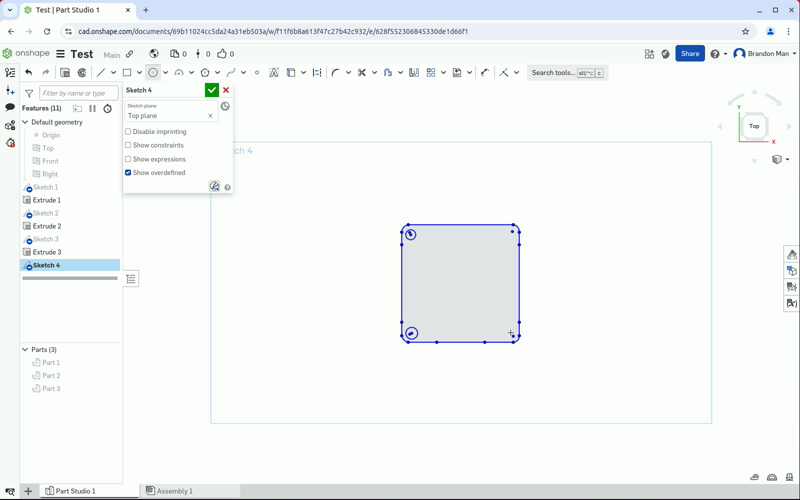
scroll(6)
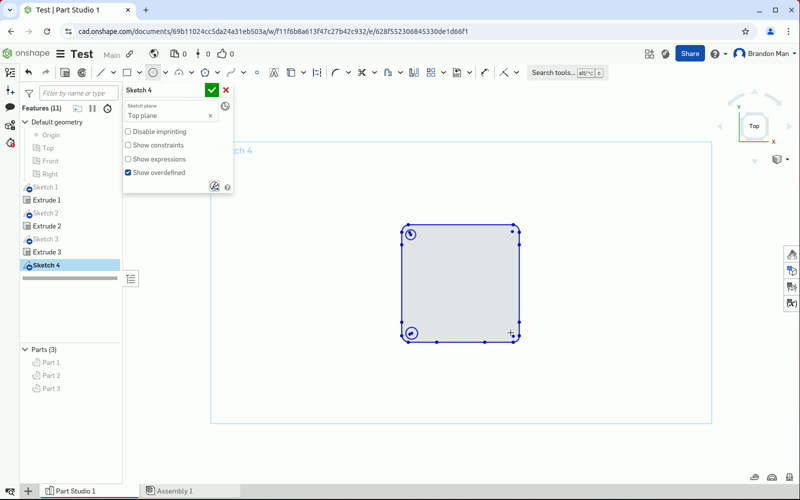
scroll(6)
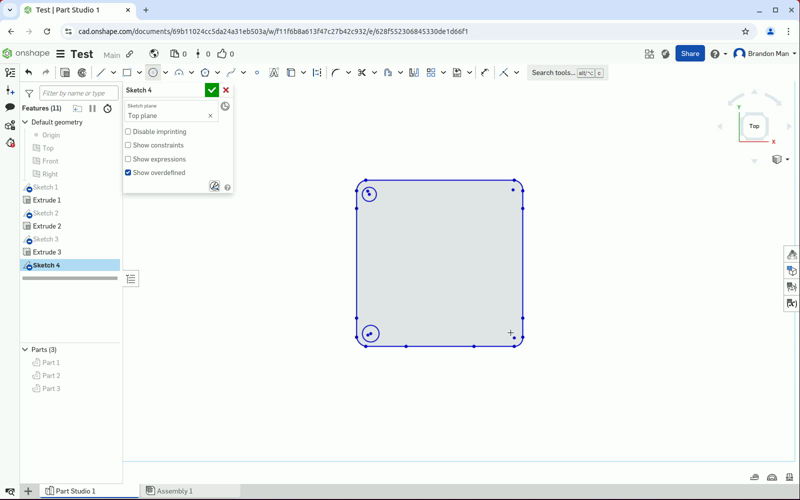
scroll(6)
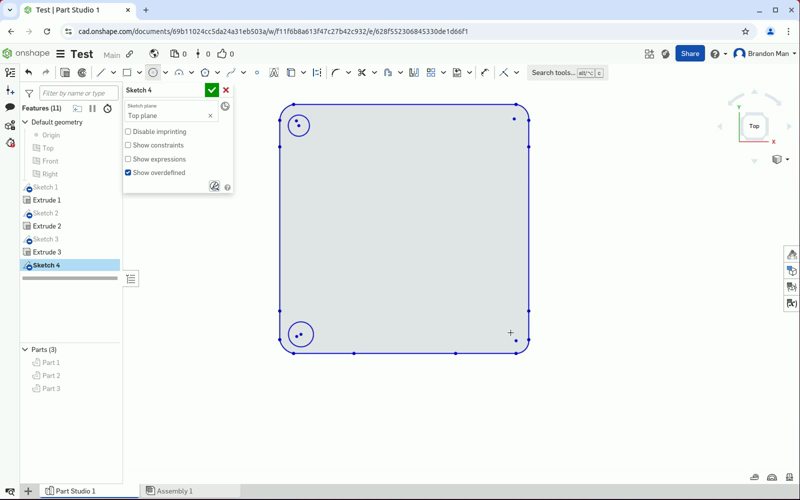
scroll(6)
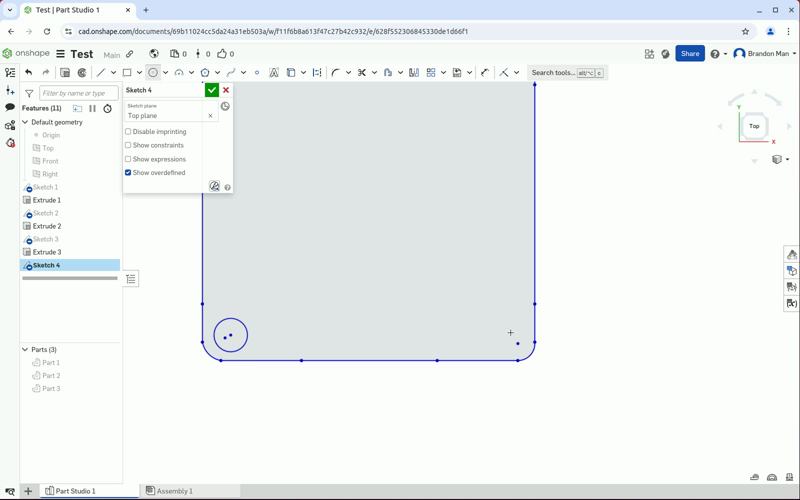
scroll(6)
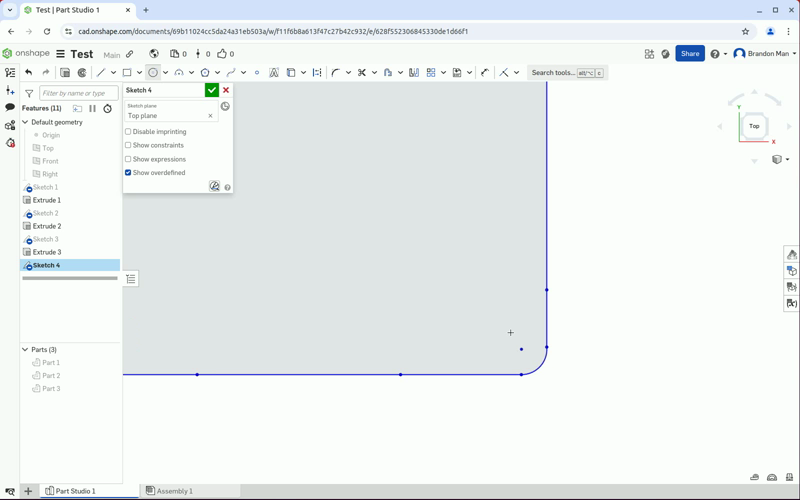
scroll(6)
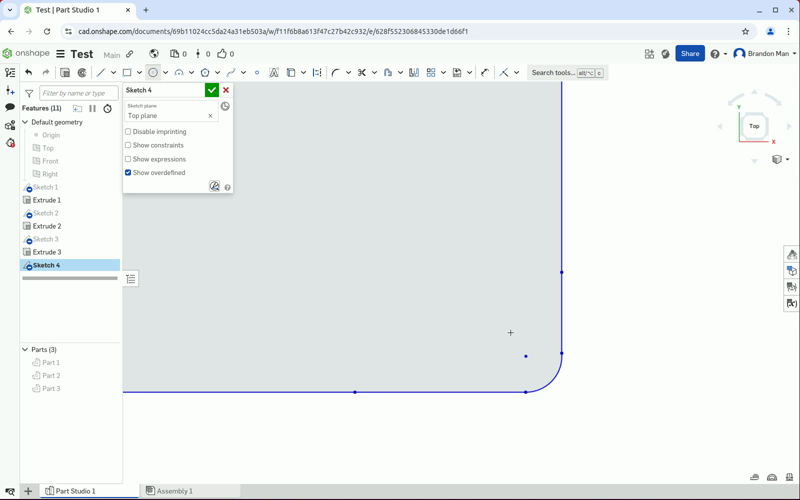
scroll(6)
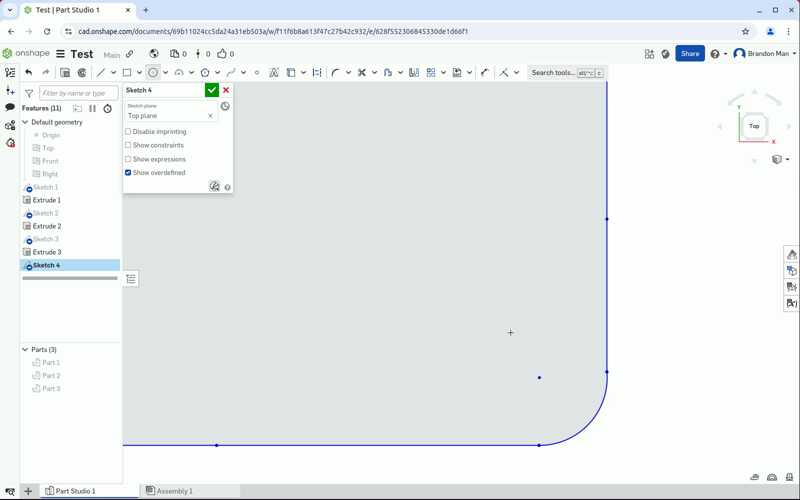
click(510, 332)
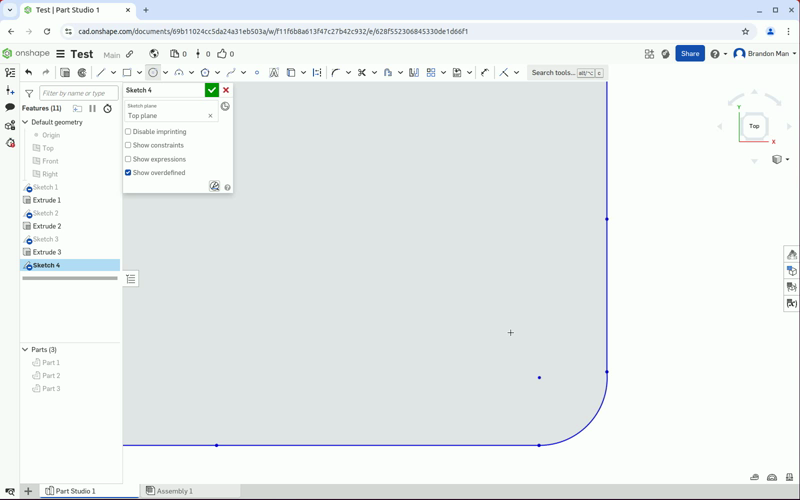
scroll(-6)
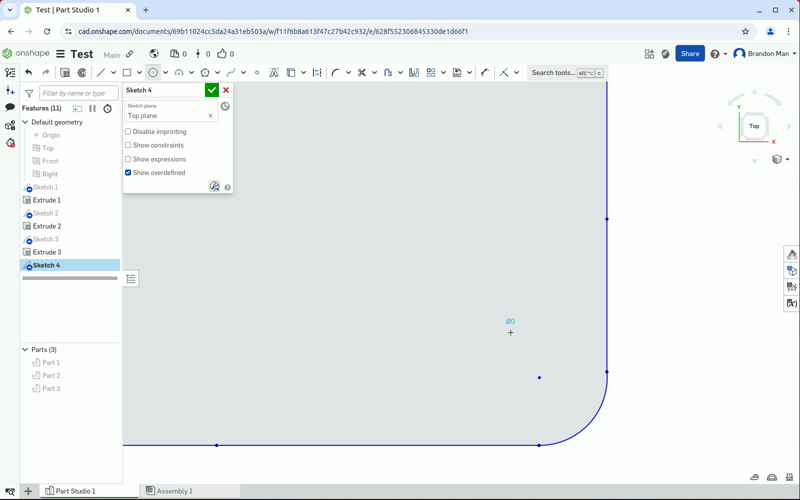
scroll(-6)
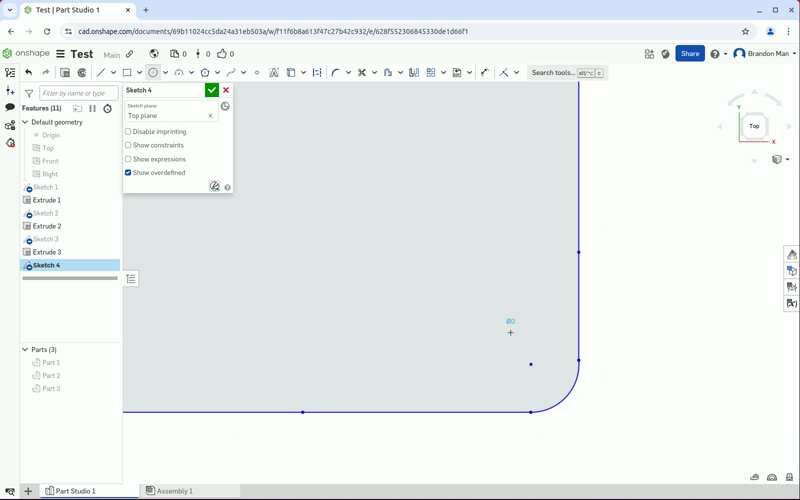
scroll(-6)
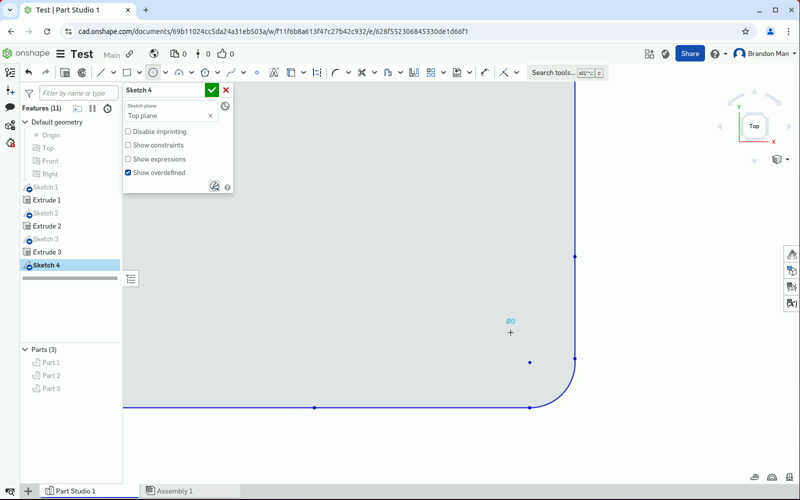
scroll(-6)
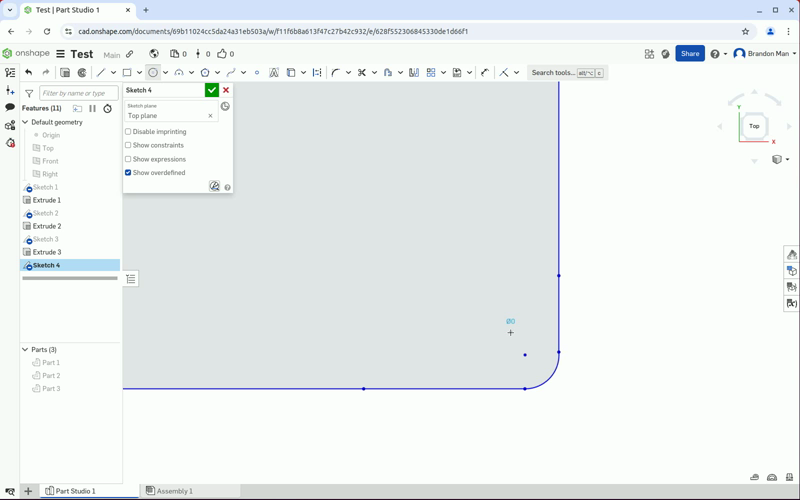
scroll(-6)
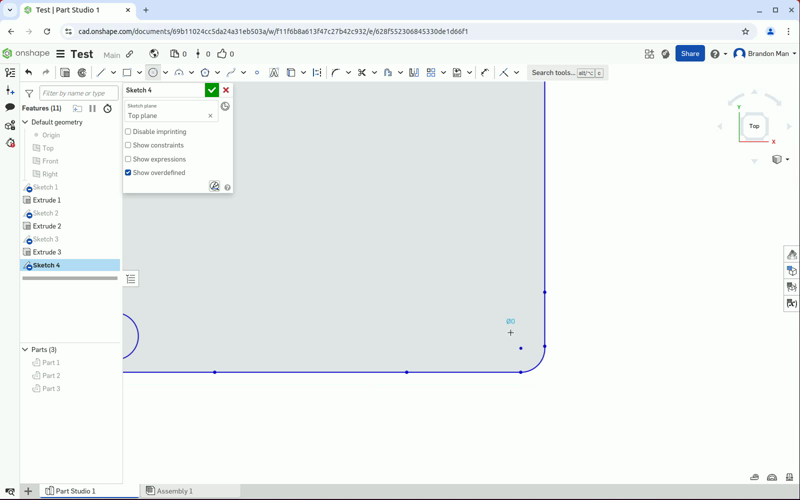
scroll(-6)
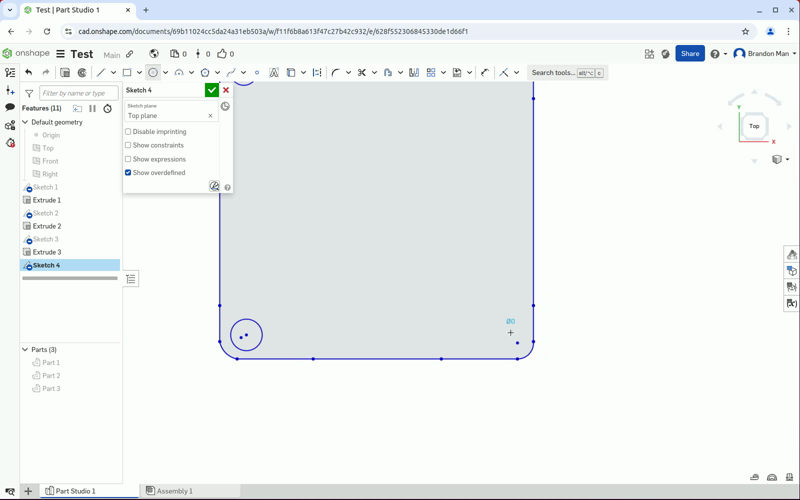
scroll(-6)
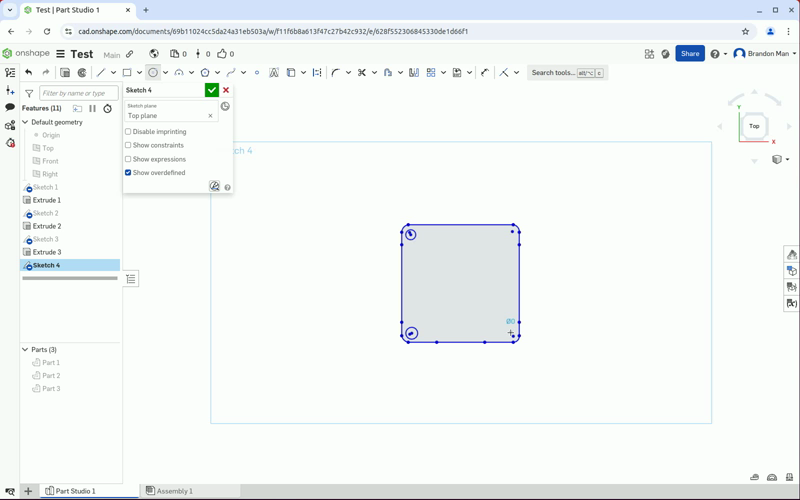
key_up(shift)
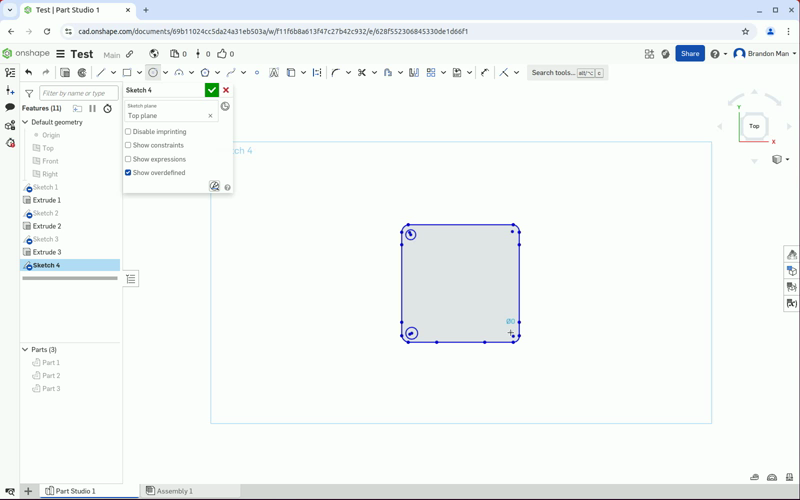
mouse_move(515, 332)
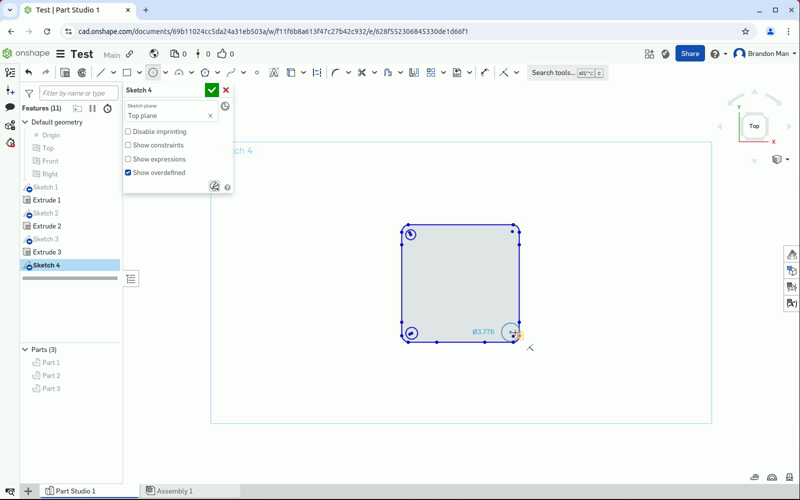
scroll(6)
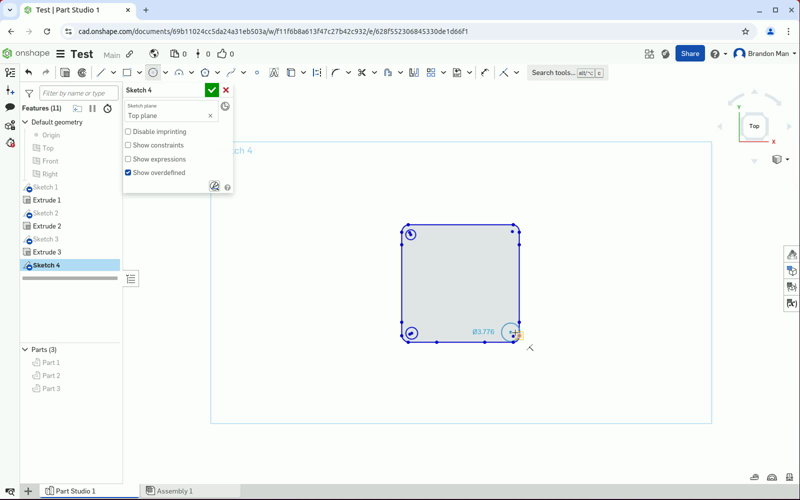
scroll(6)
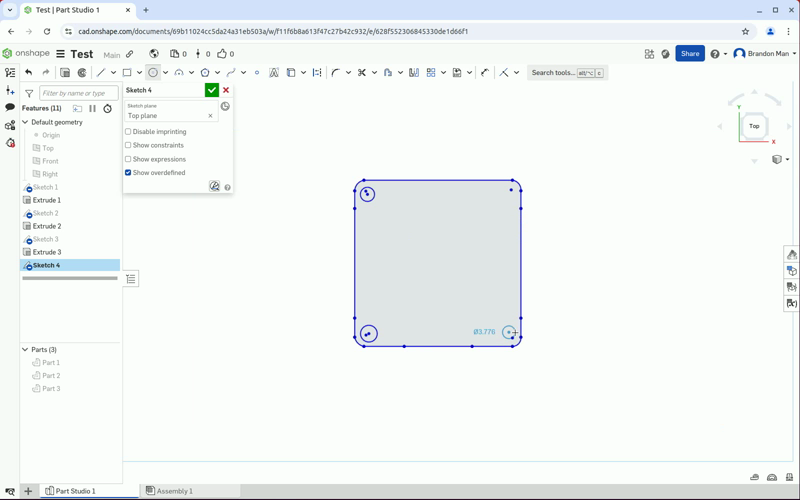
scroll(6)
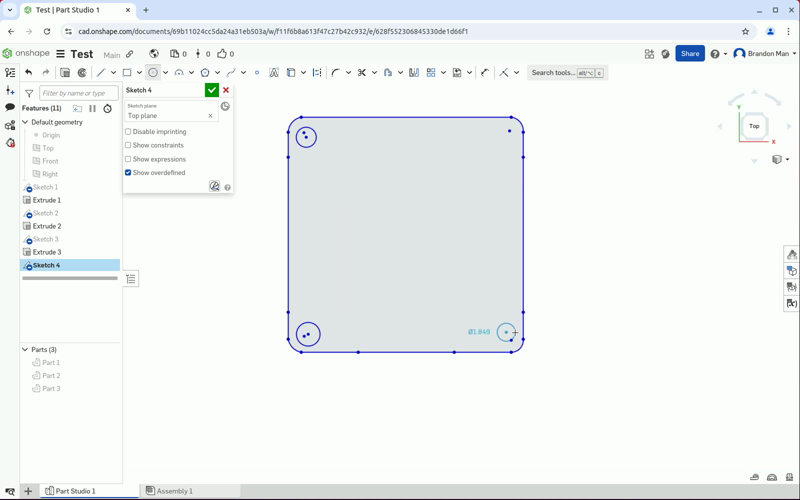
scroll(6)
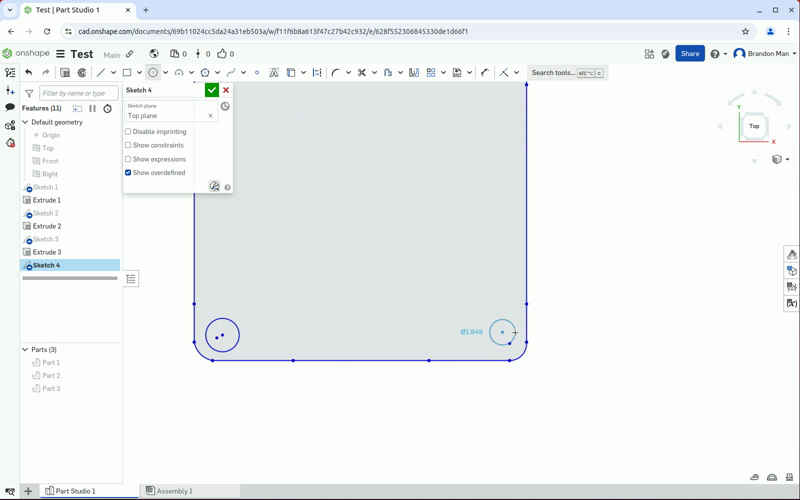
scroll(6)
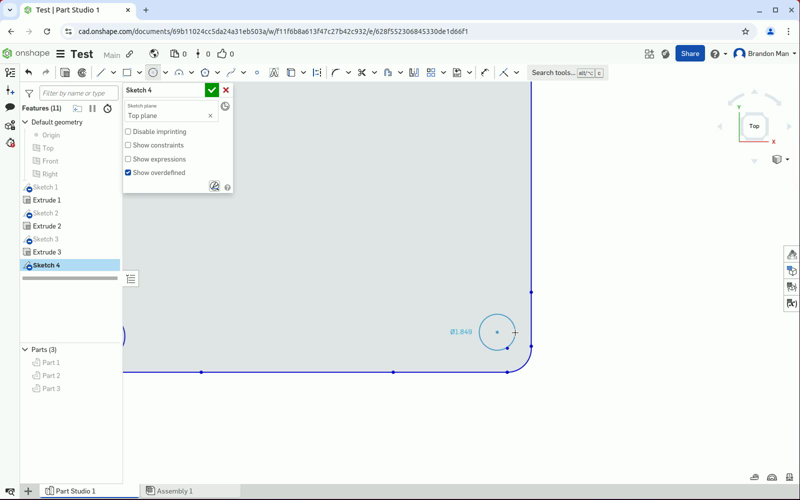
scroll(6)
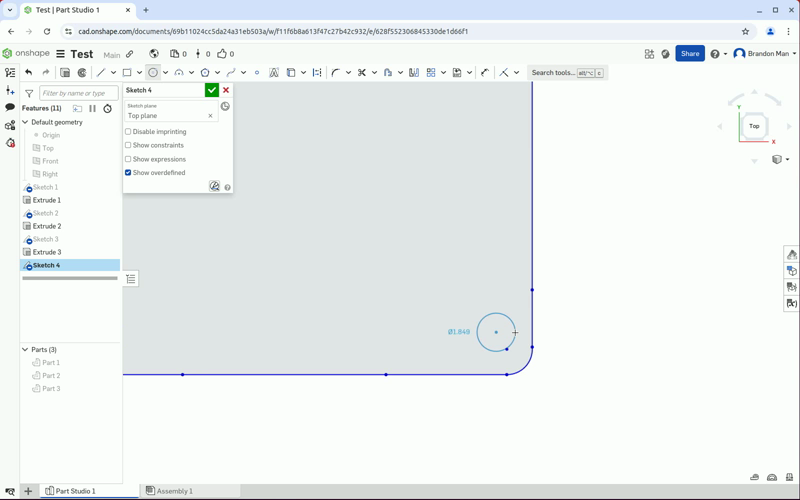
scroll(6)
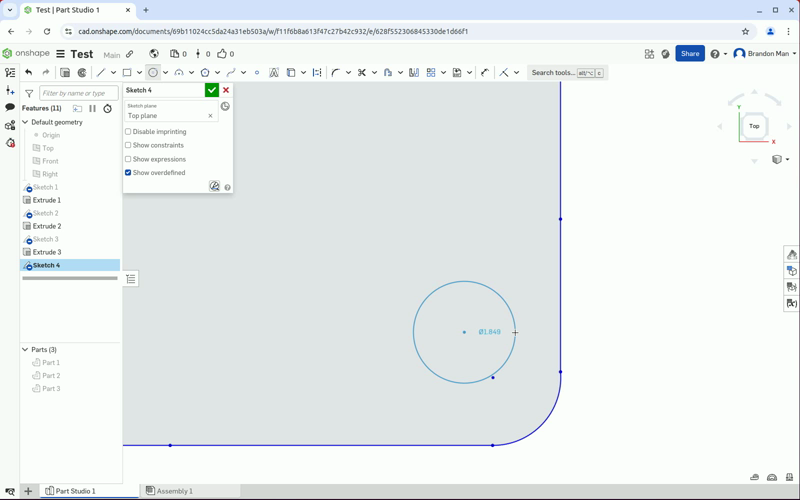
click(515, 332)
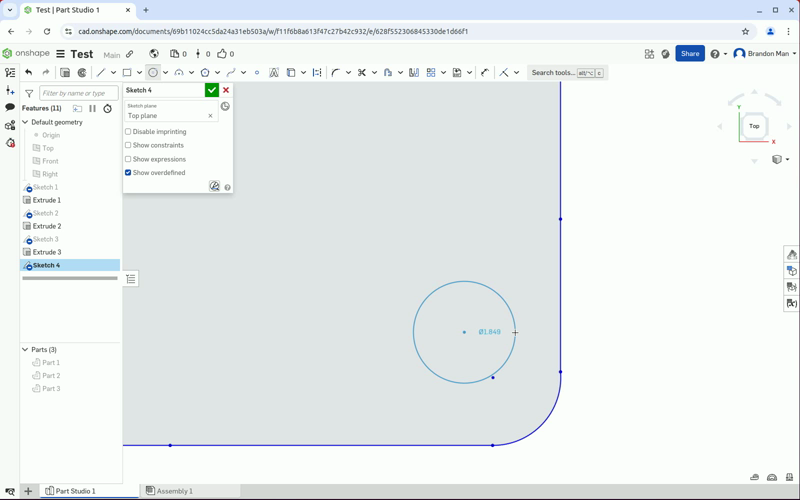
scroll(-6)
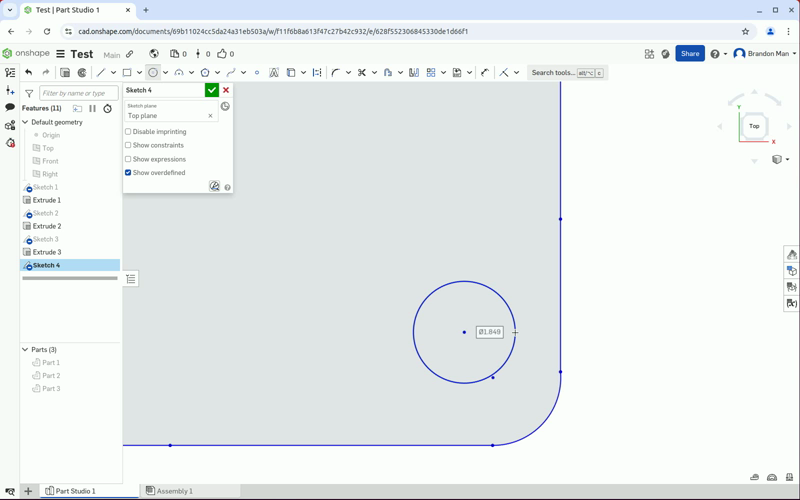
scroll(-6)
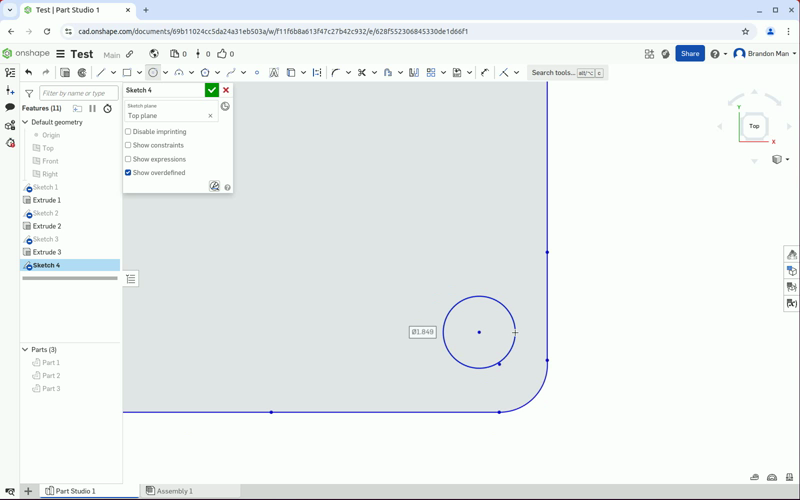
scroll(-6)
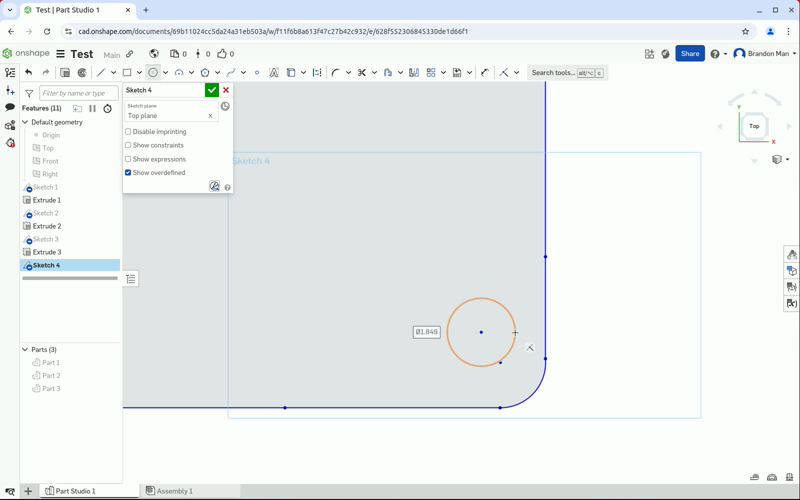
scroll(-6)
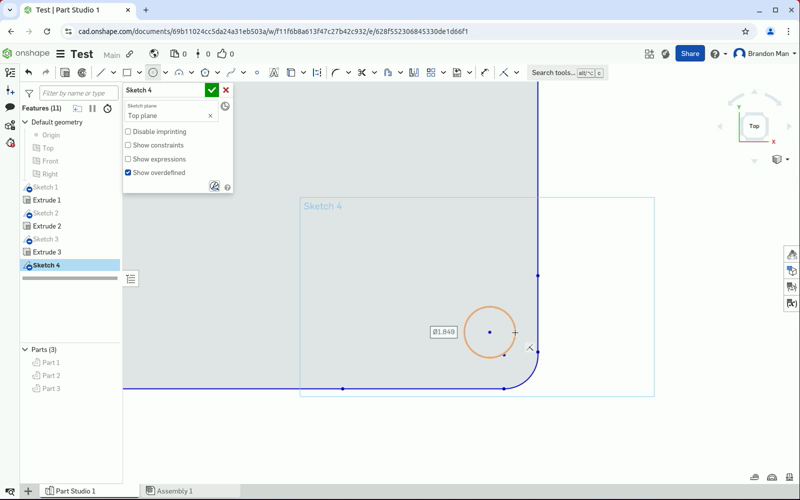
scroll(-6)
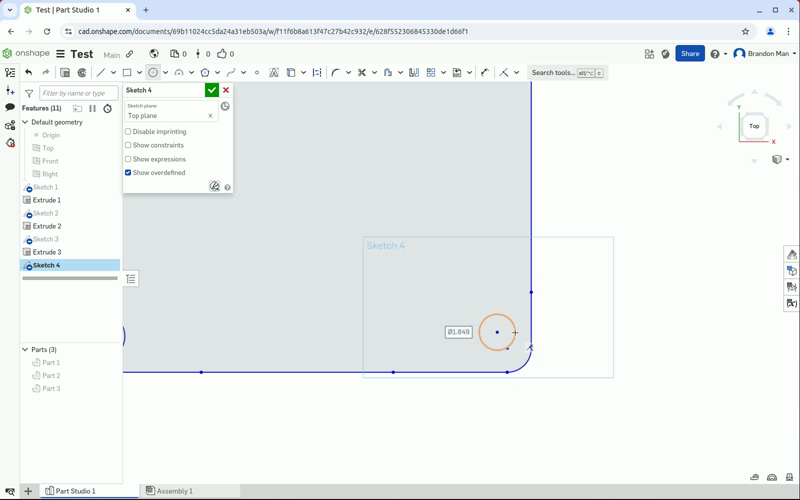
scroll(-6)
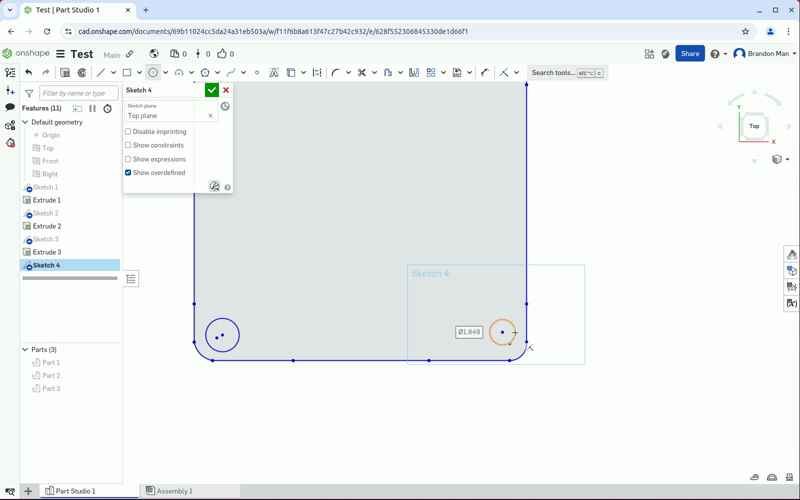
scroll(-6)
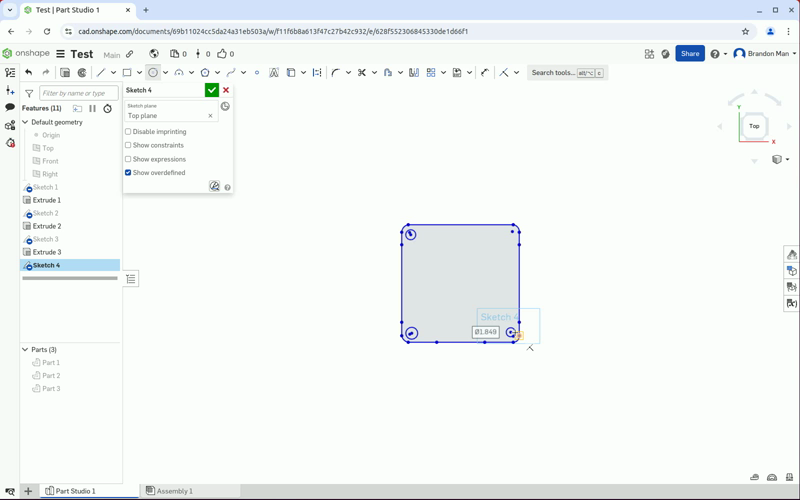
key(esc)
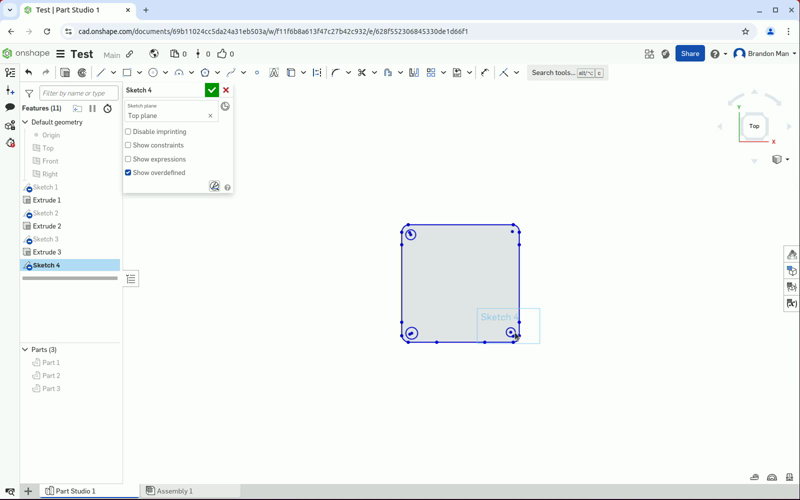
key(c)
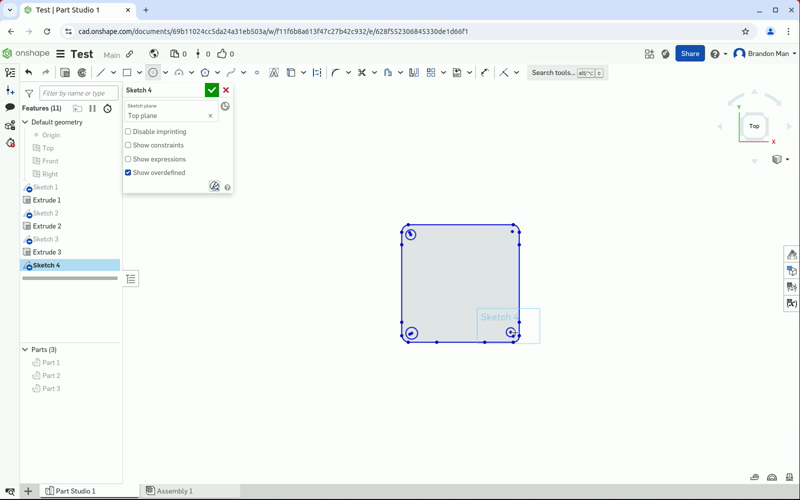
key_down(shift)
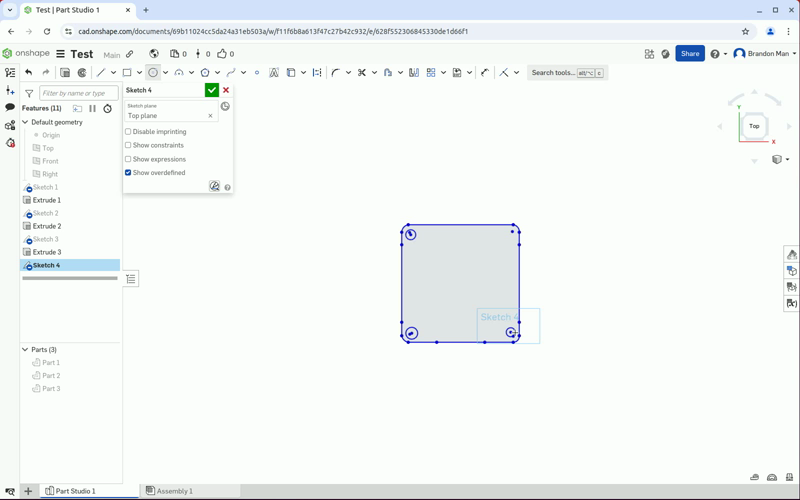
mouse_move(510, 233)
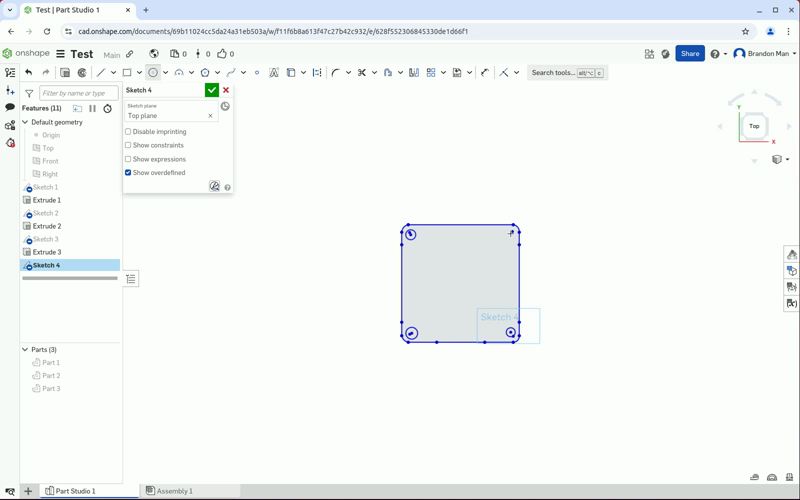
scroll(6)
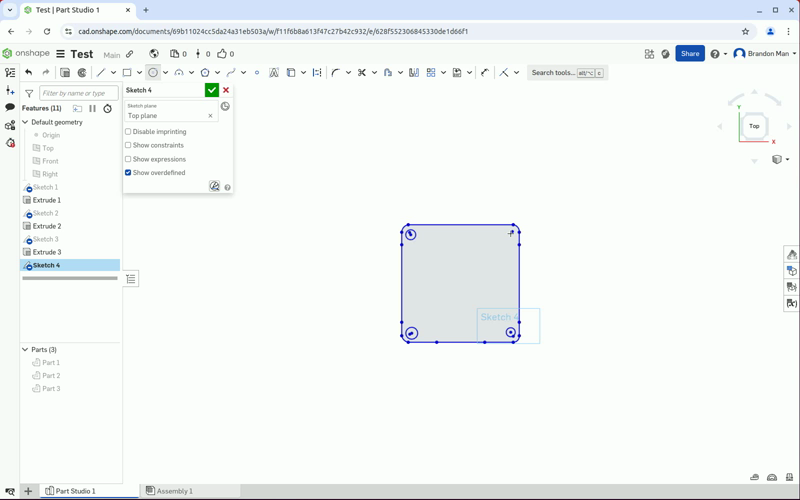
scroll(6)
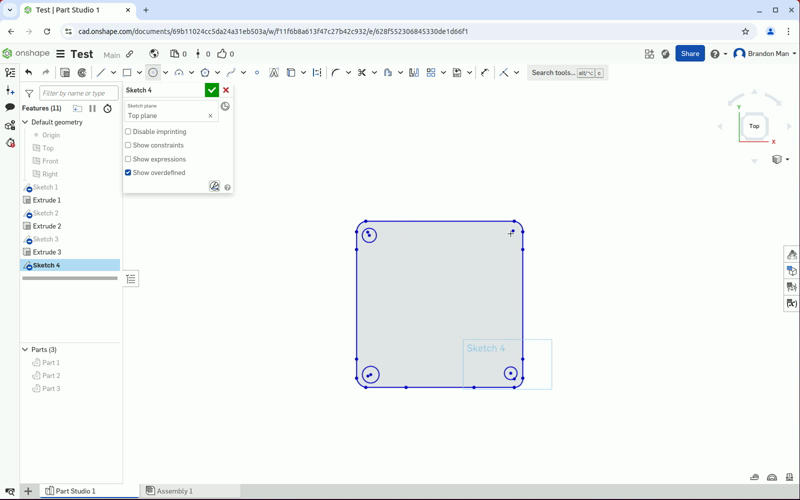
scroll(6)
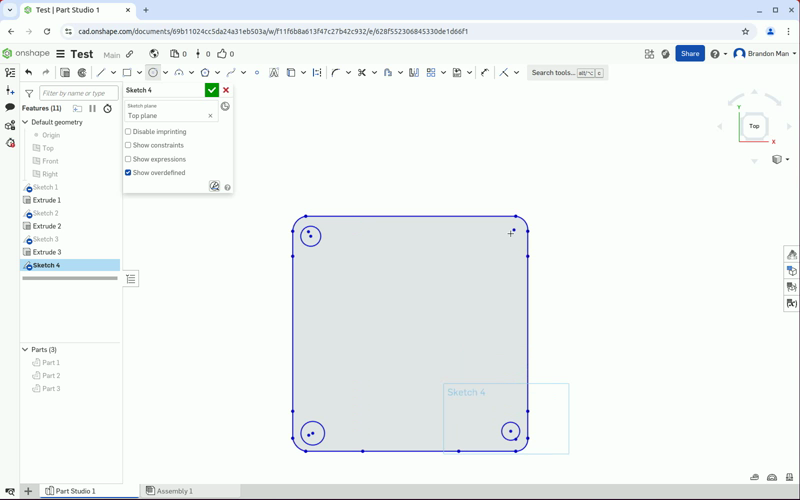
scroll(6)
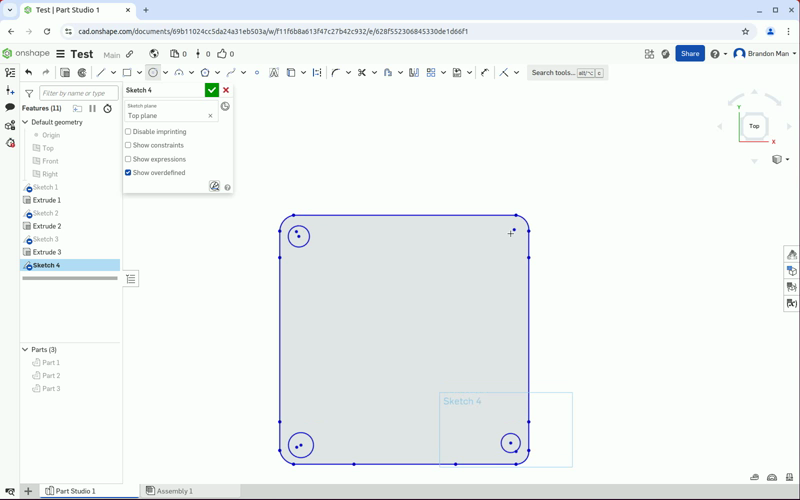
scroll(6)
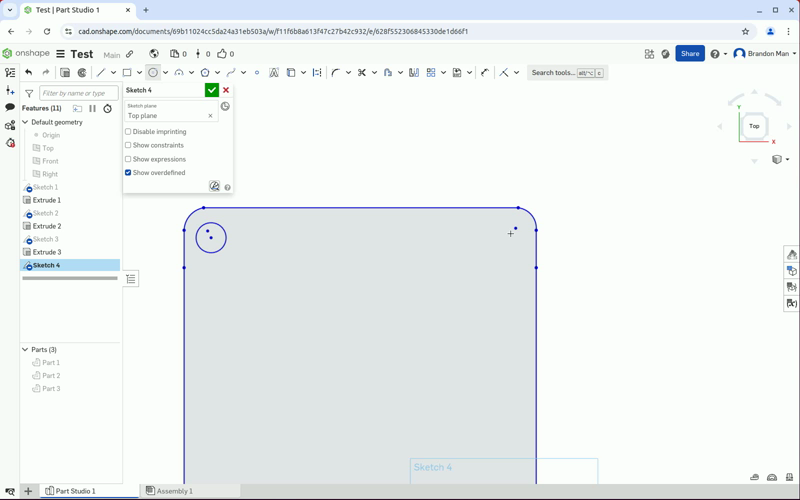
scroll(6)
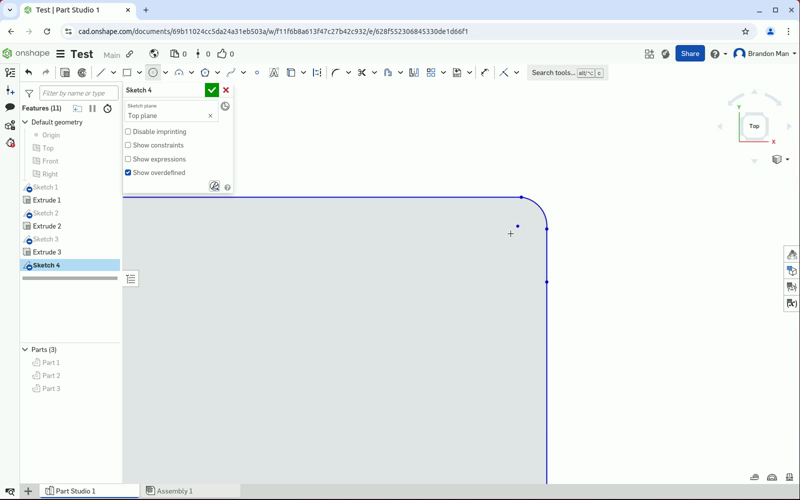
scroll(6)
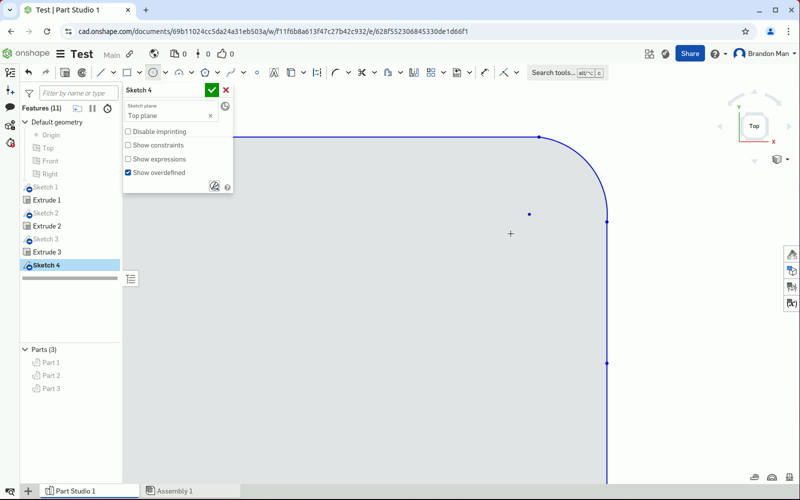
click(510, 233)
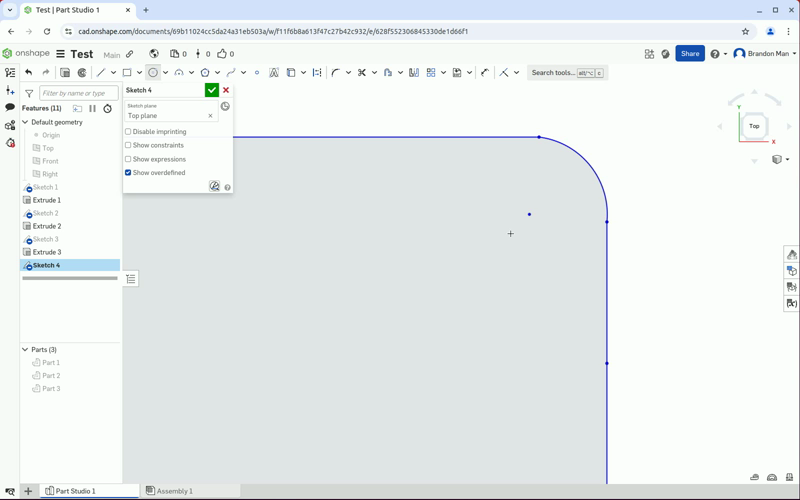
scroll(-6)
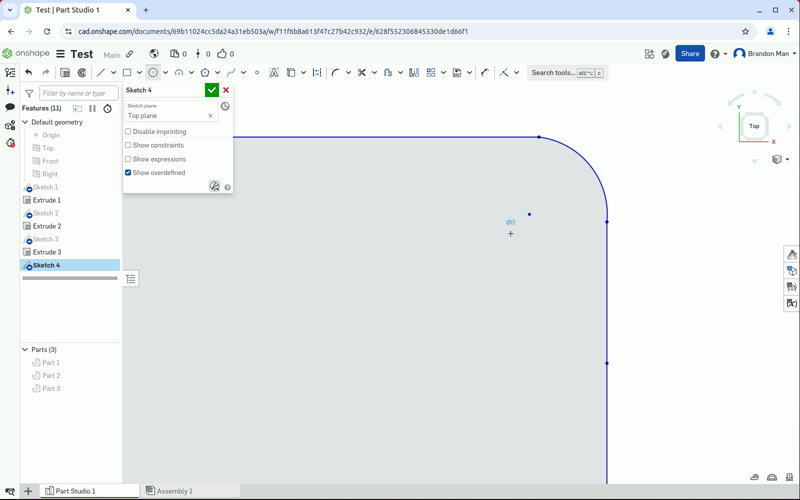
scroll(-6)
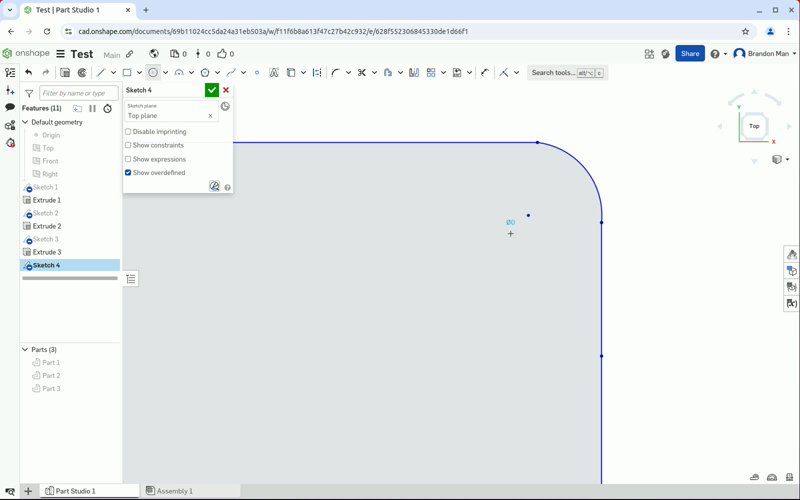
scroll(-6)
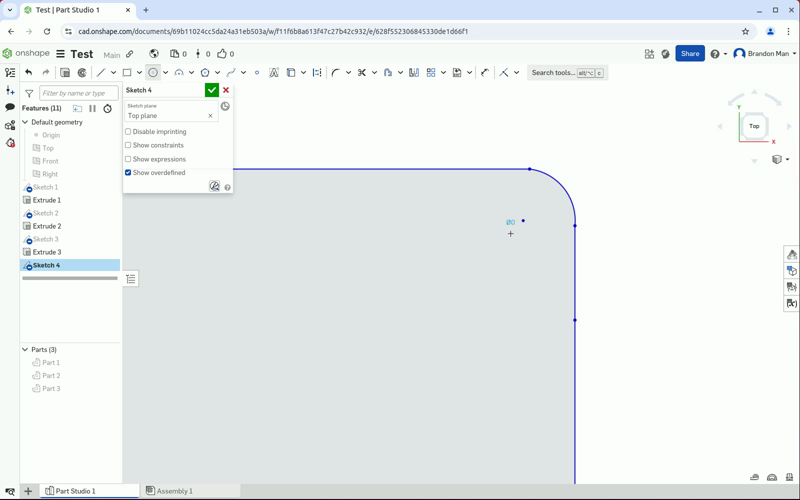
scroll(-6)
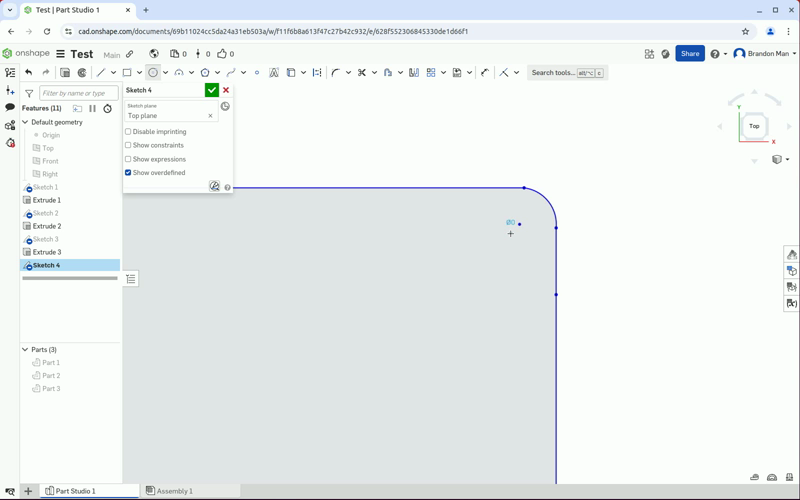
scroll(-6)
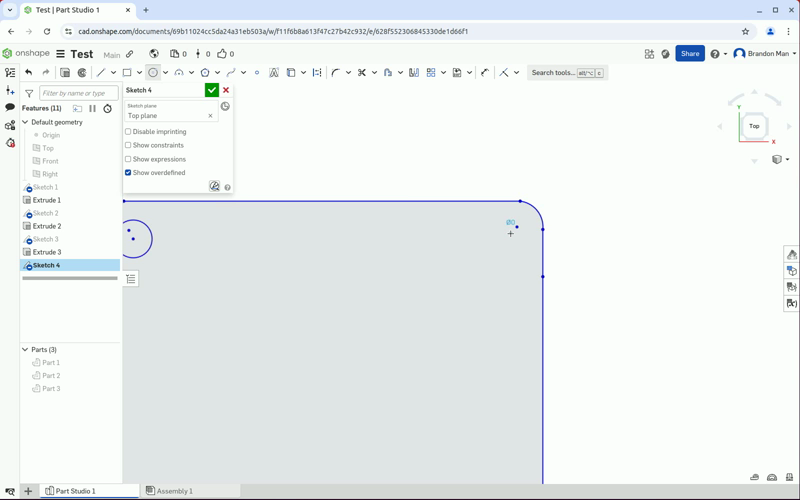
scroll(-6)
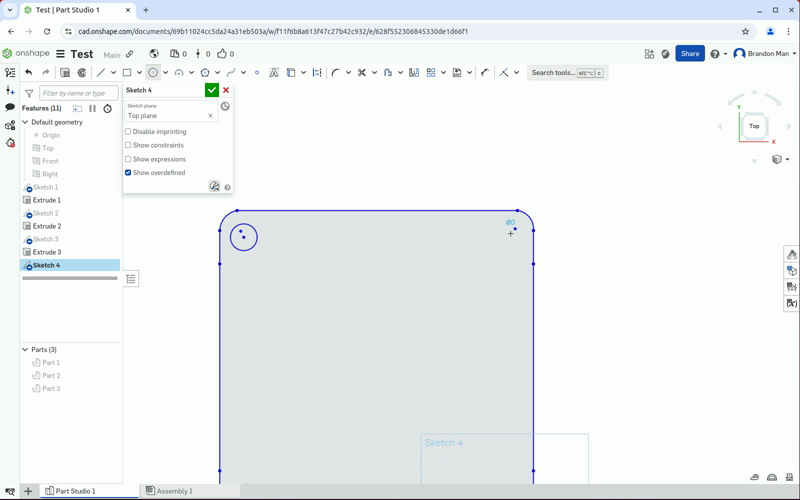
scroll(-6)
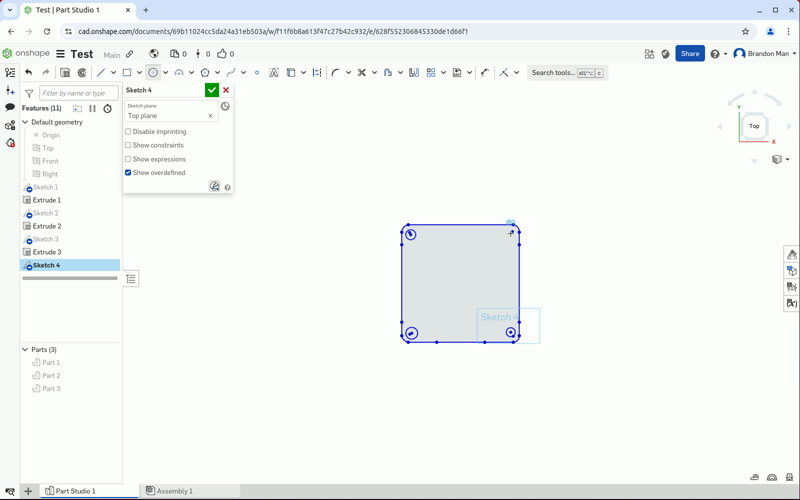
key_up(shift)
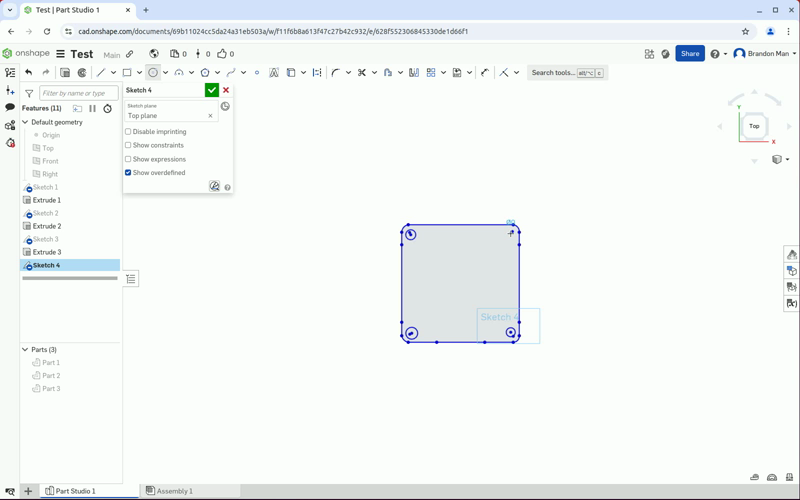
mouse_move(515, 233)
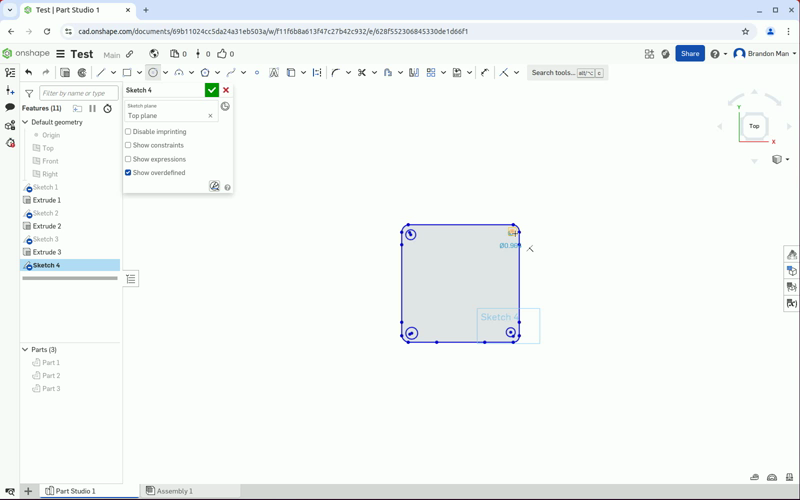
scroll(6)
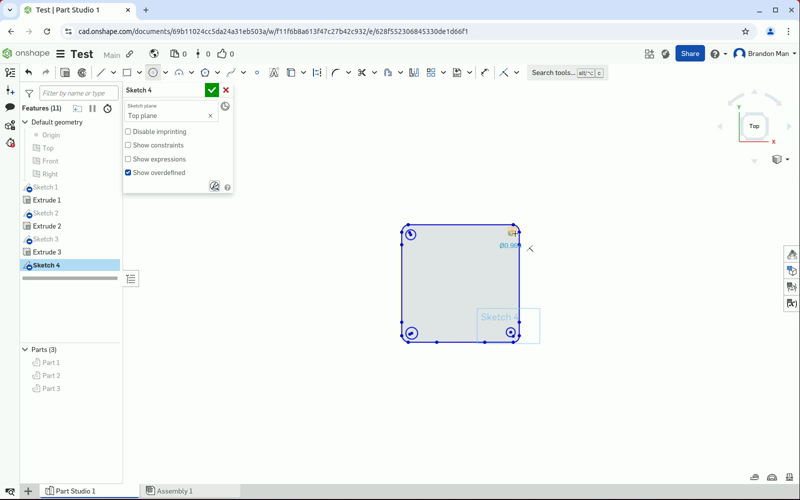
scroll(6)
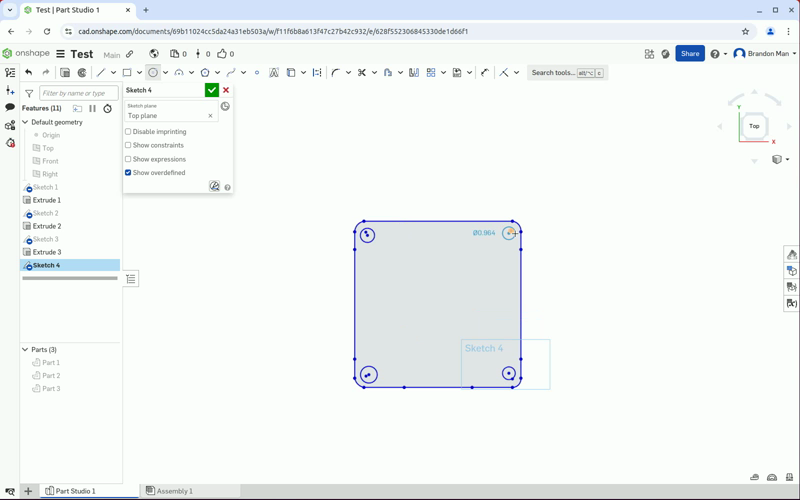
scroll(6)
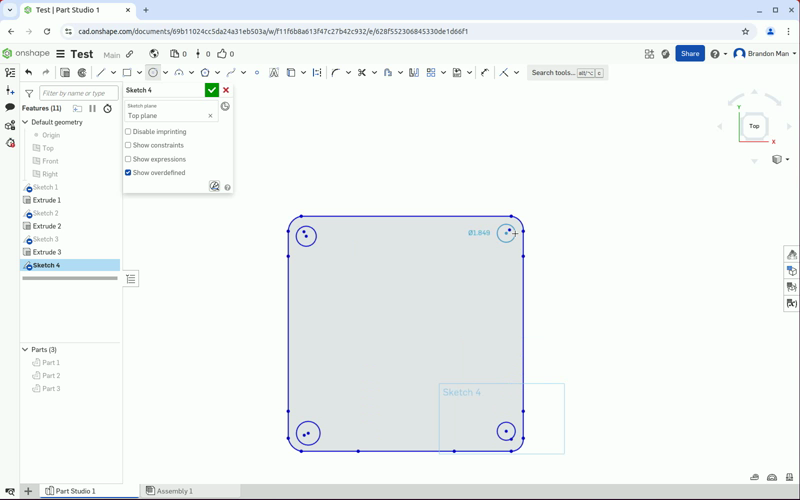
scroll(6)
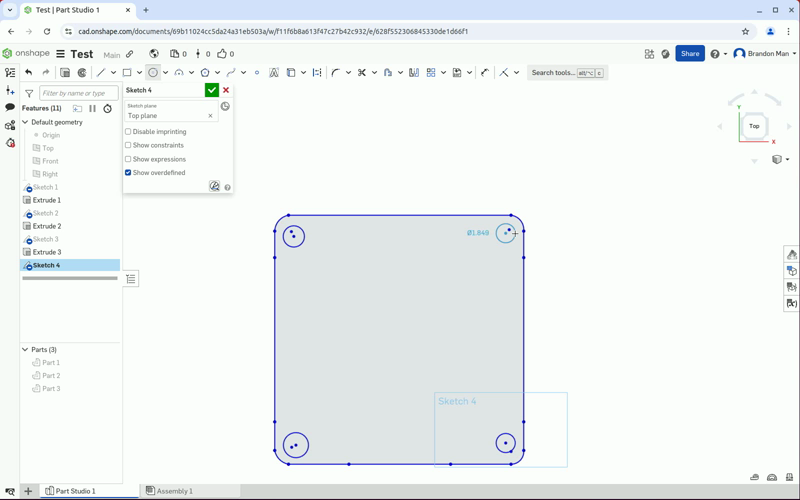
scroll(6)
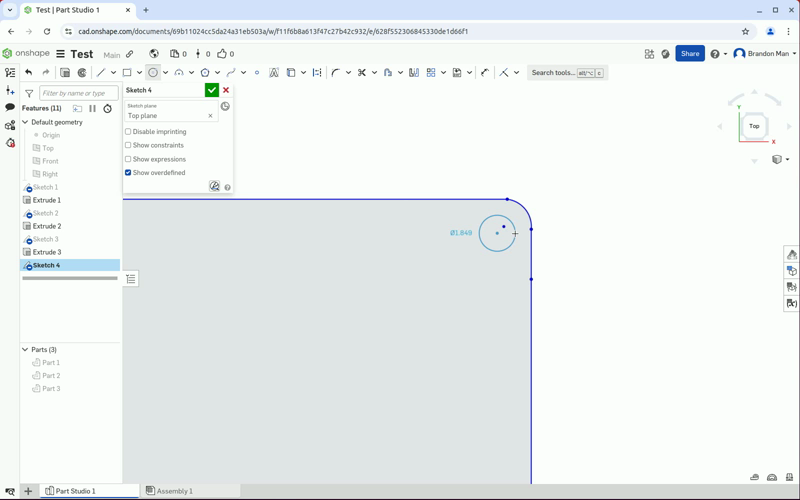
scroll(6)
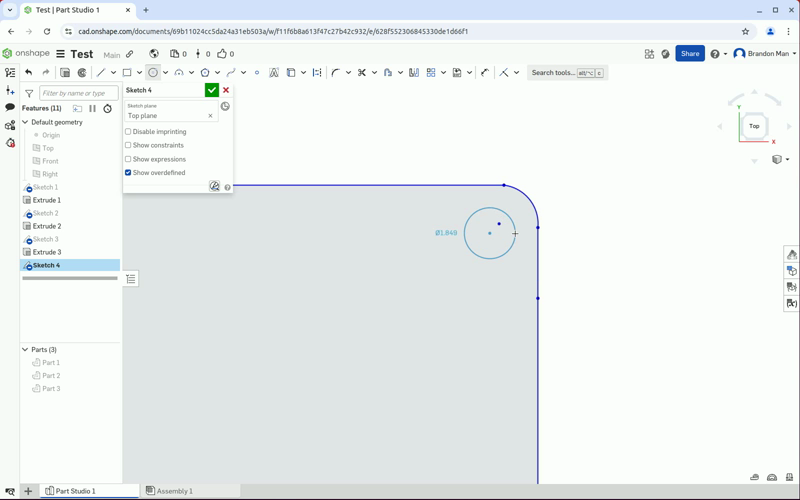
scroll(6)
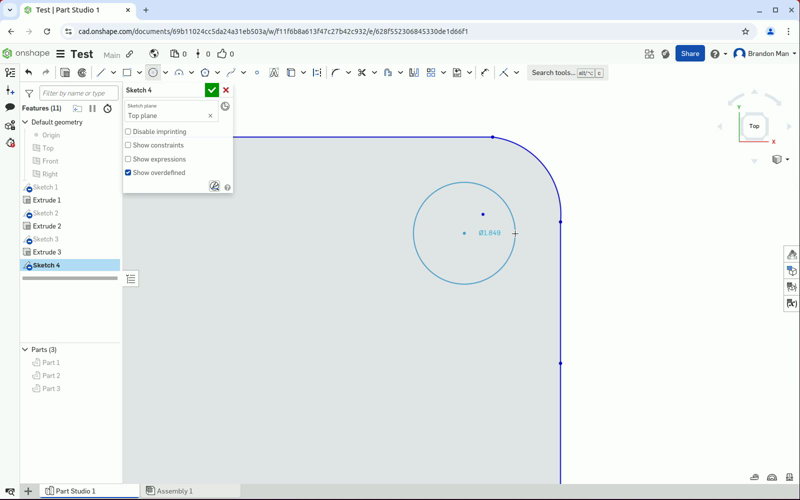
click(515, 233)
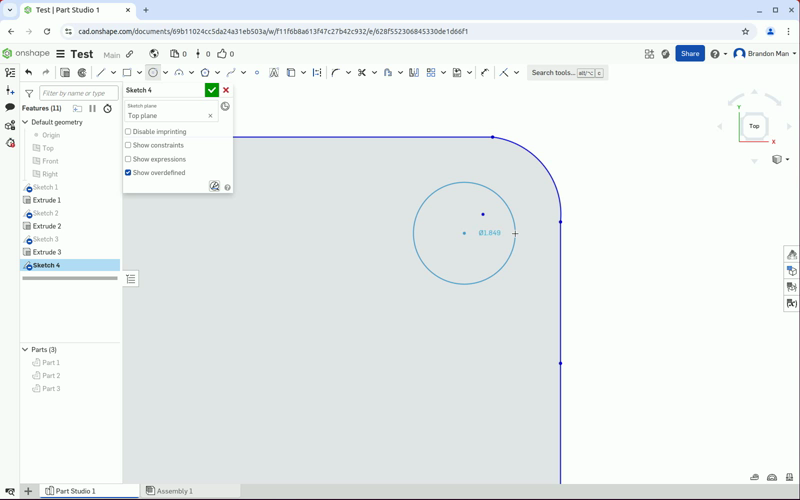
scroll(-6)
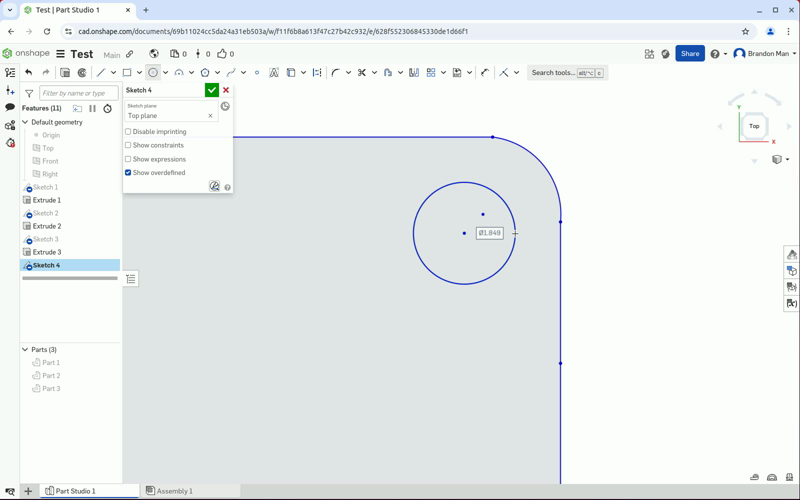
scroll(-6)
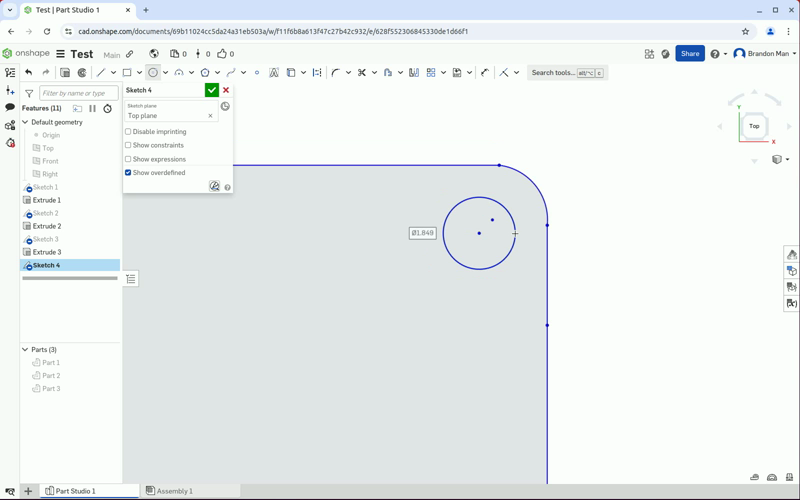
scroll(-6)
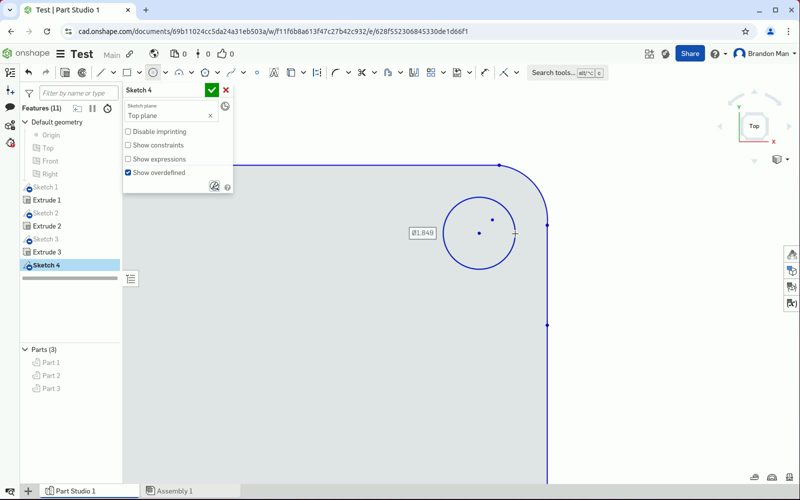
scroll(-6)
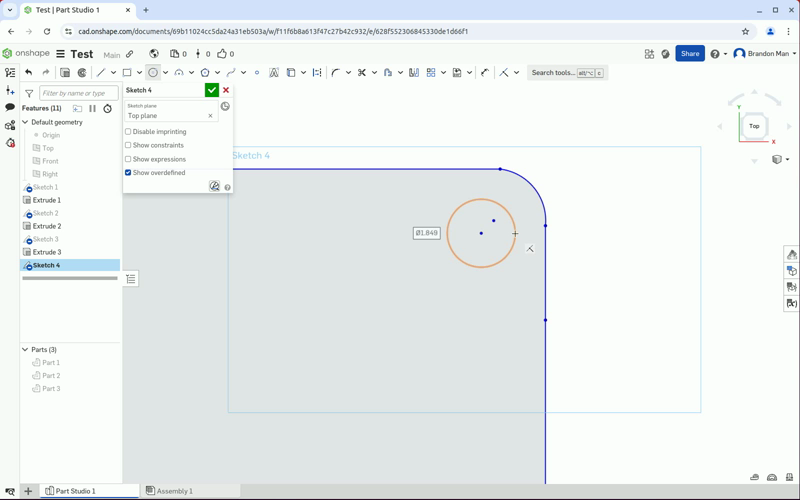
scroll(-6)
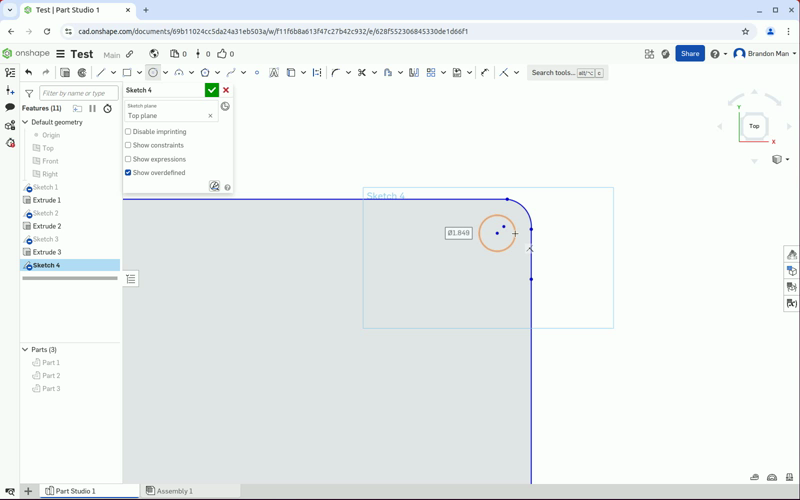
scroll(-6)
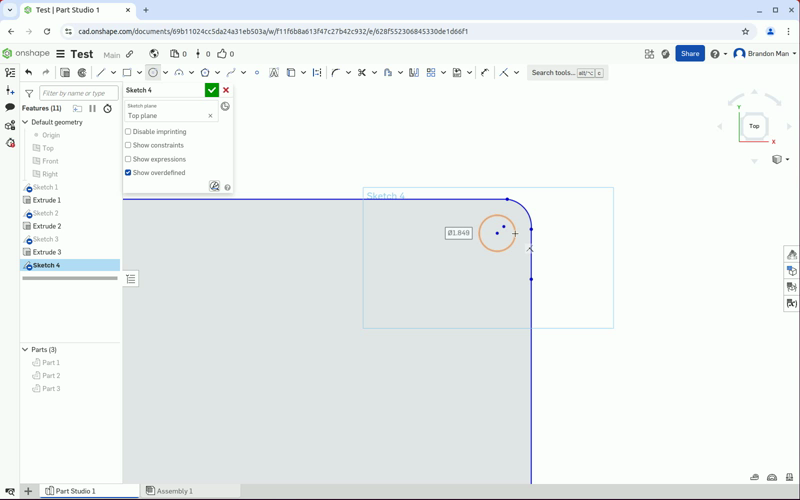
scroll(-6)
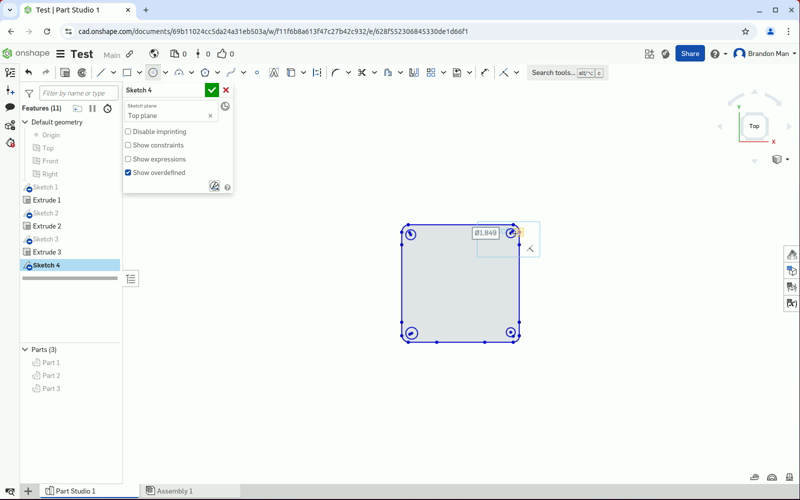
key(esc)
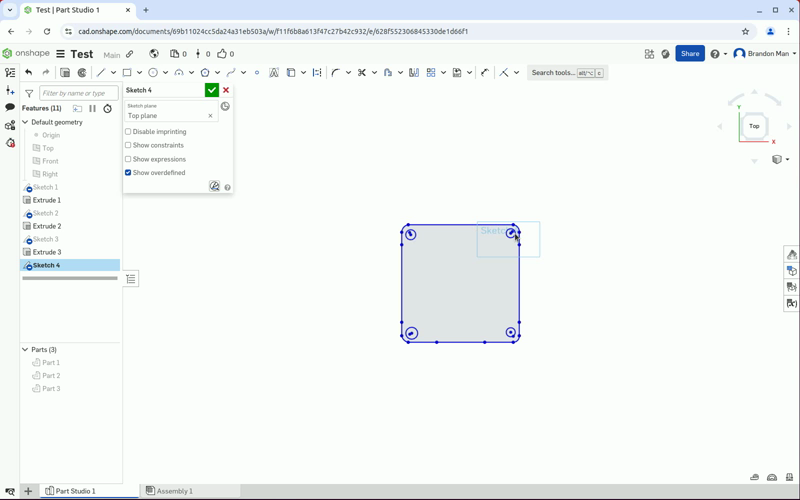
mouse_move(502, 300)
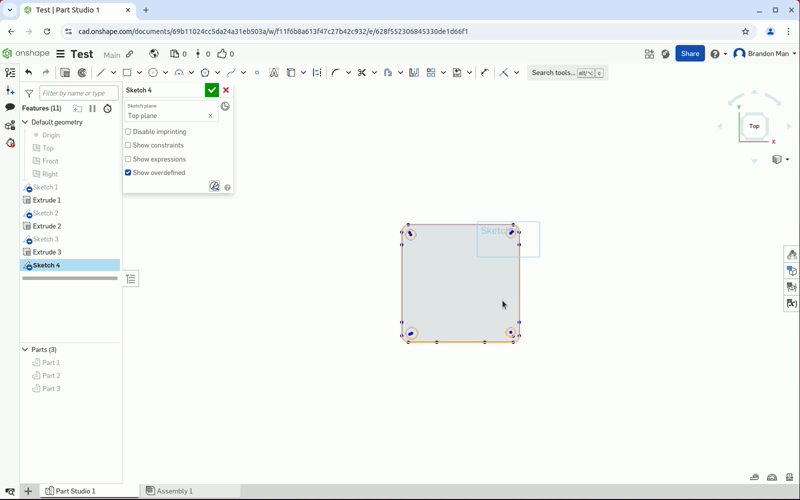
click(502, 300)
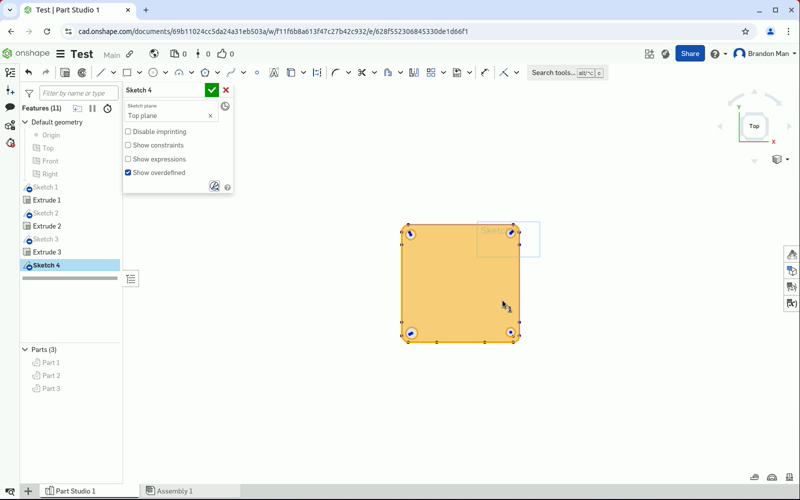
mouse_move(73, 352)
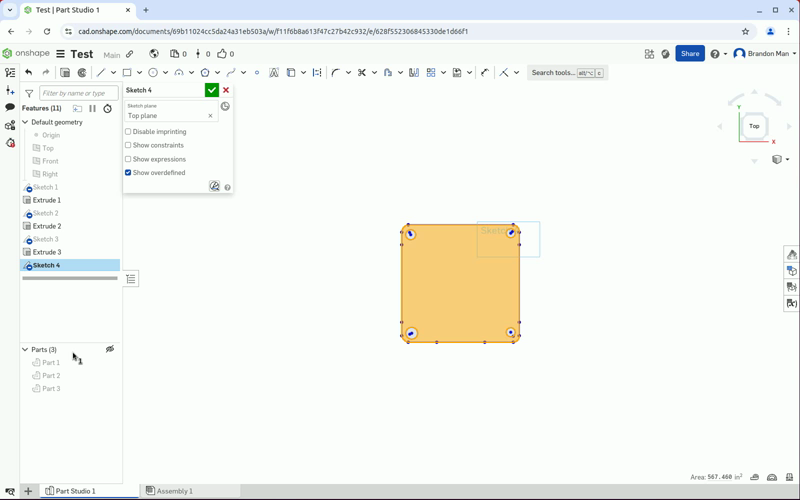
key(shift+y)
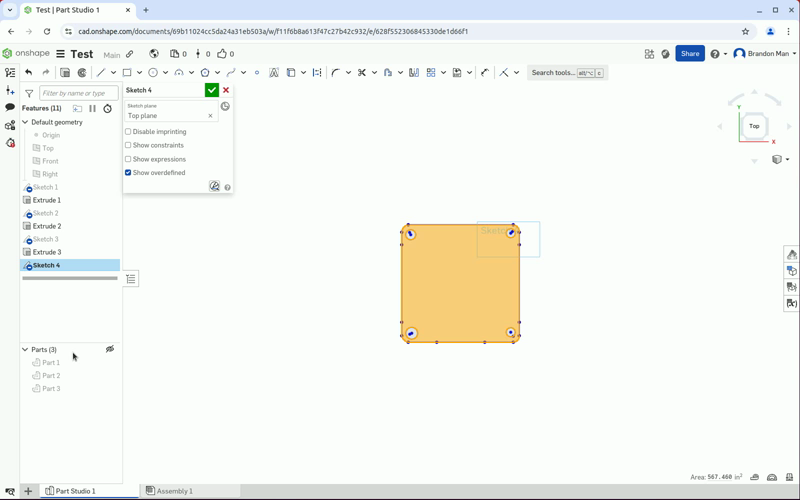
key(shift+e)
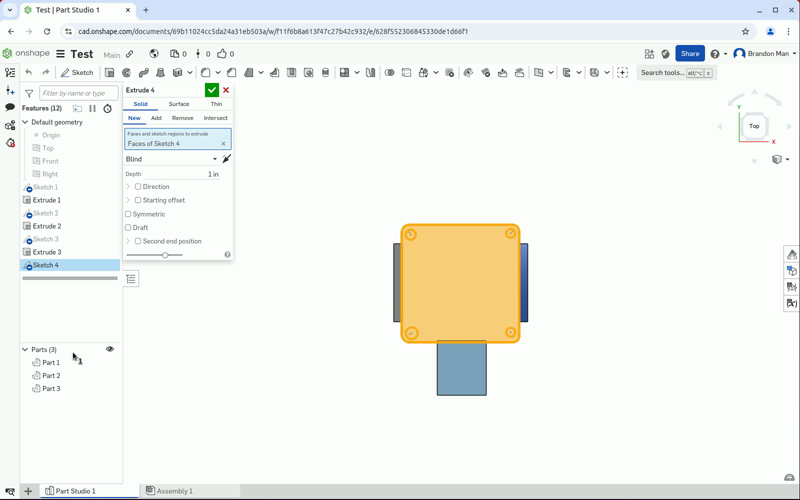
mouse_move(143, 106)
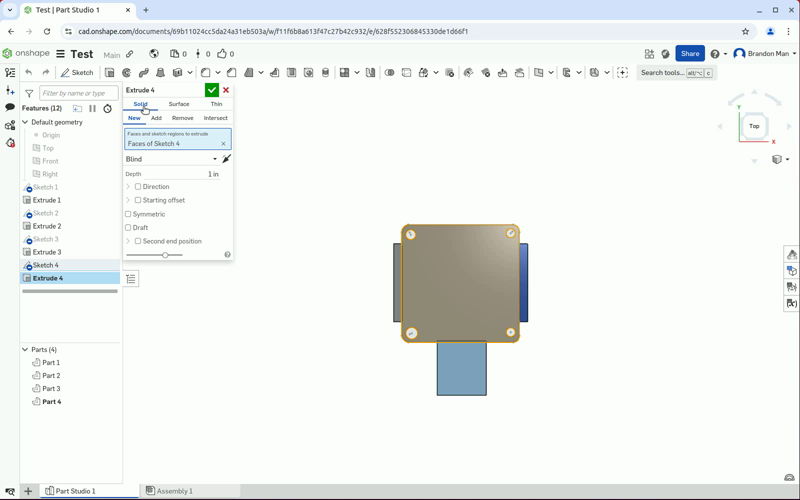
click(143, 106)
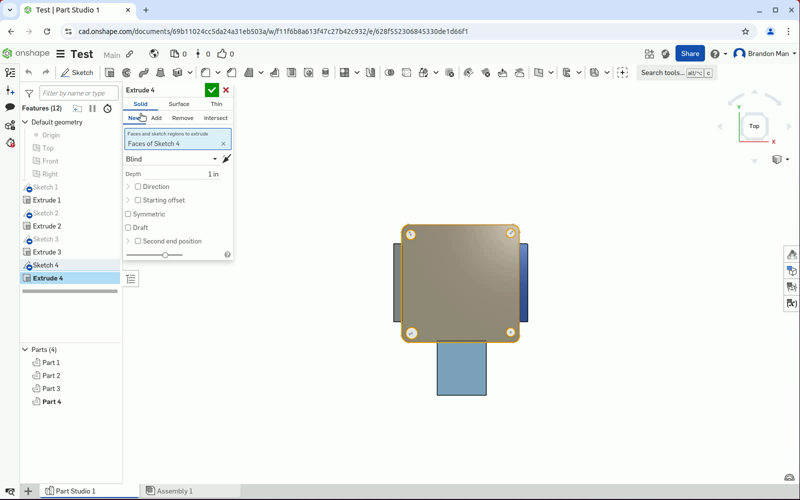
mouse_move(137, 120)
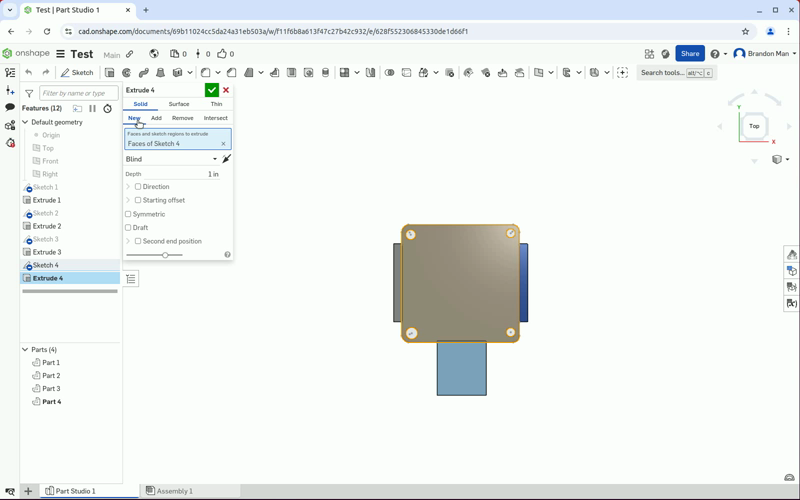
click(137, 120)
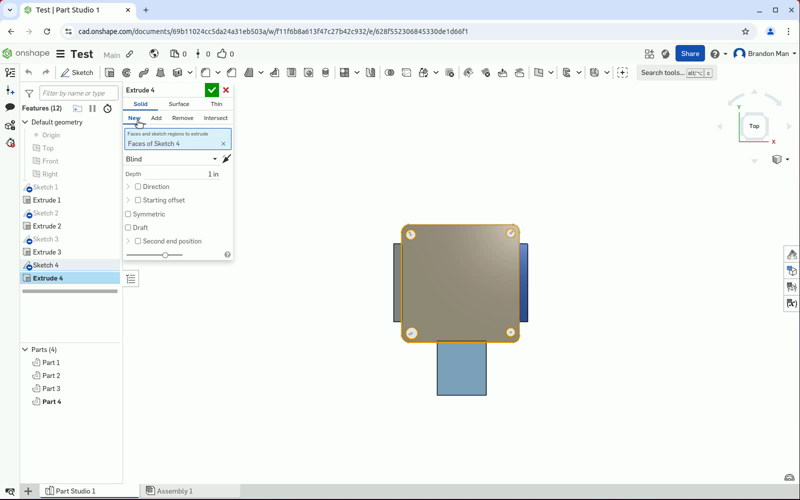
key(tab, 4)
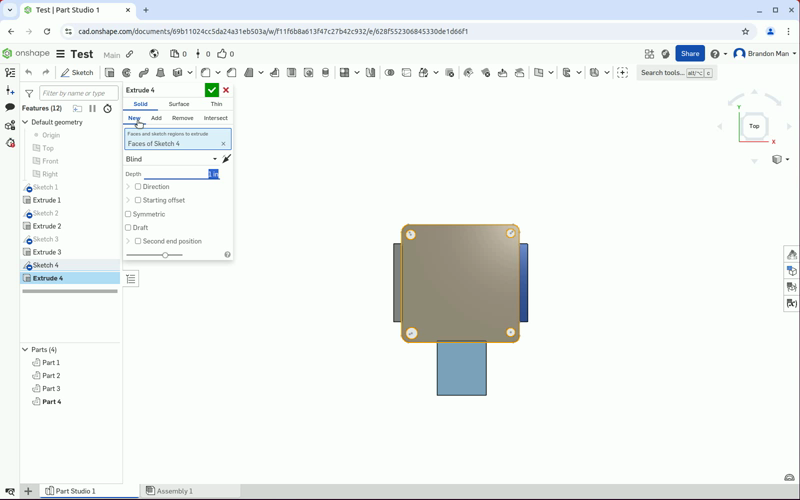
text(1.444)
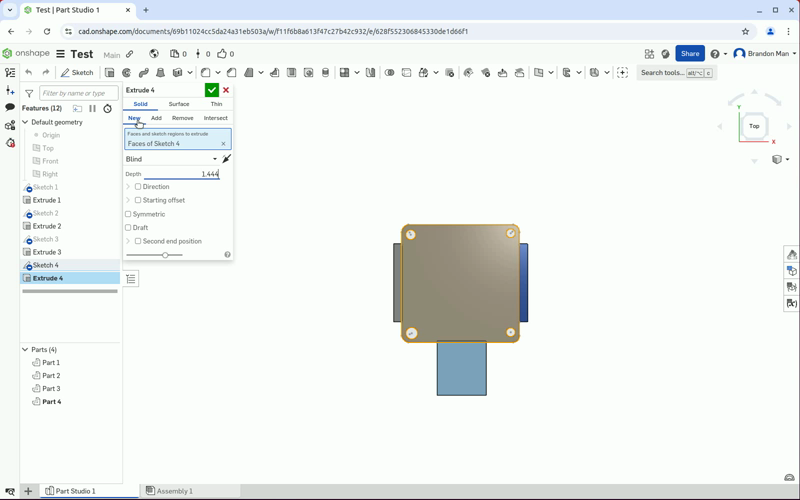
key(enter)
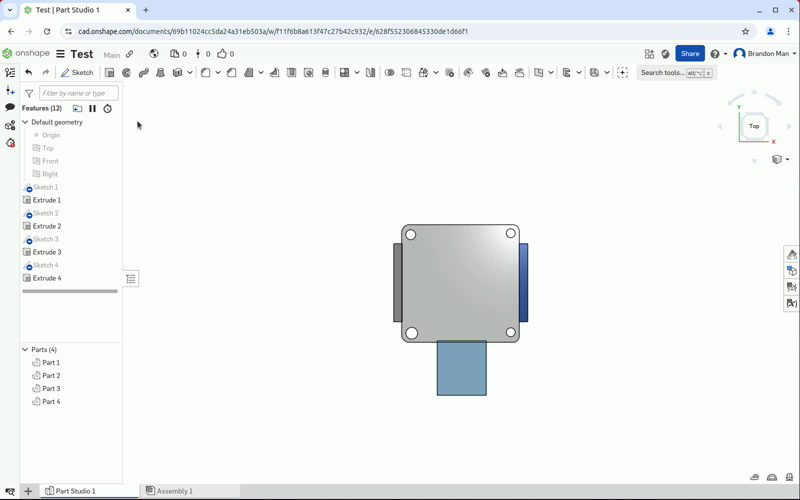
key(shift+h)
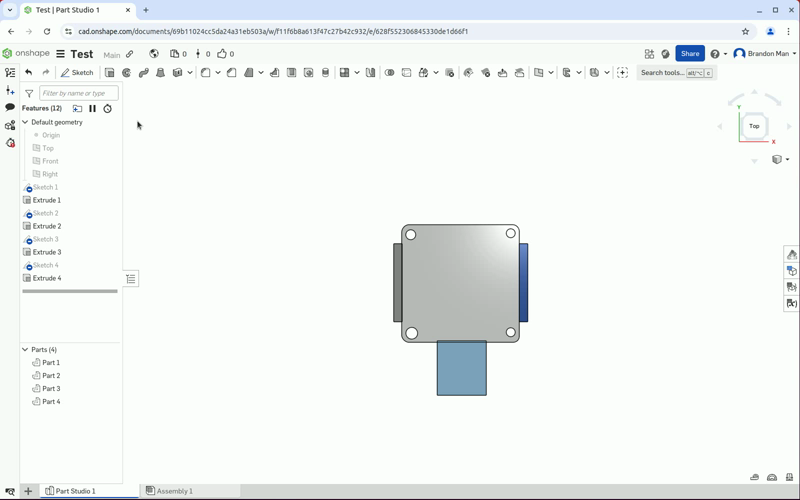
key(shift+h)
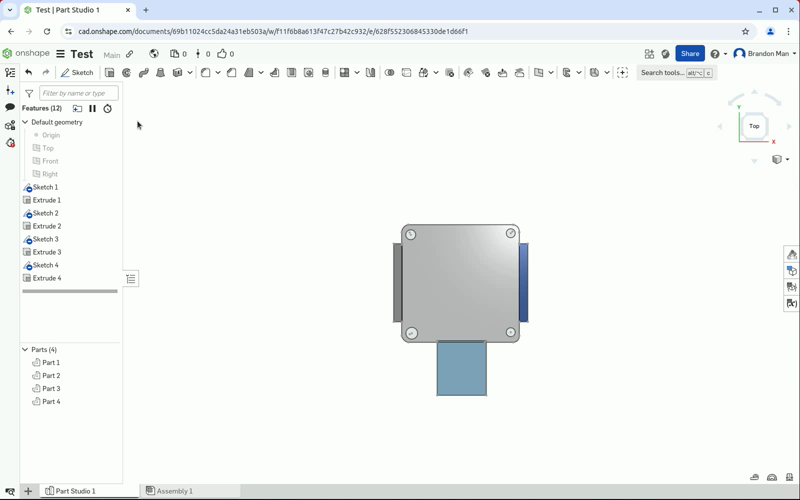
key(shift+7)
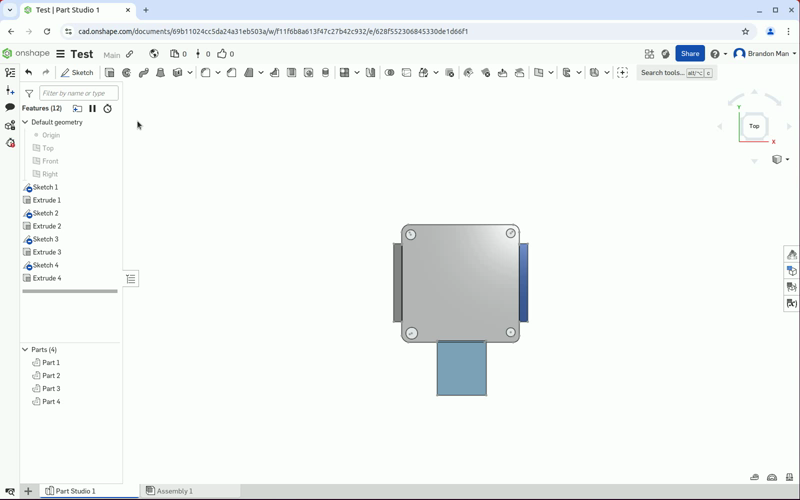
key(up, 3)
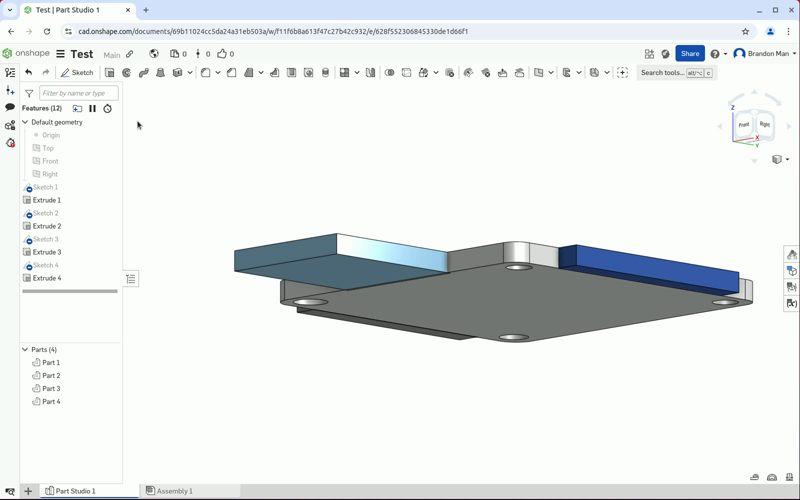
key(left, 3)
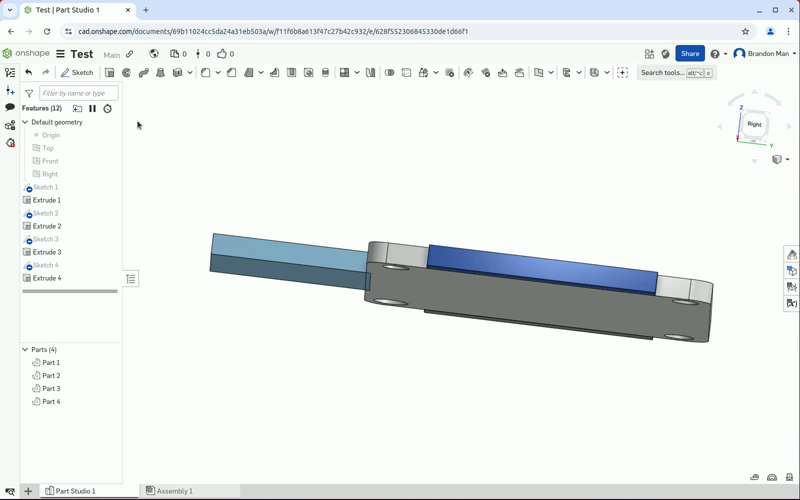
key(right, 3)
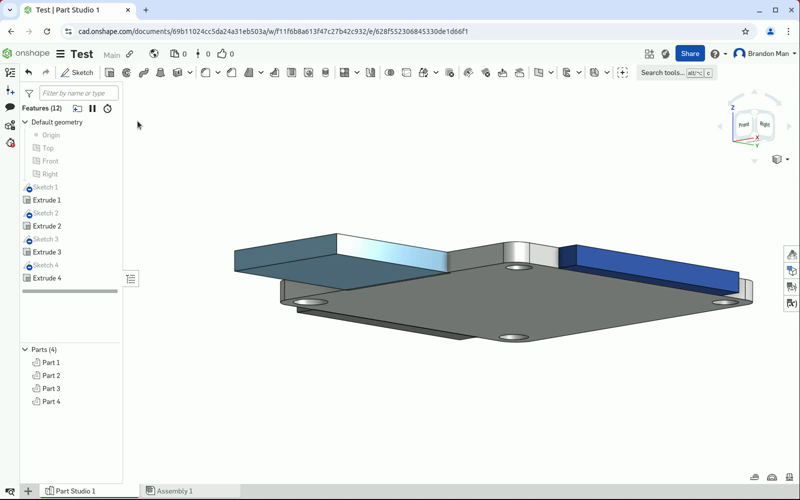
key(down, 3)
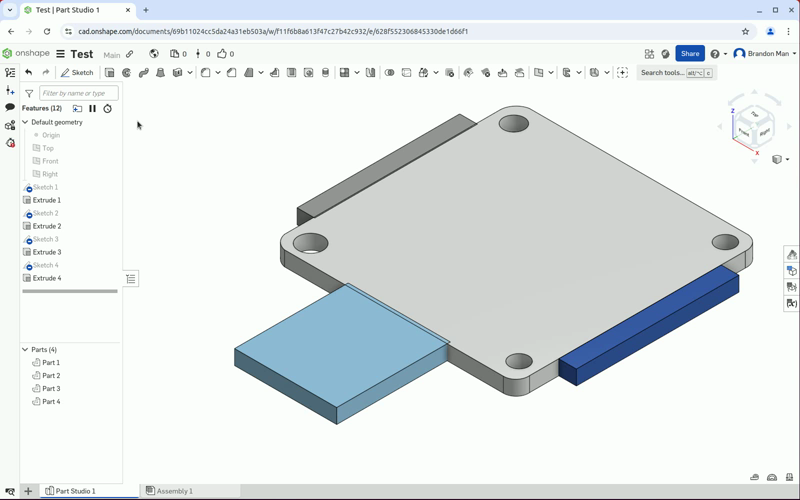
mouse_move(73, 189)
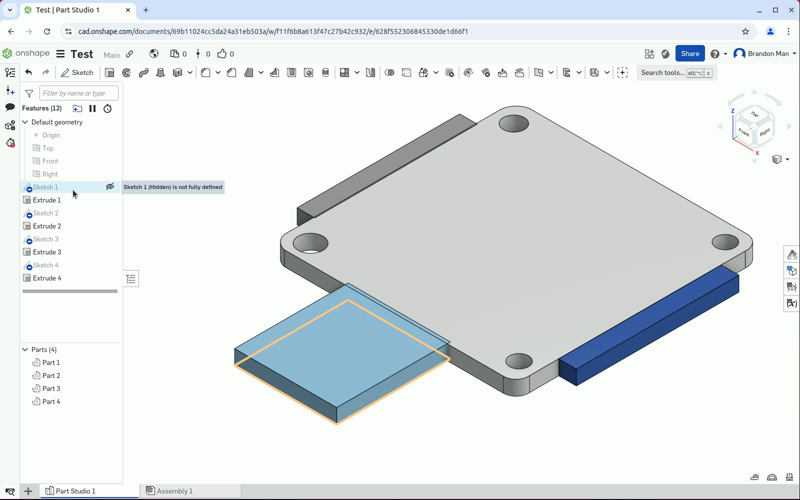
click(73, 189)